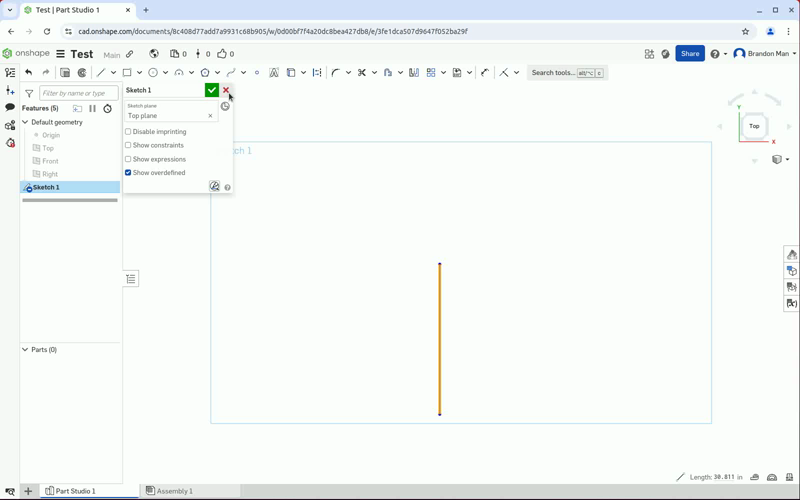
key(shift+h)
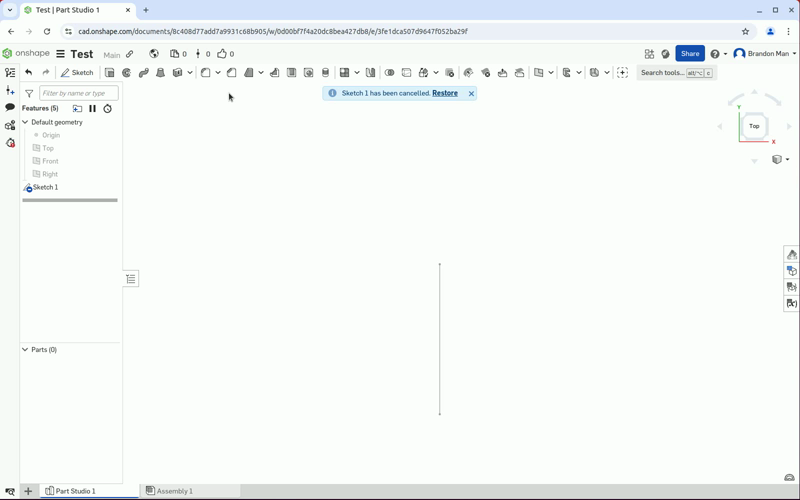
mouse_move(73, 352)
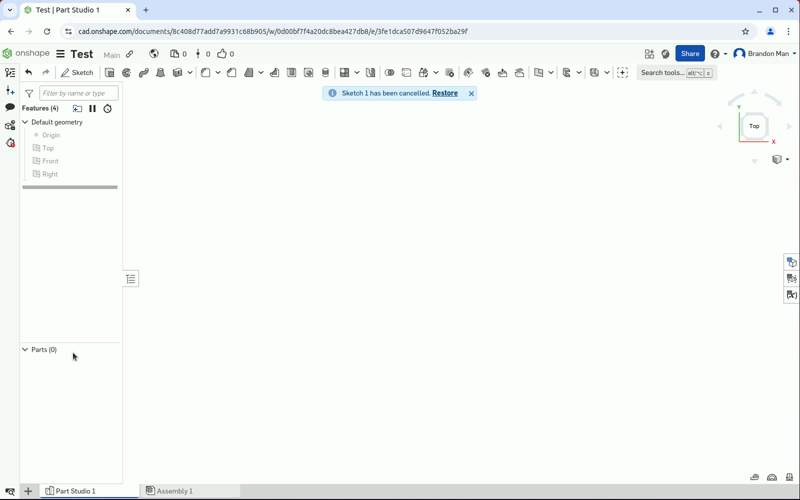
key(y)
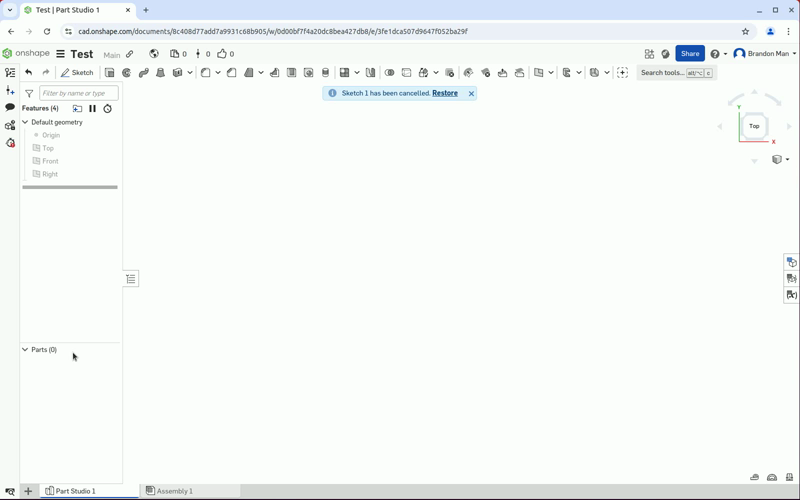
key(shift+p)
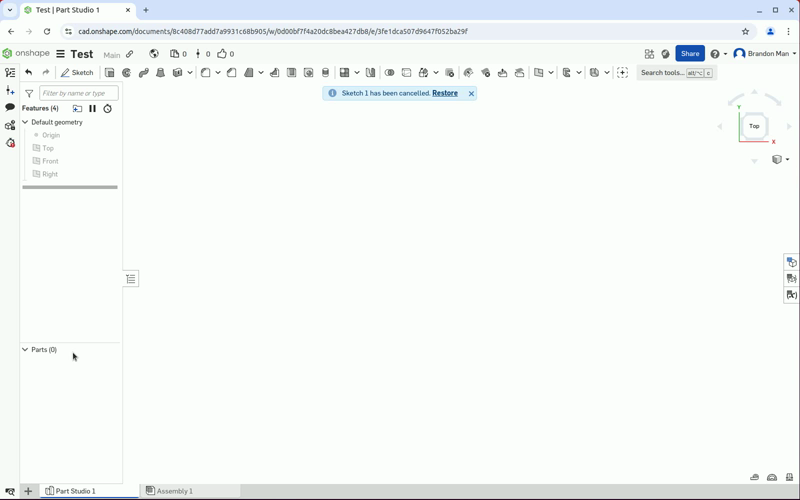
key(space)
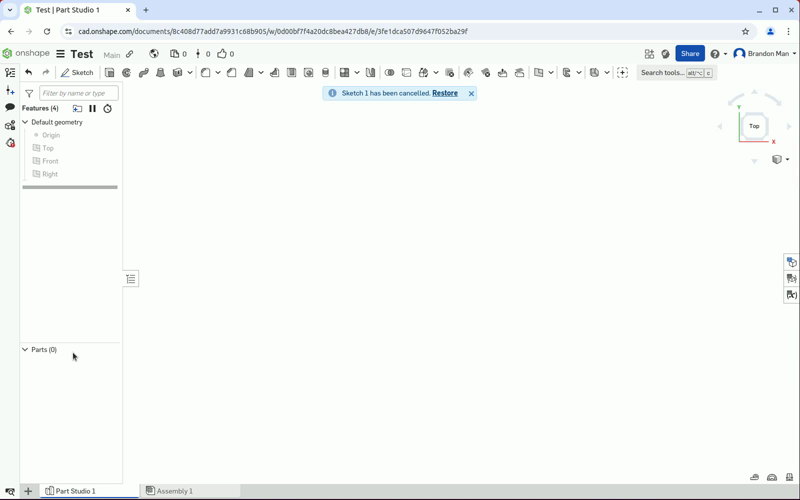
key_down(shift)
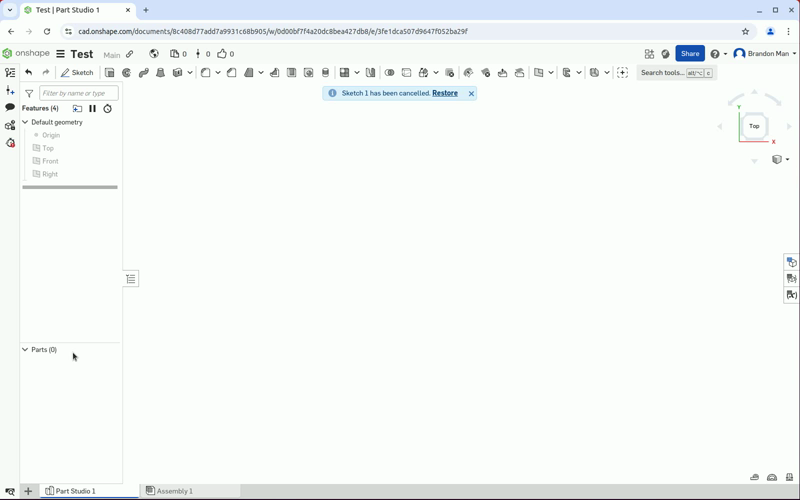
key(up)
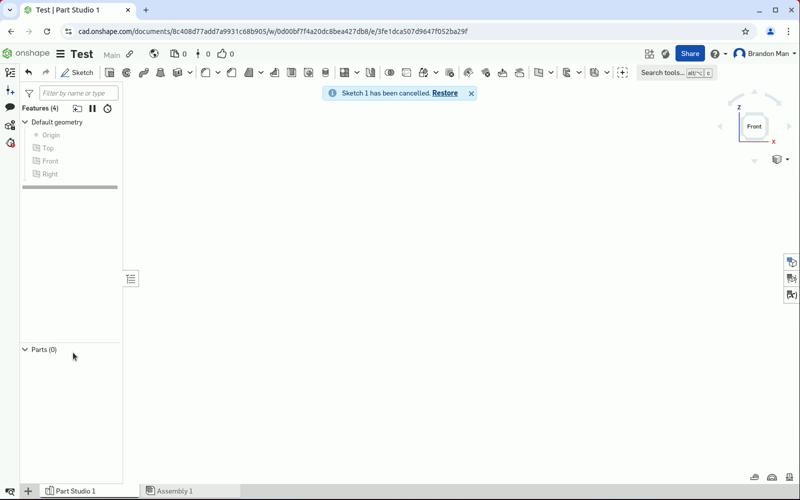
key_up(shift)
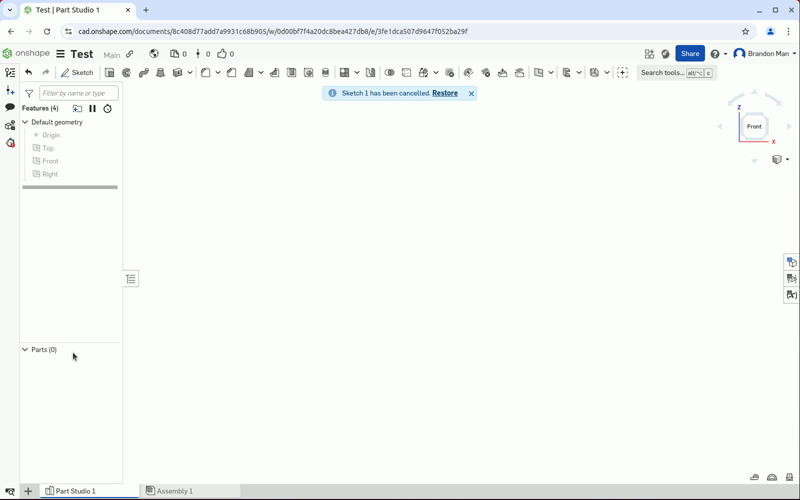
key(space)
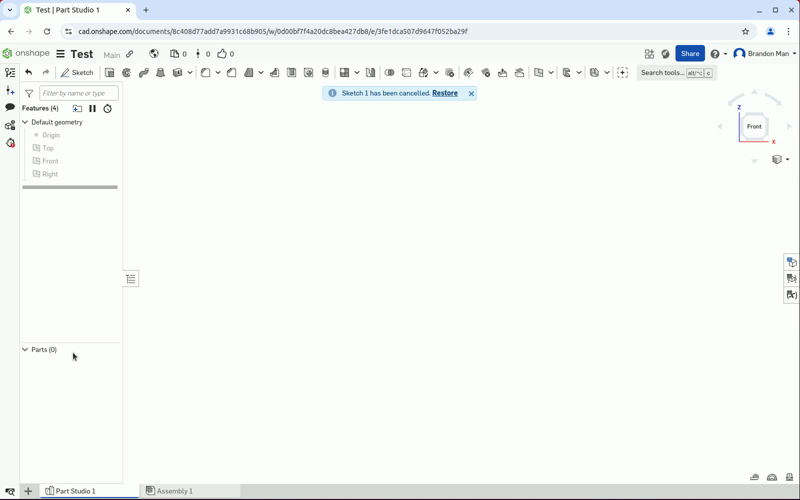
key_down(shift)
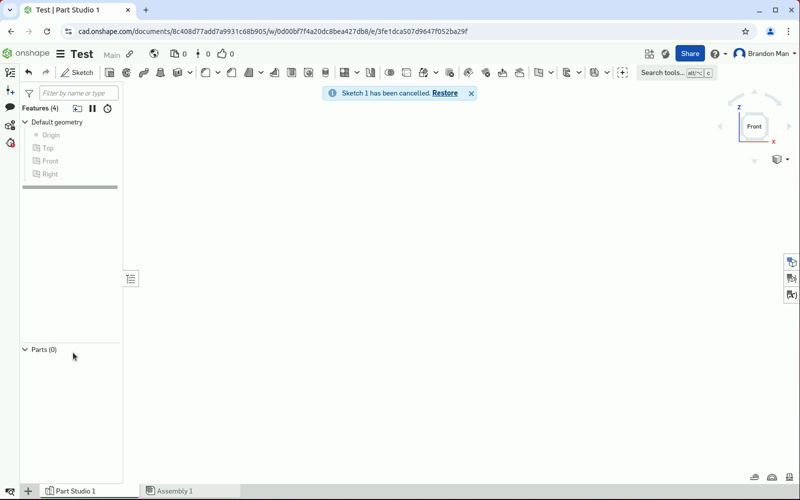
key(left)
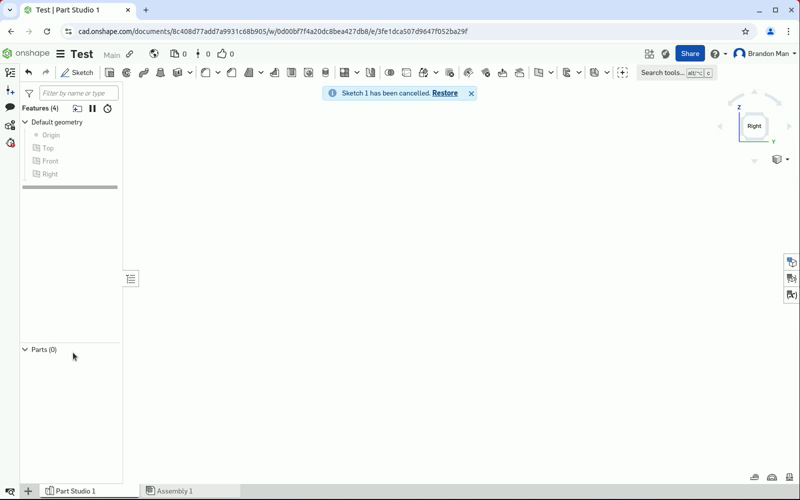
key_up(shift)
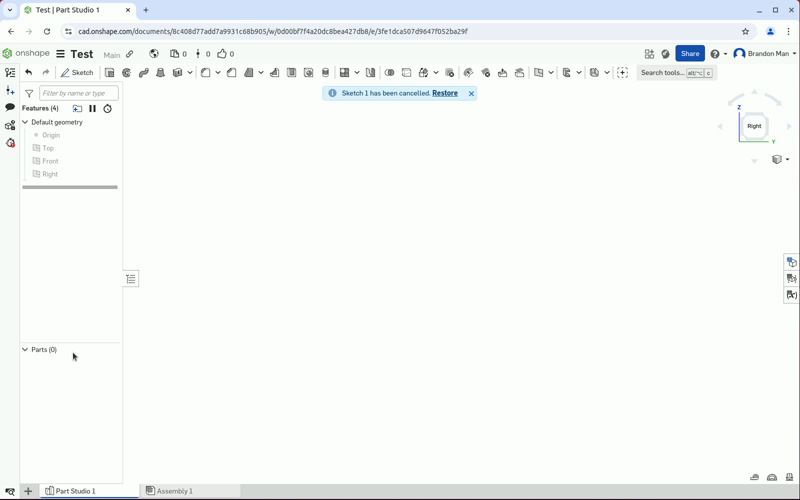
mouse_move(73, 352)
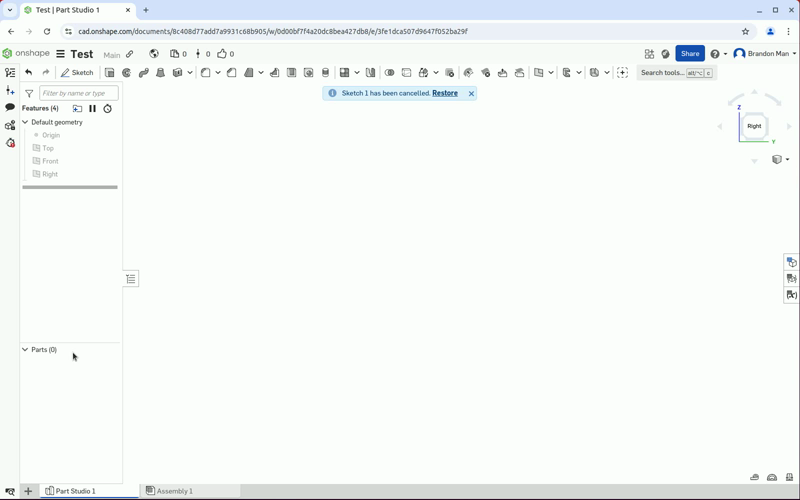
key(shift+y)
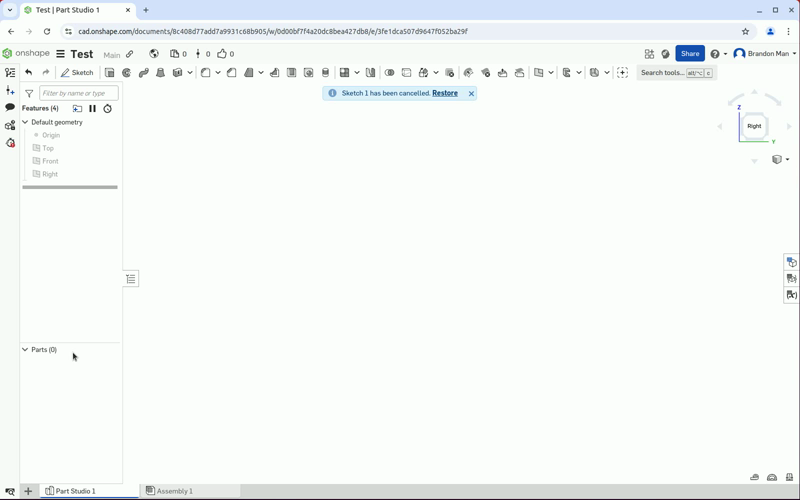
key(shift+s)
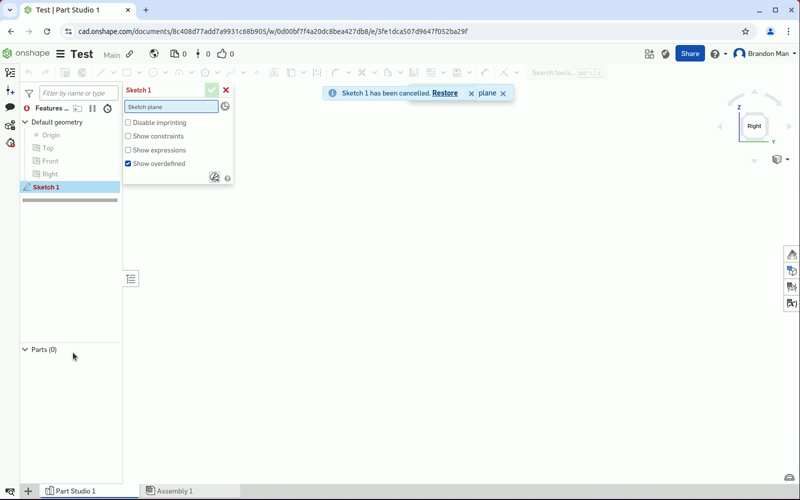
mouse_move(73, 176)
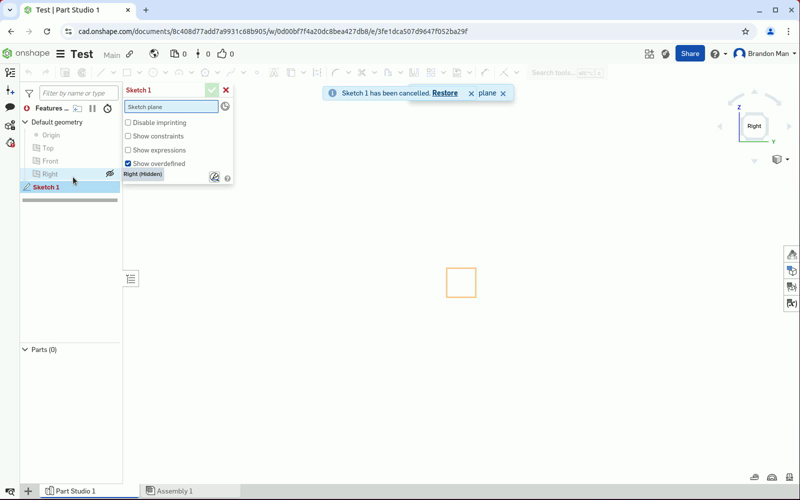
click(73, 176)
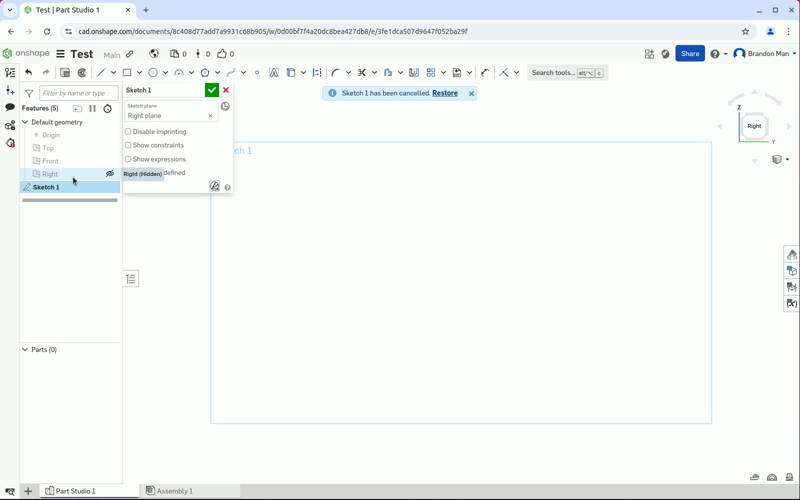
mouse_move(73, 352)
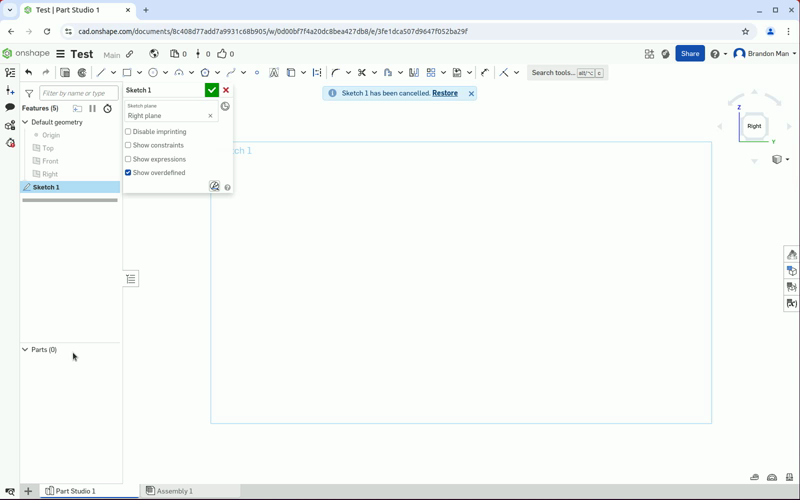
key(y)
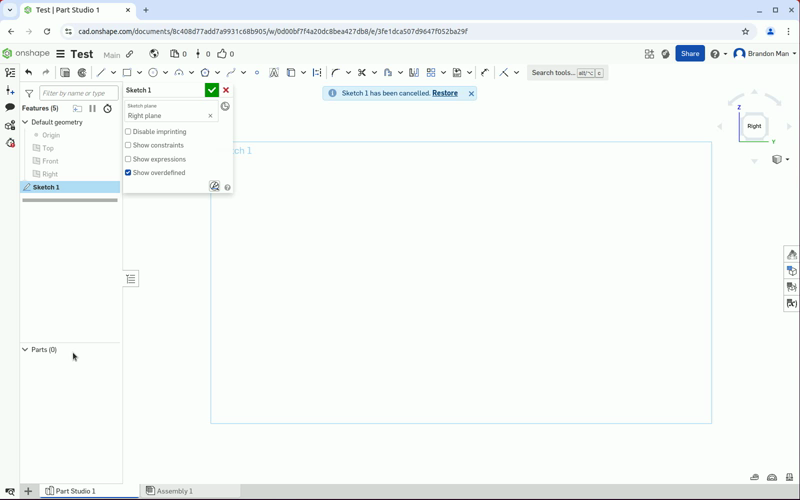
key(l)
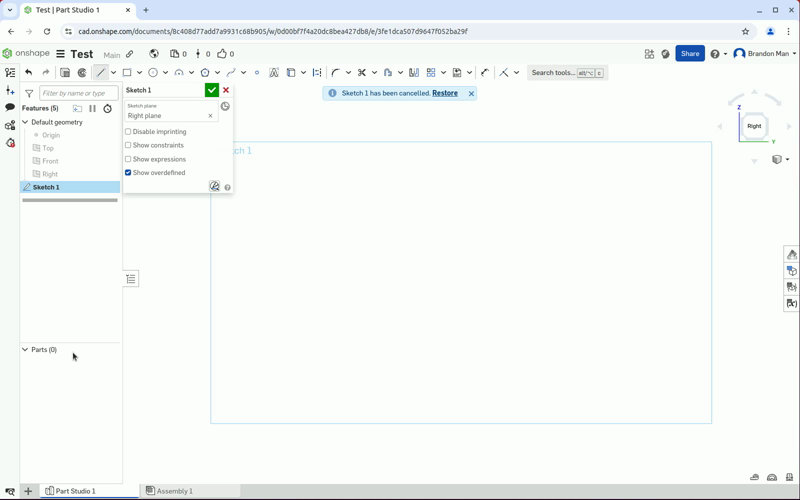
key_down(shift)
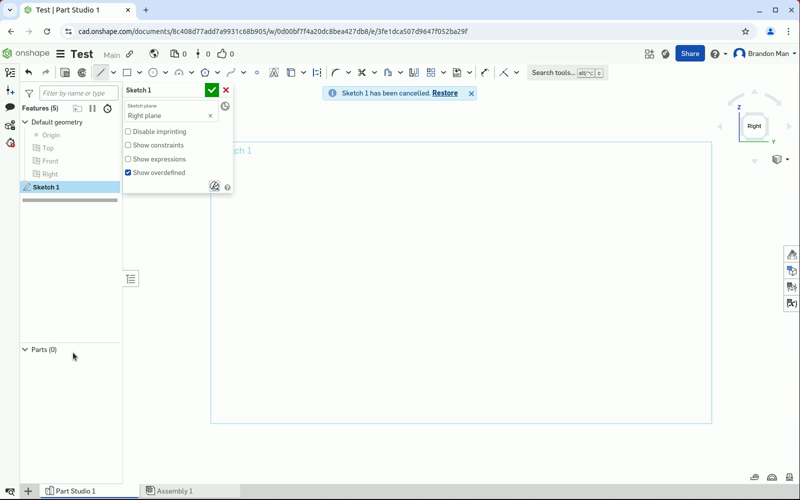
mouse_move(454, 284)
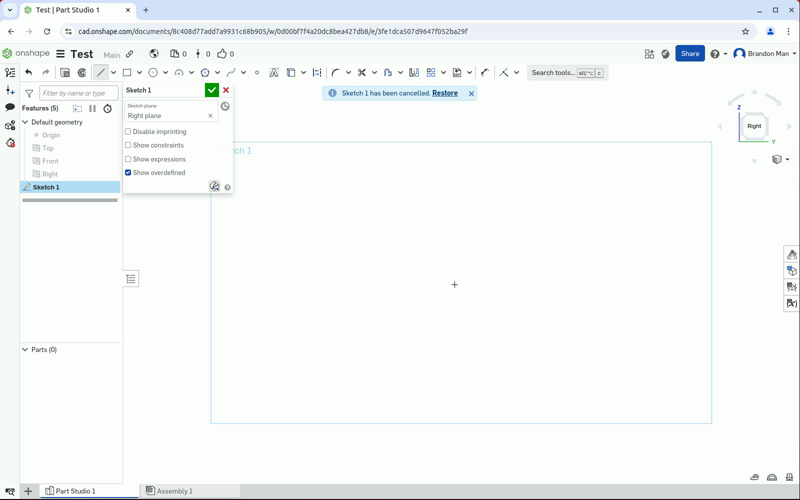
click(454, 284)
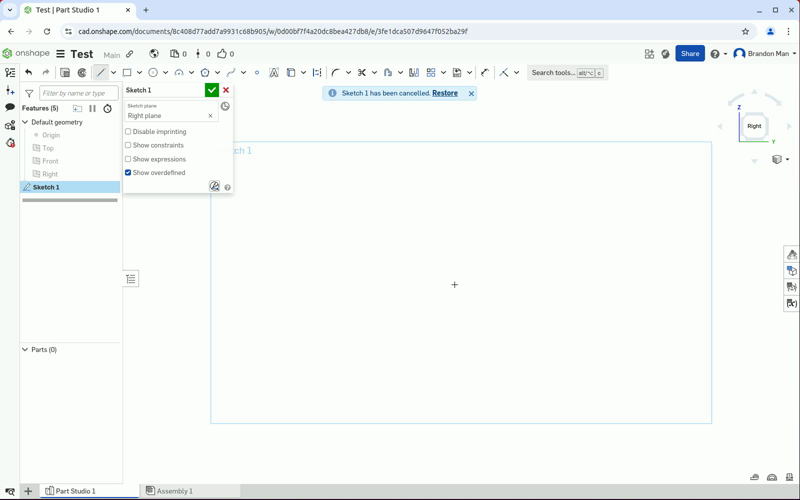
key_up(shift)
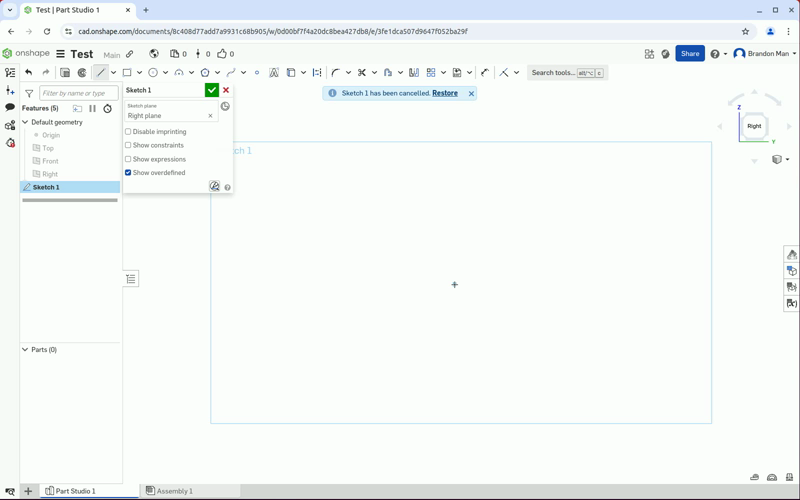
key_down(shift)
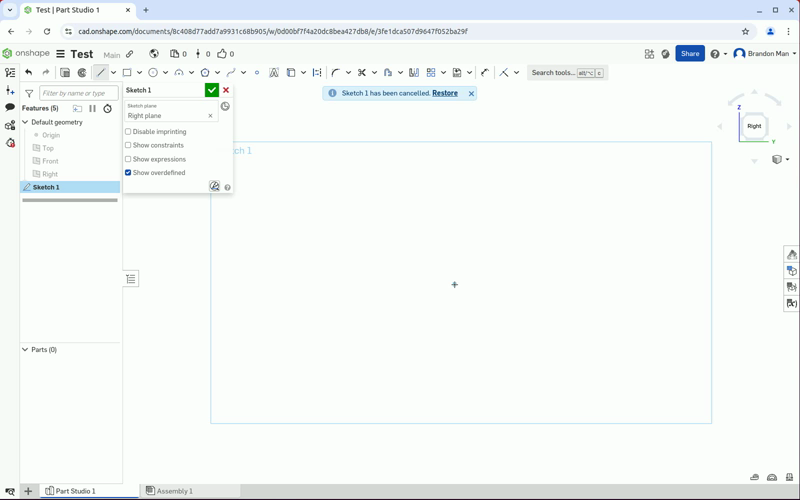
mouse_move(484, 284)
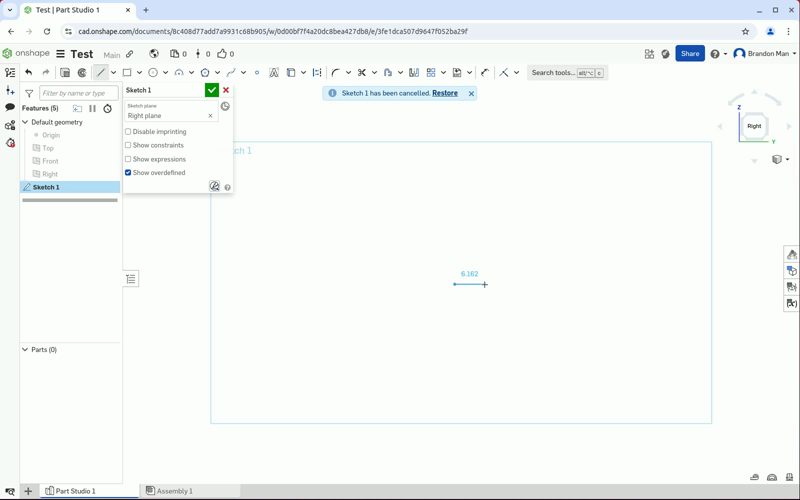
mouse_move(466, 284)
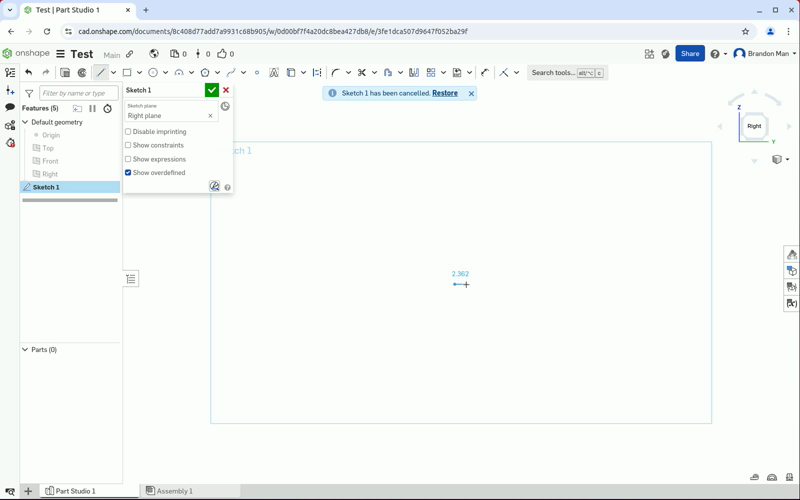
click(466, 284)
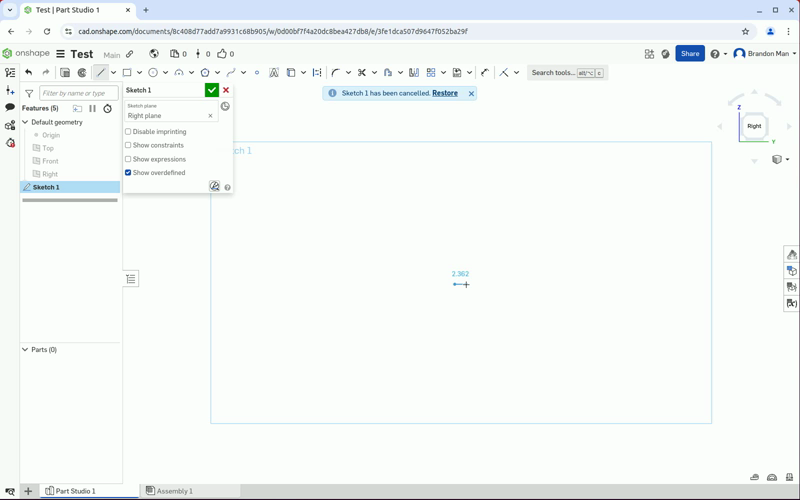
key_up(shift)
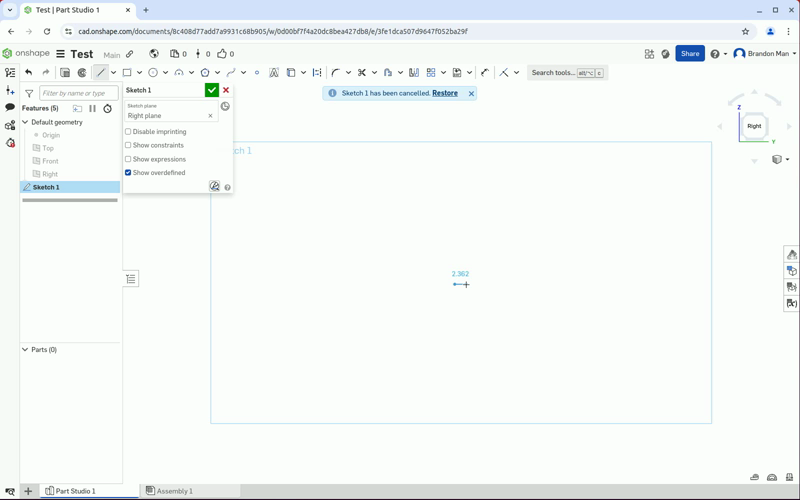
key_down(shift)
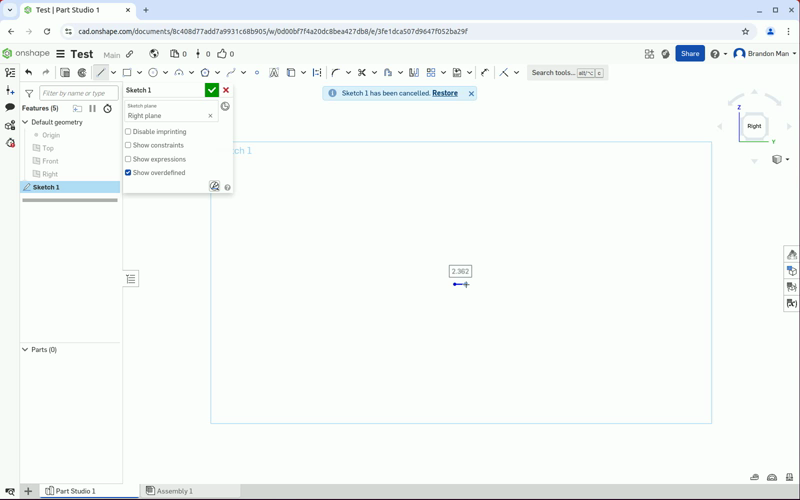
mouse_move(496, 284)
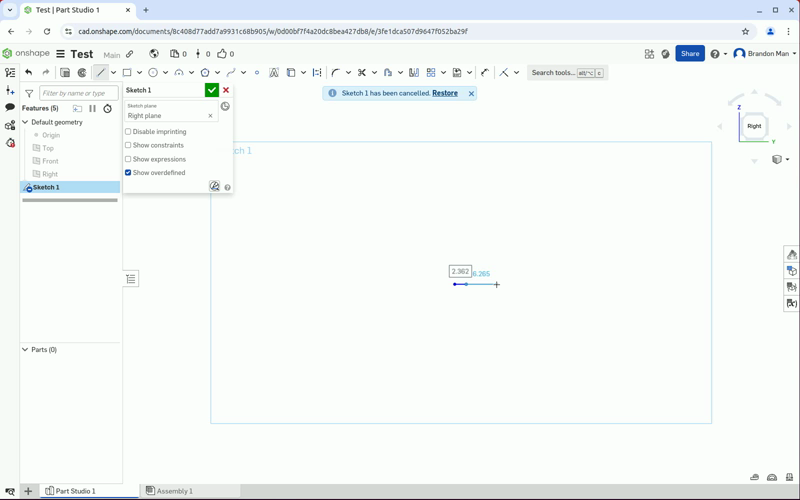
mouse_move(466, 281)
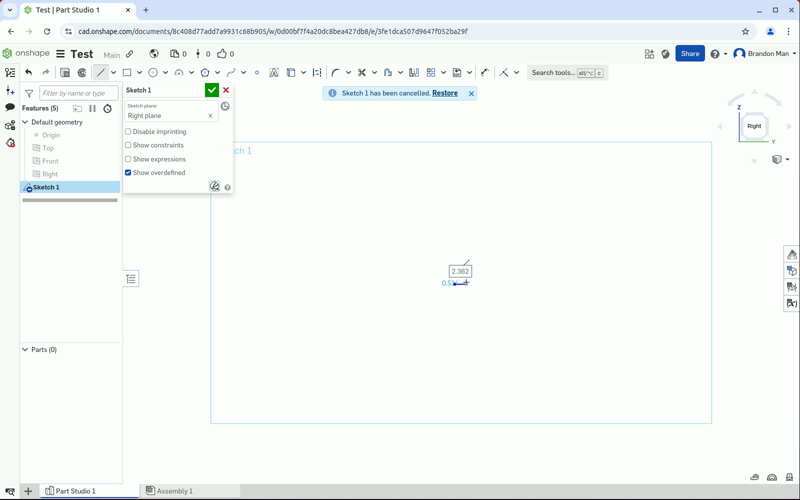
scroll(6)
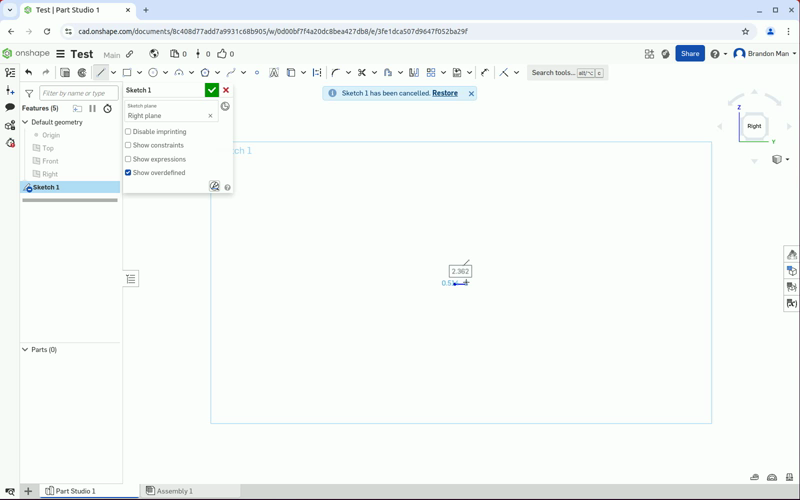
scroll(6)
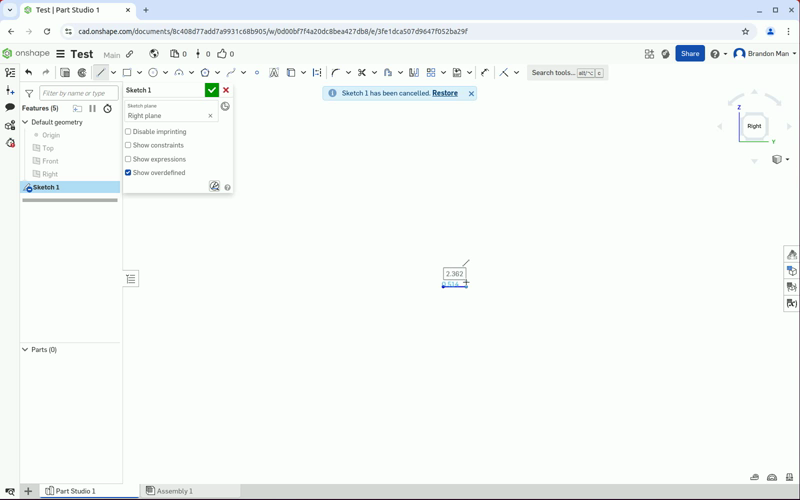
scroll(6)
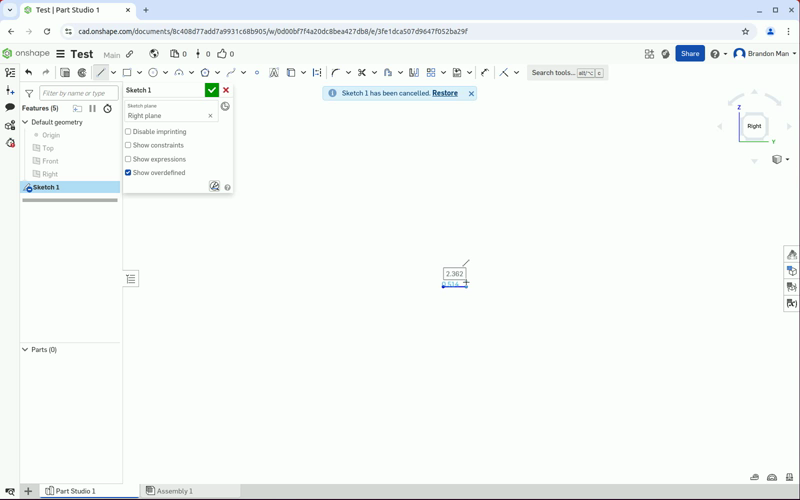
scroll(6)
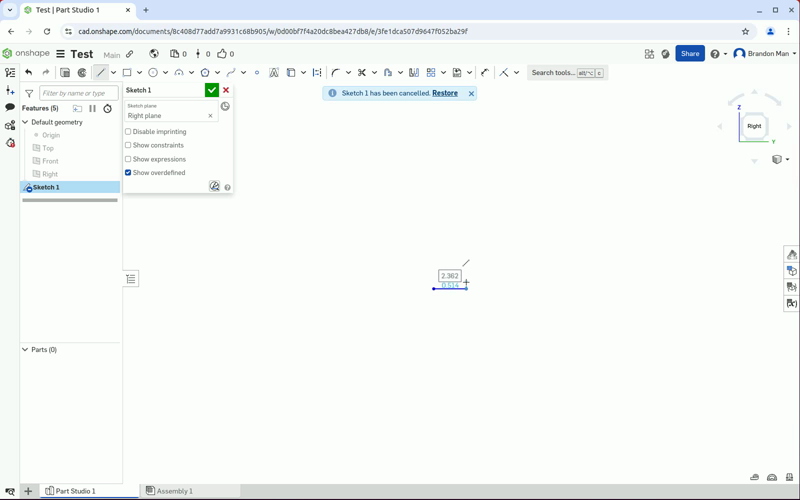
scroll(6)
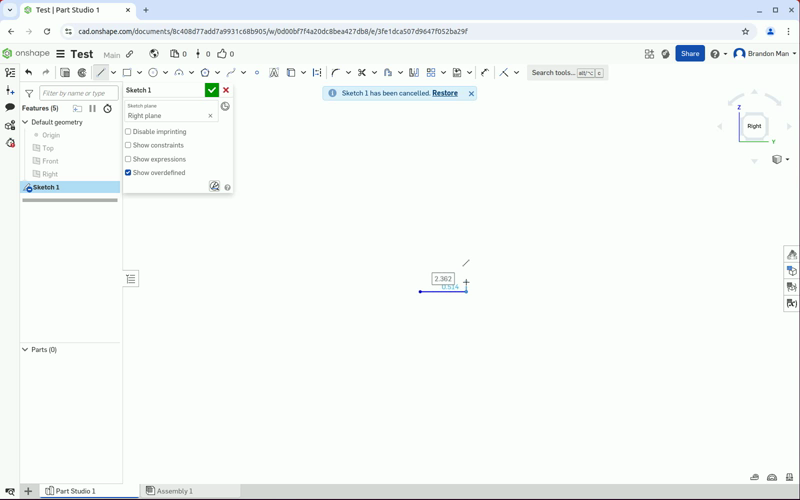
scroll(6)
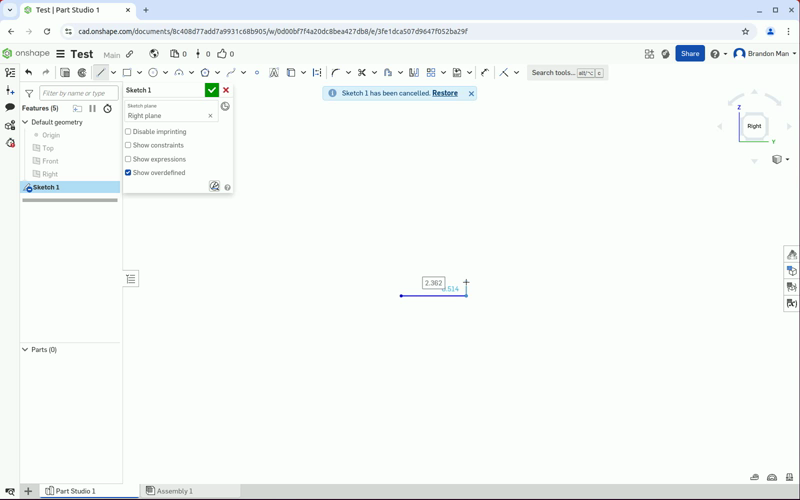
scroll(6)
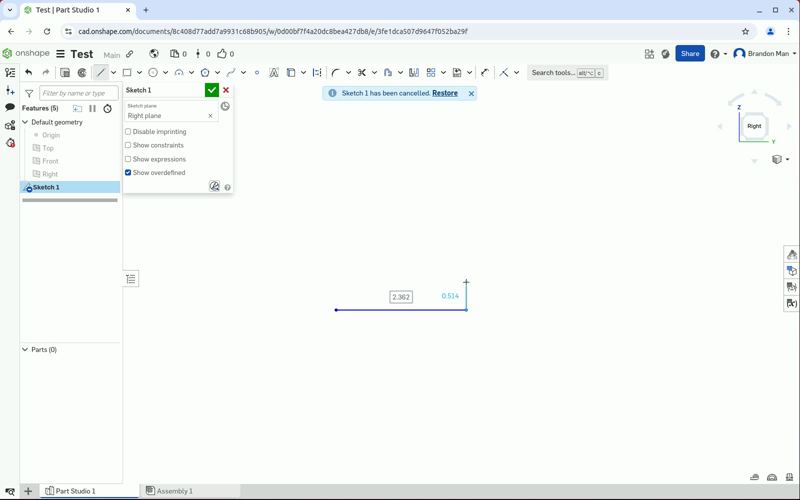
click(466, 281)
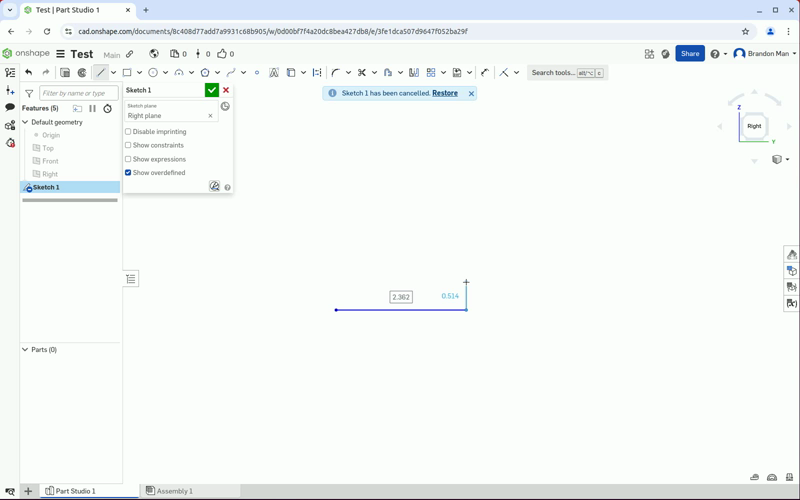
scroll(-6)
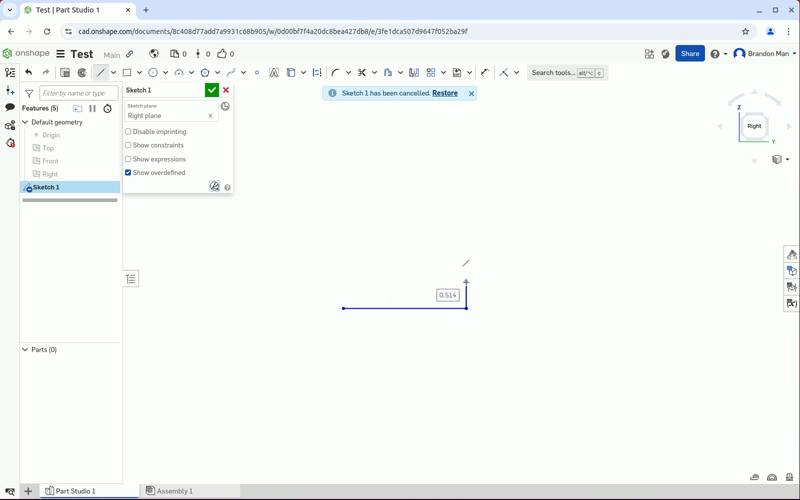
scroll(-6)
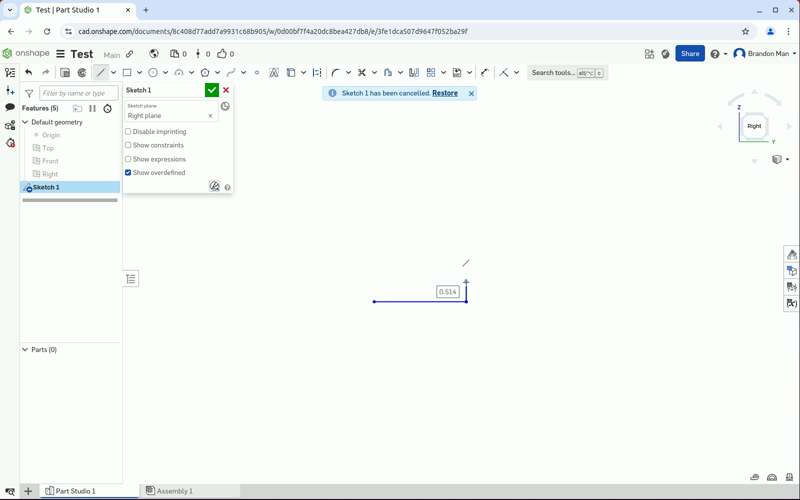
scroll(-6)
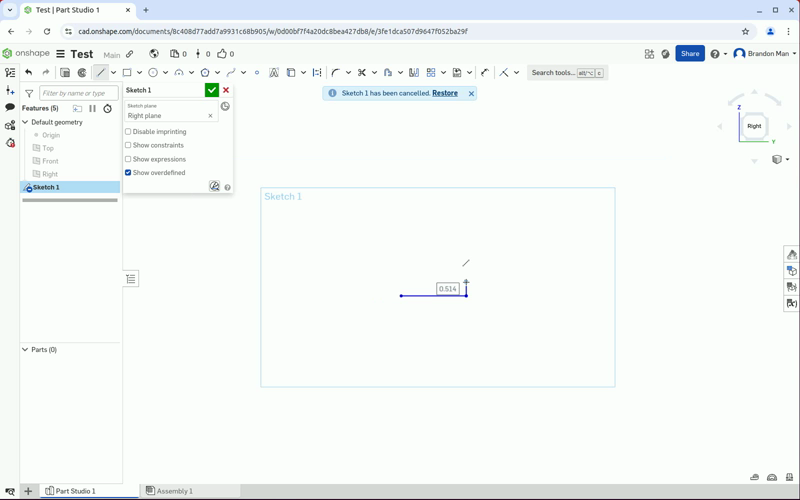
scroll(-6)
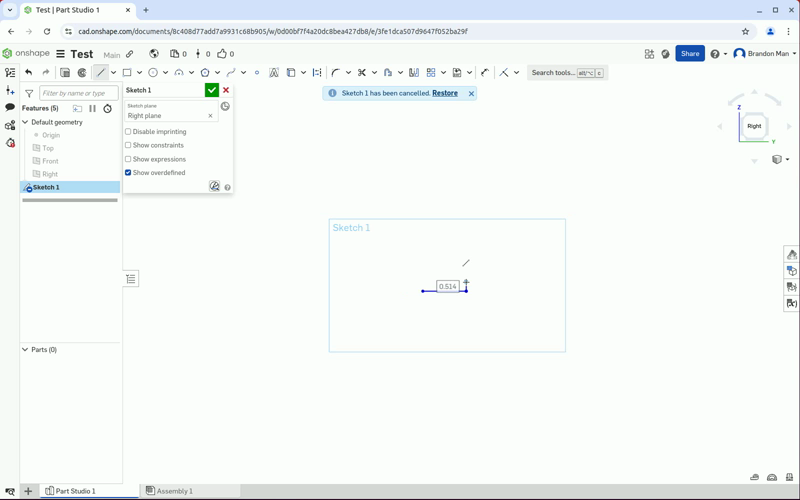
scroll(-6)
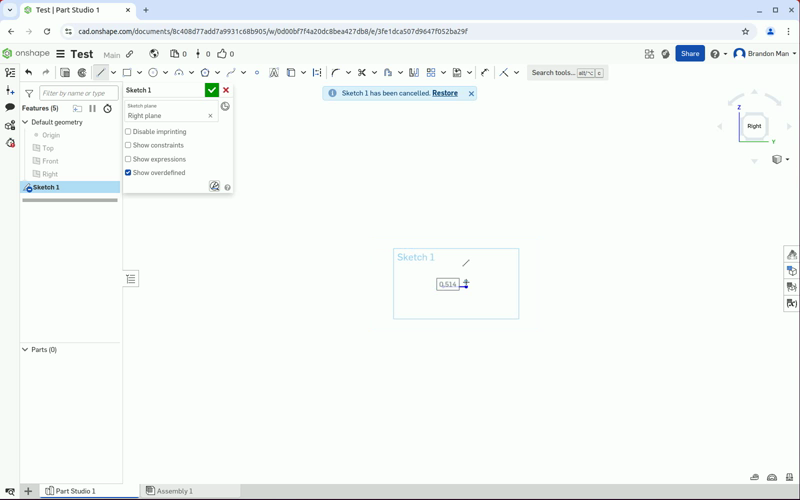
scroll(-6)
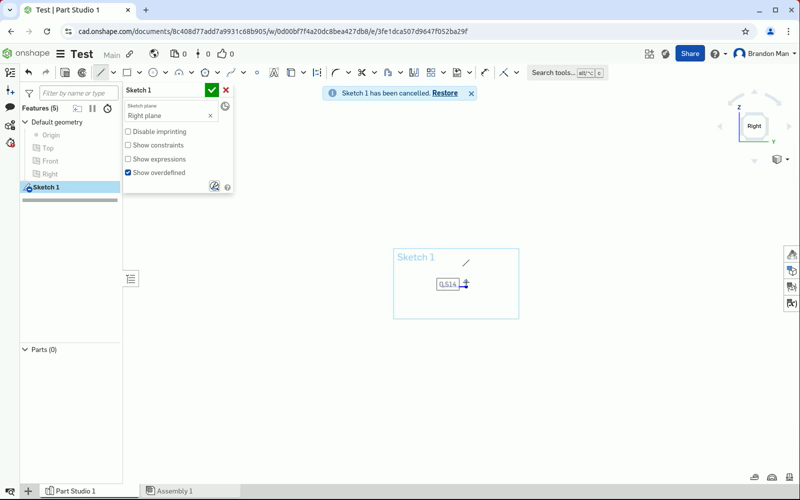
scroll(-6)
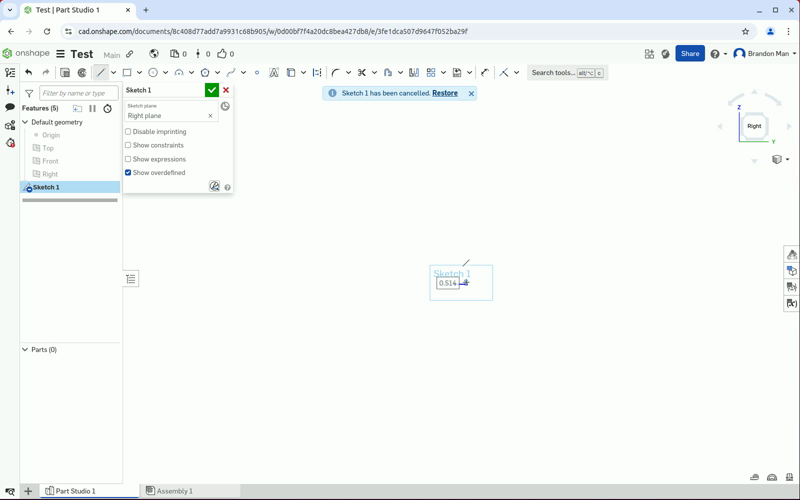
key_up(shift)
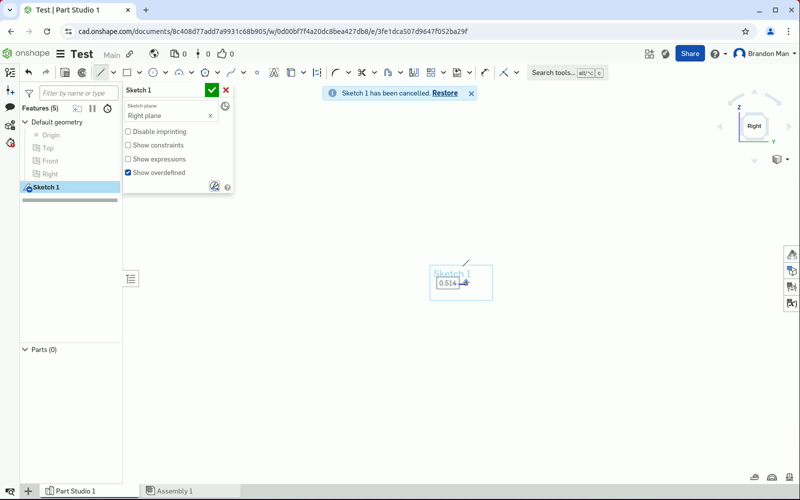
key_down(shift)
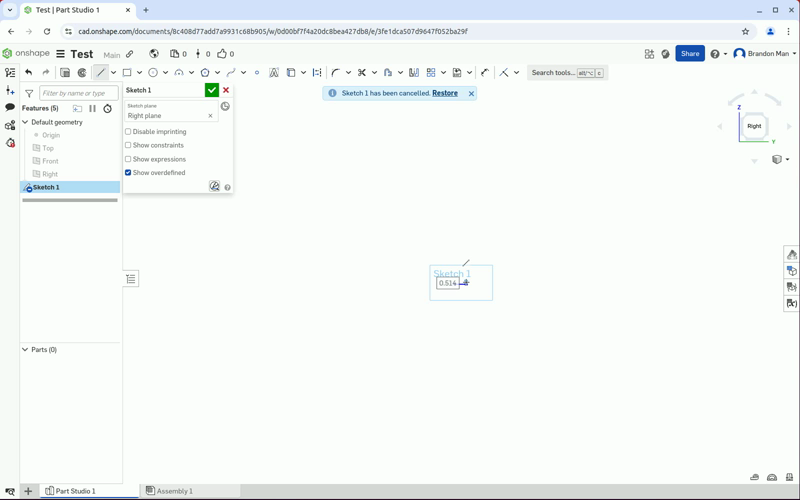
mouse_move(496, 281)
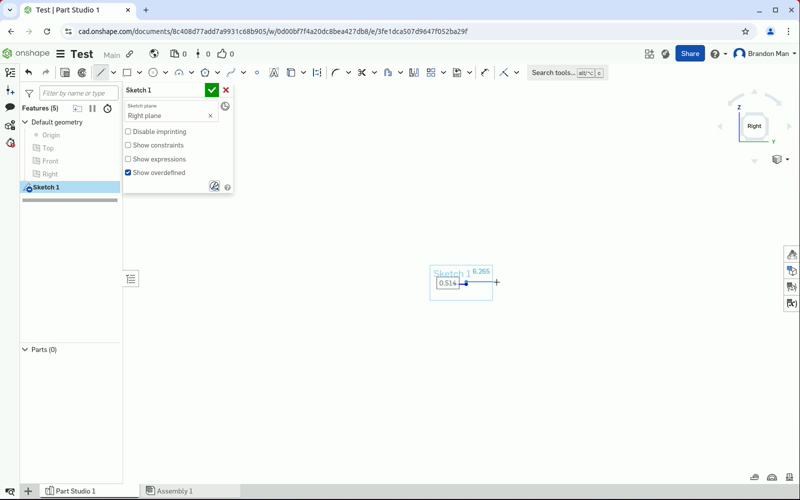
mouse_move(454, 281)
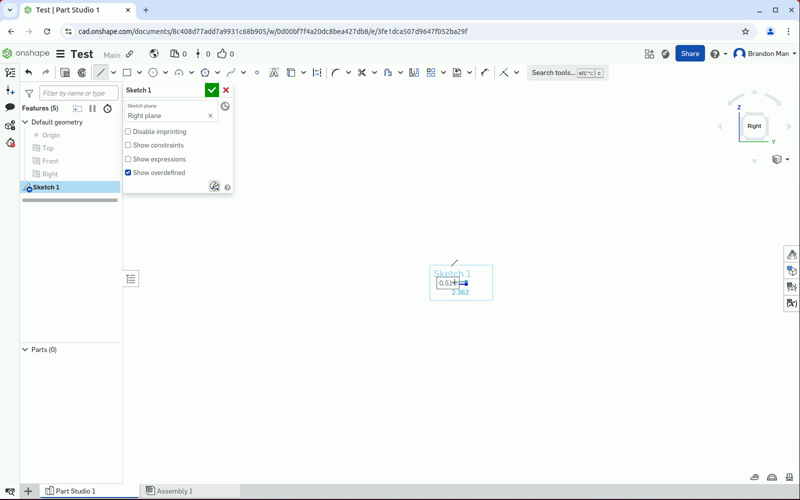
scroll(6)
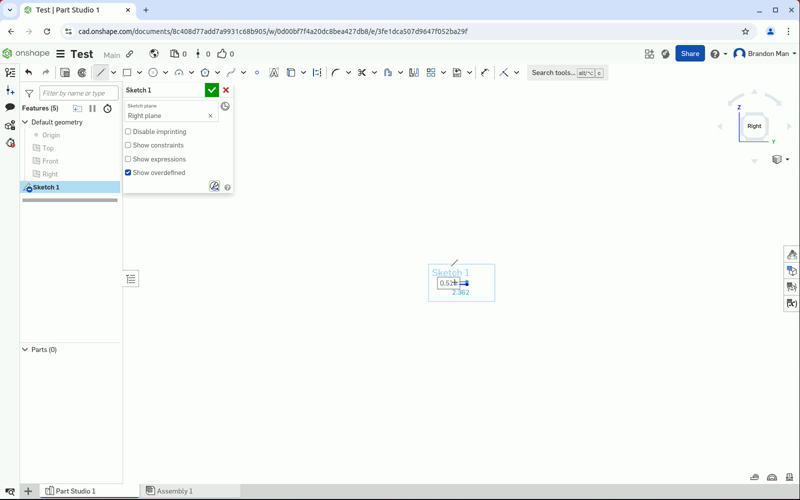
scroll(6)
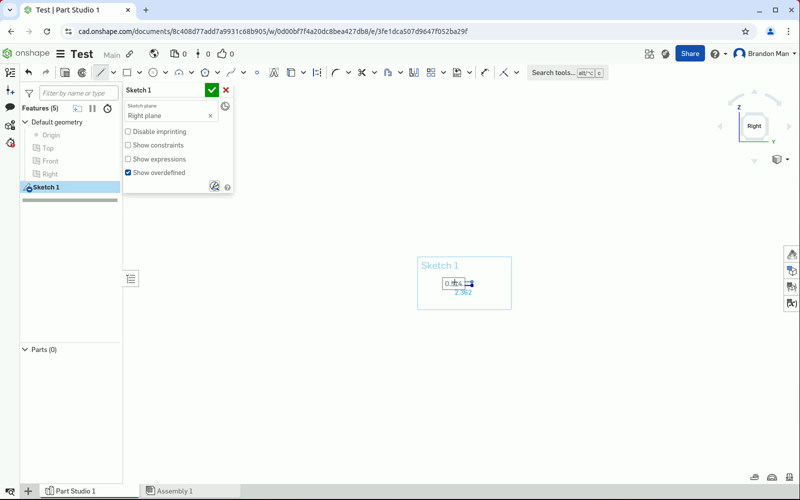
scroll(6)
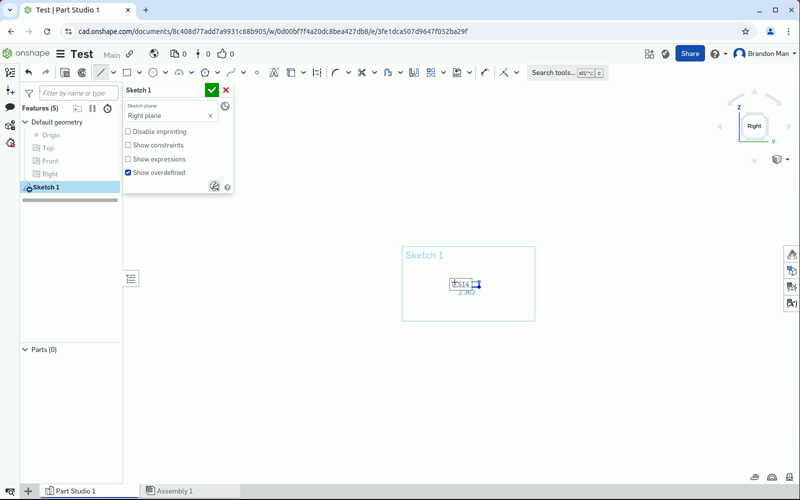
scroll(6)
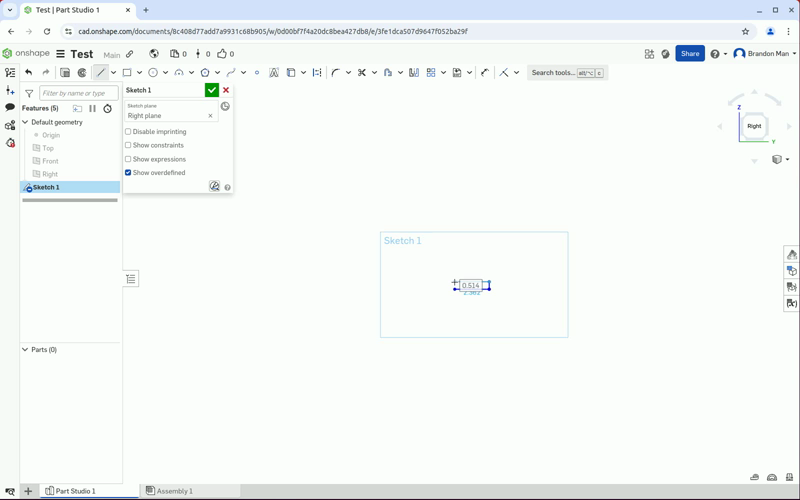
scroll(6)
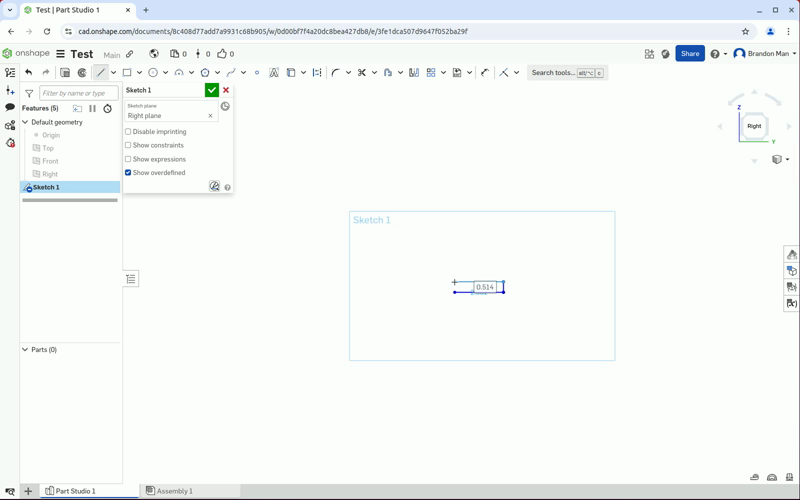
scroll(6)
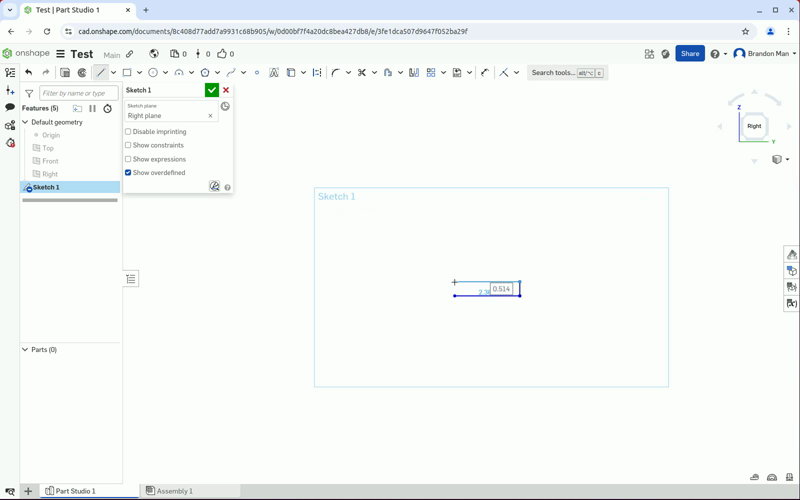
scroll(6)
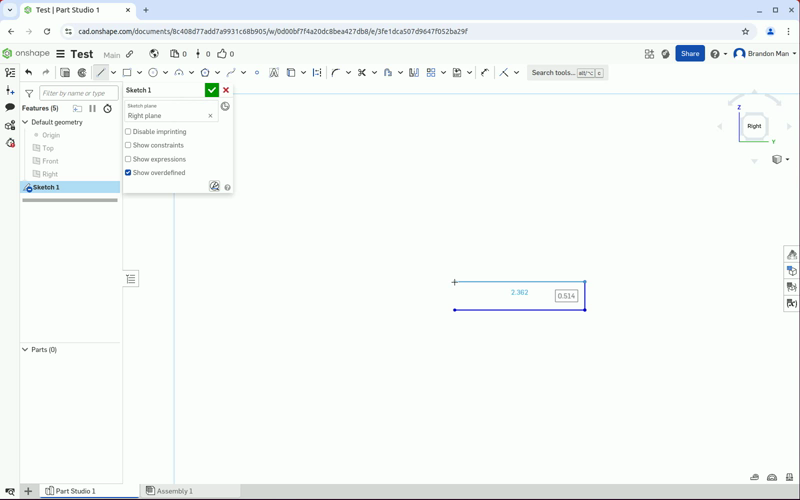
click(454, 281)
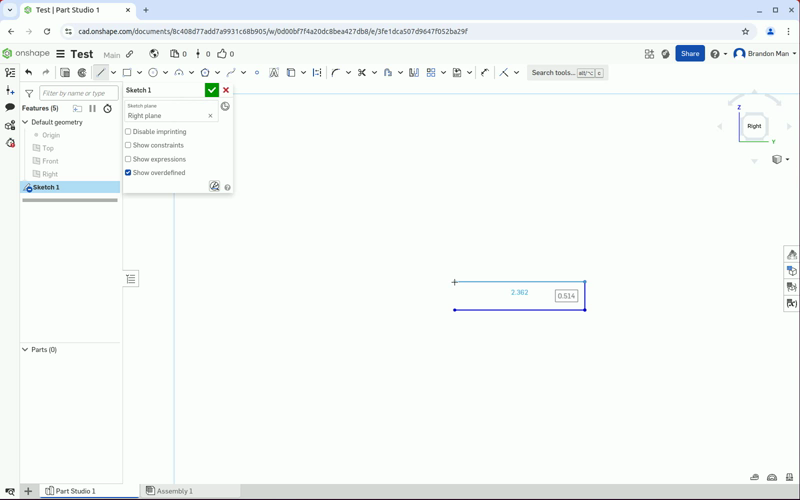
scroll(-6)
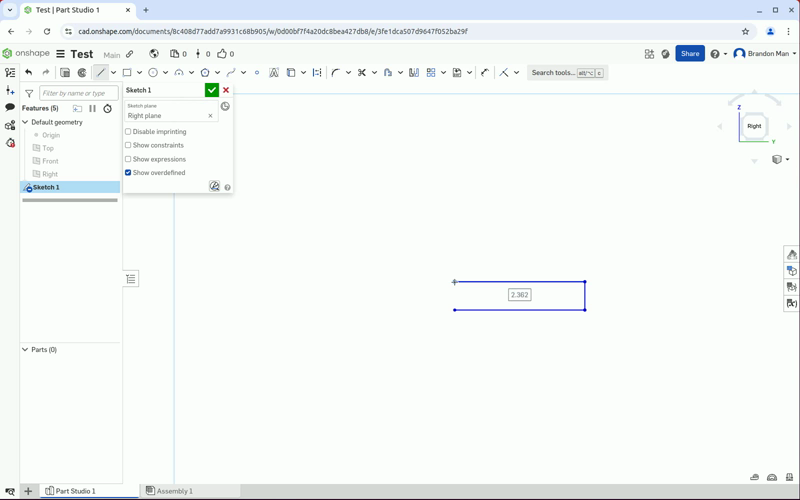
scroll(-6)
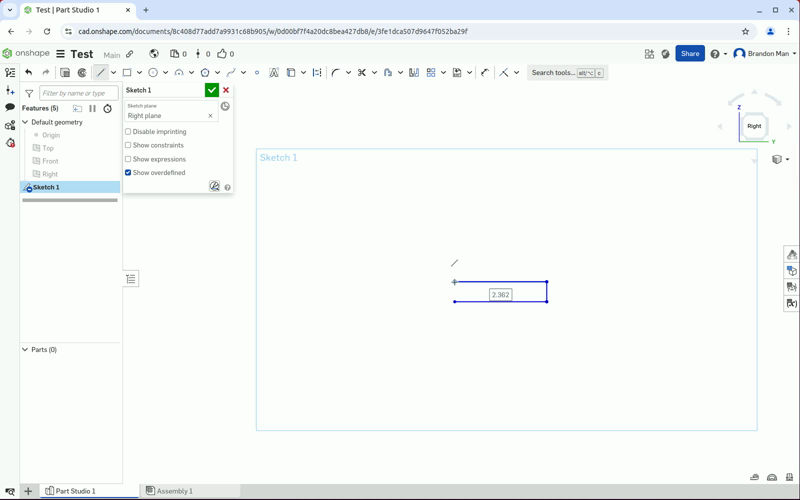
scroll(-6)
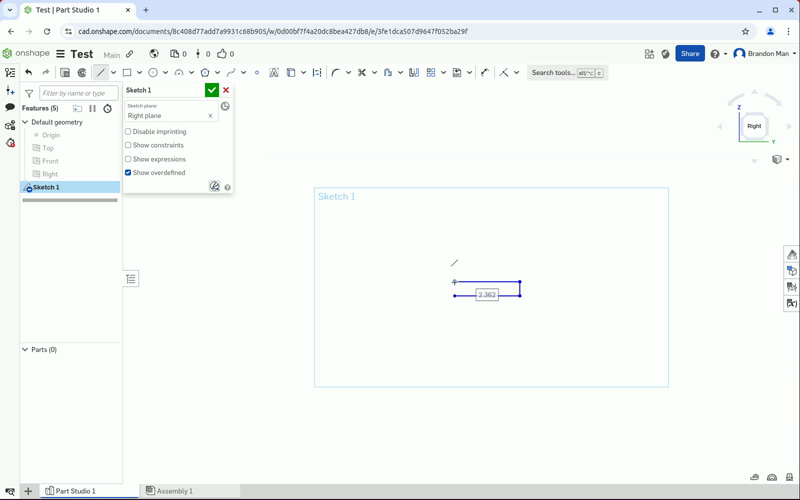
scroll(-6)
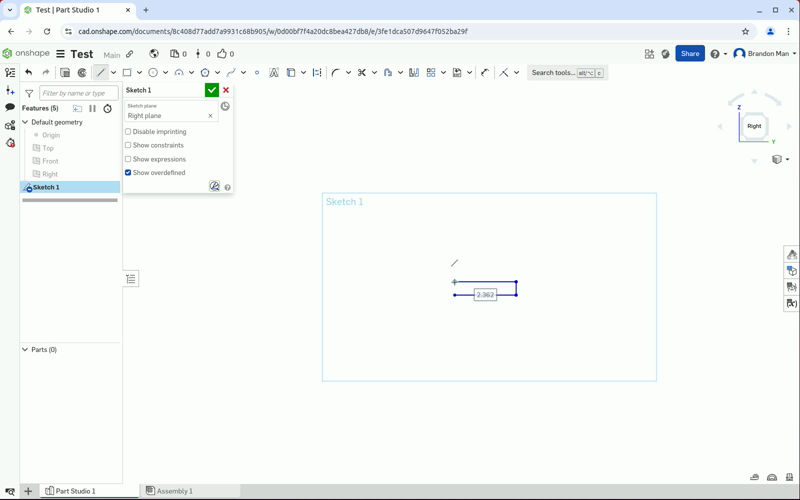
scroll(-6)
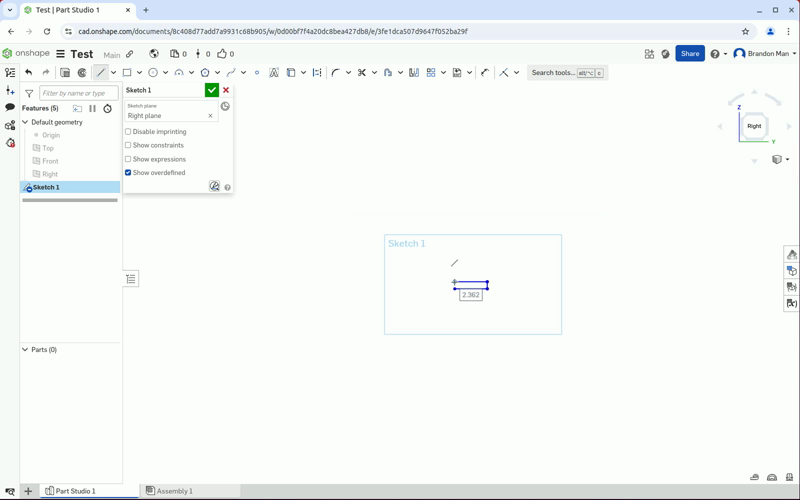
scroll(-6)
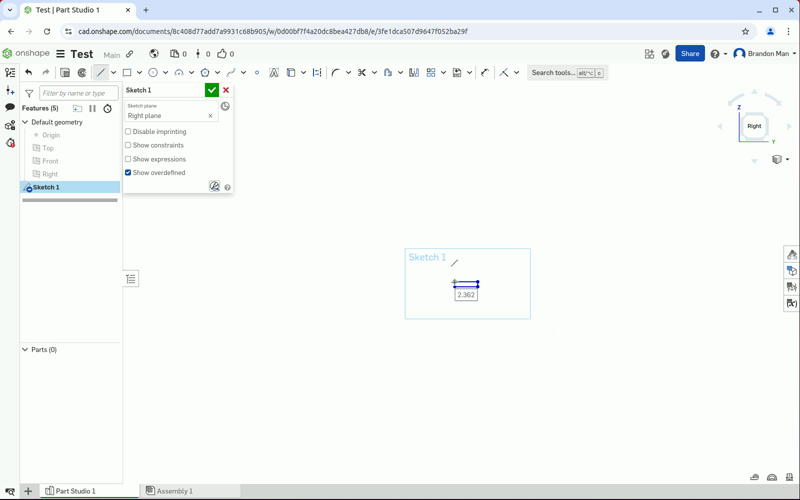
scroll(-6)
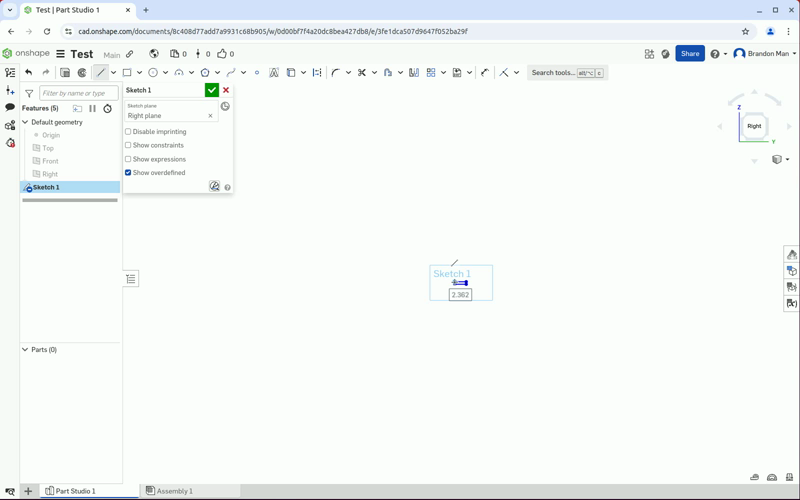
key_up(shift)
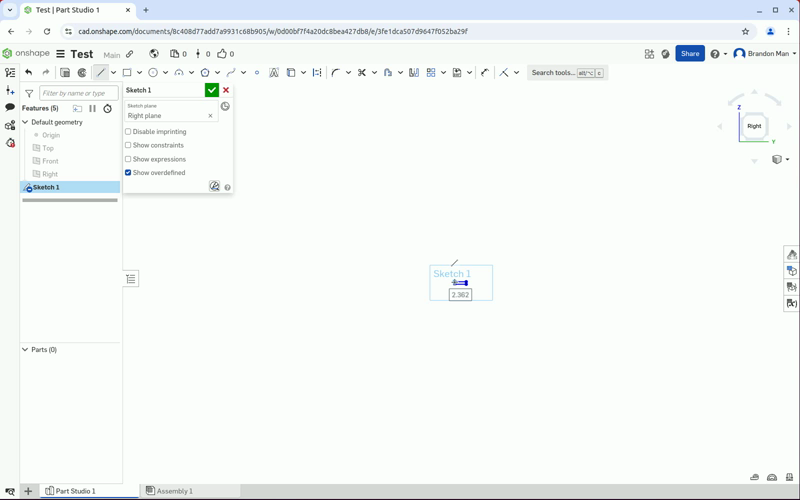
mouse_move(484, 281)
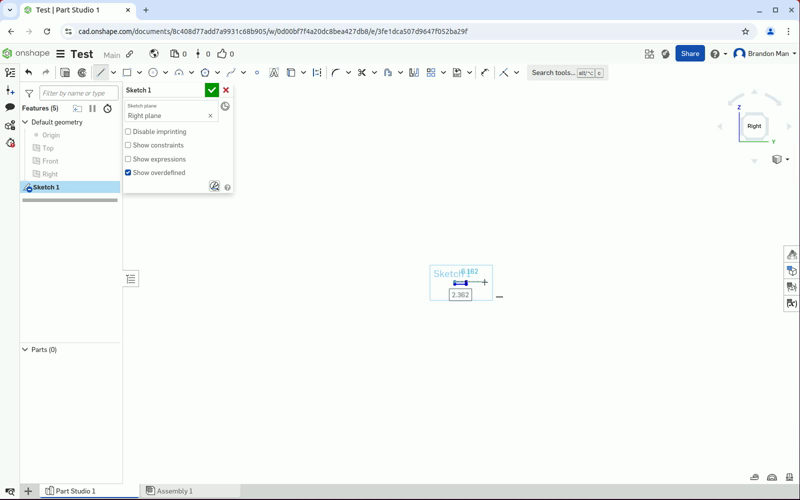
key_down(shift)
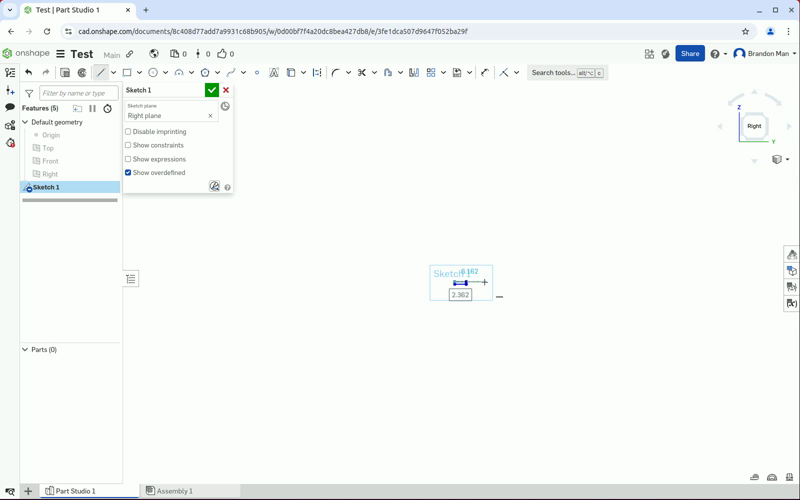
mouse_move(454, 284)
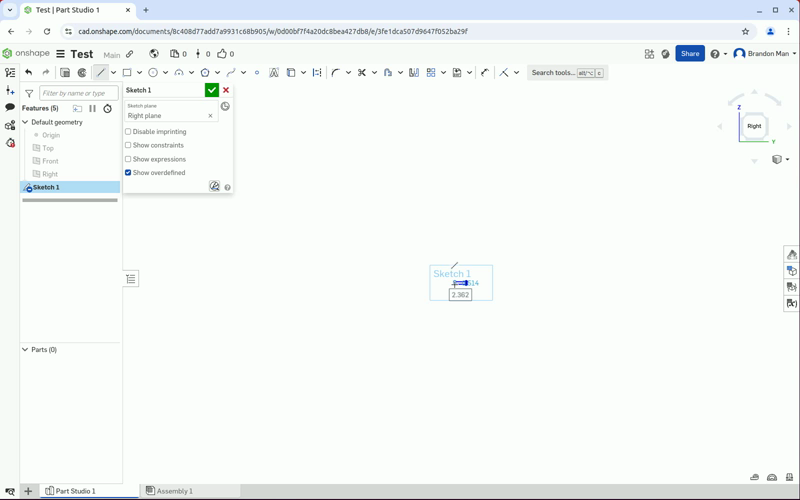
scroll(6)
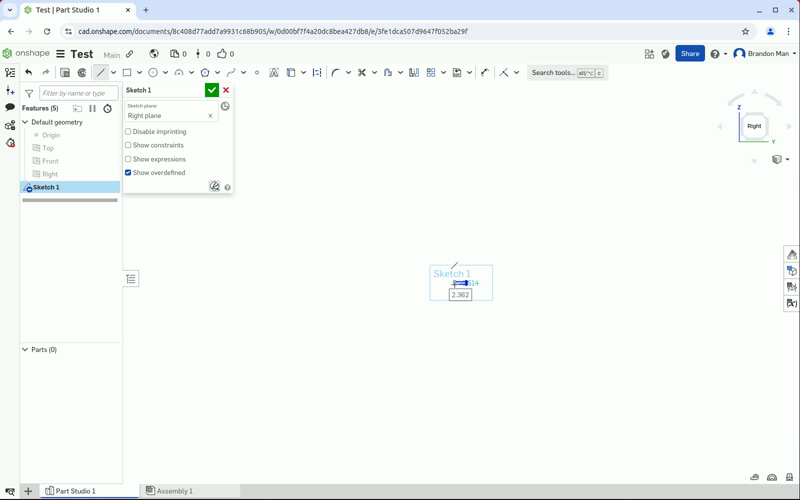
scroll(6)
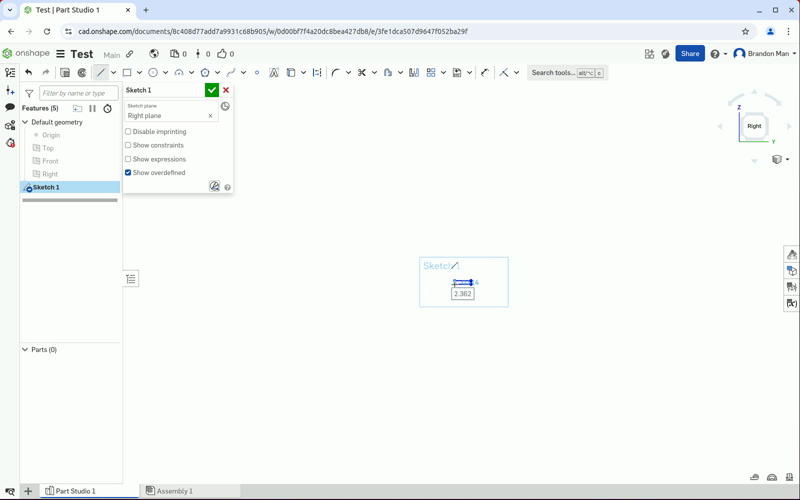
scroll(6)
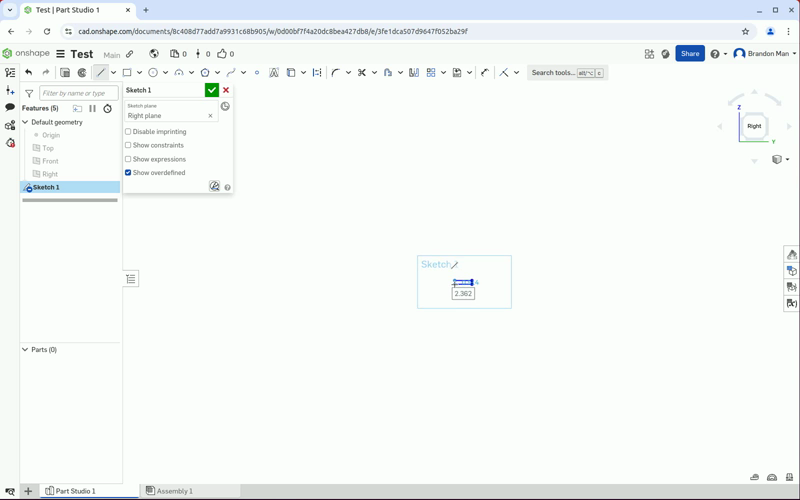
scroll(6)
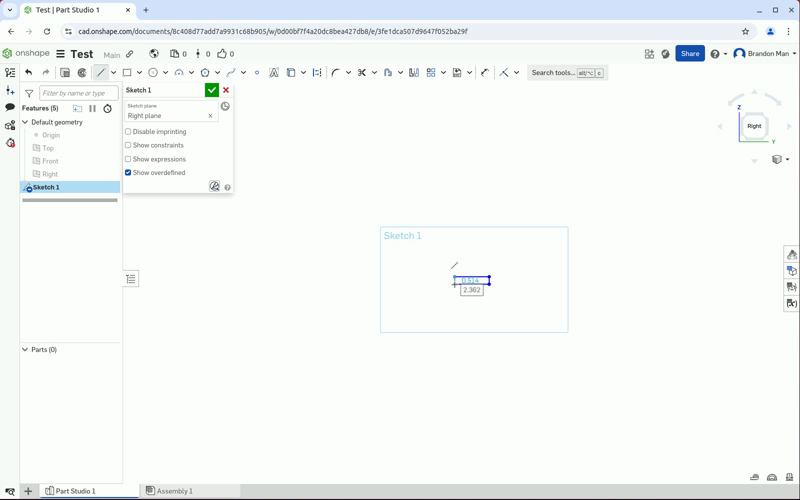
scroll(6)
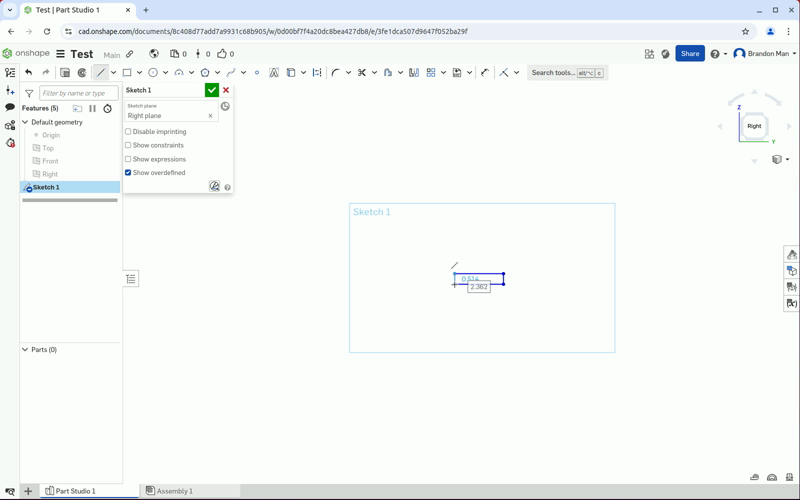
scroll(6)
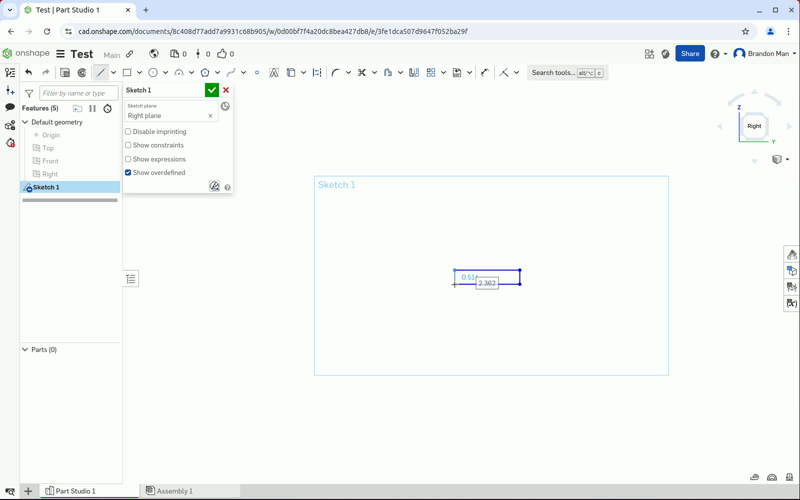
scroll(6)
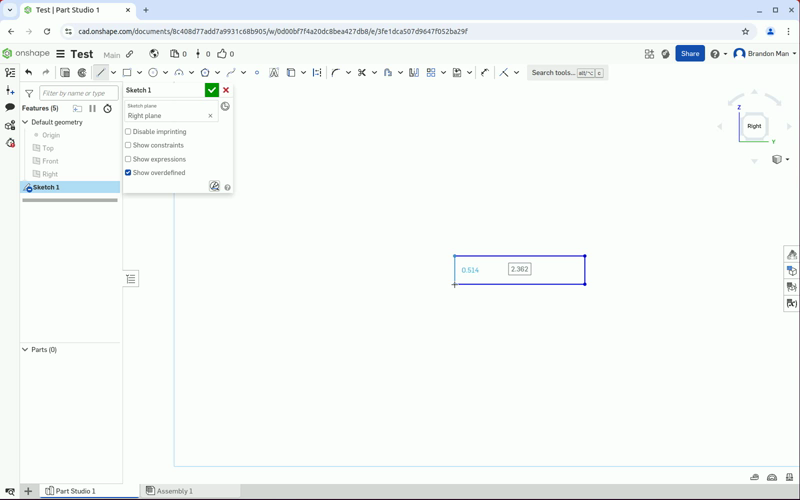
key_up(shift)
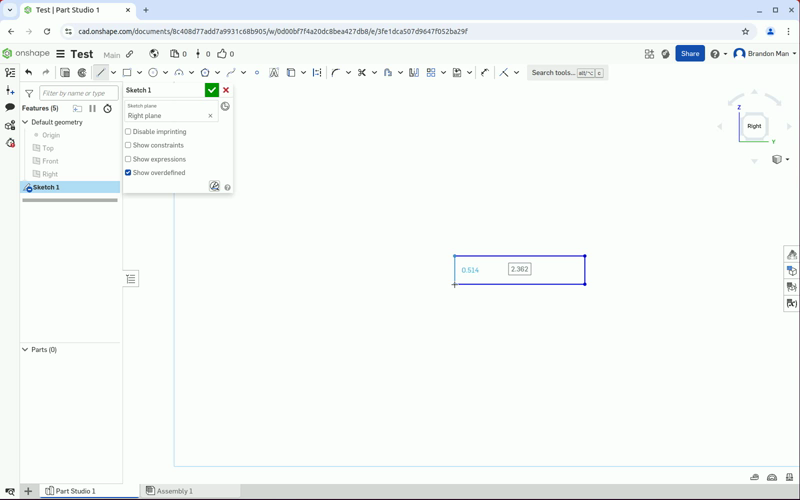
click(454, 284)
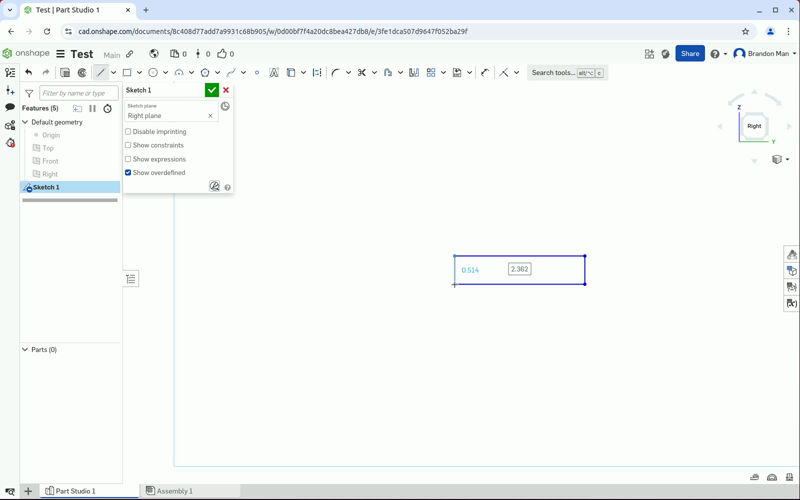
scroll(-6)
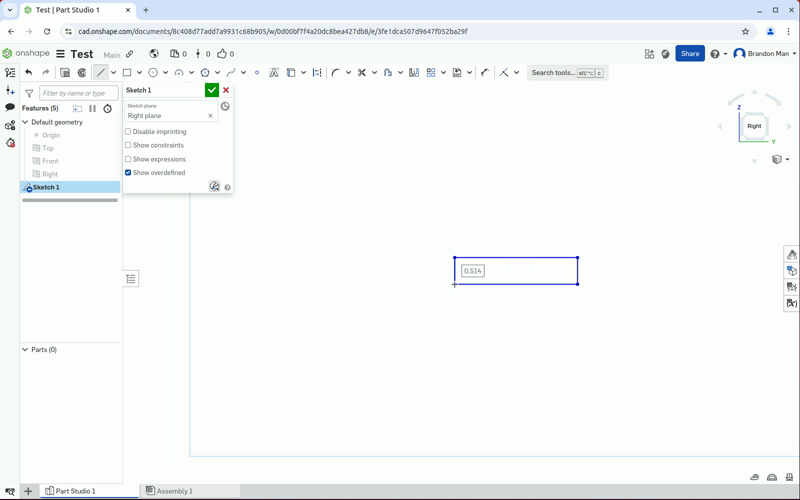
scroll(-6)
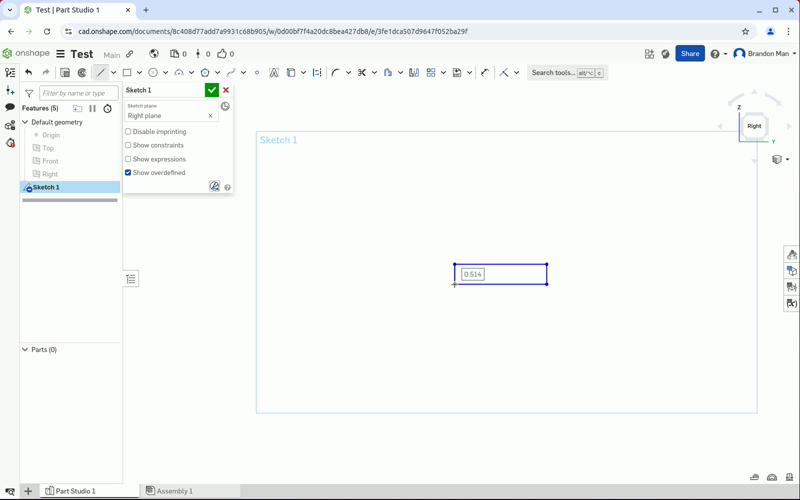
scroll(-6)
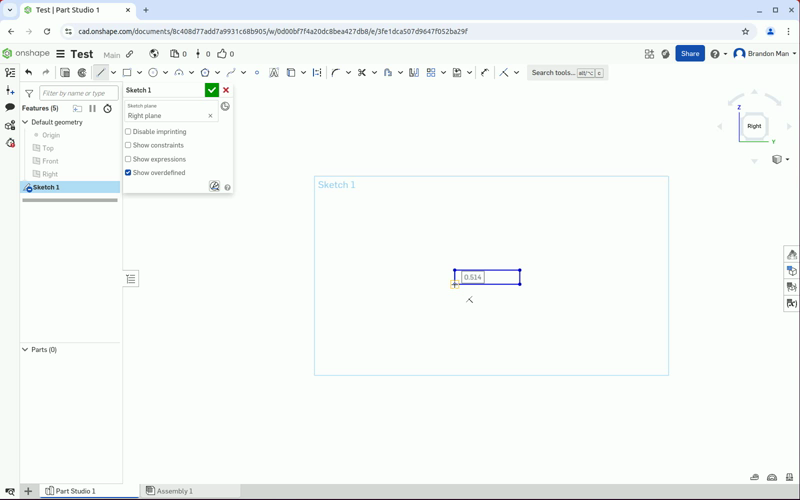
scroll(-6)
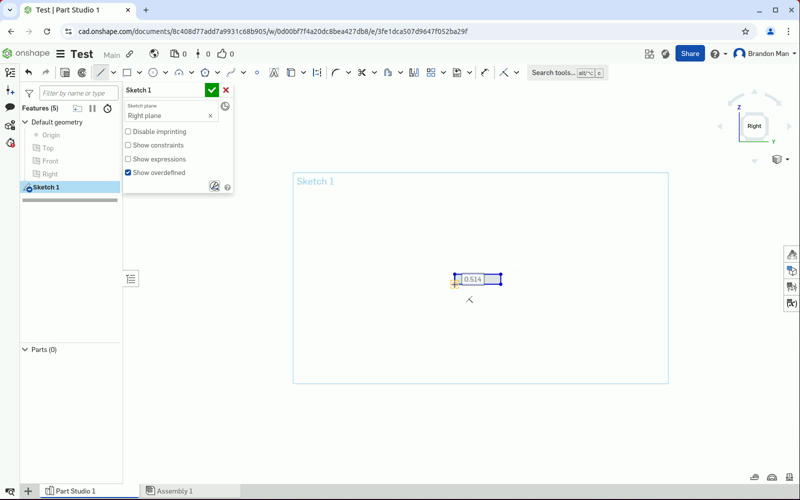
scroll(-6)
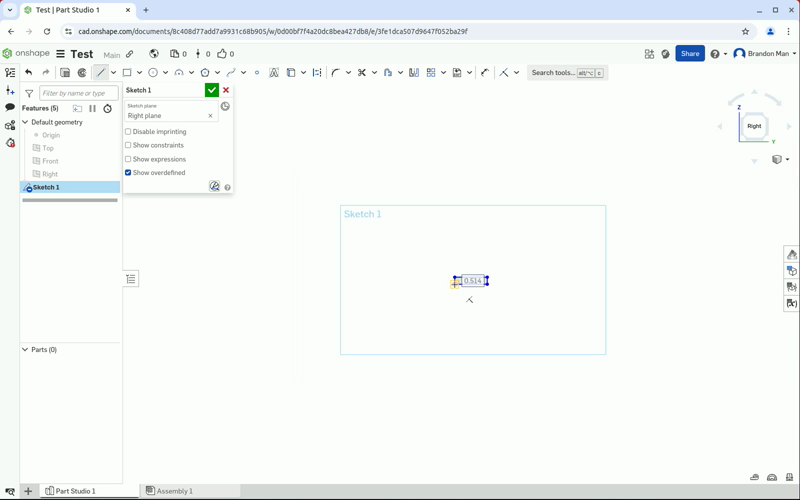
scroll(-6)
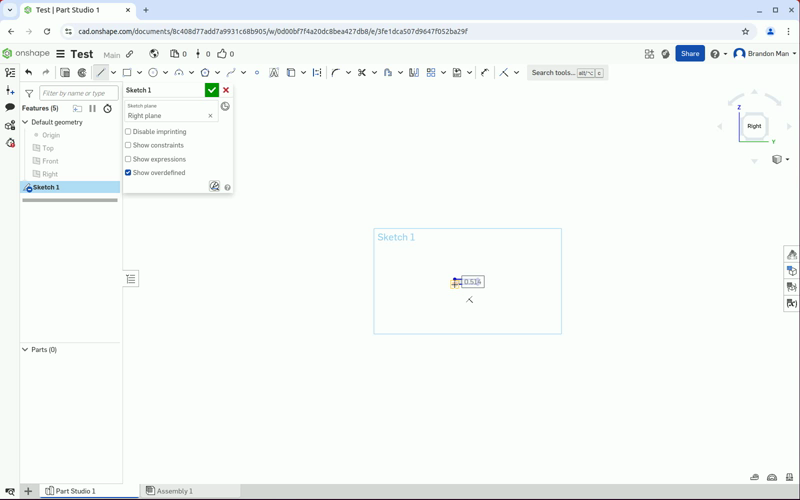
scroll(-6)
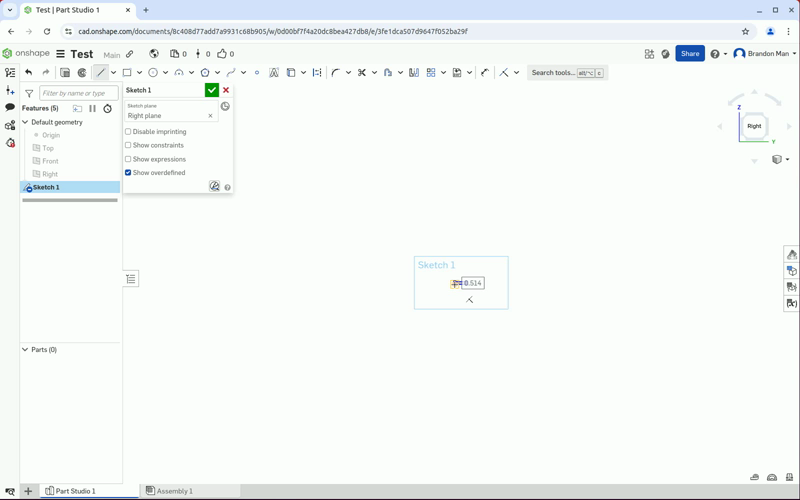
key(esc)
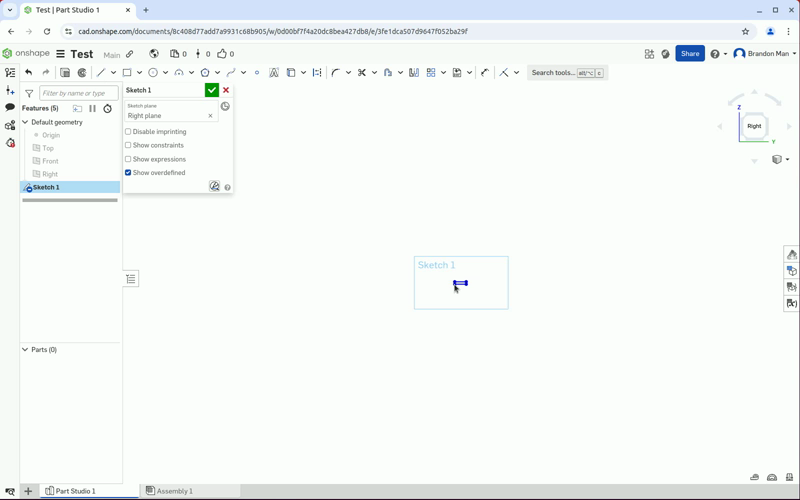
mouse_move(458, 282)
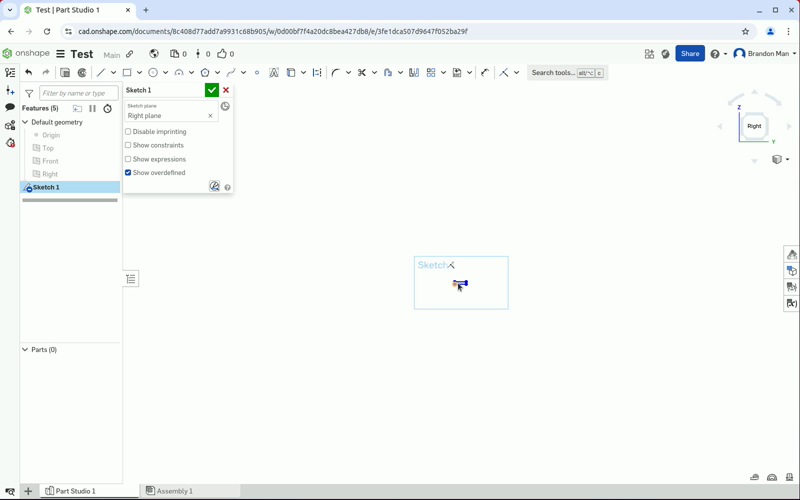
scroll(6)
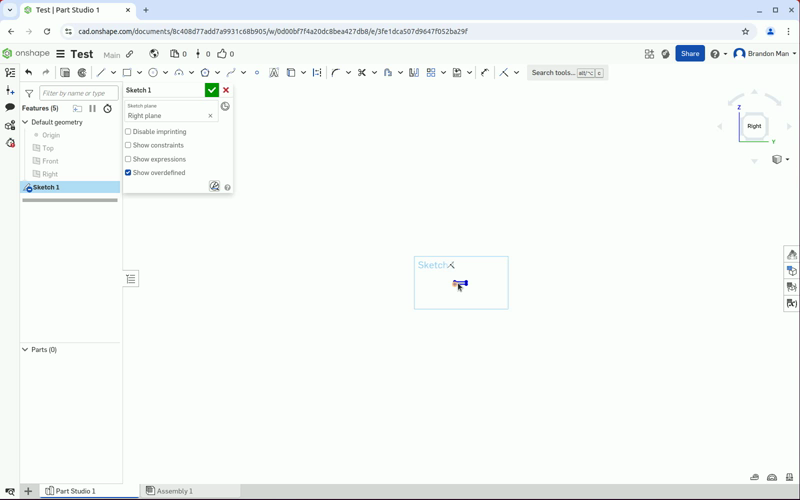
scroll(6)
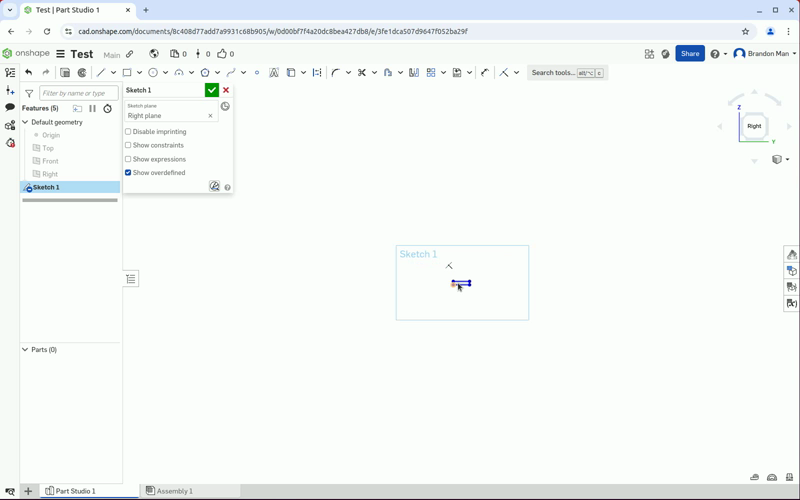
scroll(6)
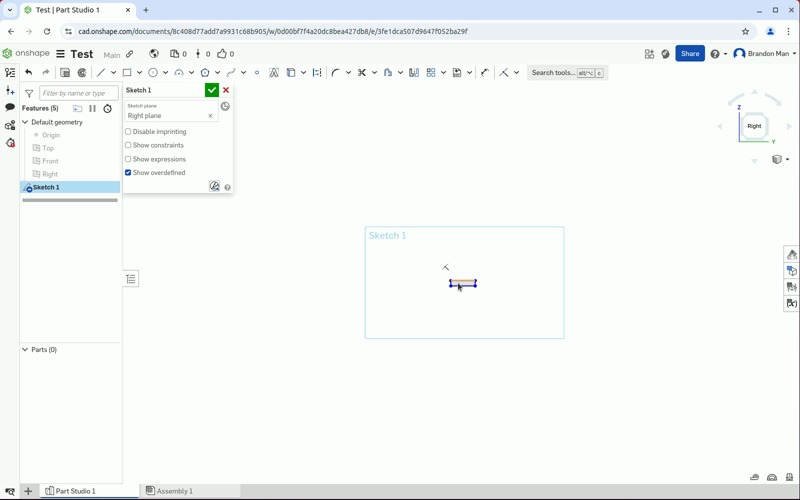
scroll(6)
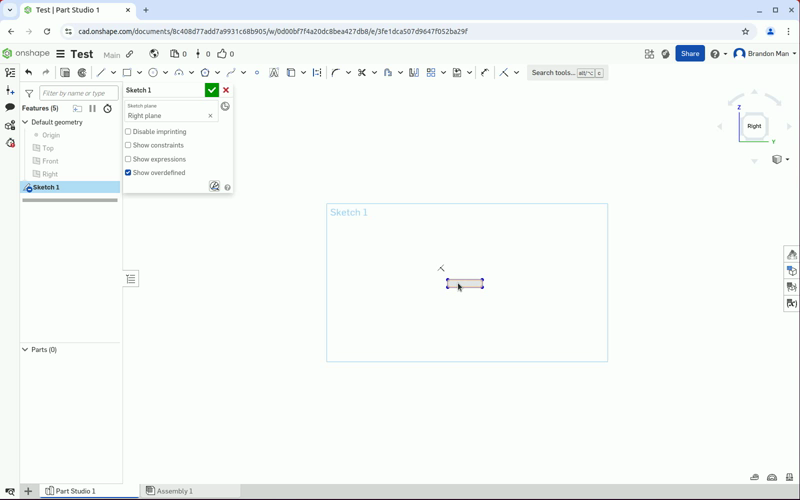
scroll(6)
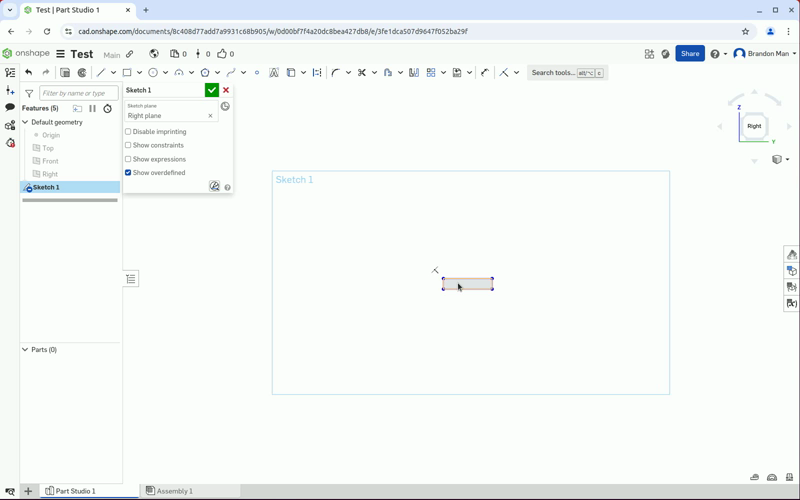
scroll(6)
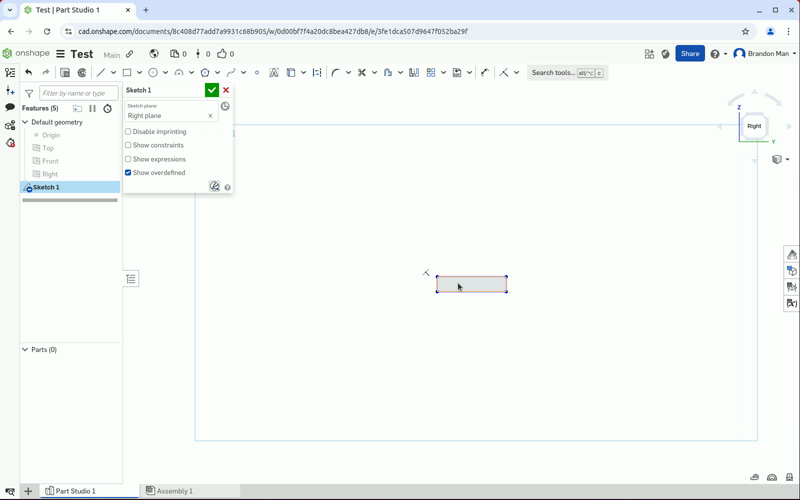
scroll(6)
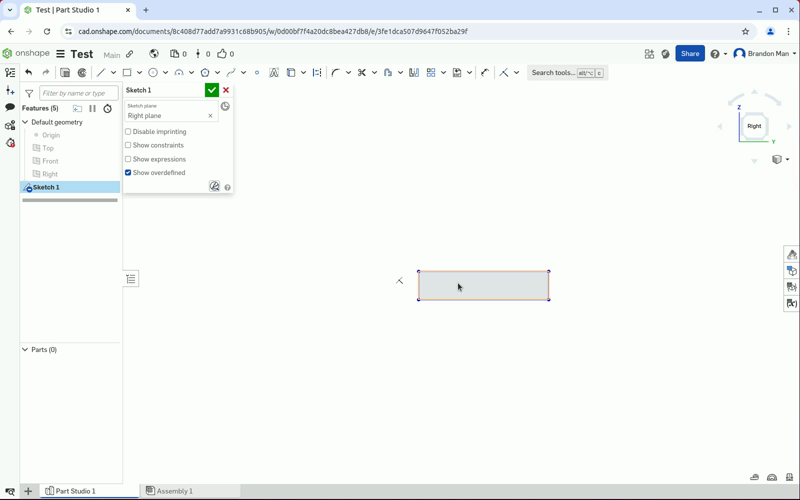
click(458, 282)
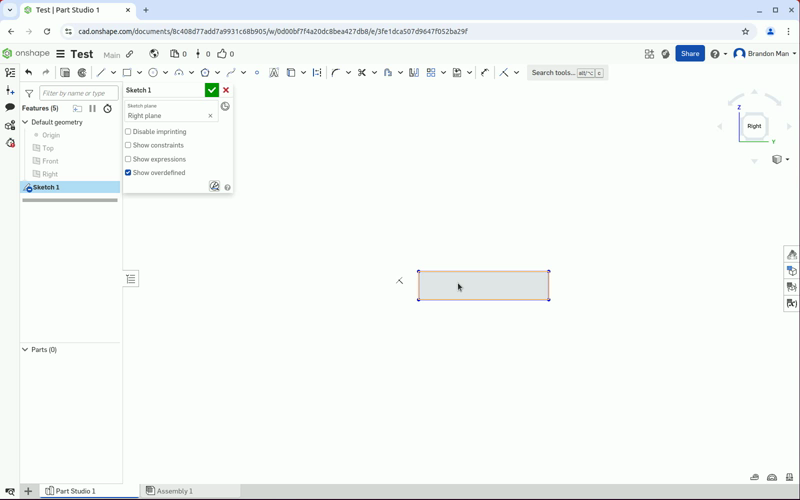
scroll(-6)
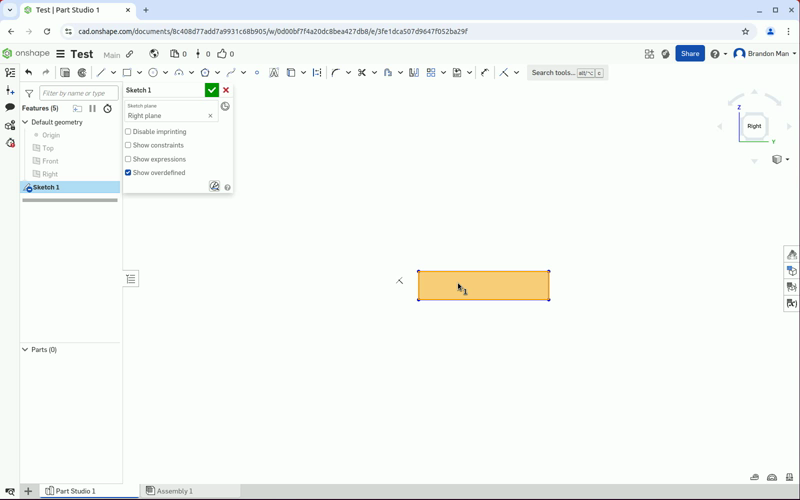
scroll(-6)
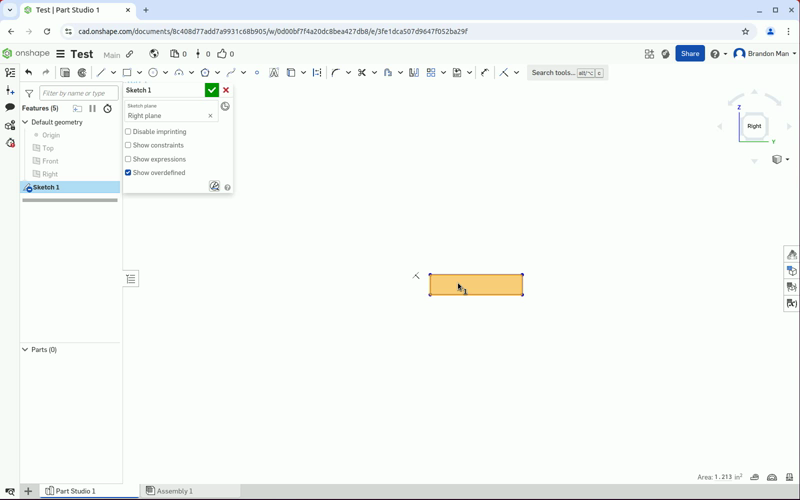
scroll(-6)
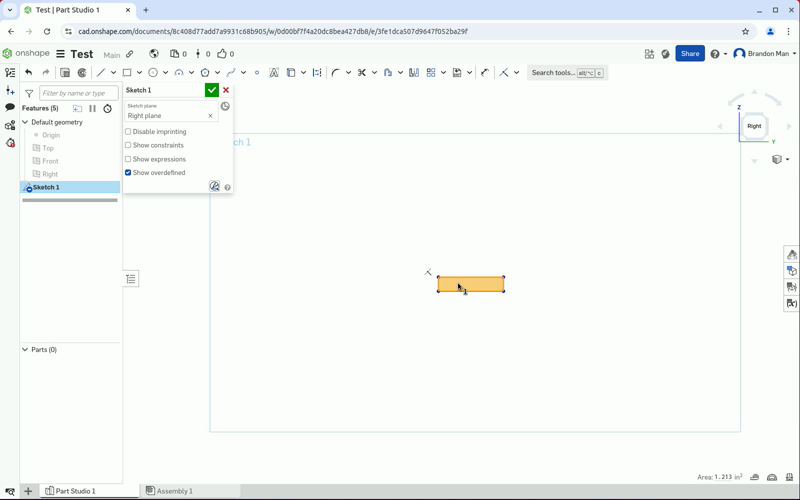
scroll(-6)
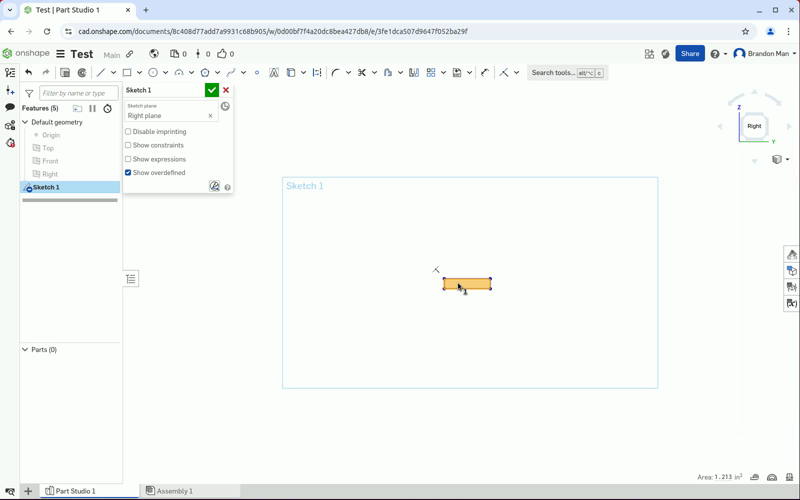
scroll(-6)
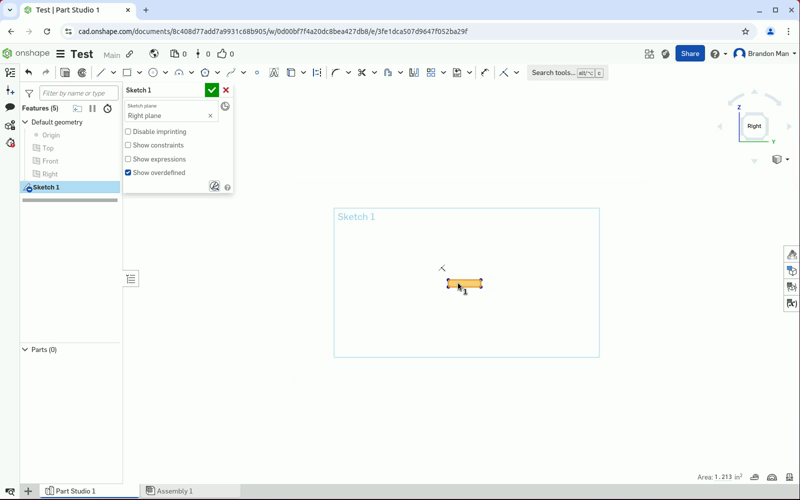
scroll(-6)
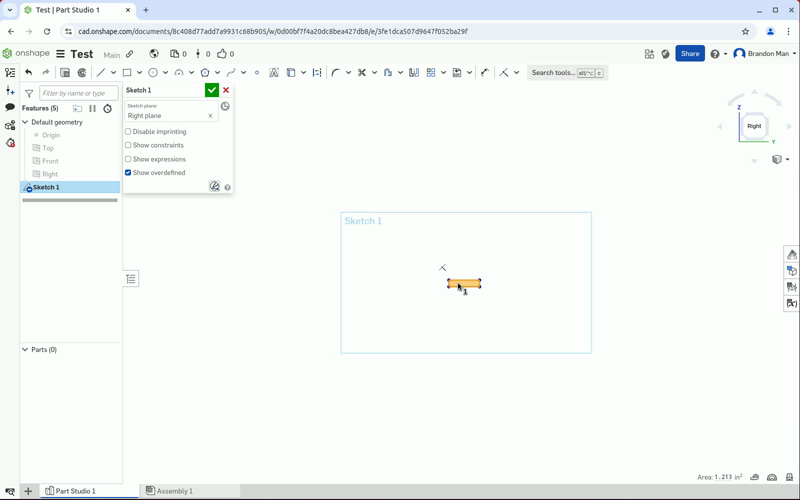
scroll(-6)
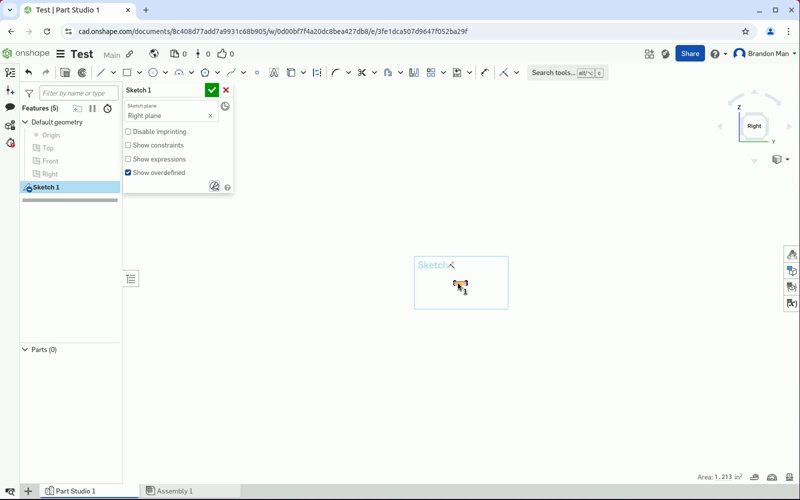
mouse_move(73, 352)
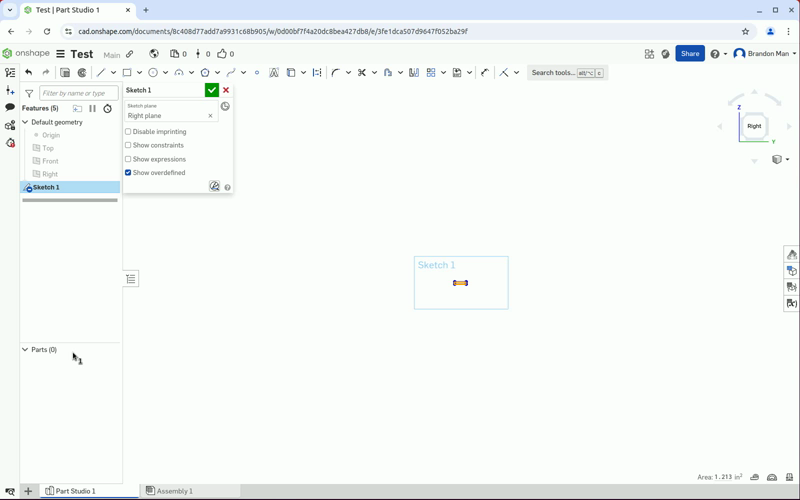
key(shift+y)
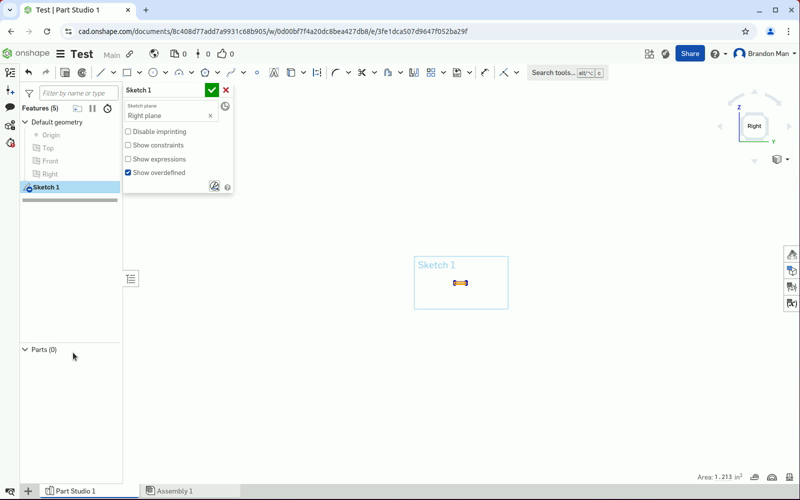
key(shift+e)
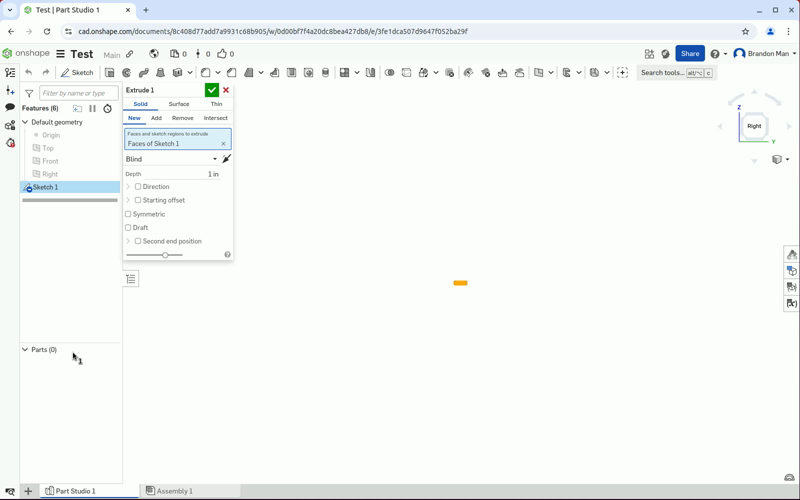
mouse_move(143, 106)
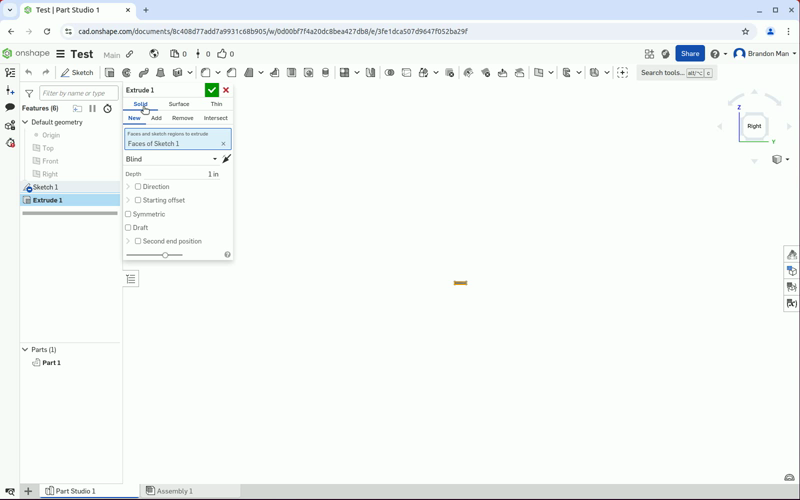
click(143, 106)
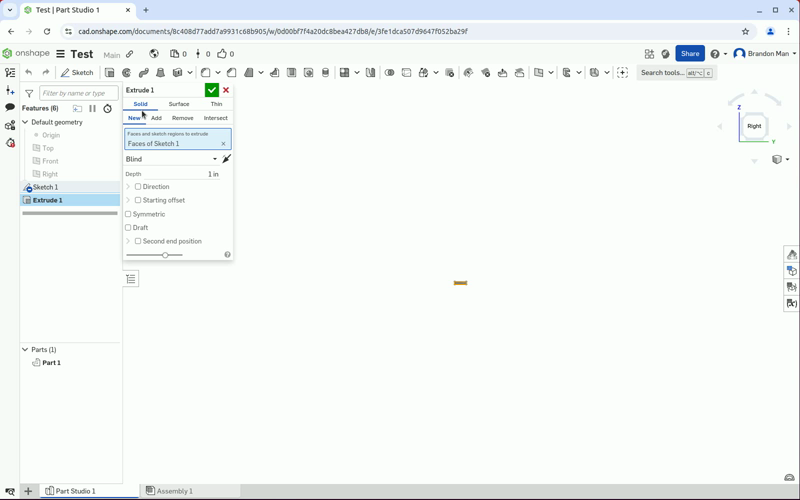
mouse_move(137, 120)
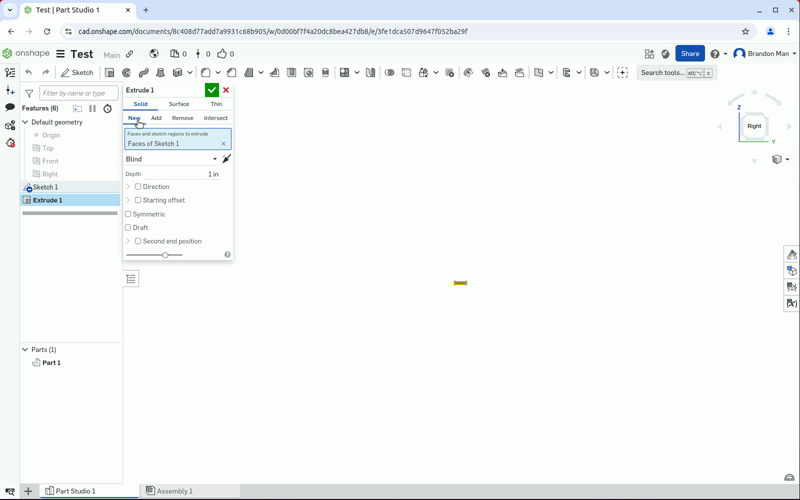
click(137, 120)
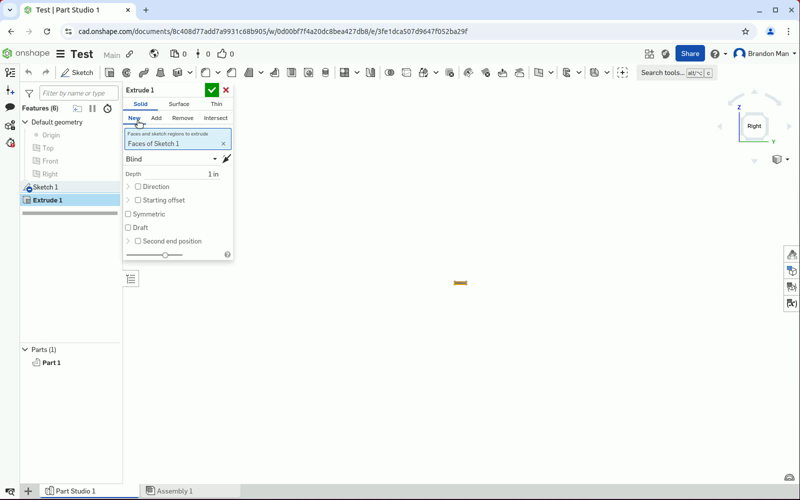
key(tab, 4)
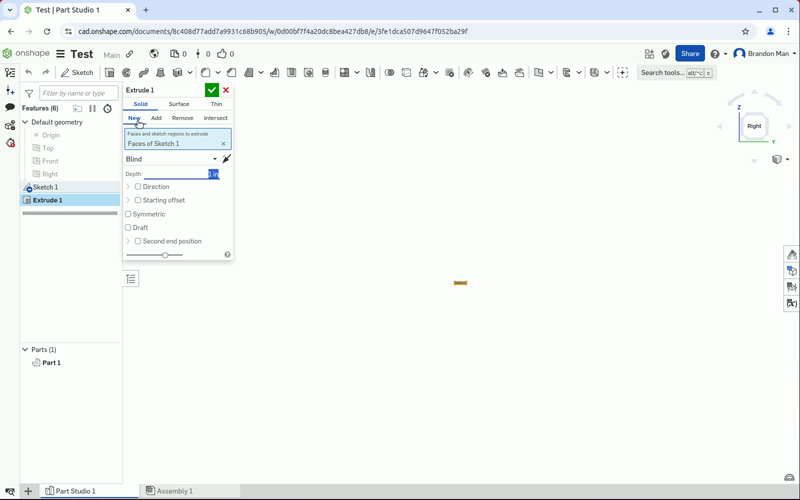
text(23.108)
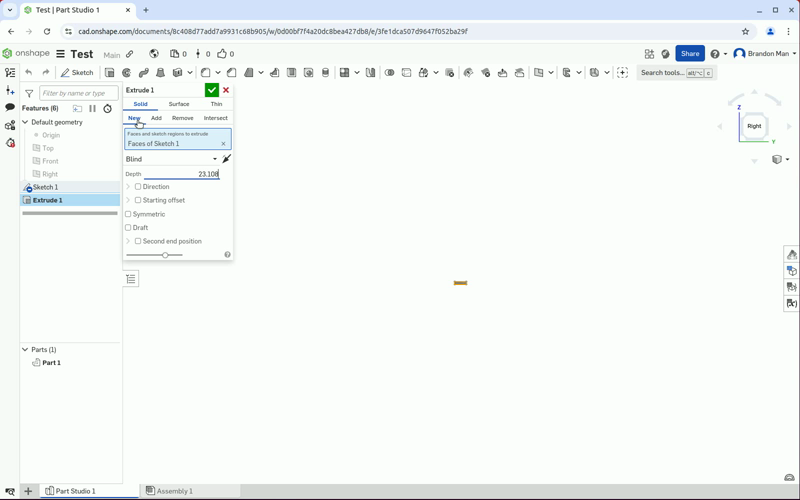
key(tab, 3)
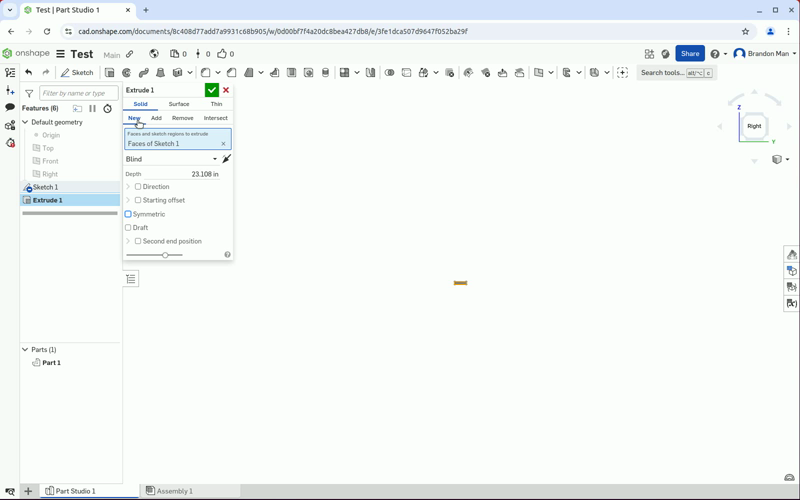
key(space)
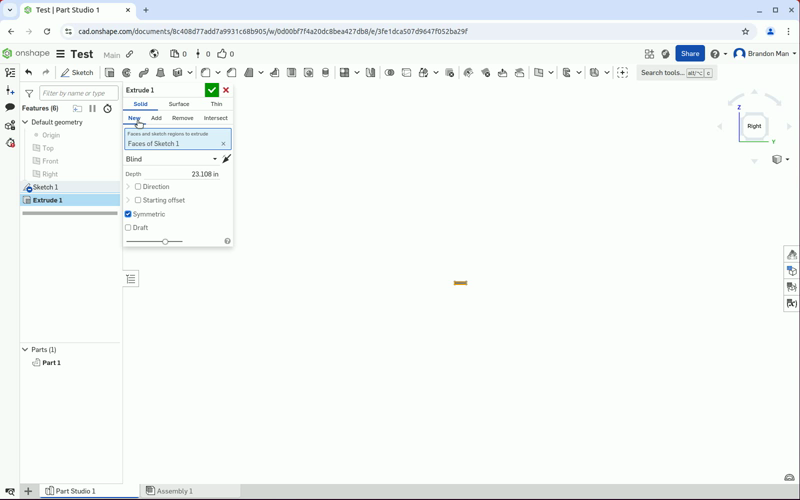
key(enter)
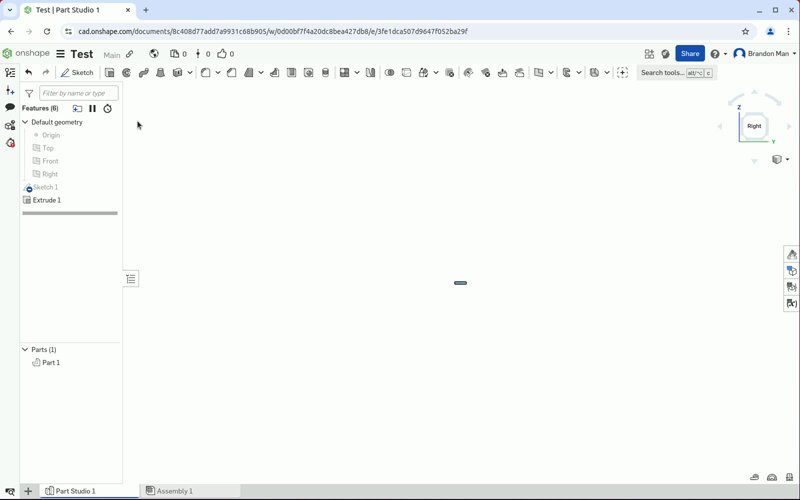
key(shift+h)
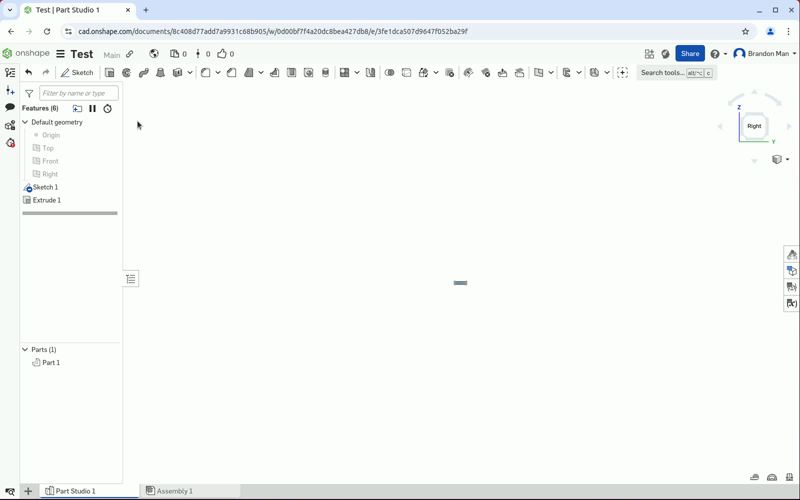
key(shift+h)
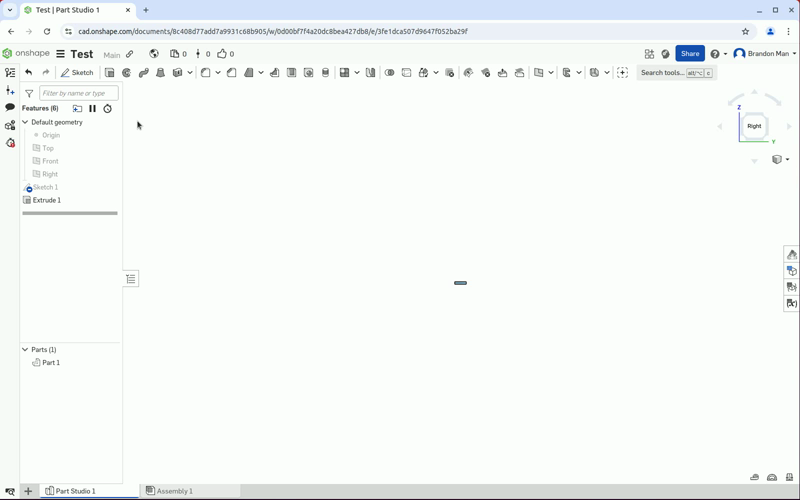
mouse_move(73, 189)
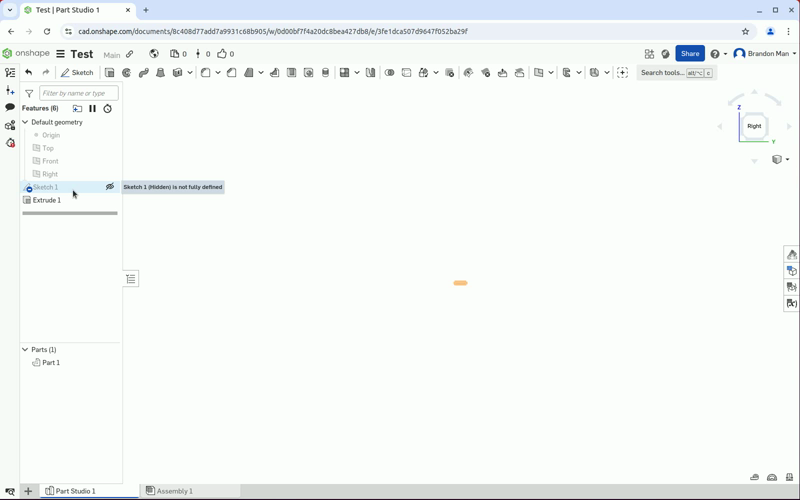
click(73, 189)
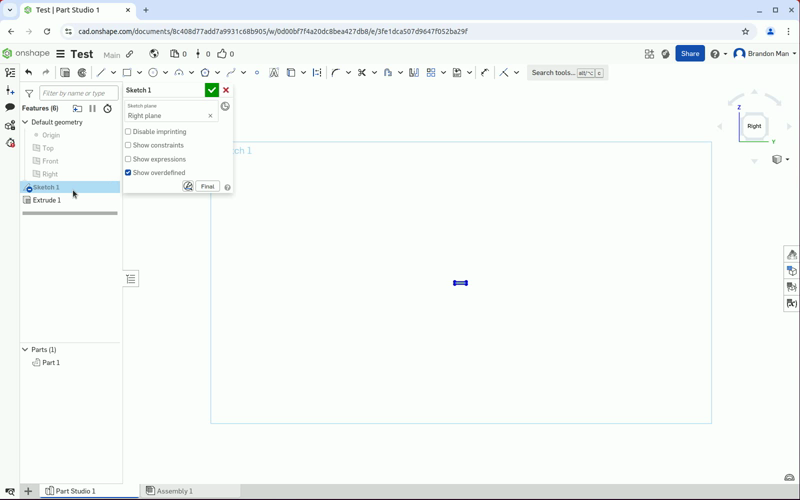
mouse_move(229, 92)
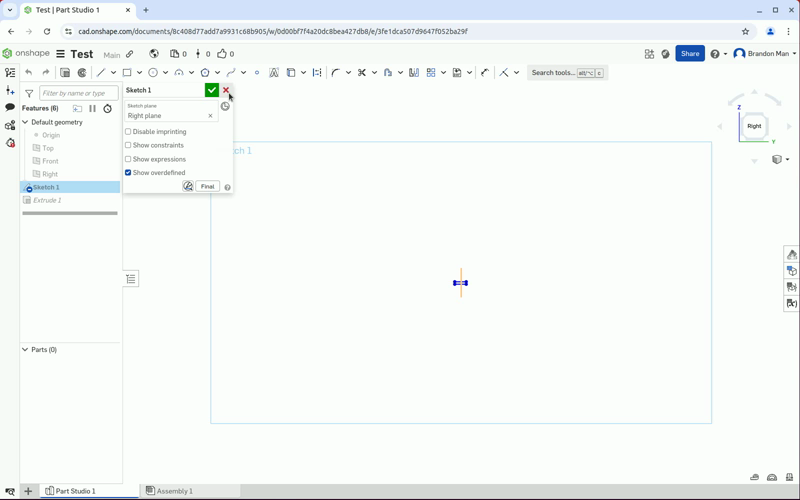
click(229, 92)
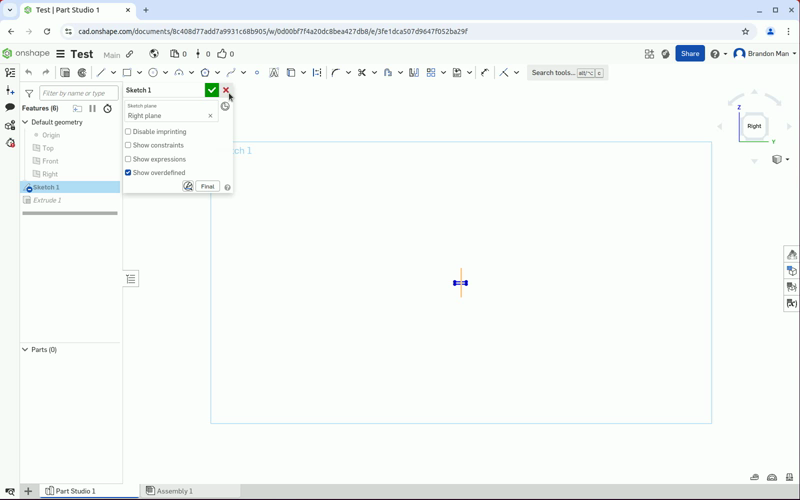
key(shift+s)
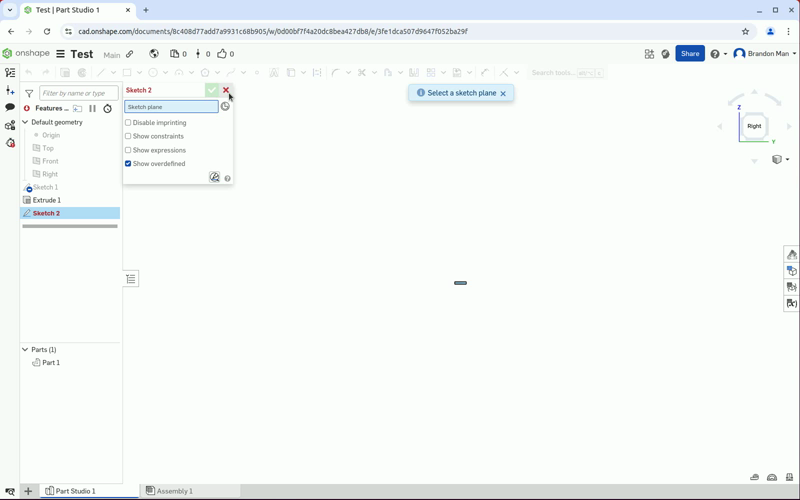
mouse_move(73, 176)
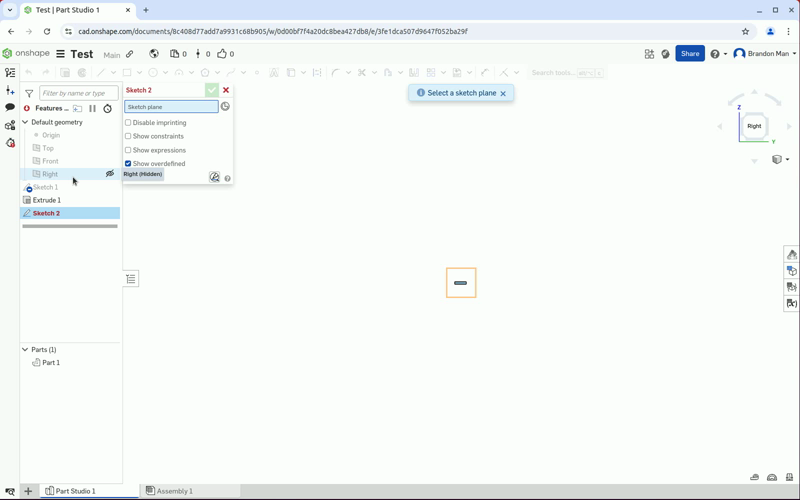
click(73, 176)
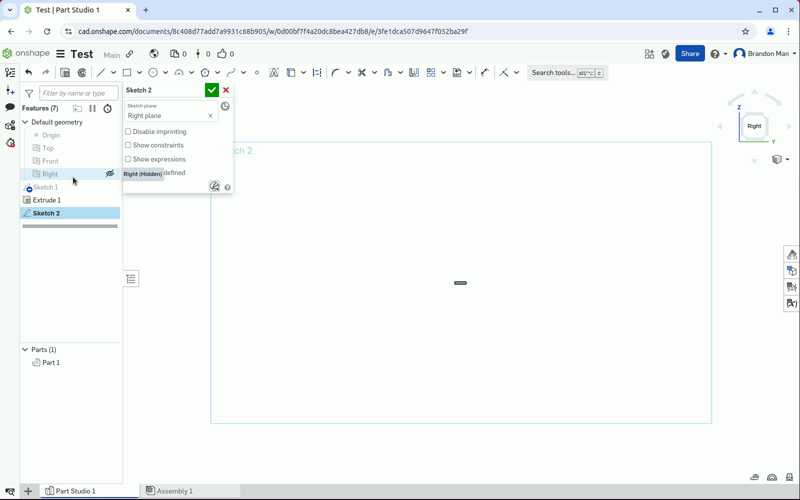
mouse_move(73, 352)
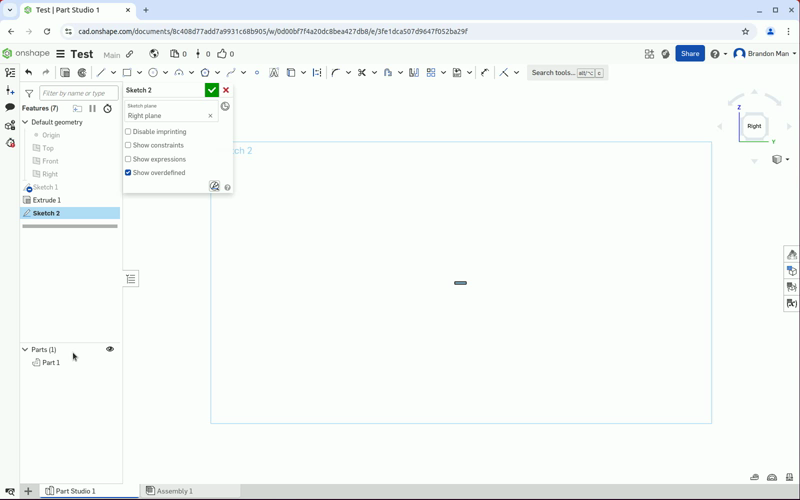
key(y)
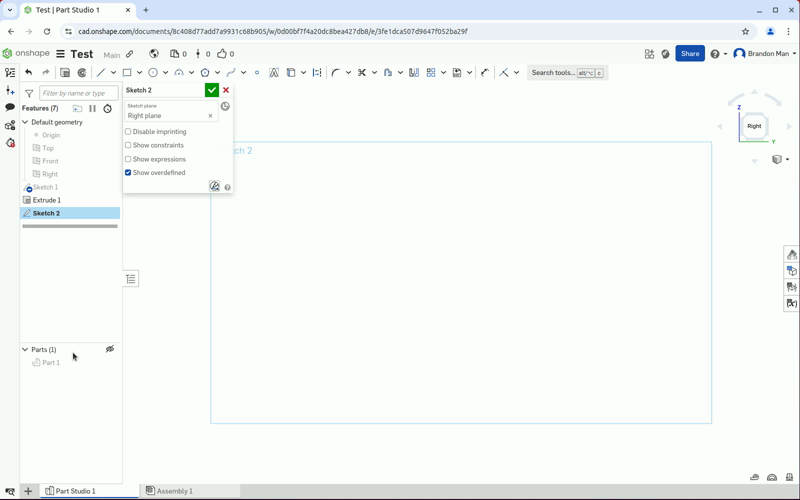
key(l)
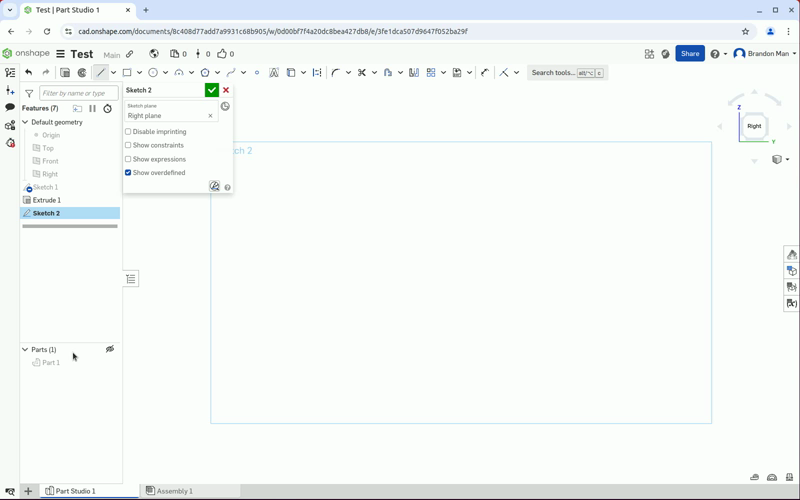
key_down(shift)
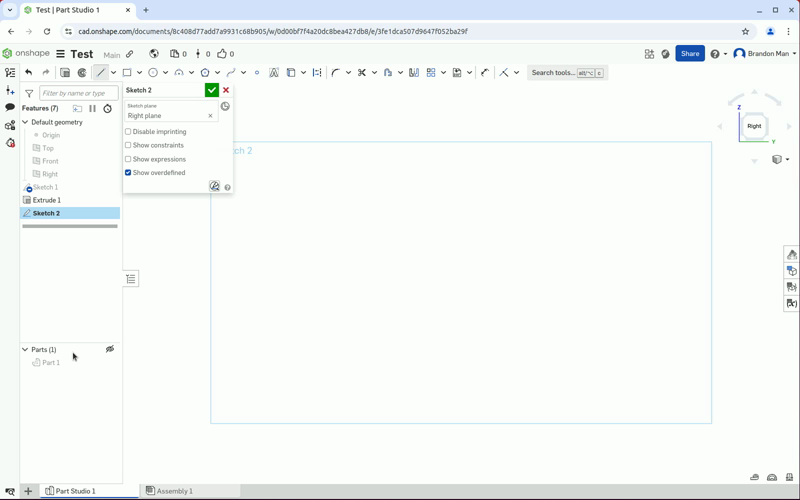
mouse_move(485, 266)
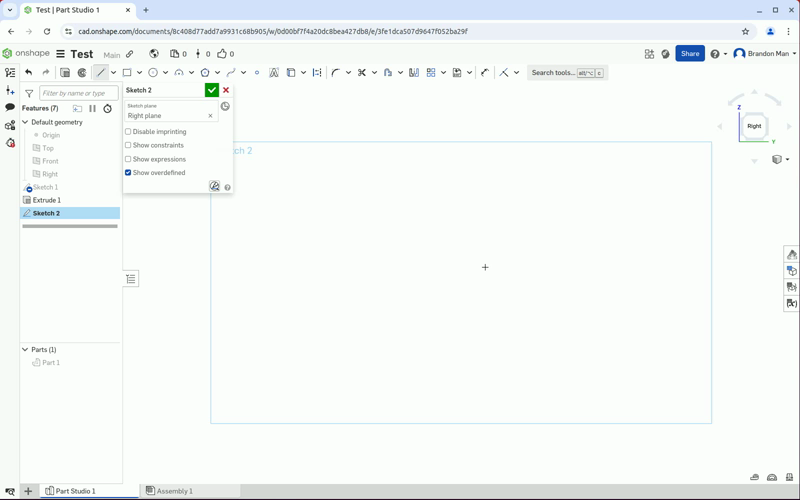
click(485, 266)
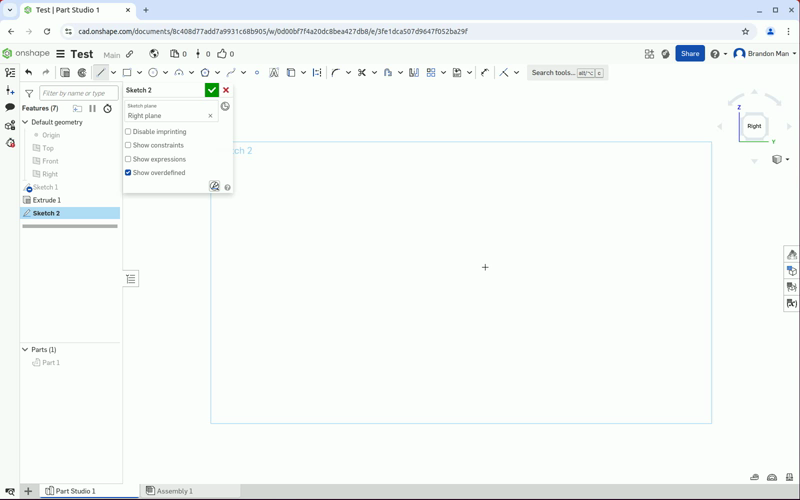
key_up(shift)
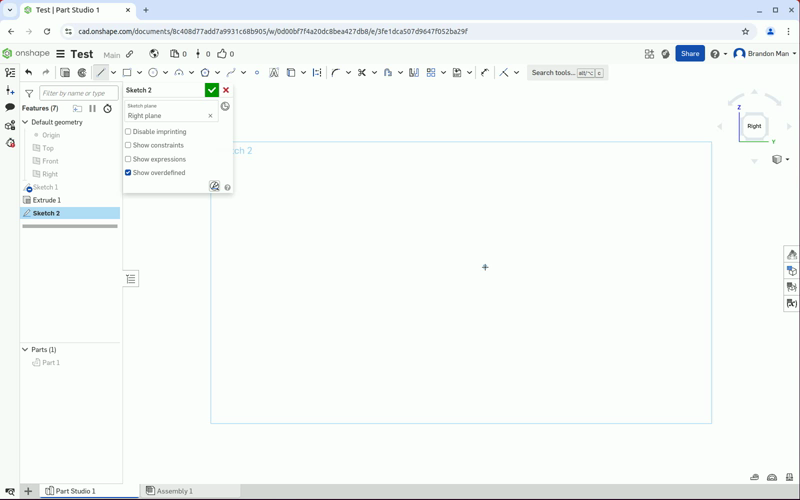
key_down(shift)
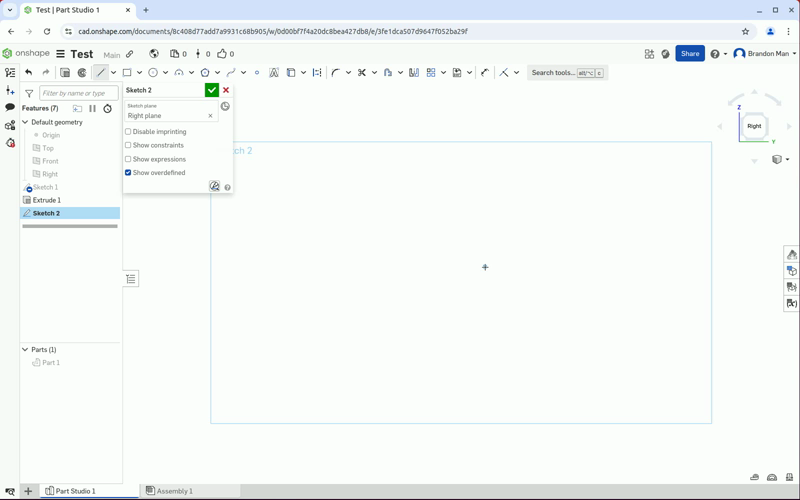
mouse_move(515, 266)
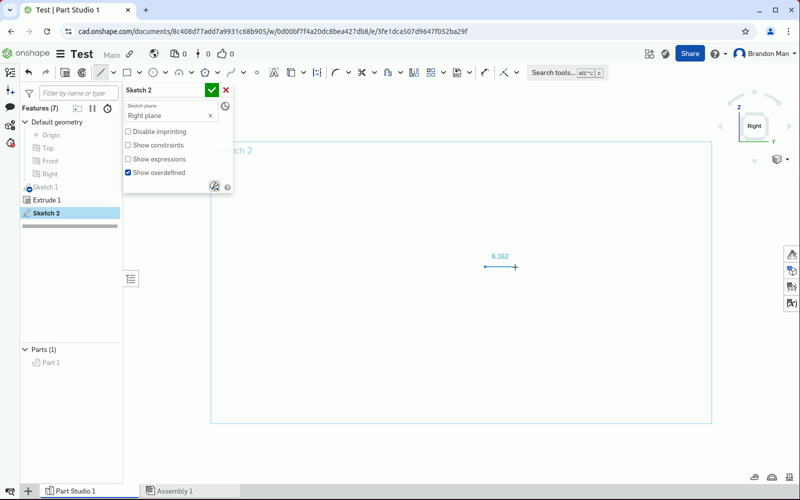
mouse_move(497, 266)
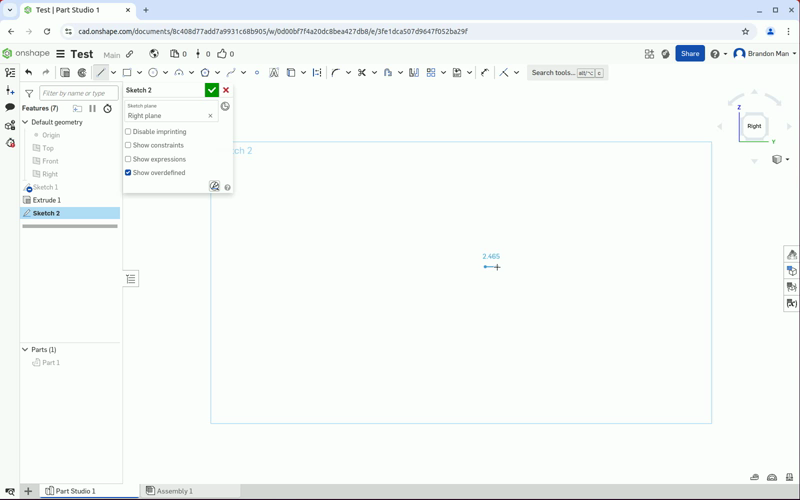
click(497, 266)
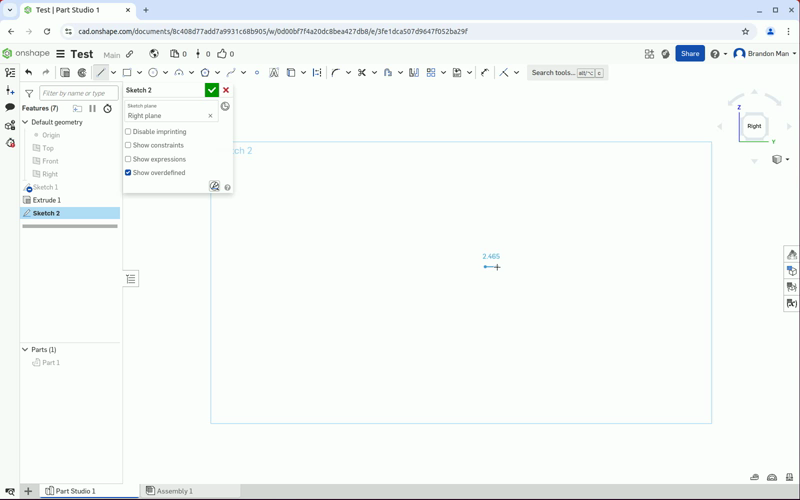
key_up(shift)
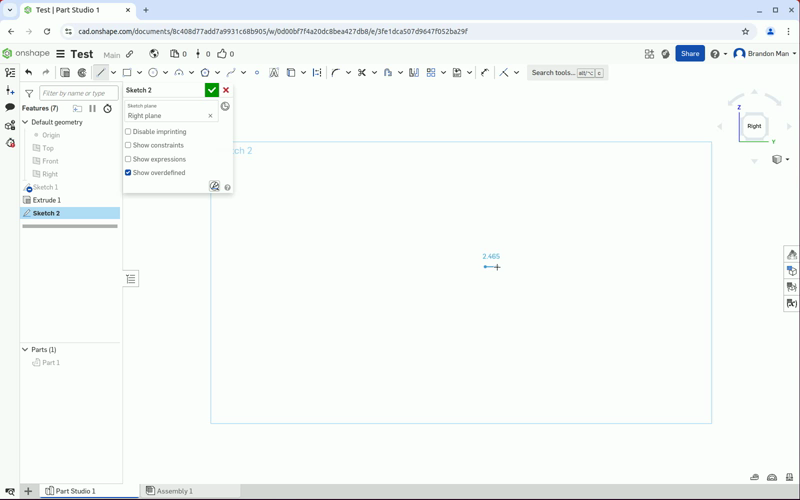
key_down(shift)
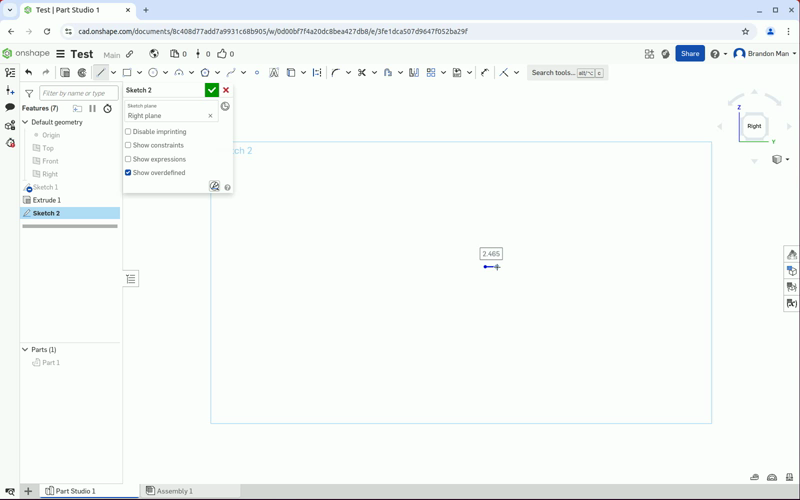
mouse_move(527, 266)
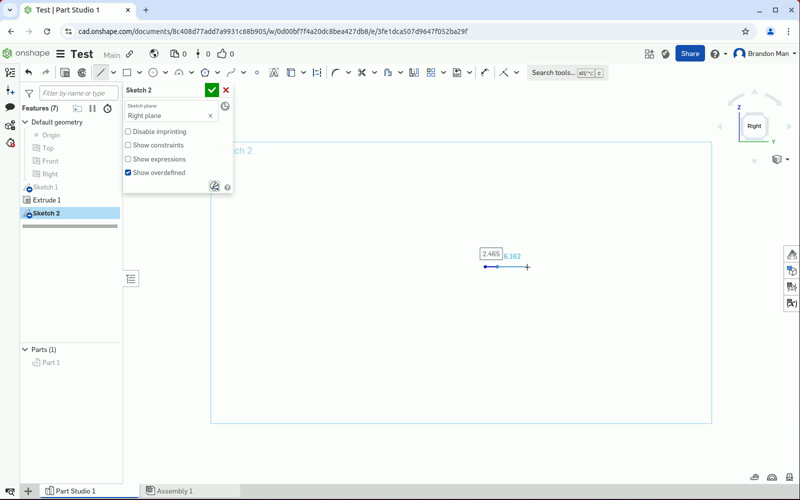
mouse_move(497, 261)
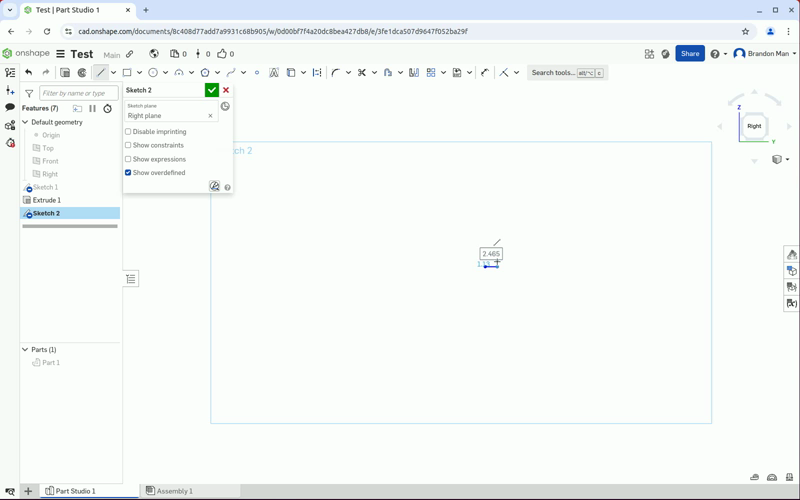
scroll(6)
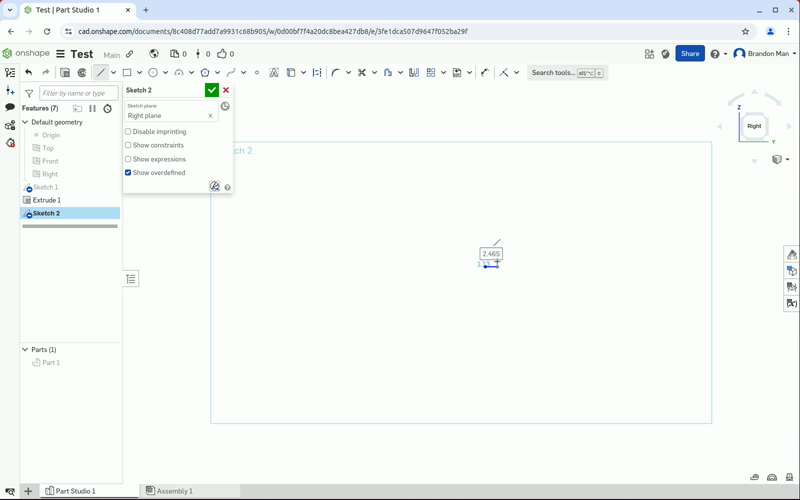
scroll(6)
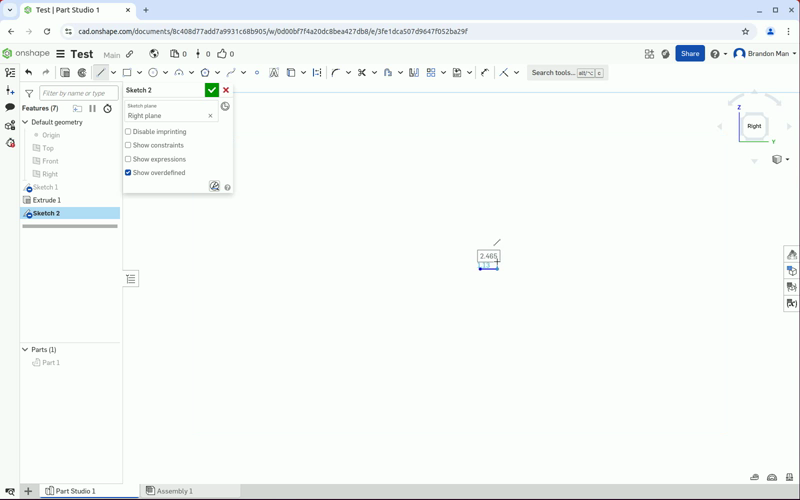
scroll(6)
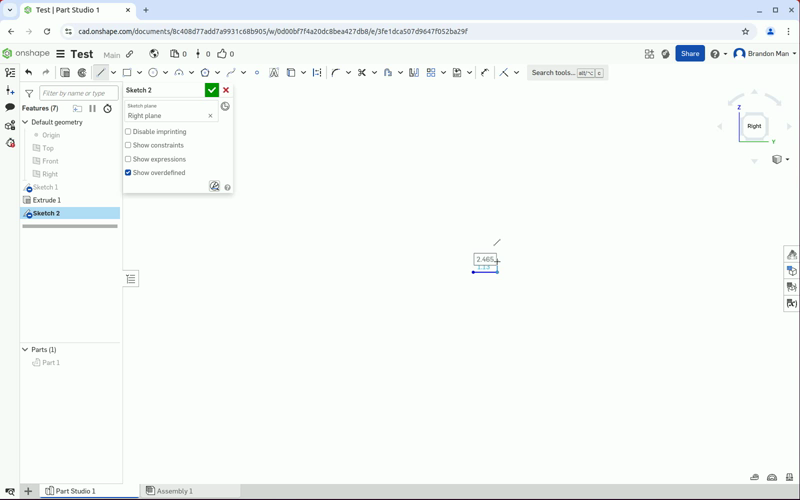
scroll(6)
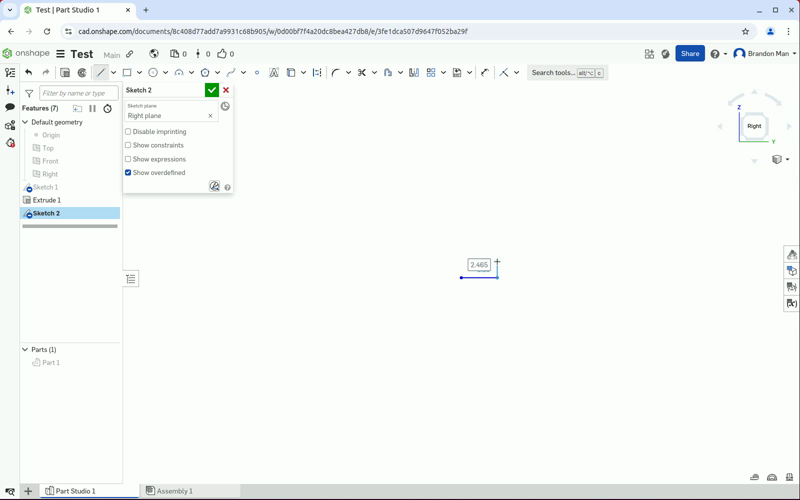
scroll(6)
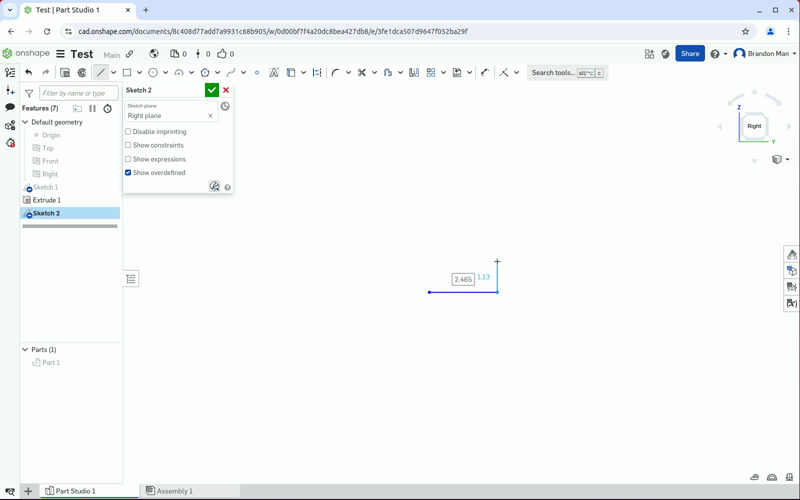
scroll(6)
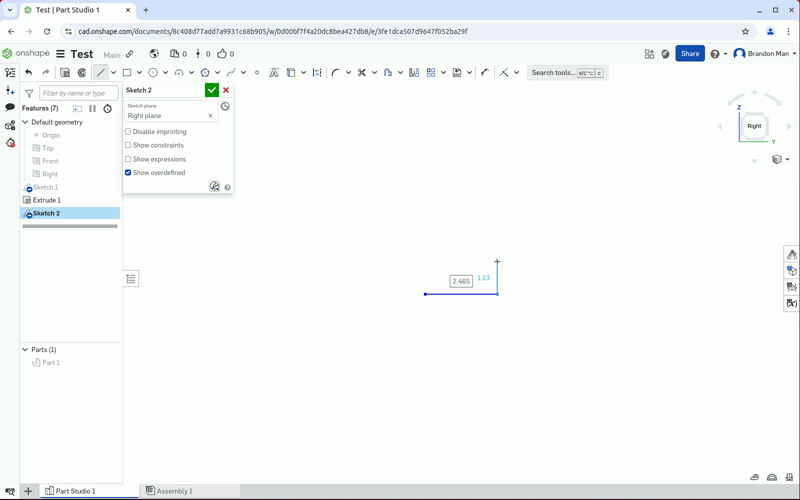
scroll(6)
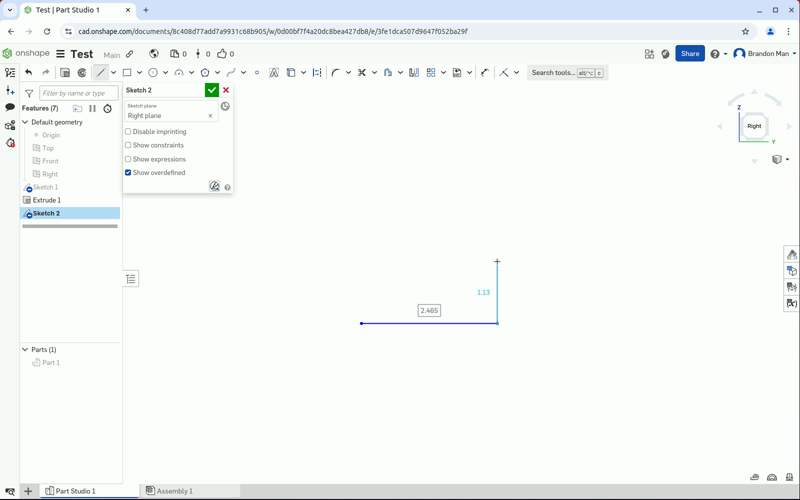
click(497, 261)
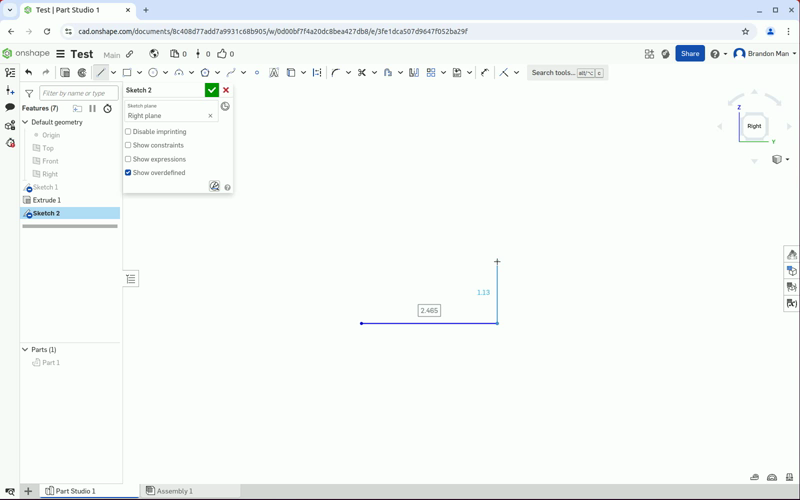
scroll(-6)
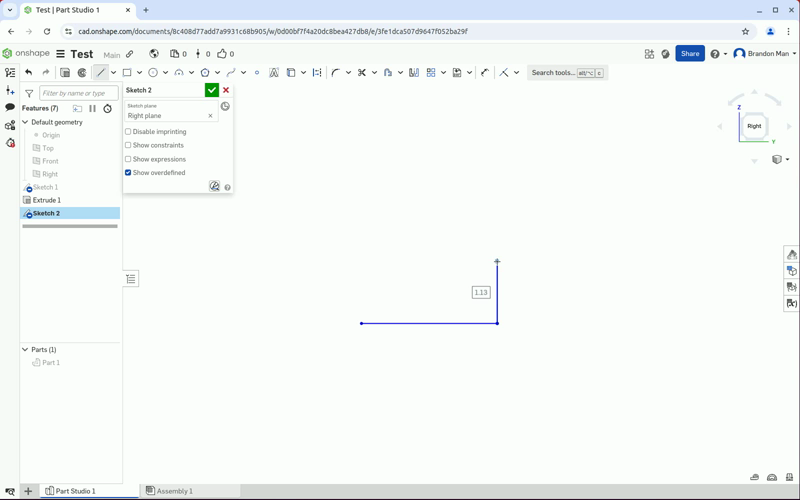
scroll(-6)
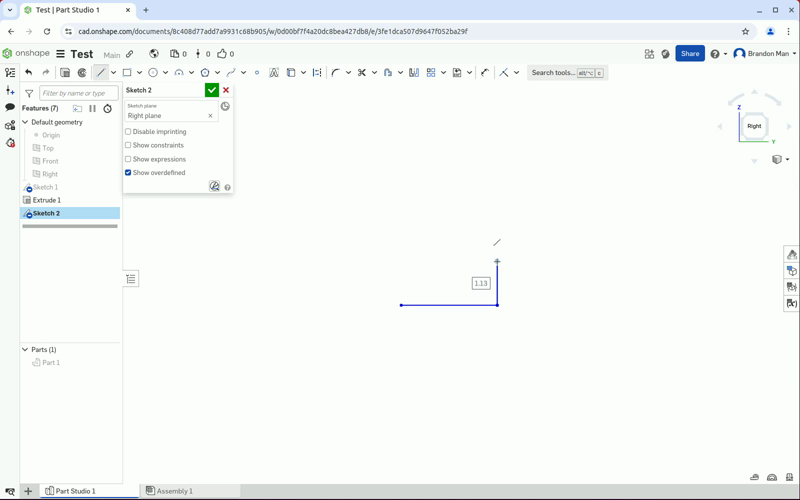
scroll(-6)
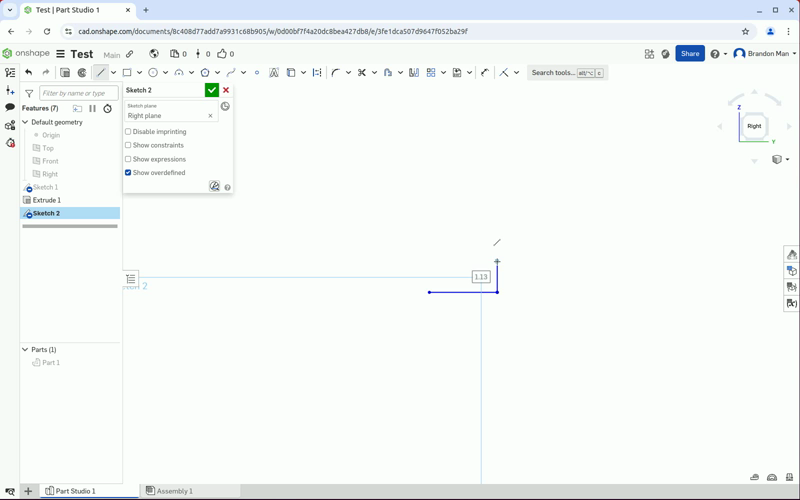
scroll(-6)
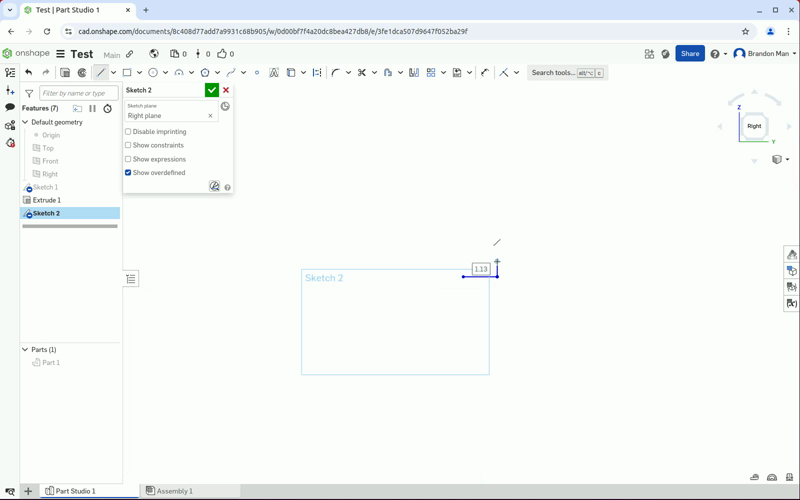
scroll(-6)
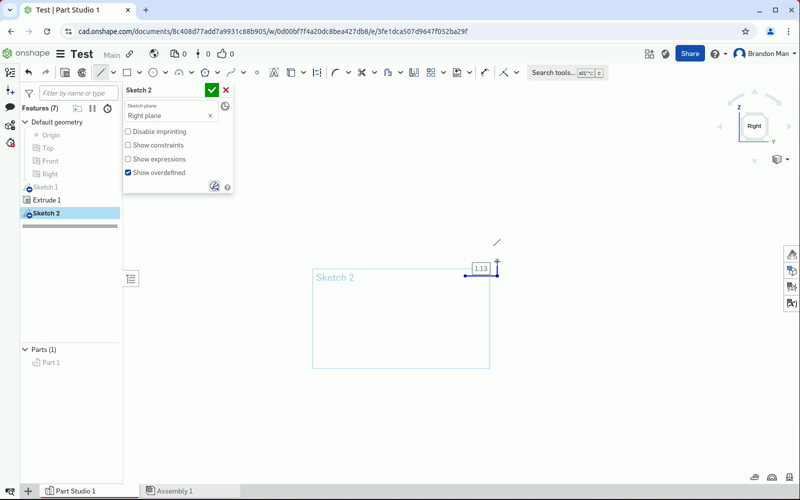
scroll(-6)
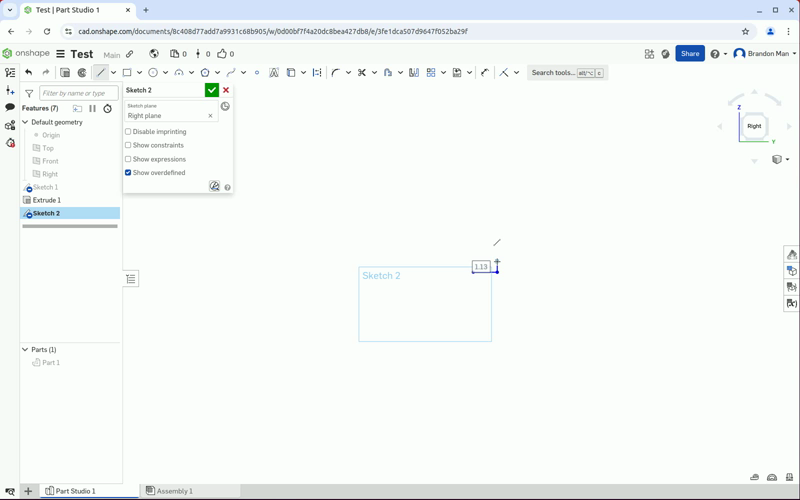
scroll(-6)
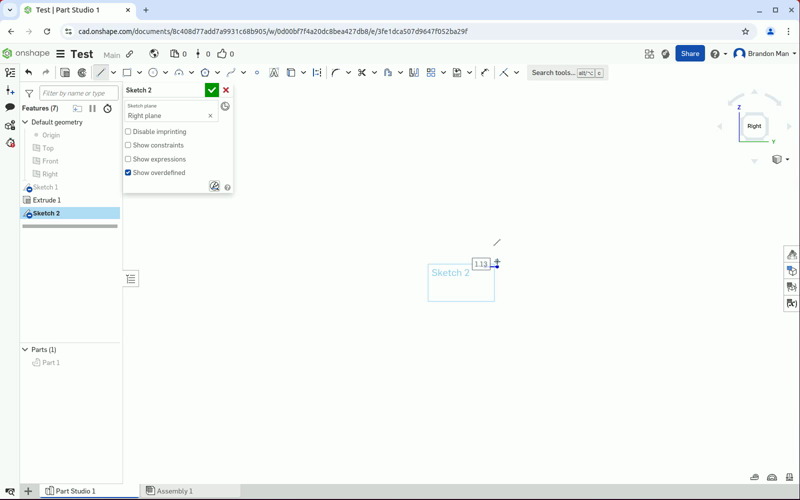
key_up(shift)
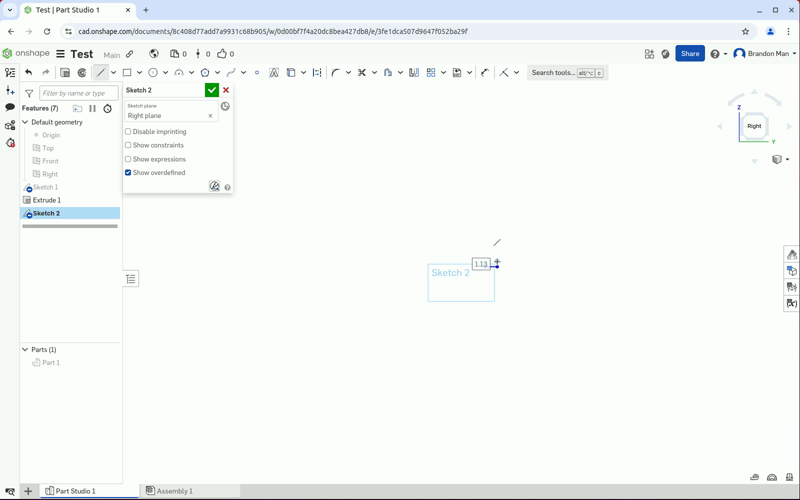
key_down(shift)
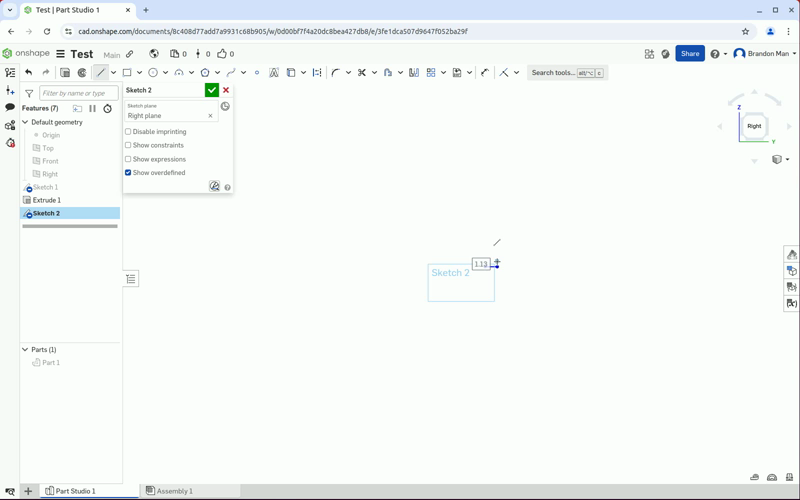
mouse_move(527, 261)
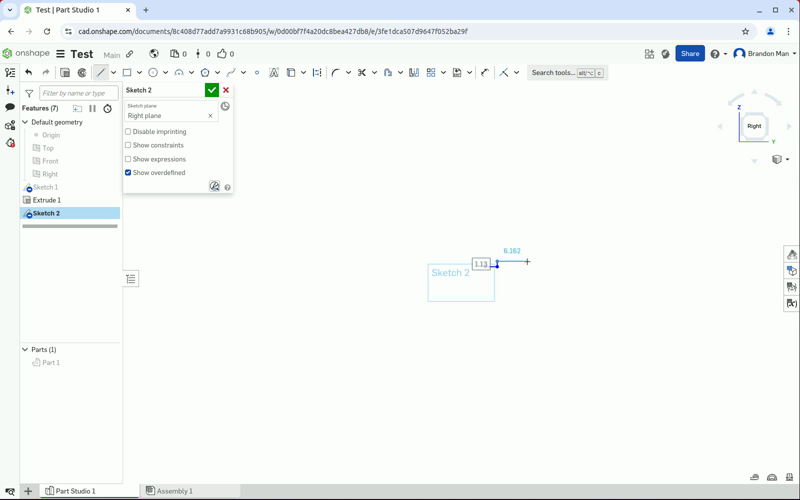
mouse_move(485, 261)
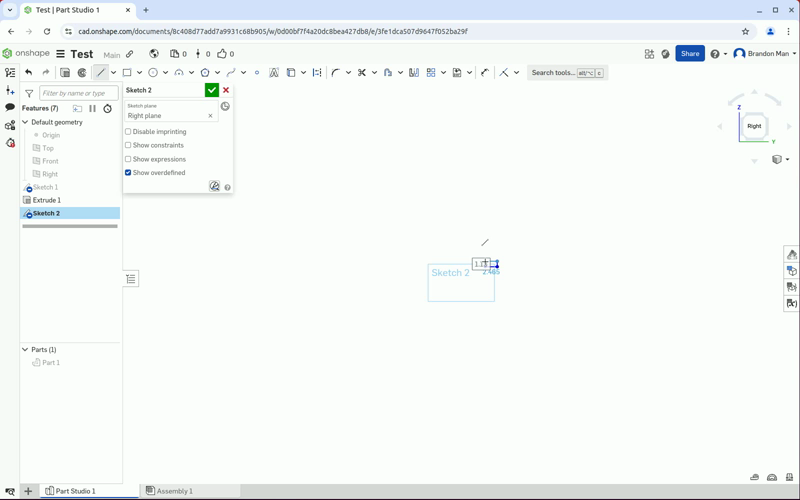
click(485, 261)
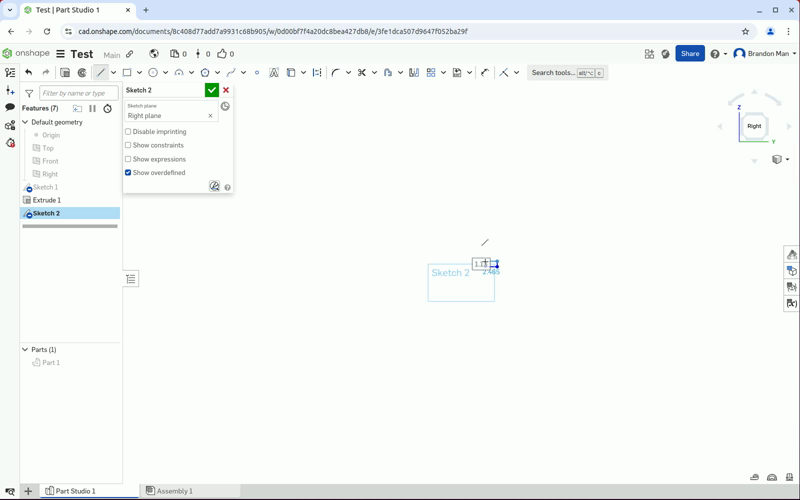
key_up(shift)
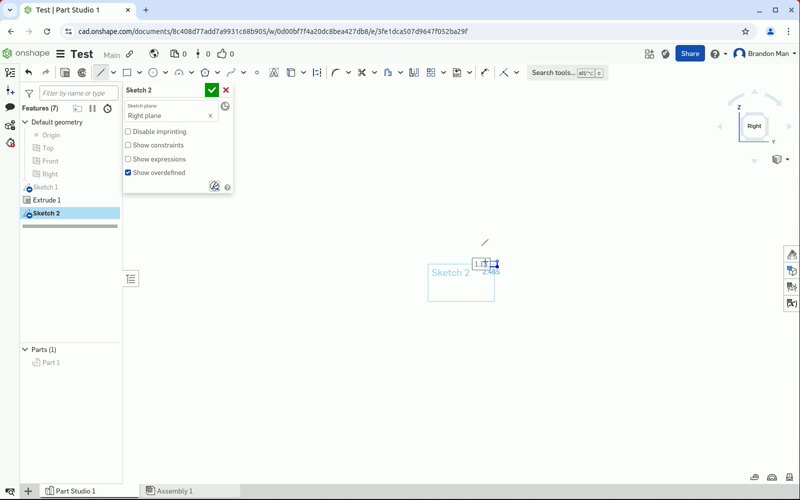
mouse_move(515, 261)
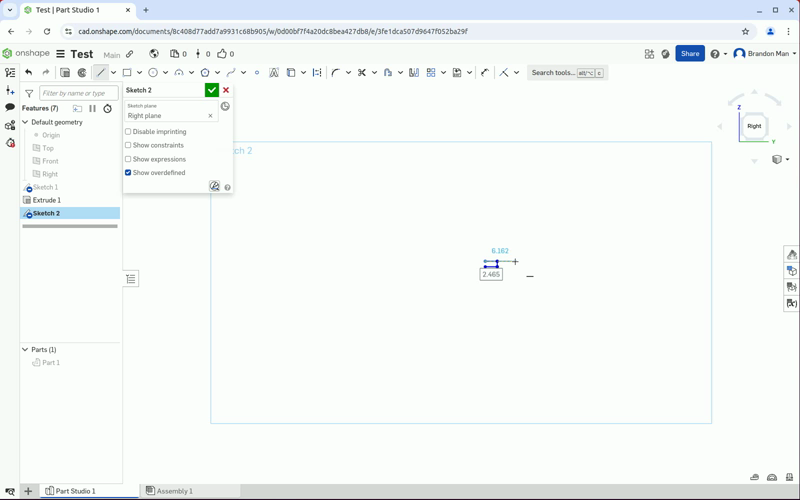
key_down(shift)
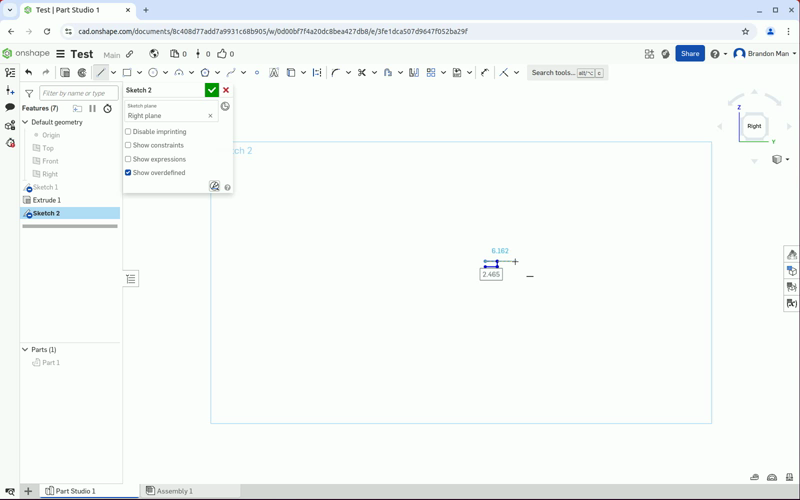
mouse_move(485, 266)
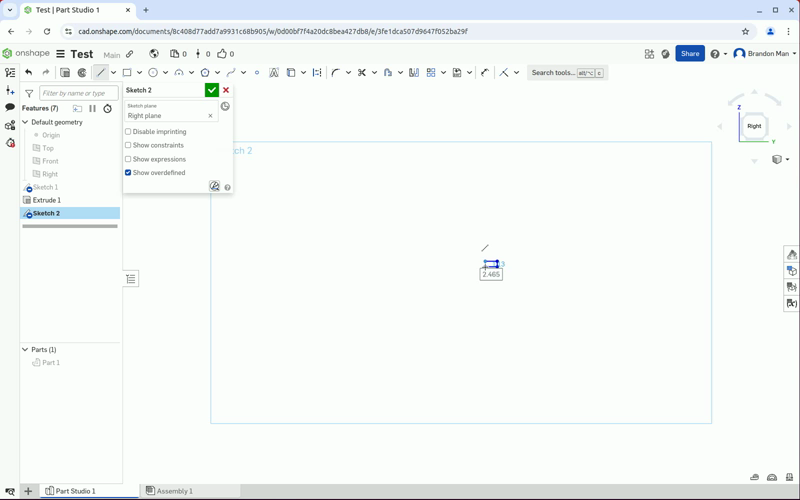
scroll(6)
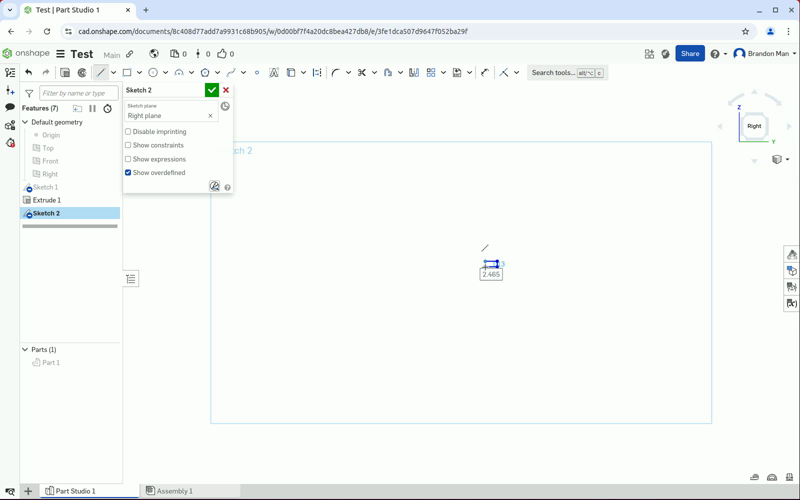
scroll(6)
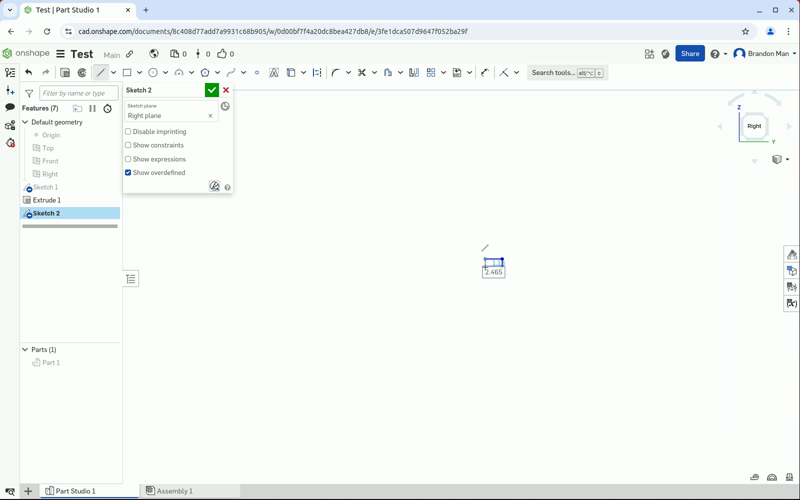
scroll(6)
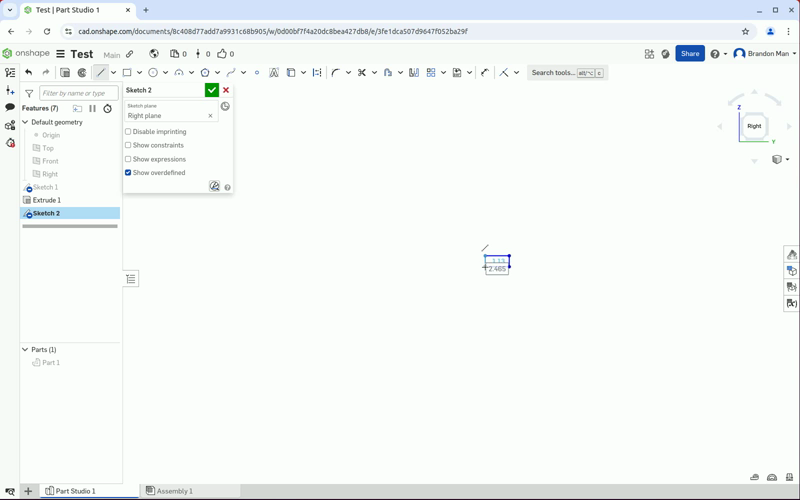
scroll(6)
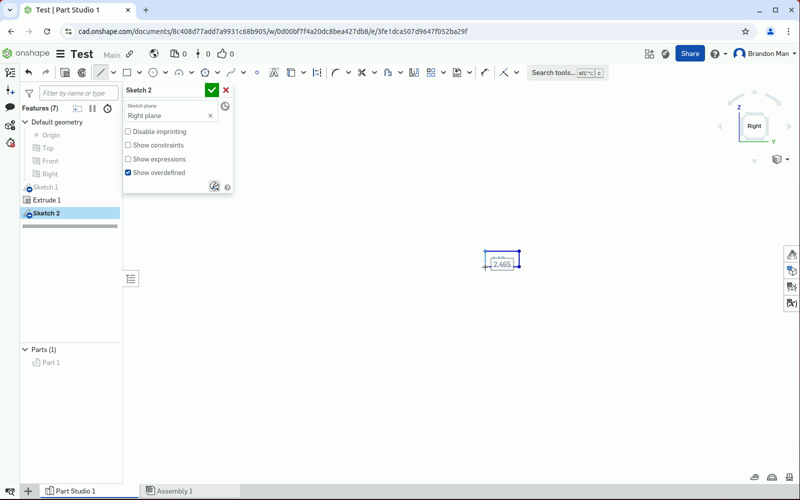
scroll(6)
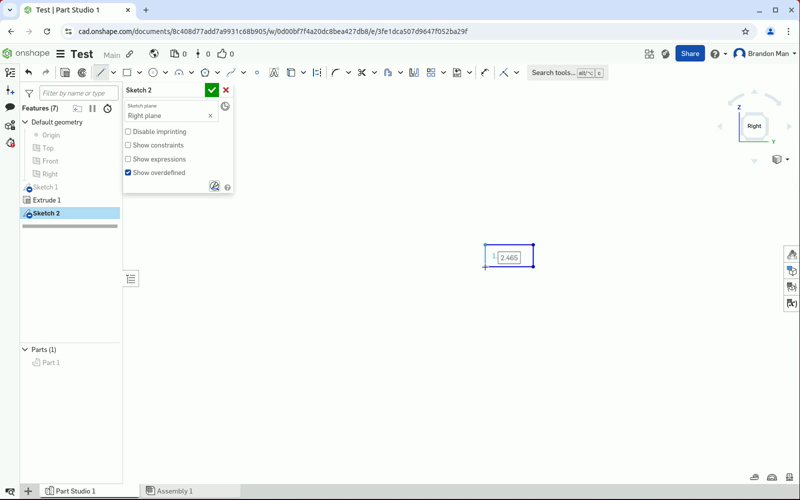
scroll(6)
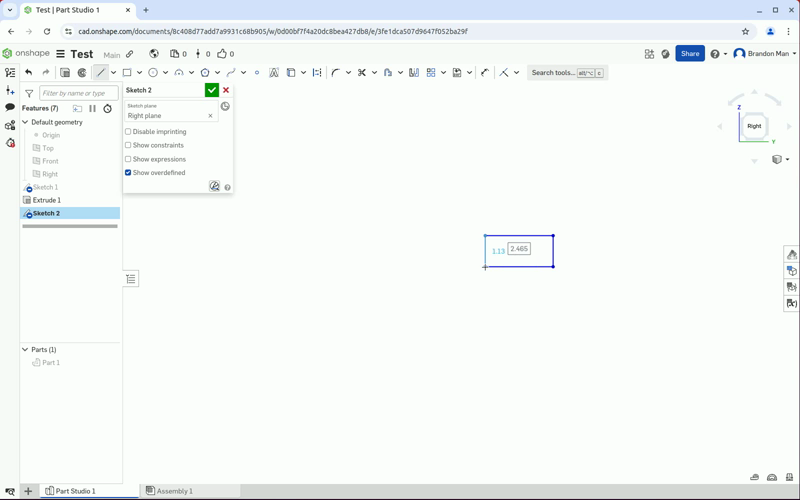
scroll(6)
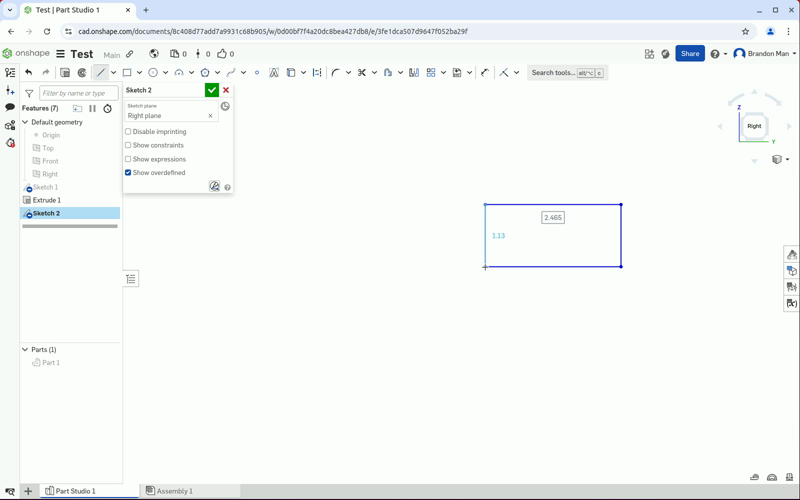
key_up(shift)
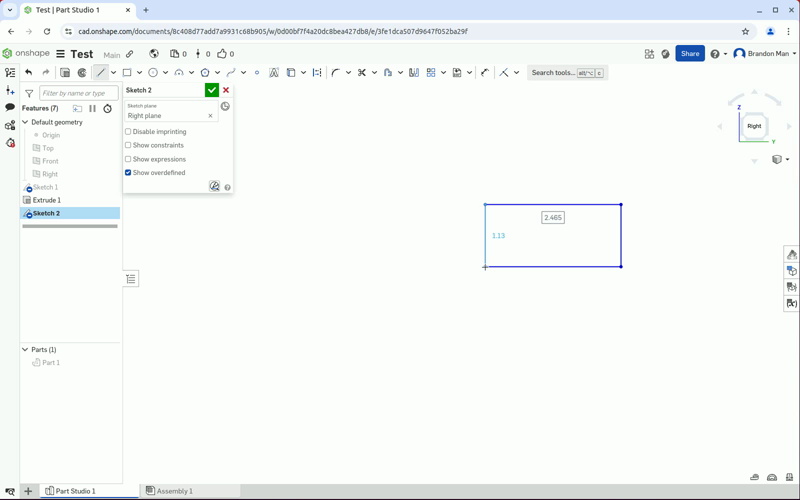
click(485, 266)
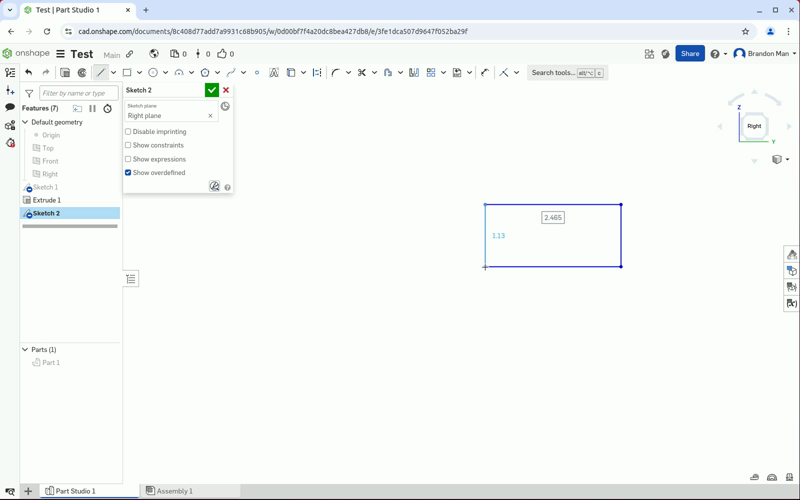
scroll(-6)
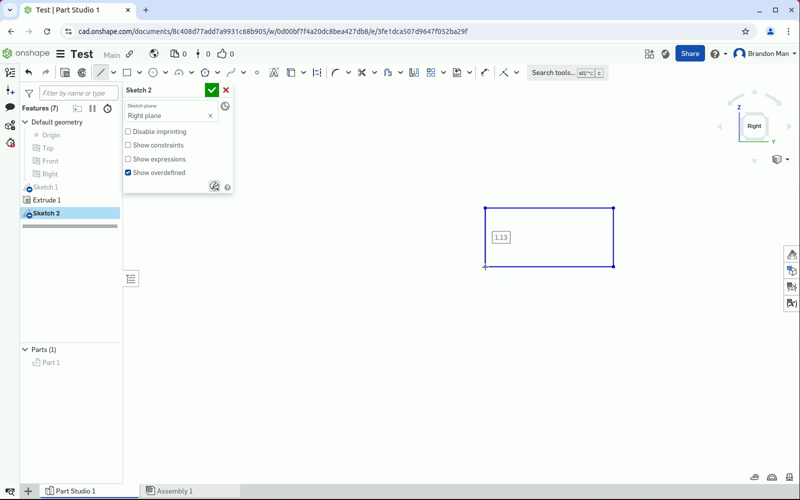
scroll(-6)
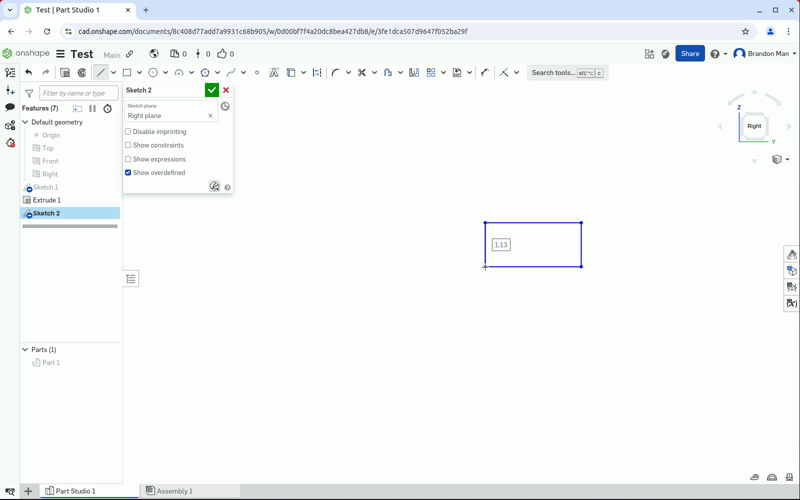
scroll(-6)
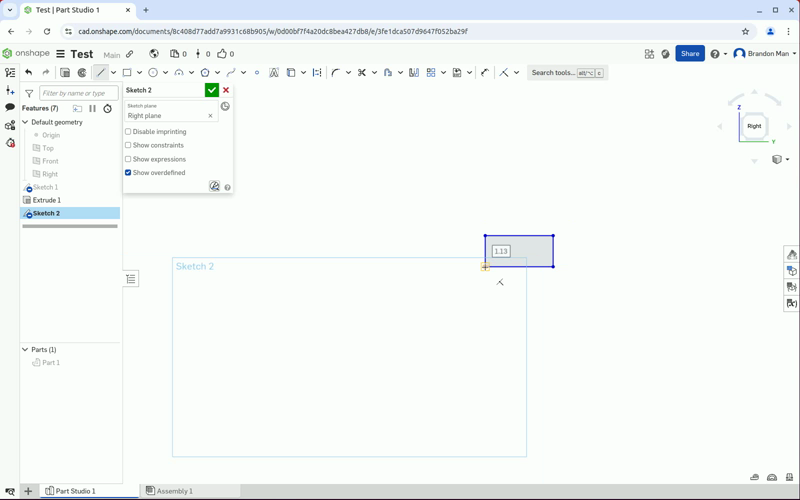
scroll(-6)
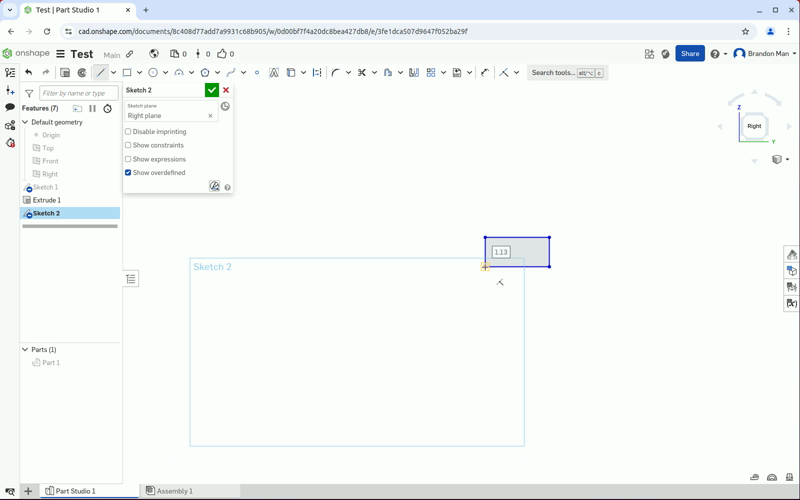
scroll(-6)
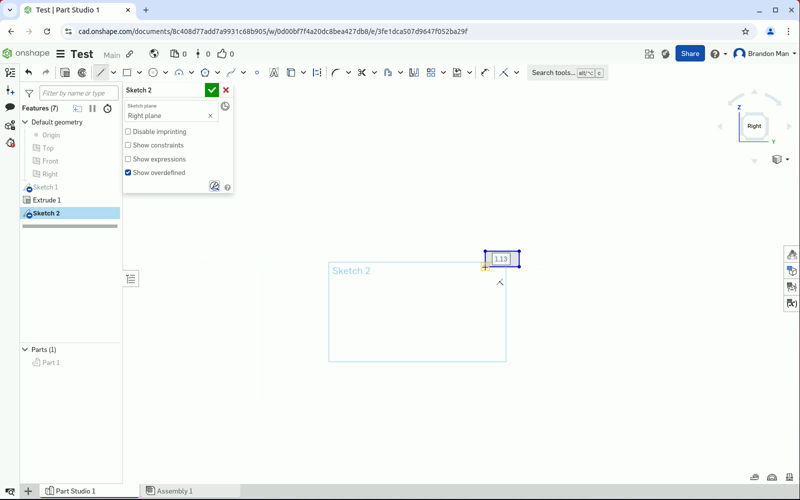
scroll(-6)
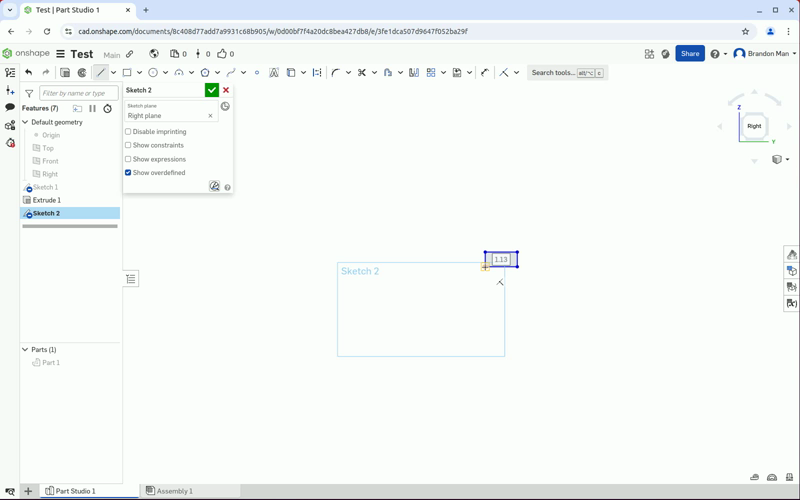
scroll(-6)
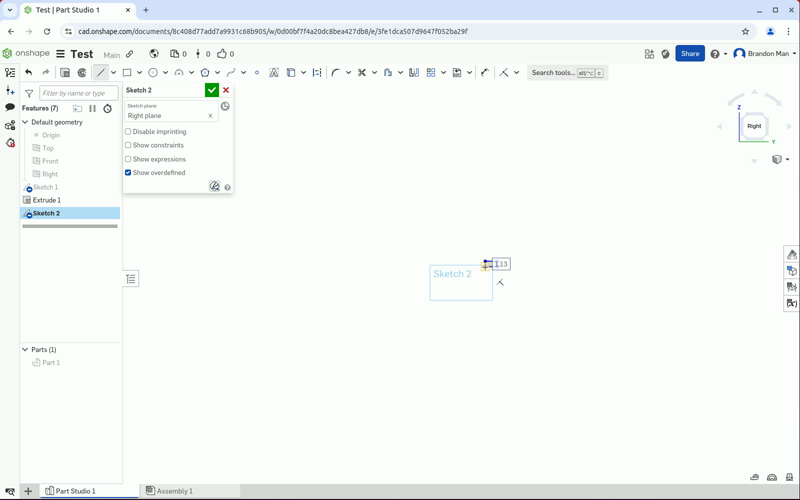
key(esc)
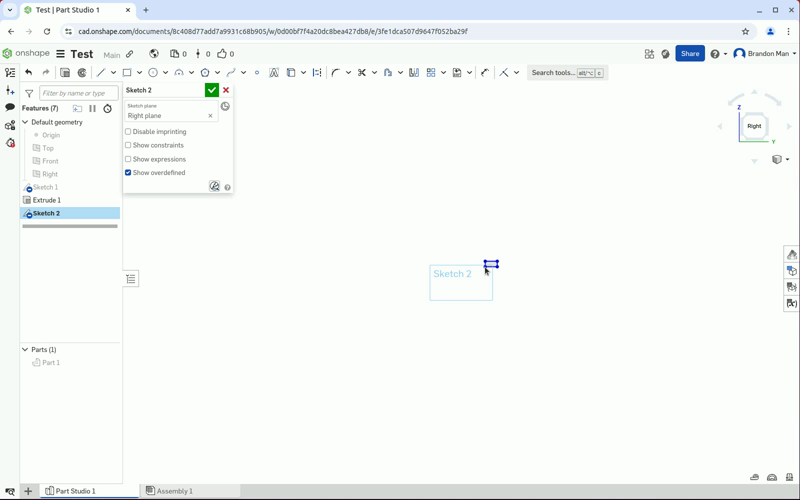
mouse_move(492, 264)
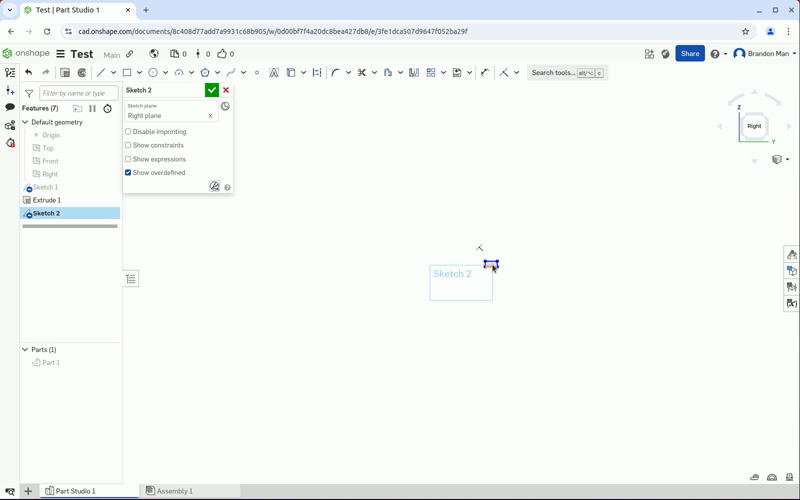
scroll(6)
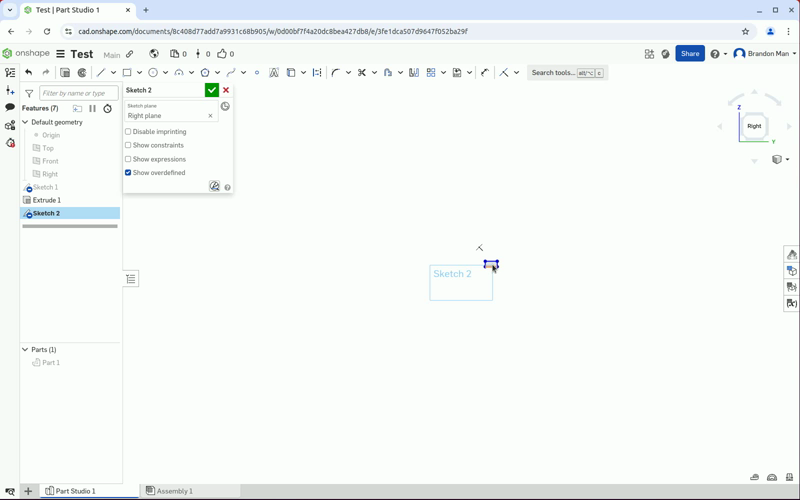
scroll(6)
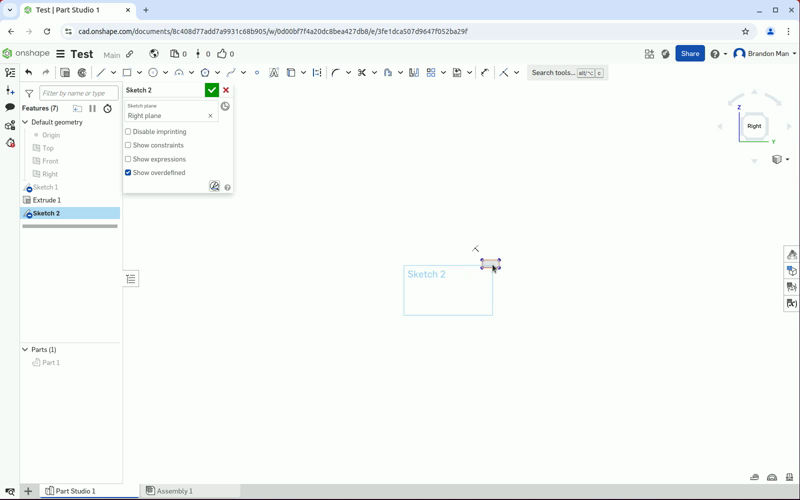
scroll(6)
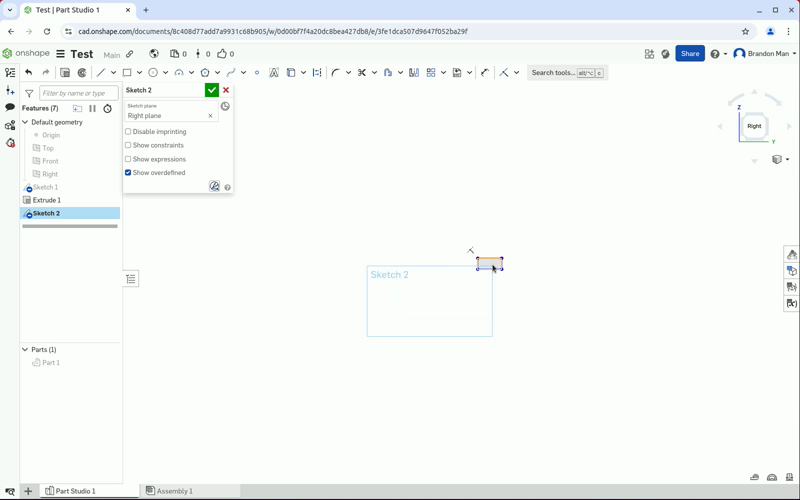
scroll(6)
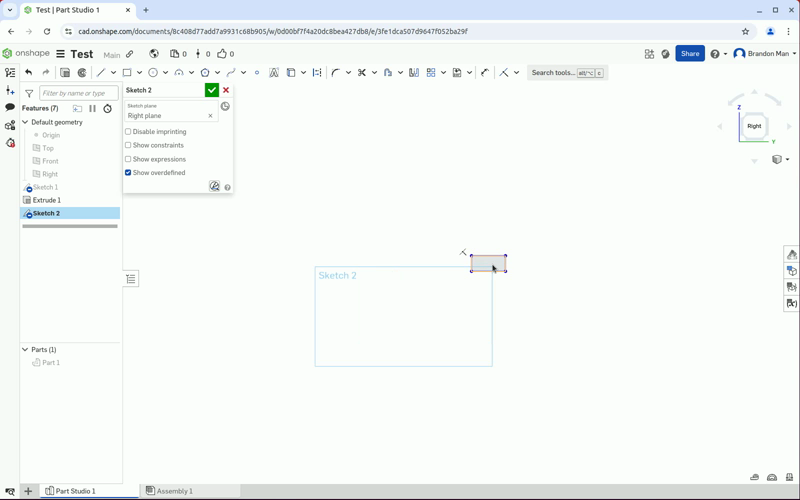
scroll(6)
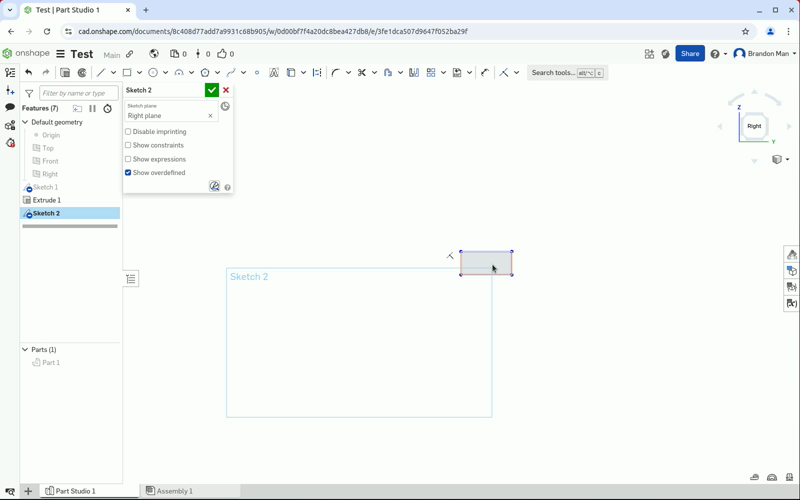
scroll(6)
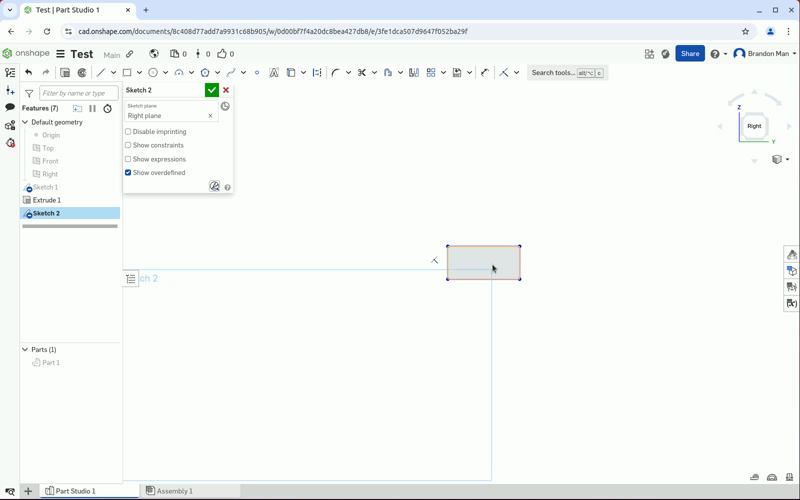
scroll(6)
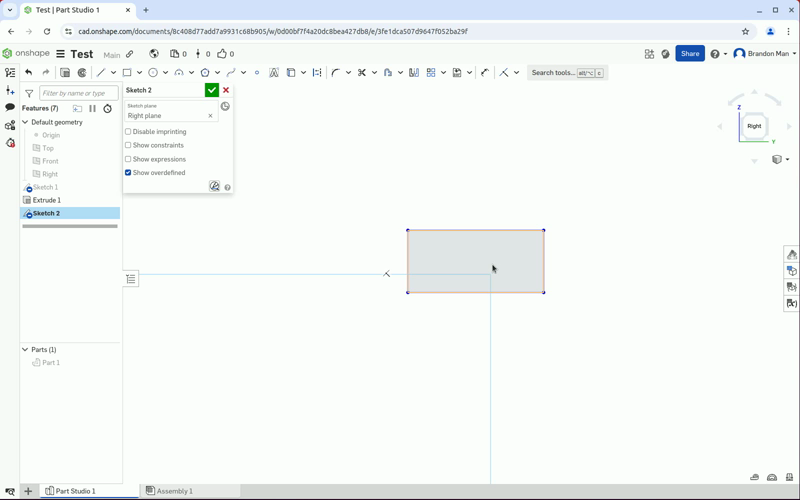
click(492, 264)
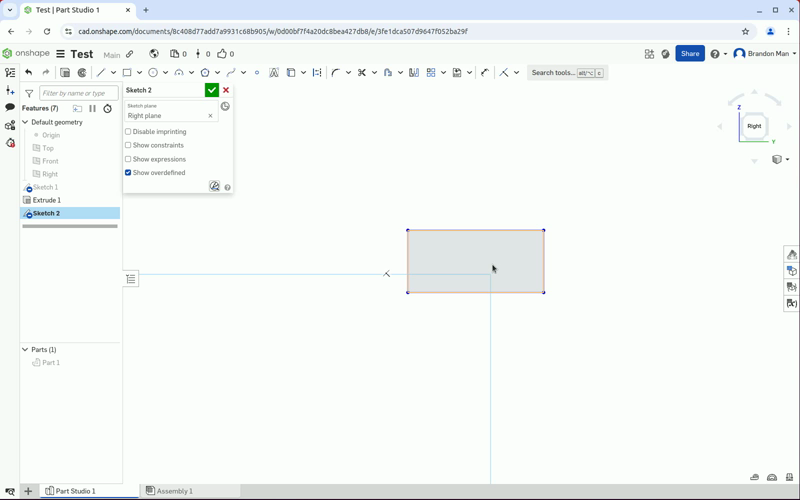
scroll(-6)
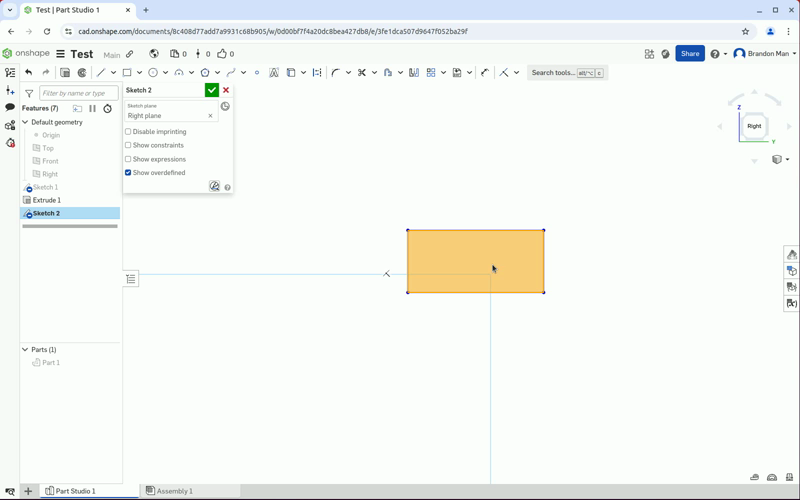
scroll(-6)
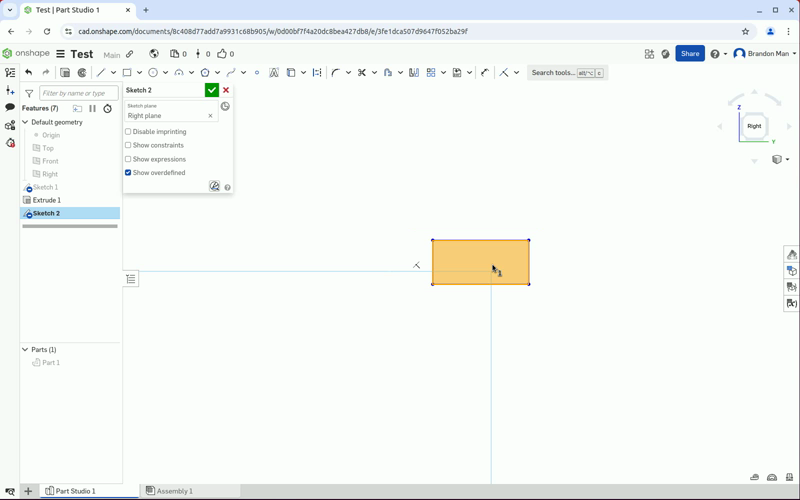
scroll(-6)
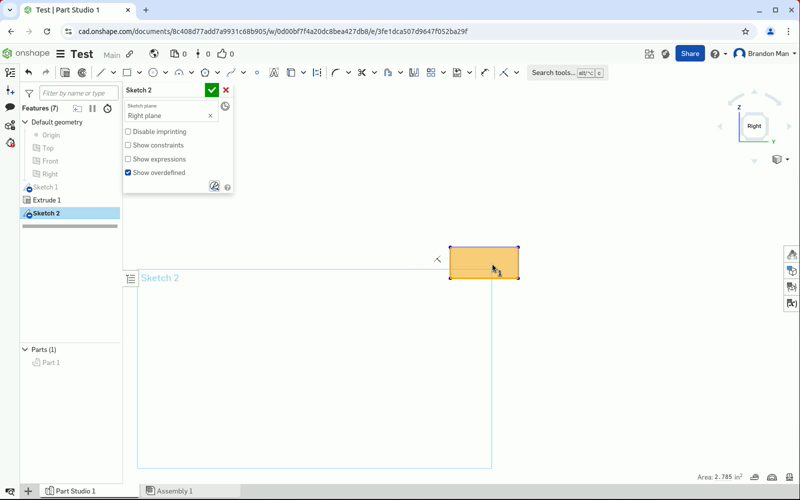
scroll(-6)
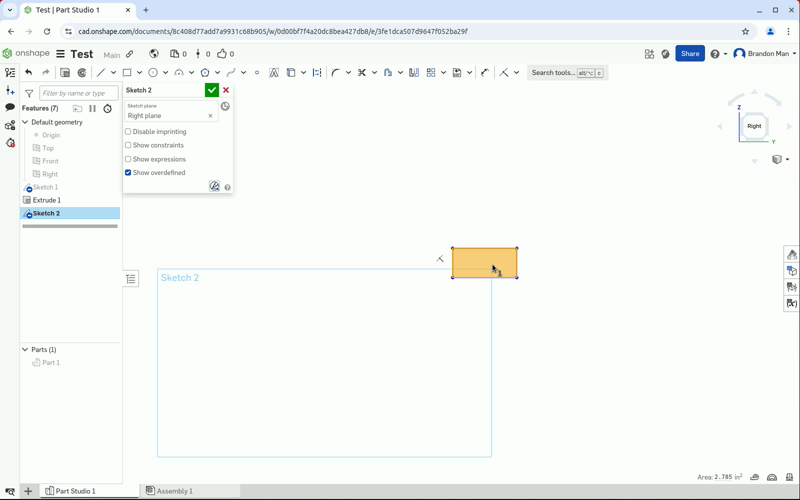
scroll(-6)
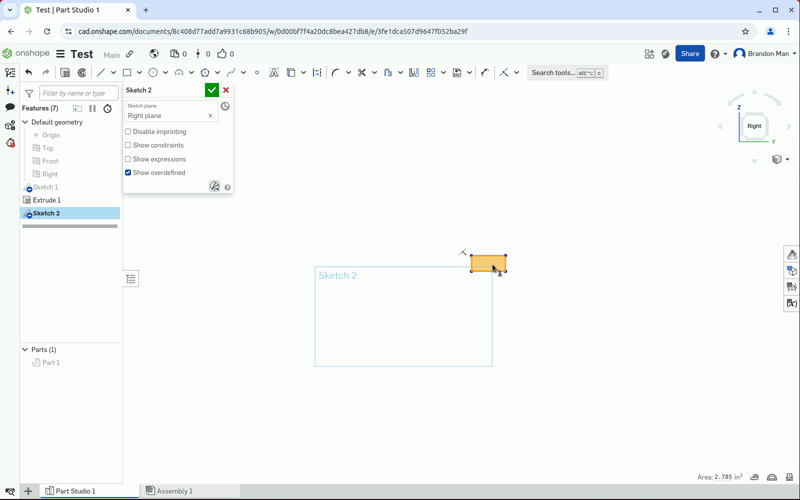
scroll(-6)
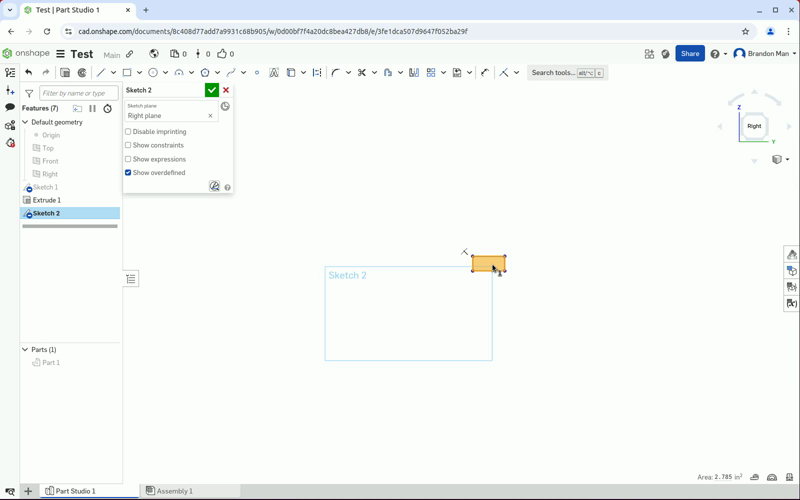
scroll(-6)
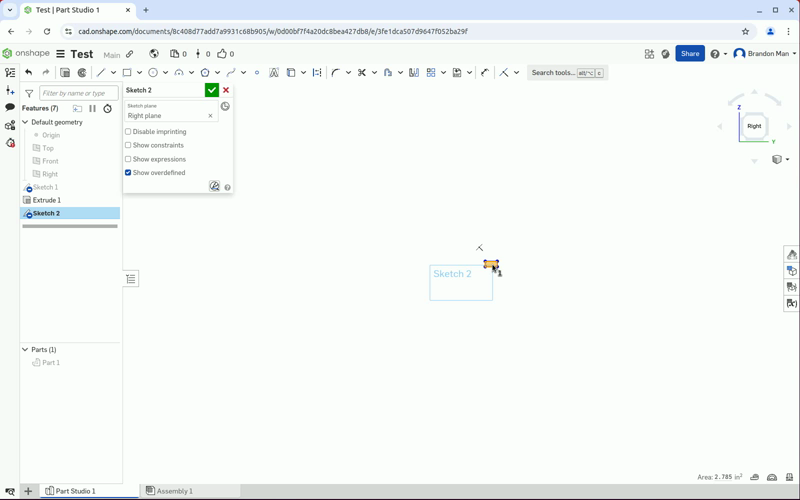
mouse_move(73, 352)
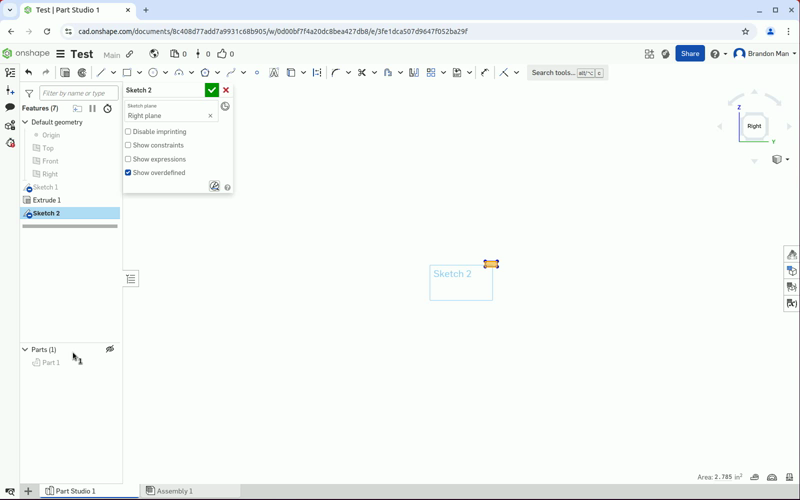
key(shift+y)
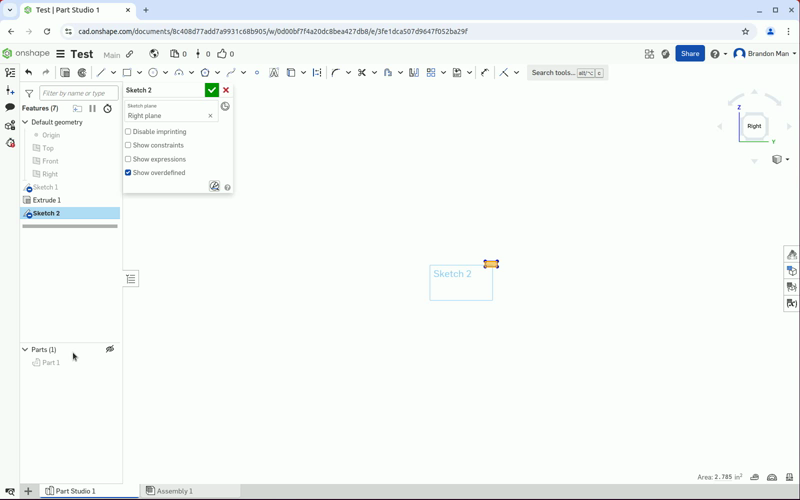
key(shift+e)
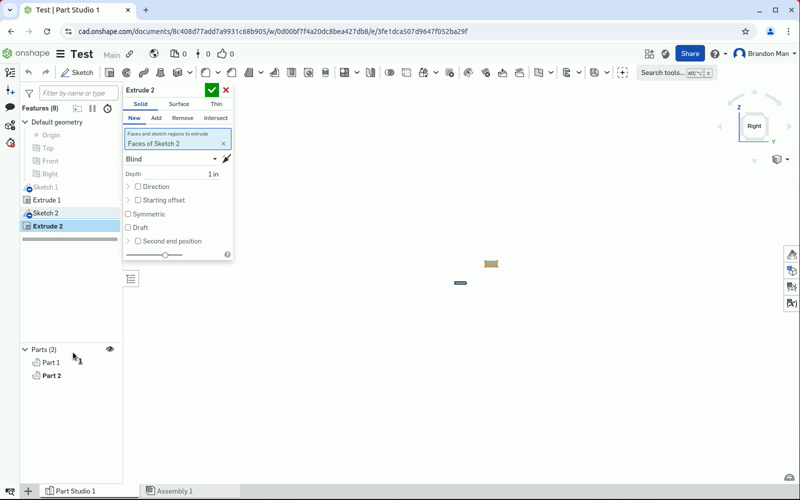
mouse_move(143, 106)
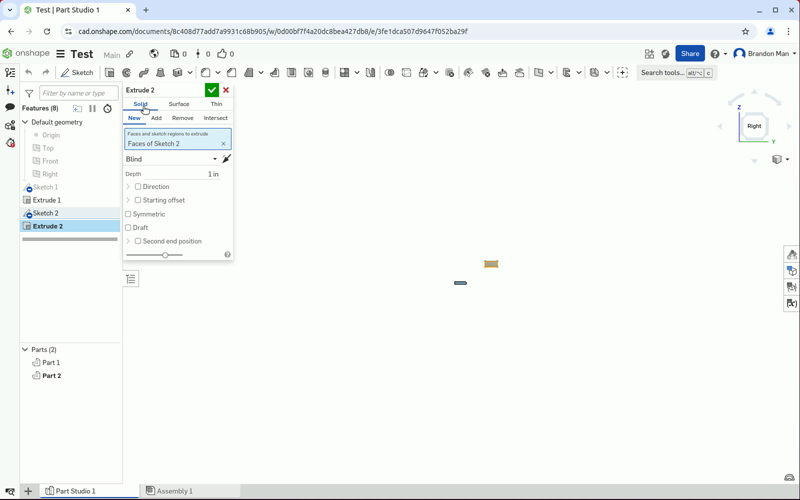
click(143, 106)
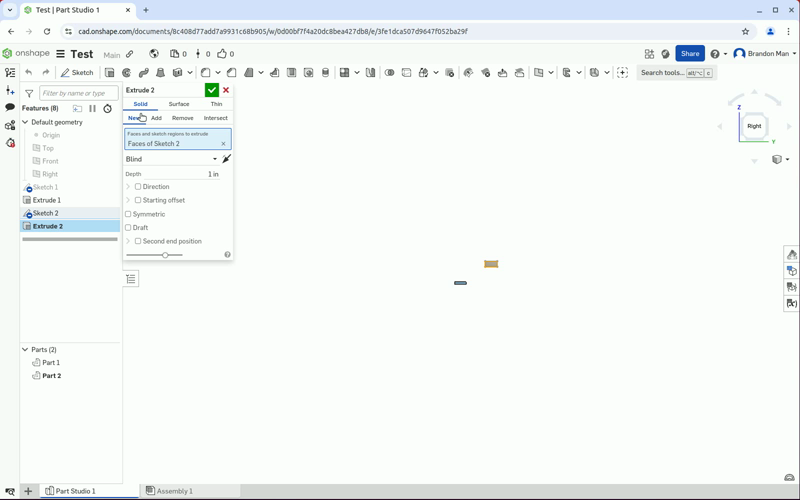
mouse_move(137, 120)
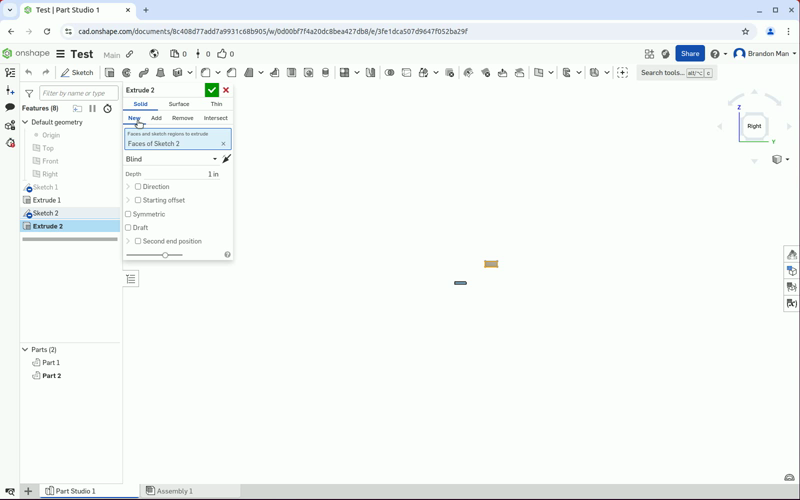
click(137, 120)
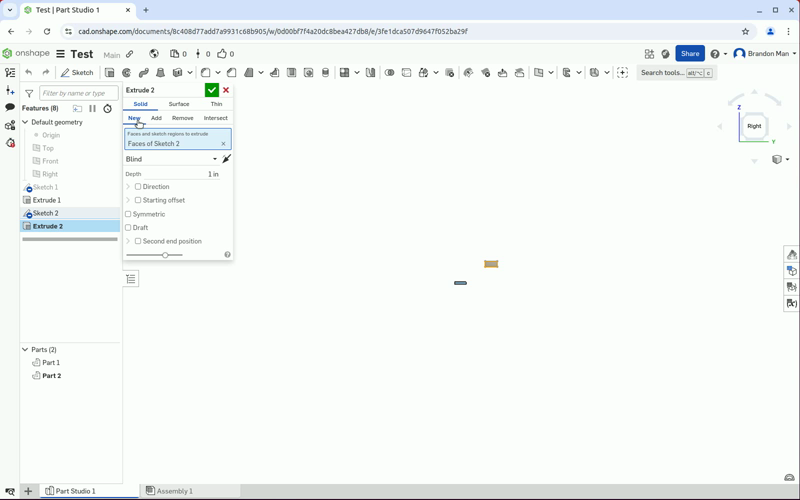
key(tab, 4)
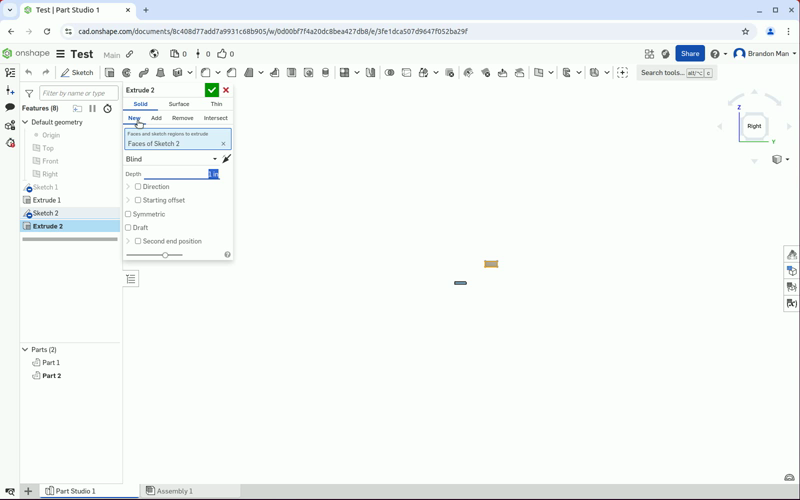
text(18.053)
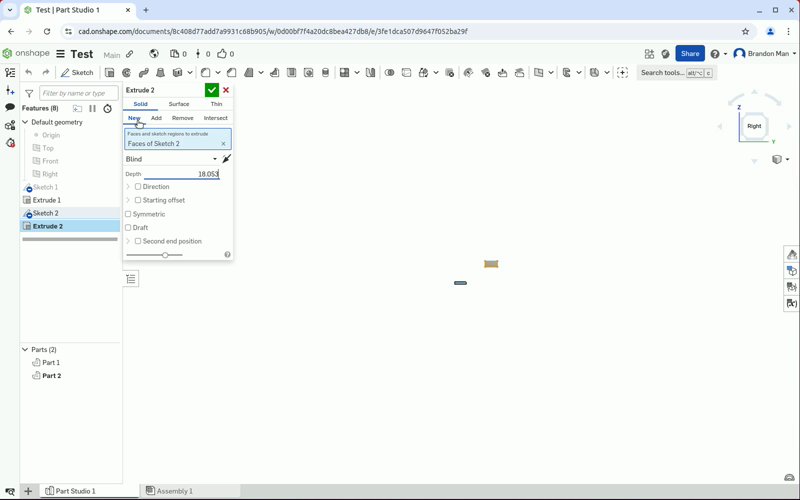
key(enter)
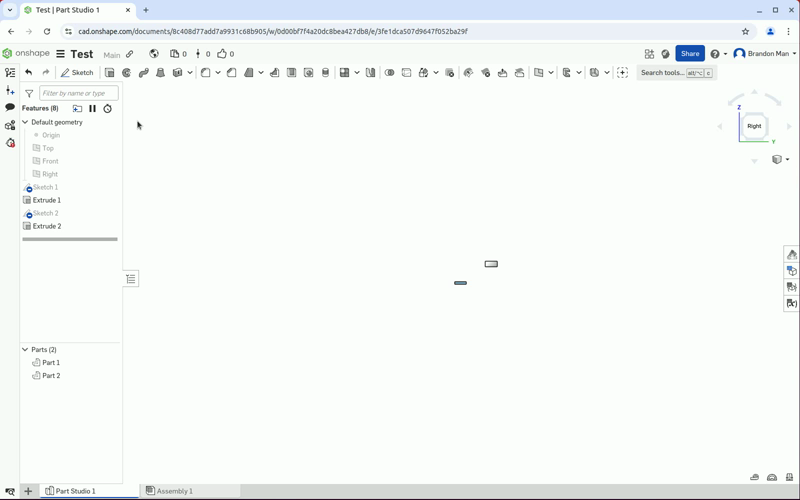
key(shift+h)
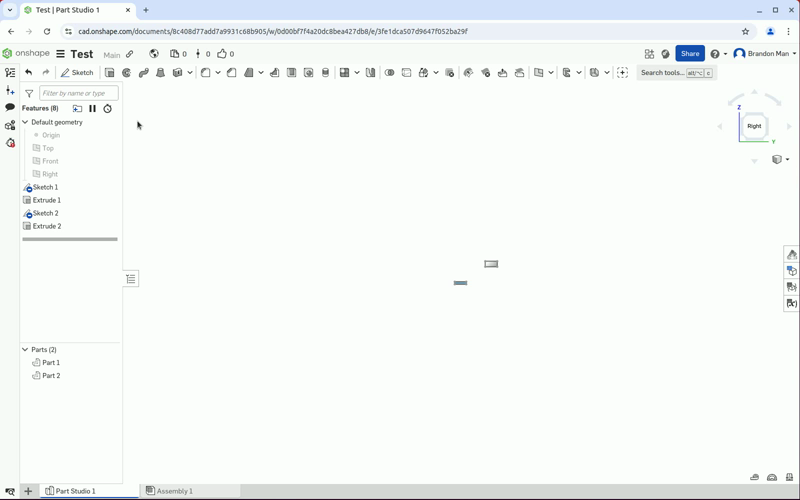
key(shift+h)
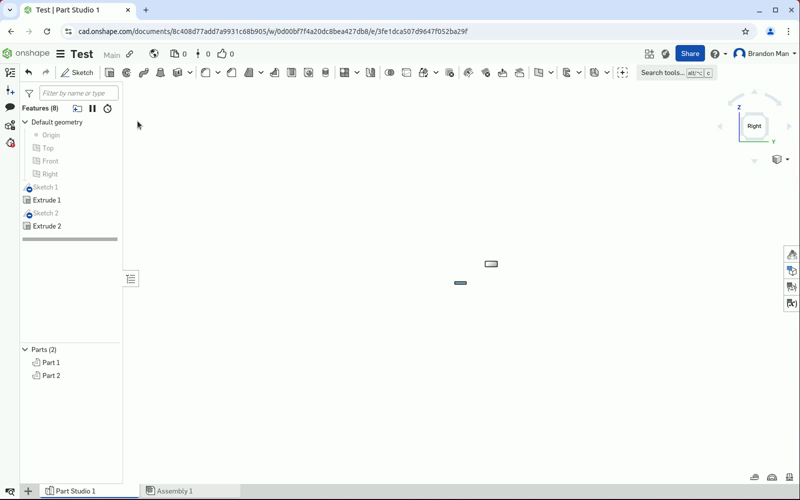
mouse_move(73, 189)
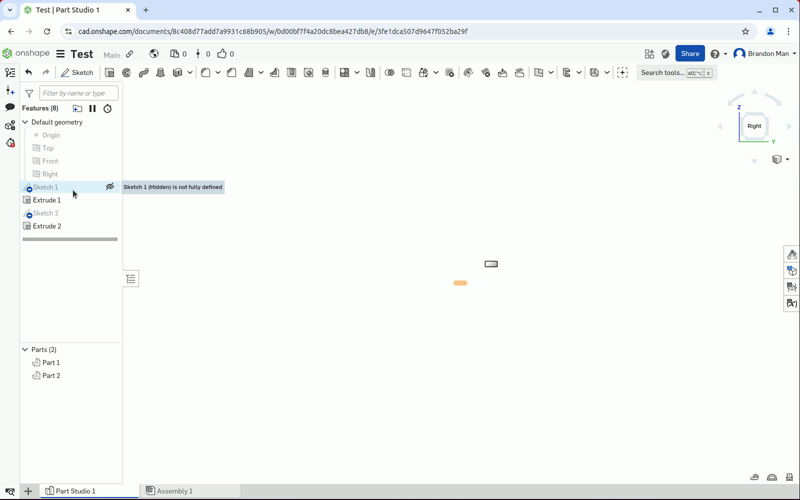
click(73, 189)
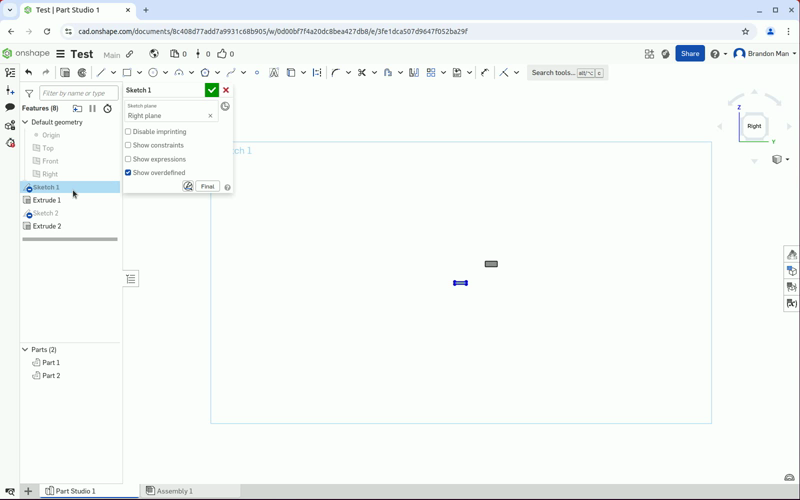
mouse_move(229, 92)
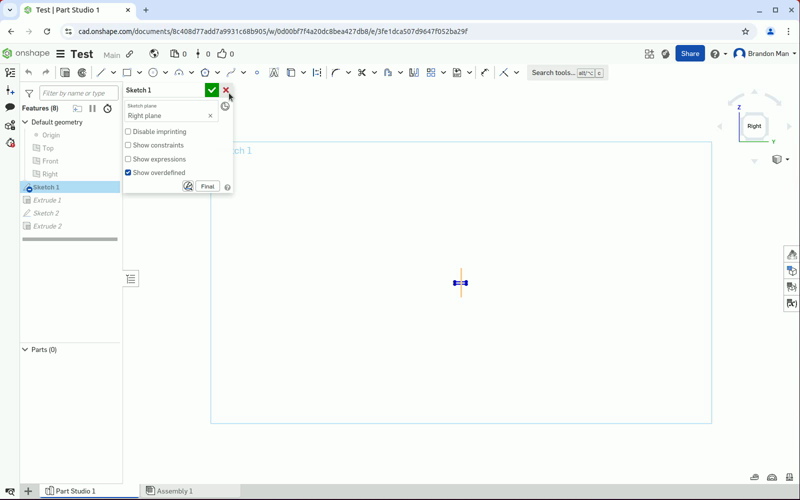
click(229, 92)
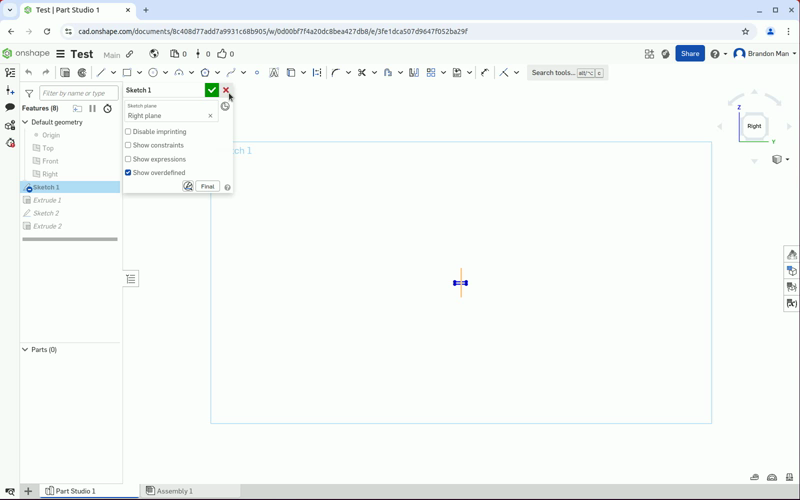
key(shift+s)
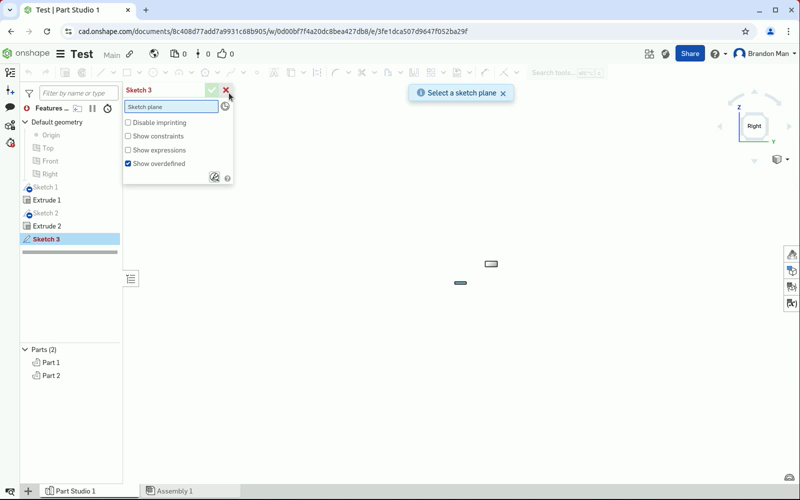
mouse_move(73, 176)
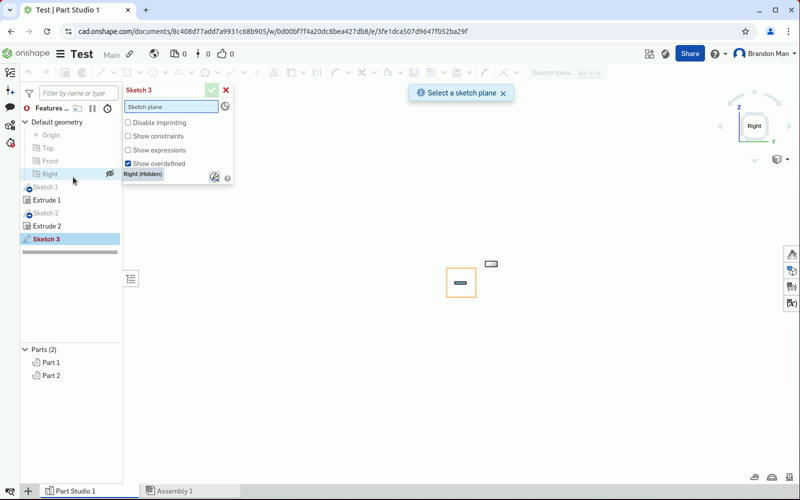
click(73, 176)
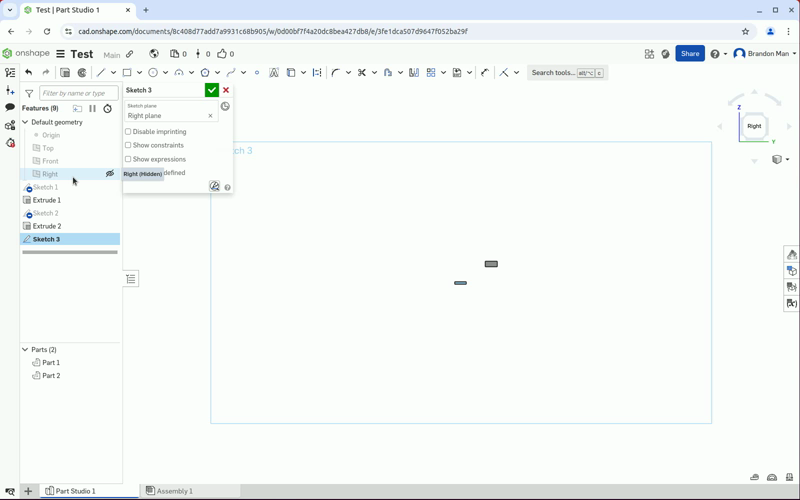
mouse_move(73, 352)
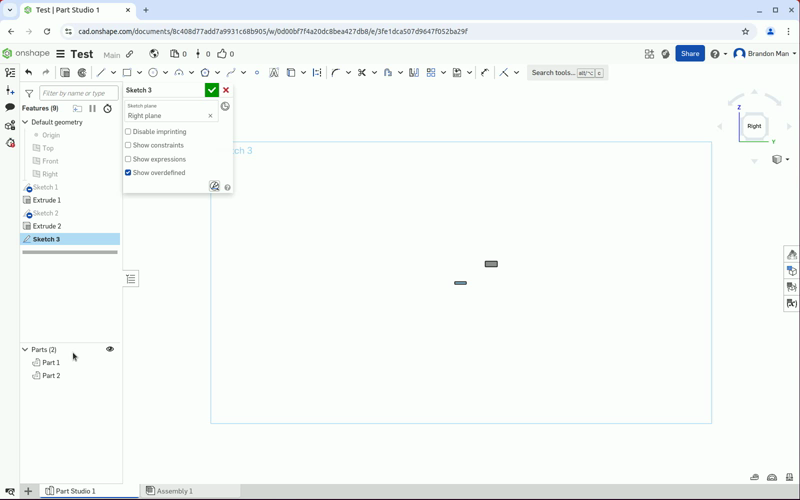
key(y)
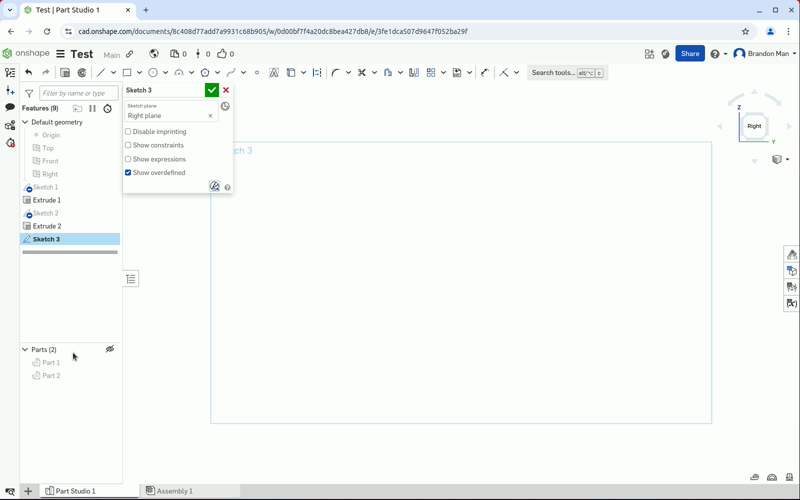
key(l)
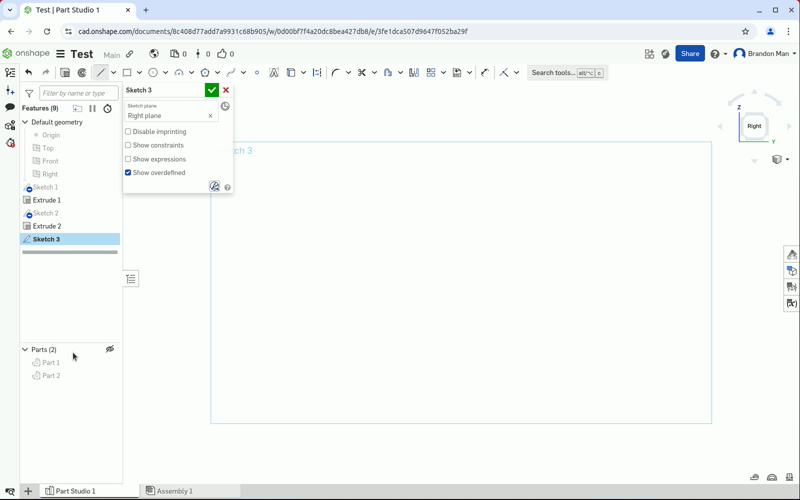
key_down(shift)
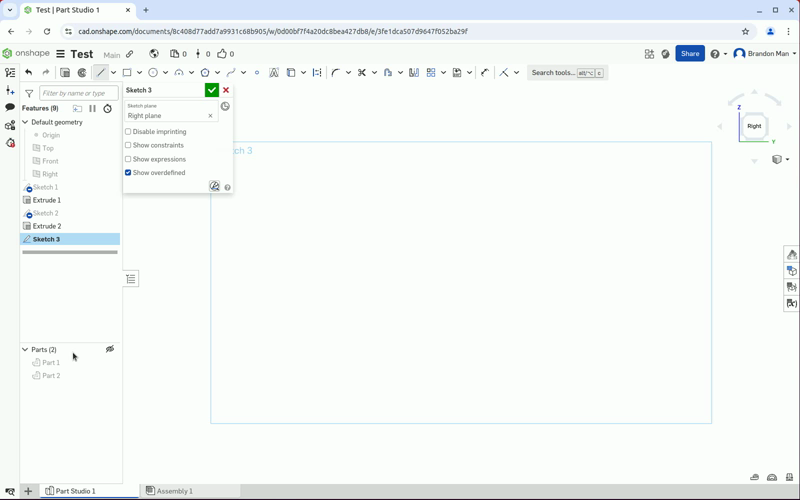
mouse_move(443, 279)
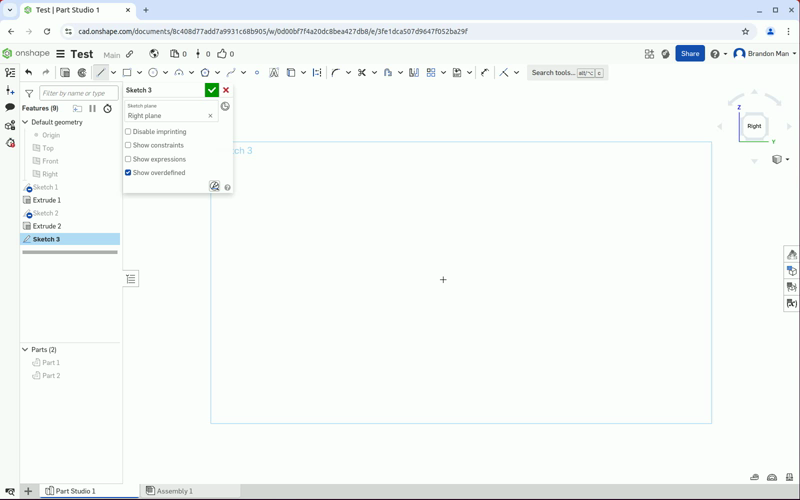
click(443, 279)
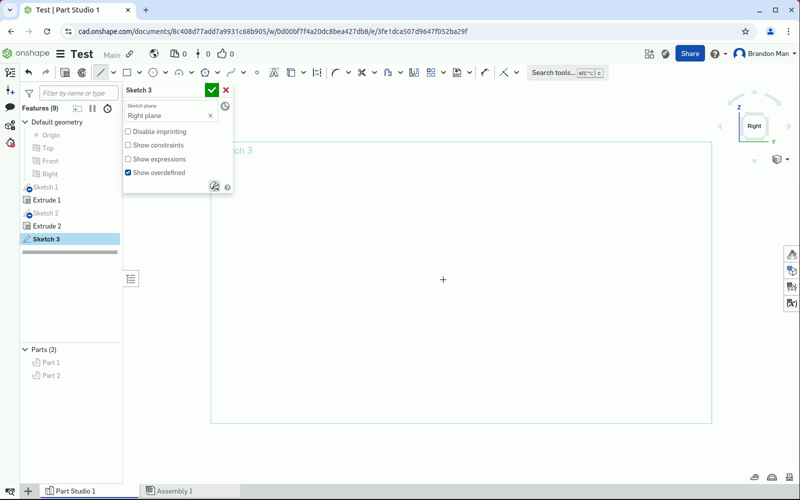
key_up(shift)
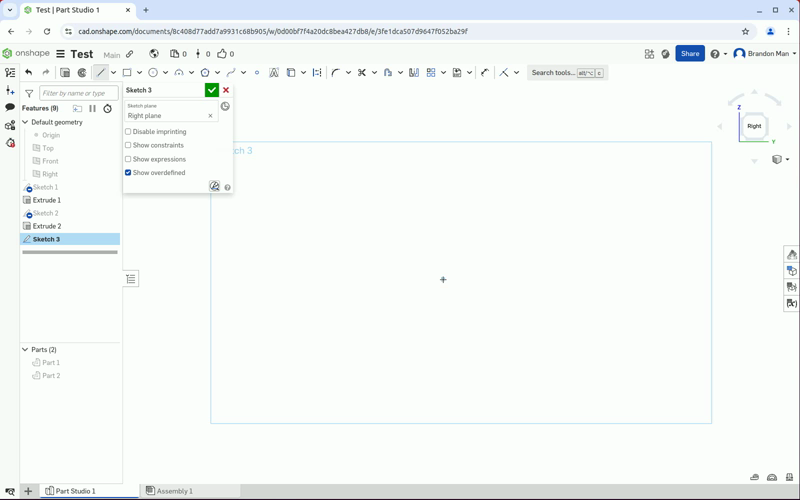
key_down(shift)
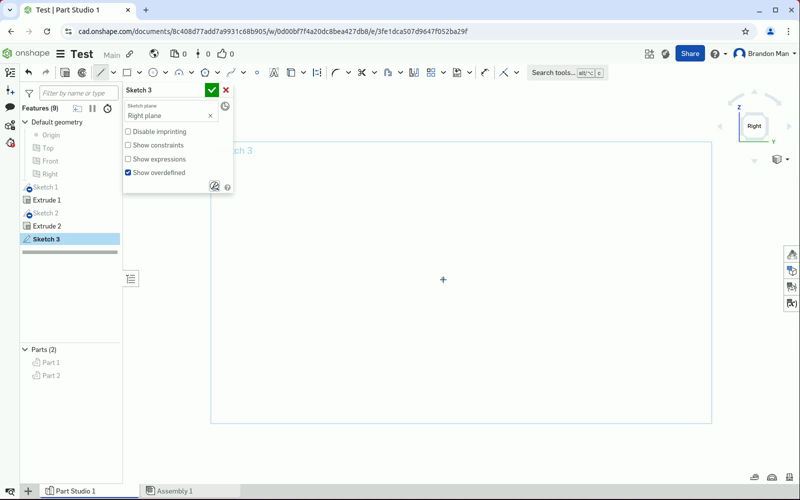
mouse_move(473, 279)
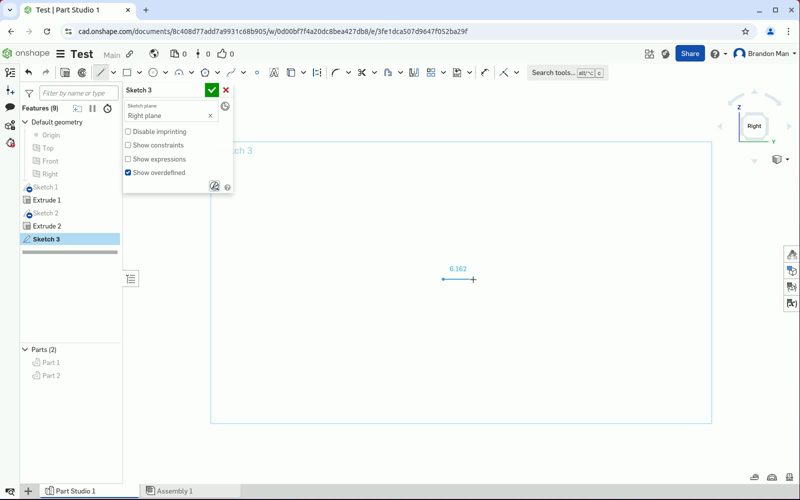
mouse_move(454, 279)
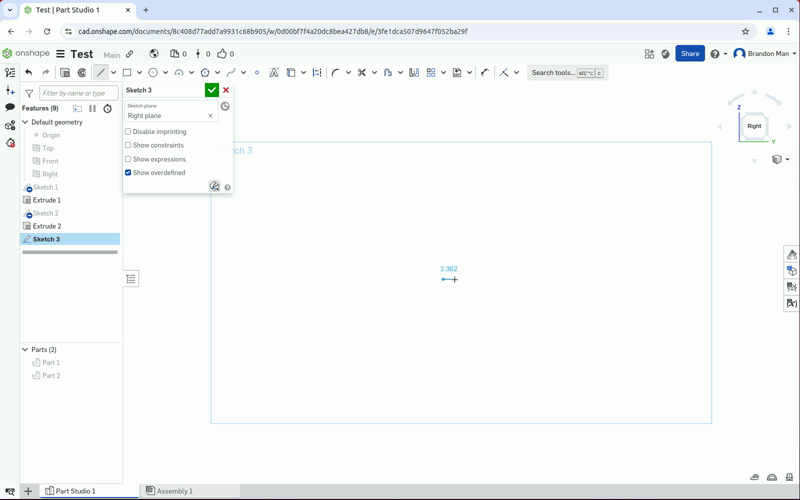
click(454, 279)
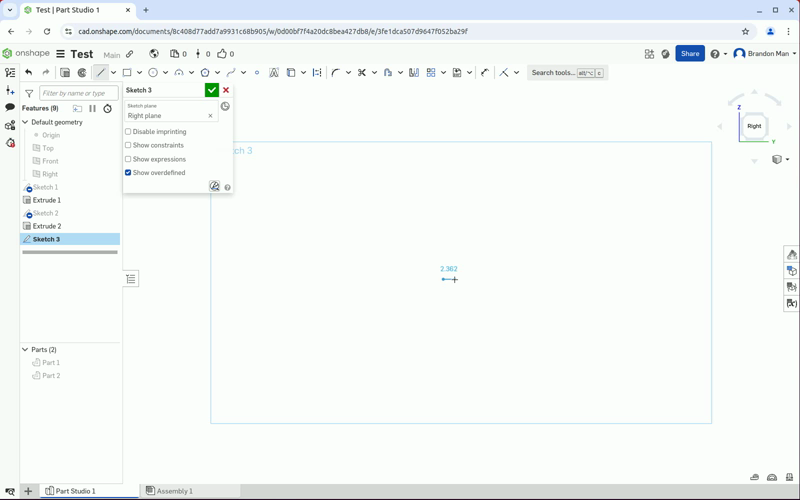
key_up(shift)
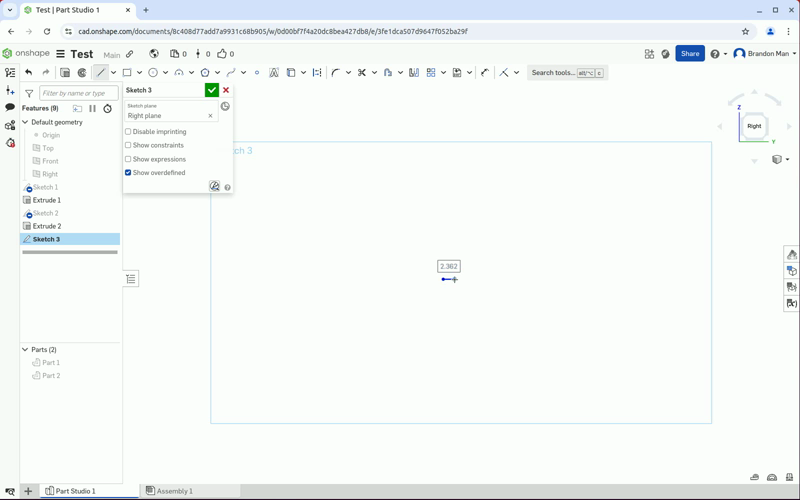
key_down(shift)
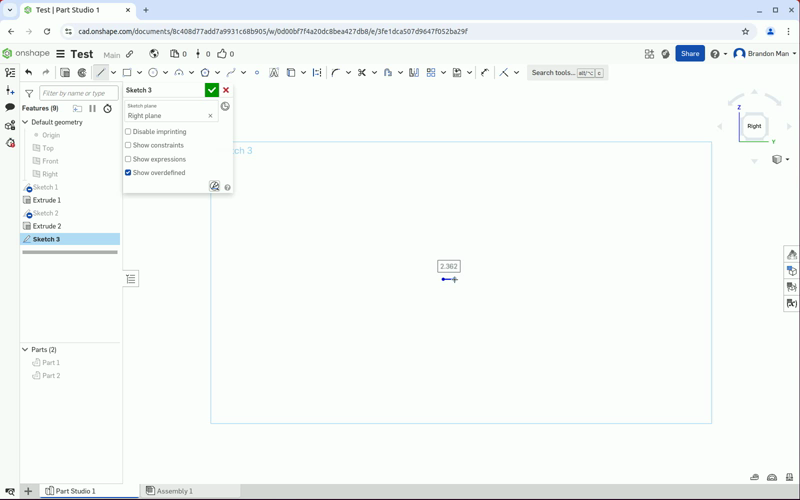
mouse_move(484, 279)
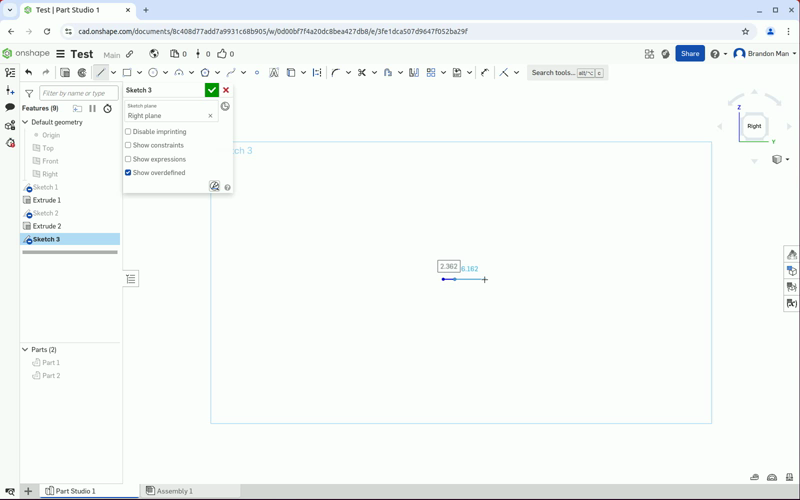
mouse_move(454, 277)
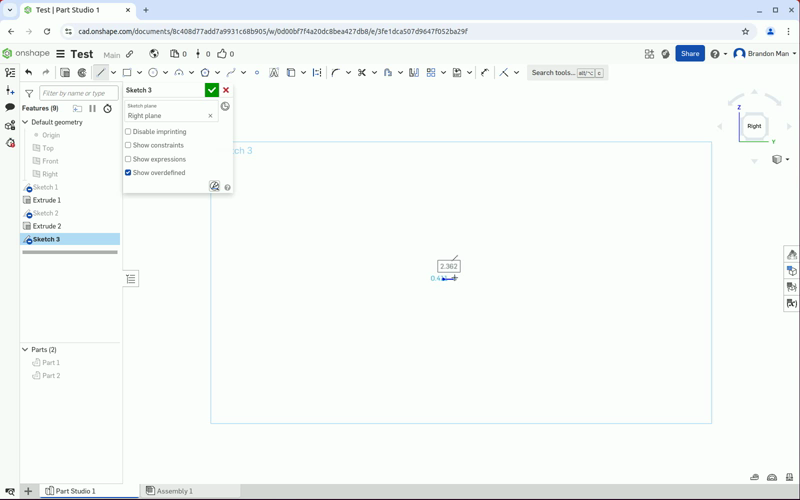
scroll(6)
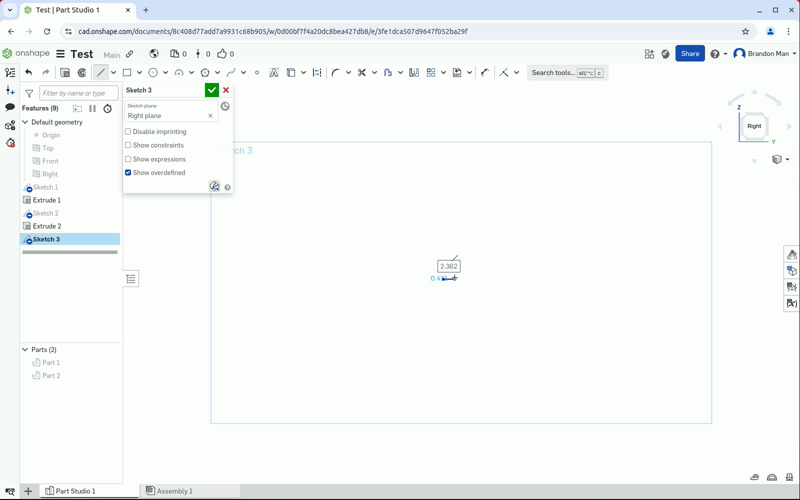
scroll(6)
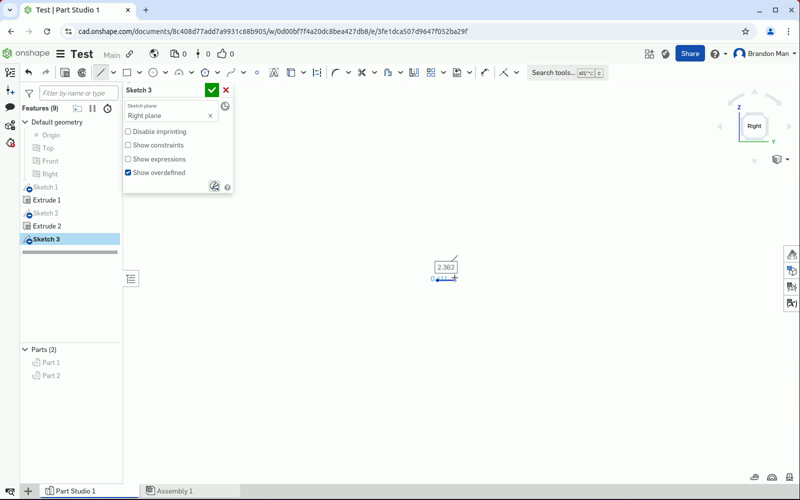
scroll(6)
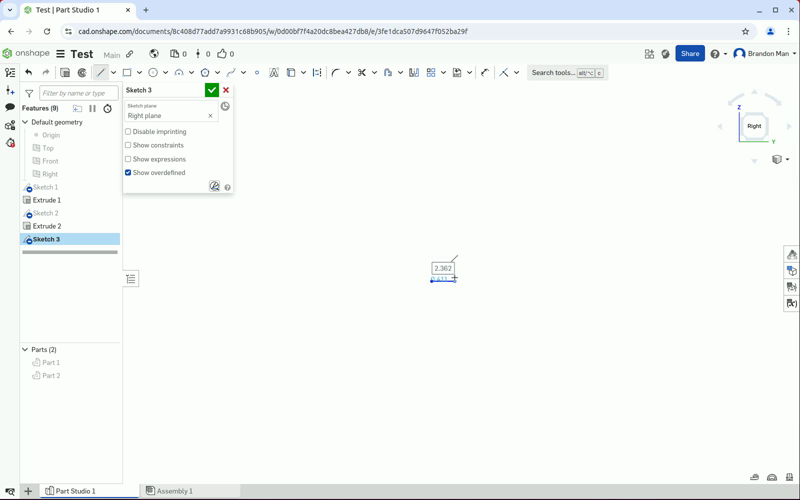
scroll(6)
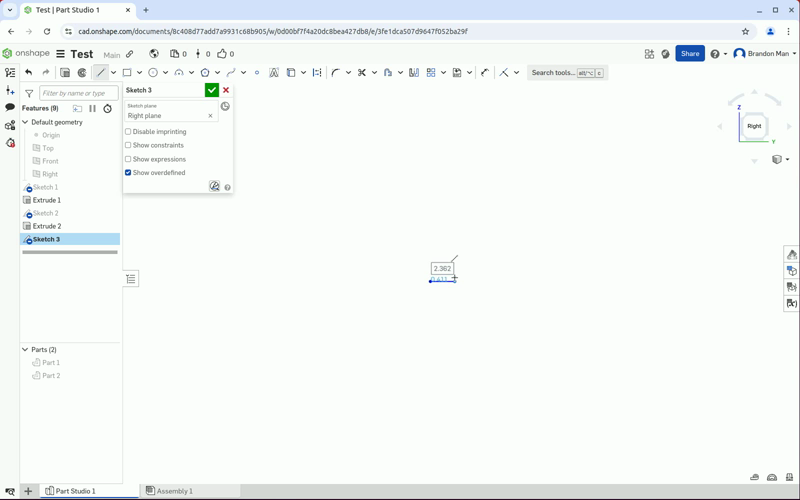
scroll(6)
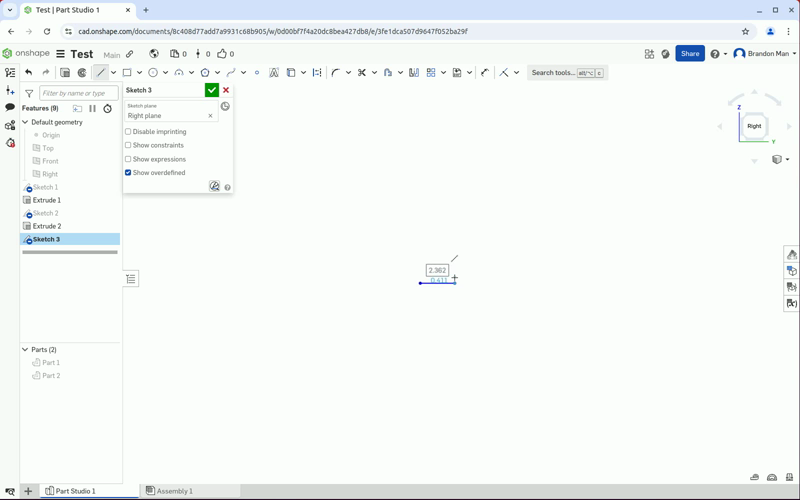
scroll(6)
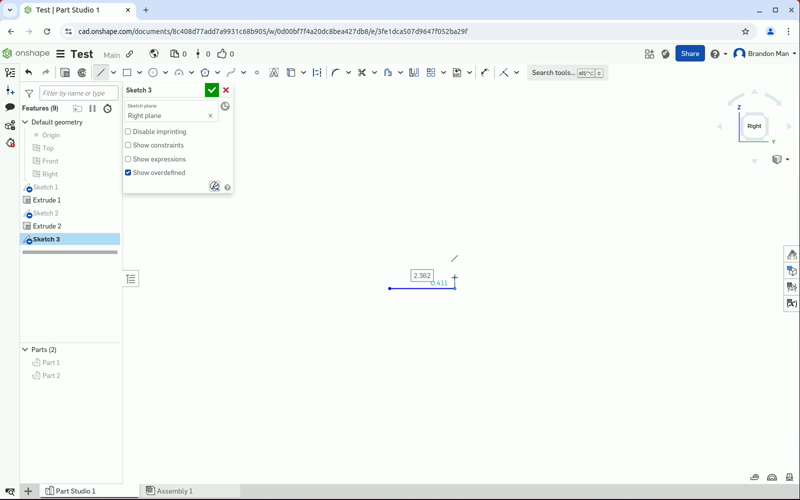
scroll(6)
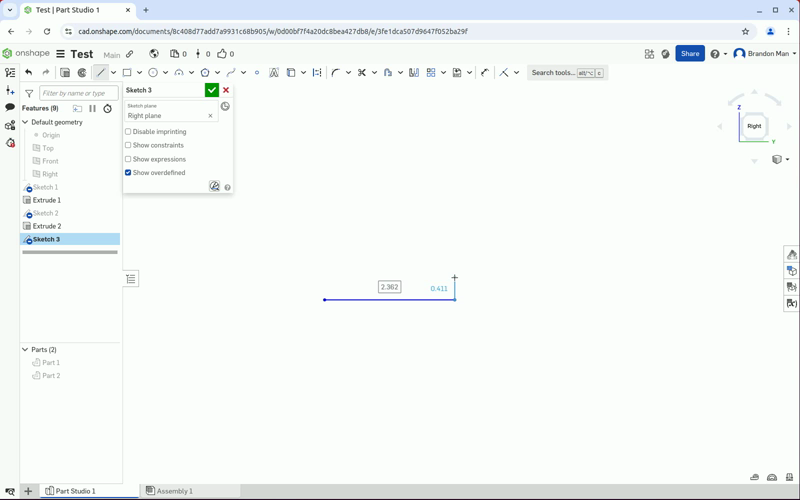
click(454, 277)
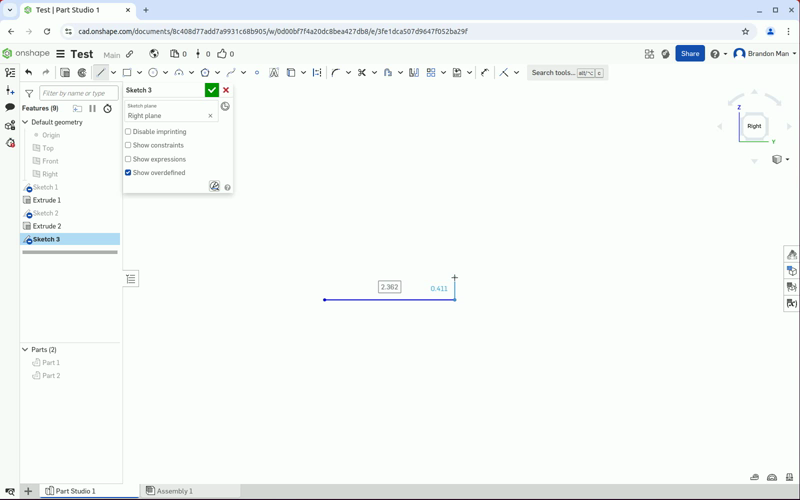
scroll(-6)
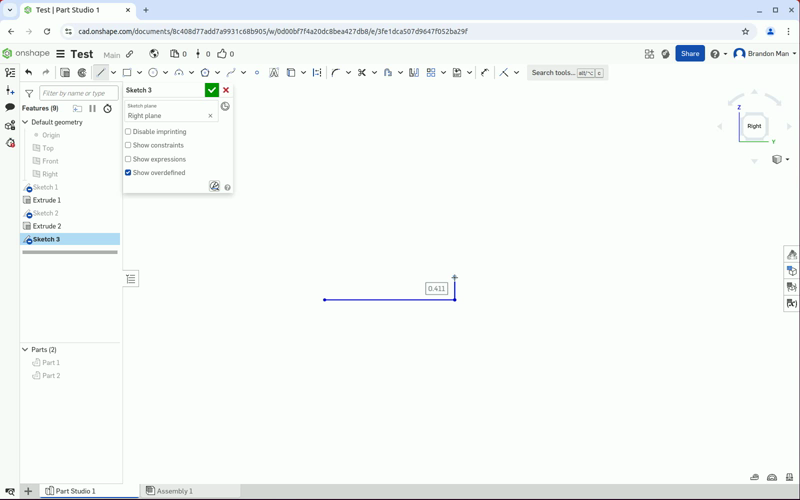
scroll(-6)
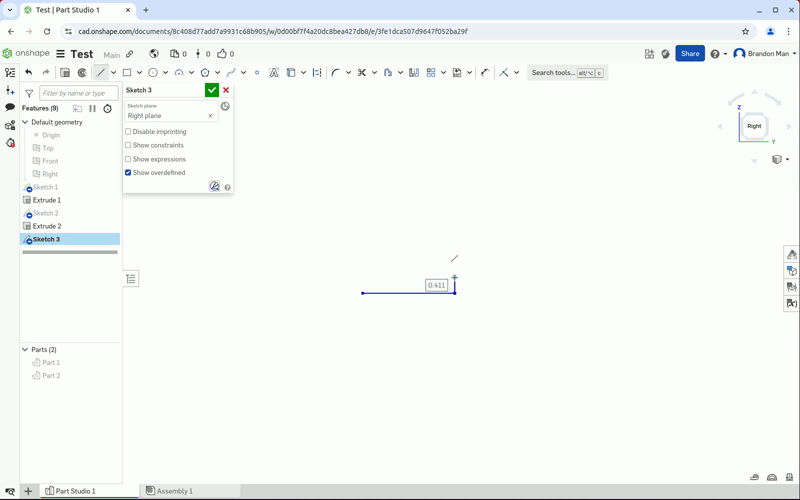
scroll(-6)
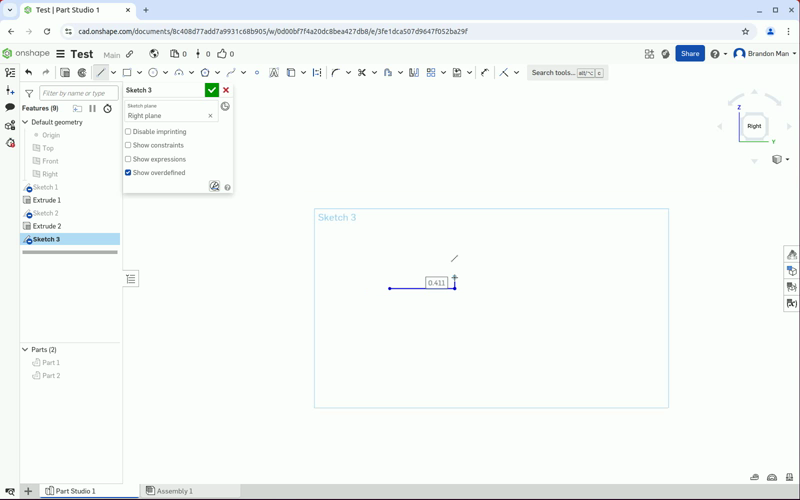
scroll(-6)
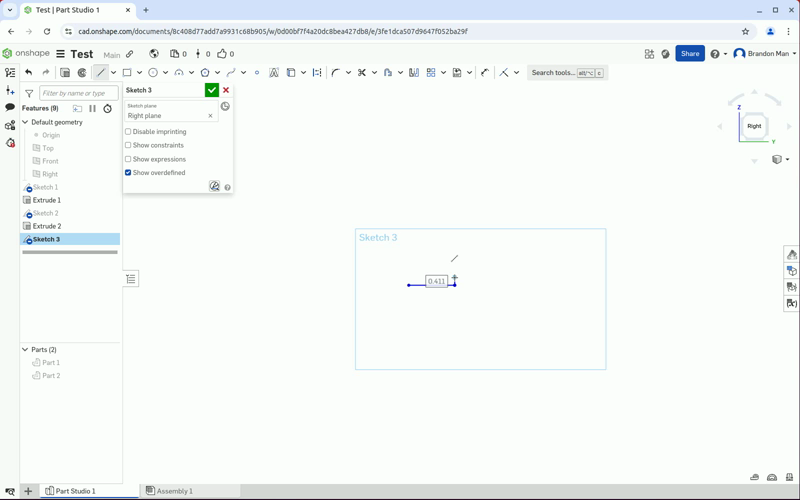
scroll(-6)
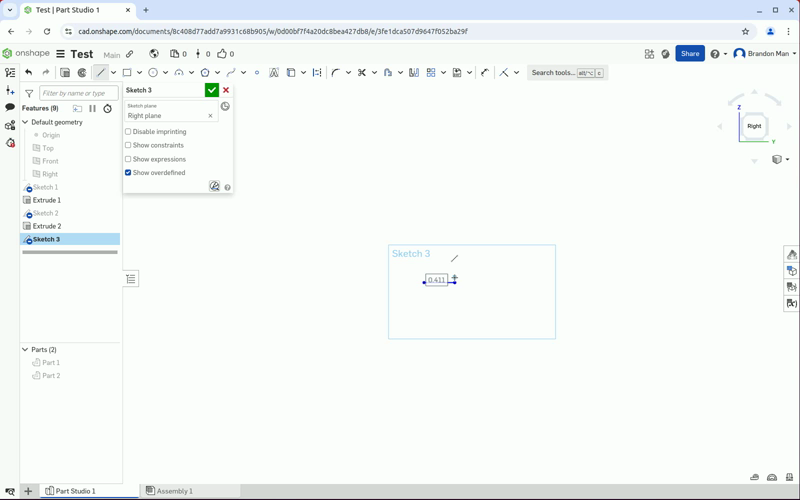
scroll(-6)
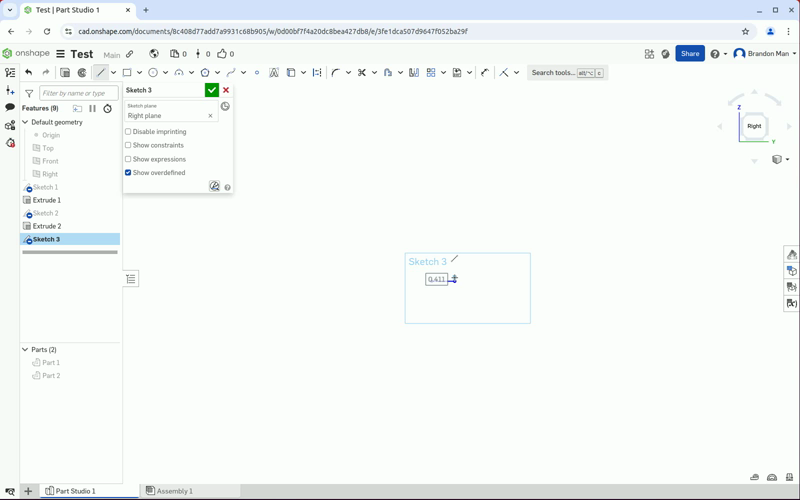
scroll(-6)
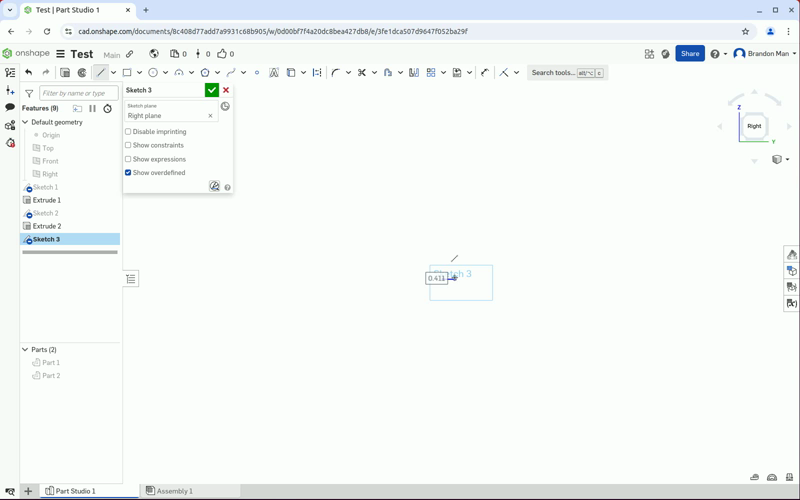
key_up(shift)
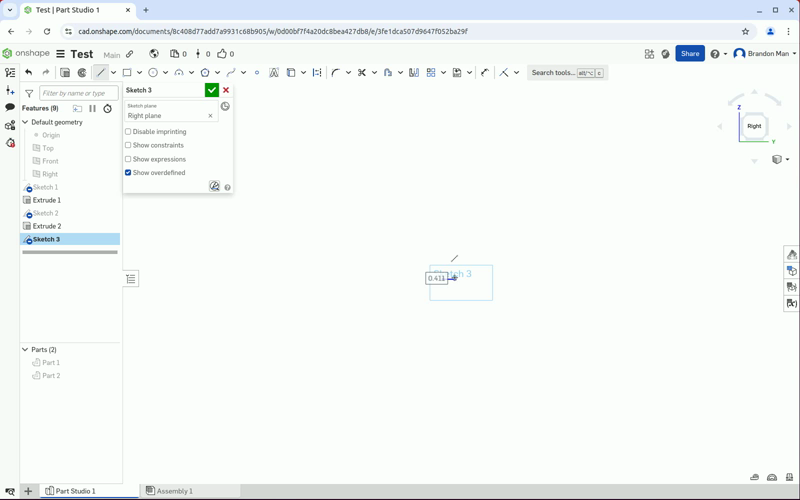
key_down(shift)
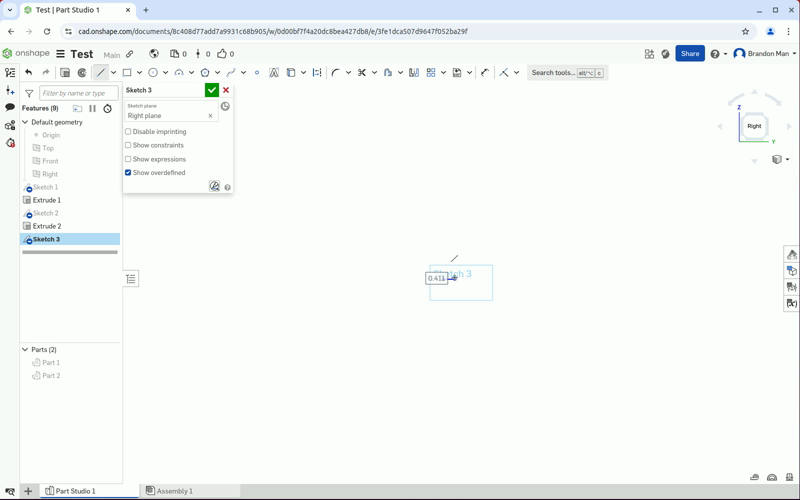
mouse_move(484, 277)
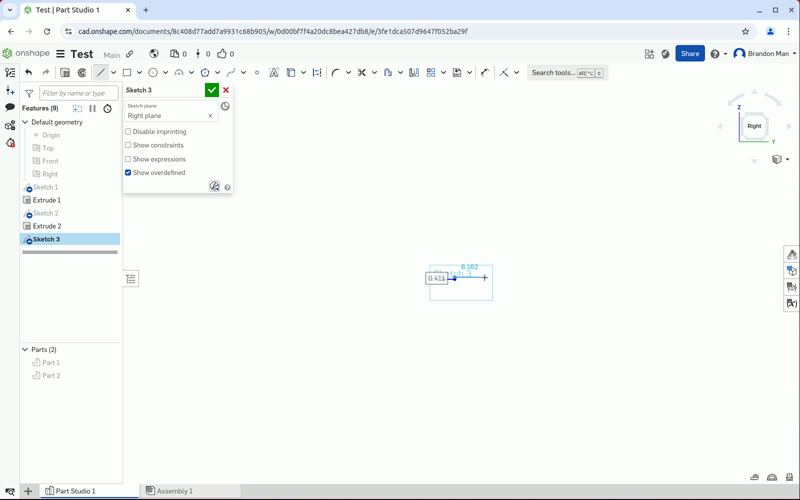
mouse_move(443, 277)
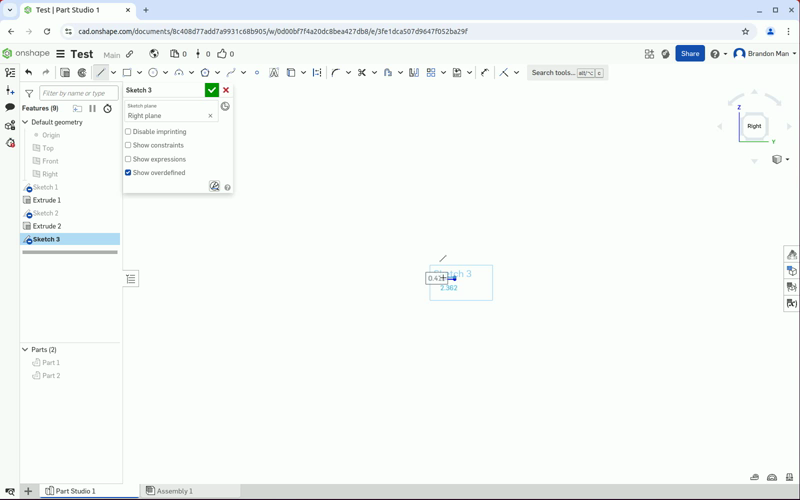
scroll(6)
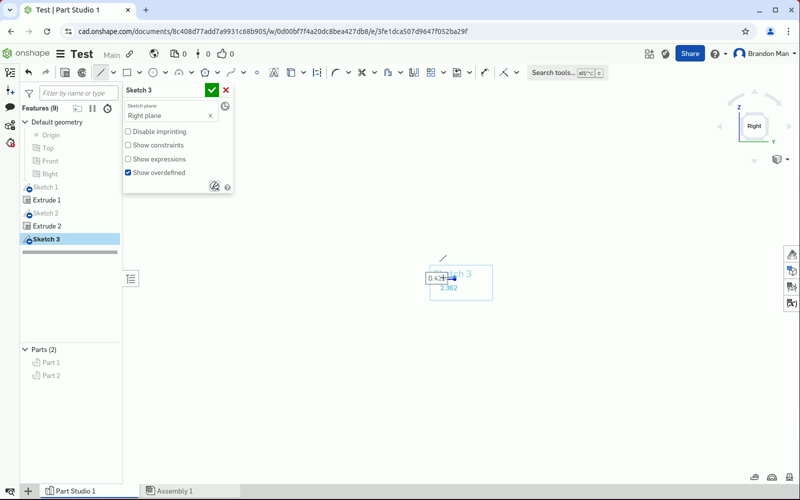
scroll(6)
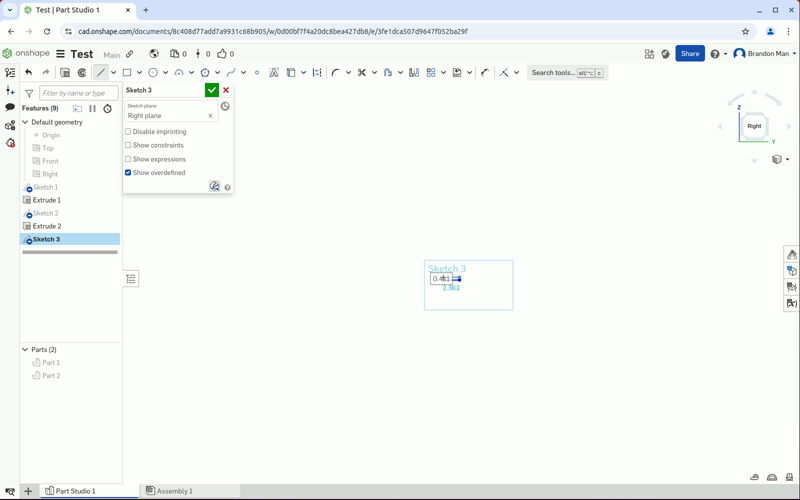
scroll(6)
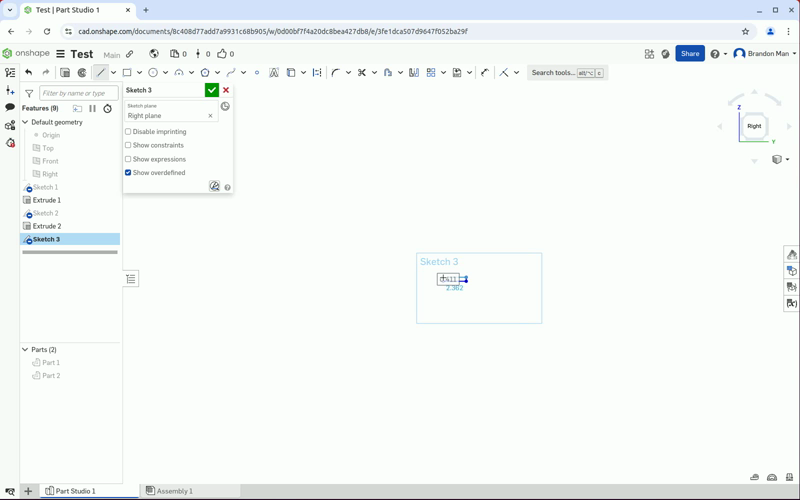
scroll(6)
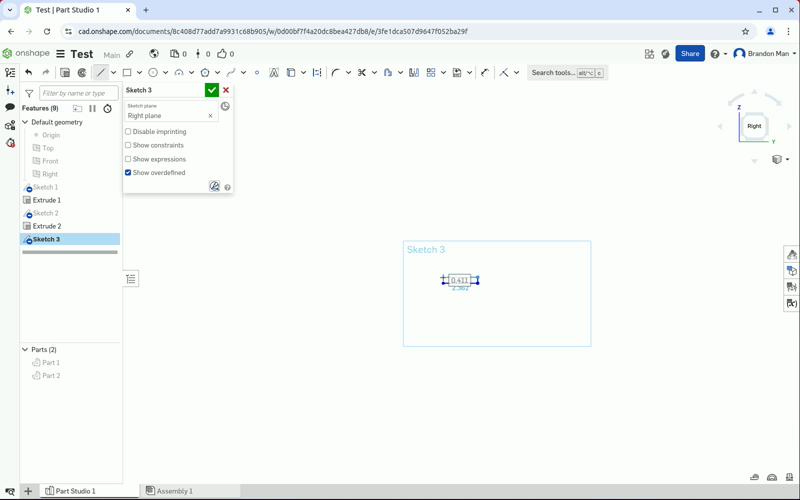
scroll(6)
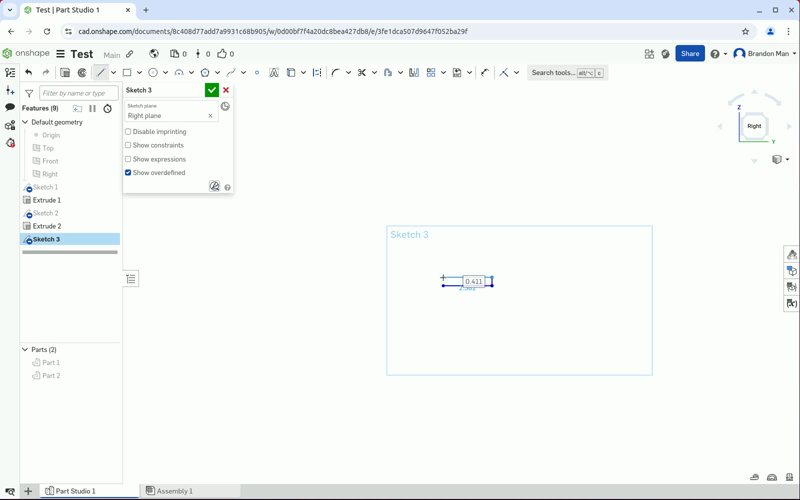
scroll(6)
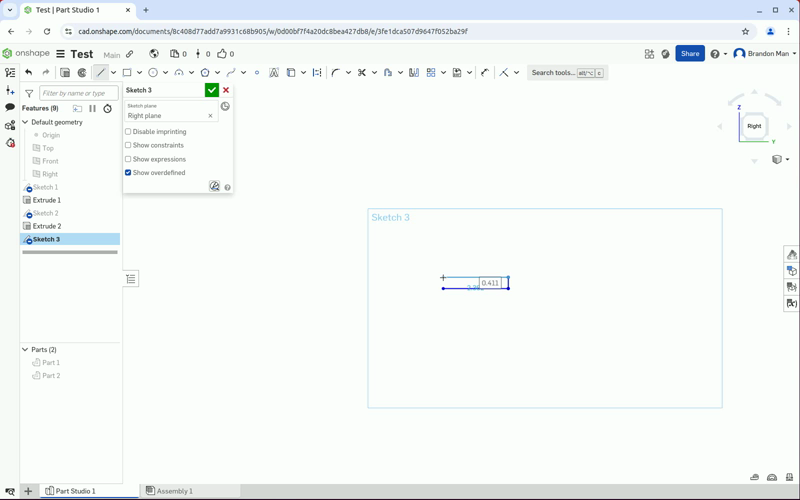
scroll(6)
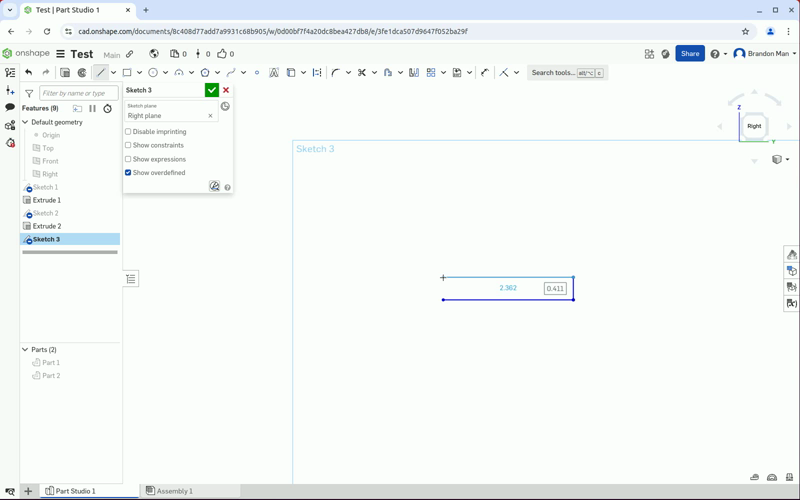
click(443, 277)
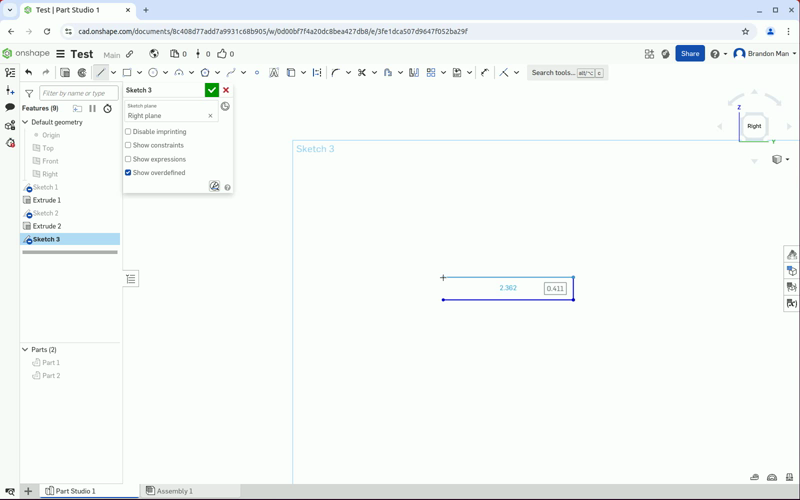
scroll(-6)
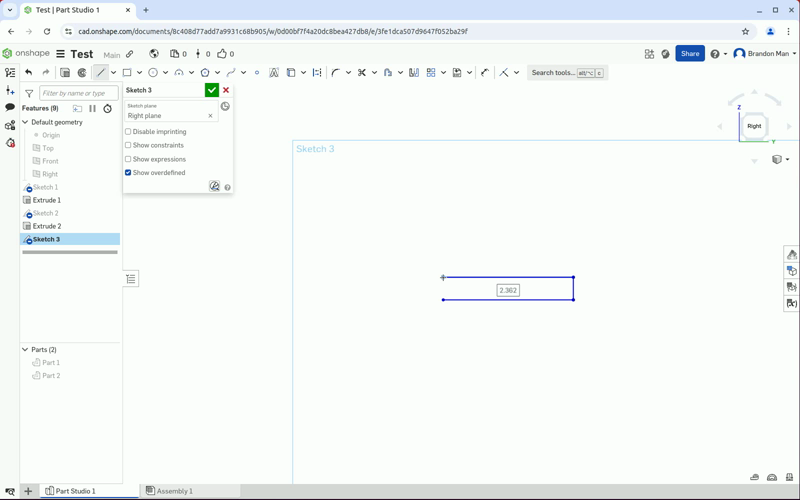
scroll(-6)
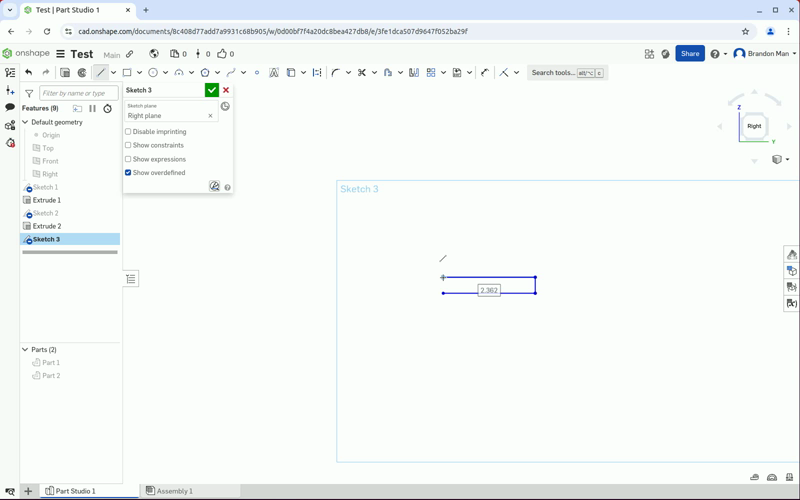
scroll(-6)
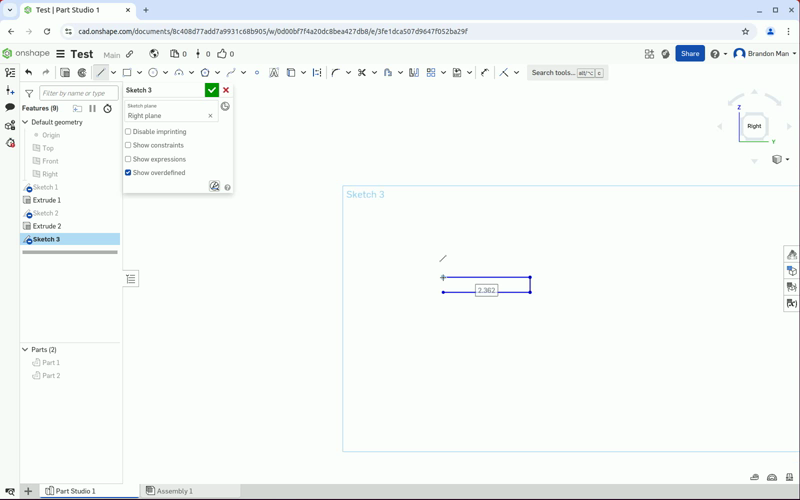
scroll(-6)
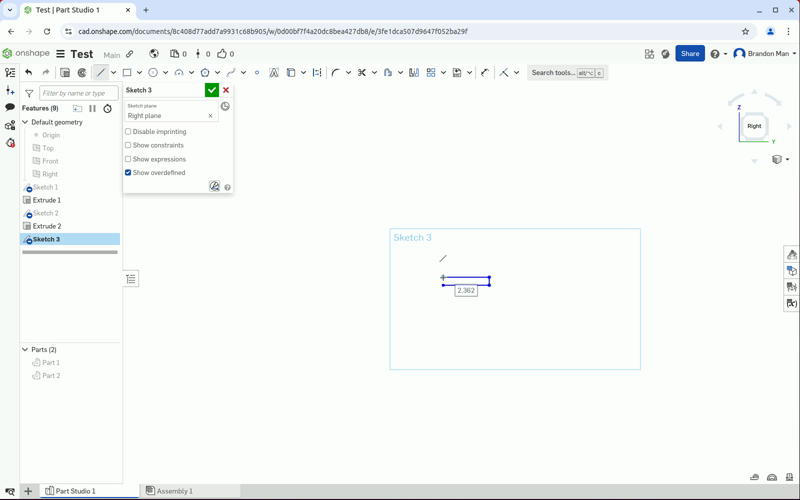
scroll(-6)
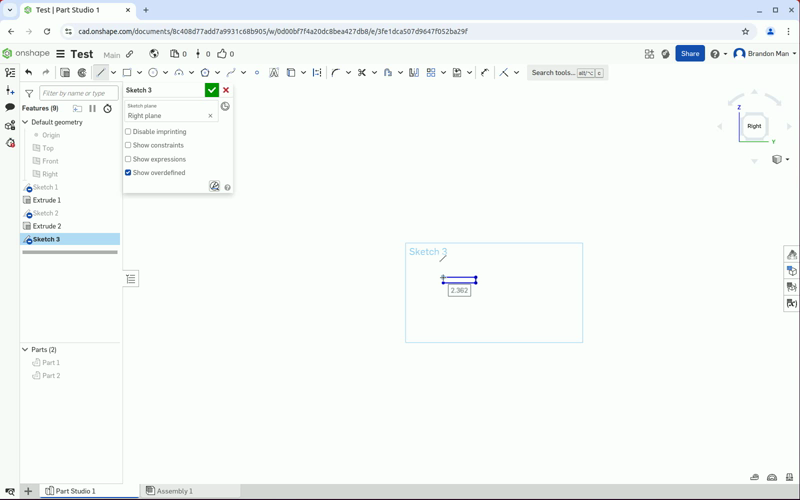
scroll(-6)
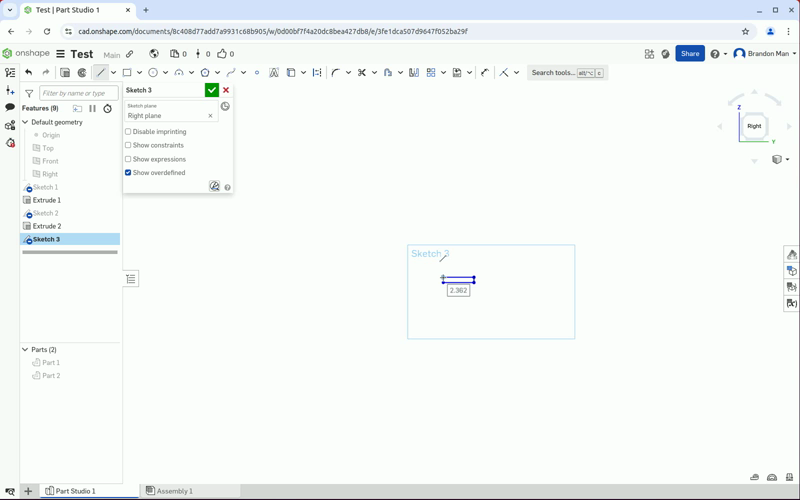
scroll(-6)
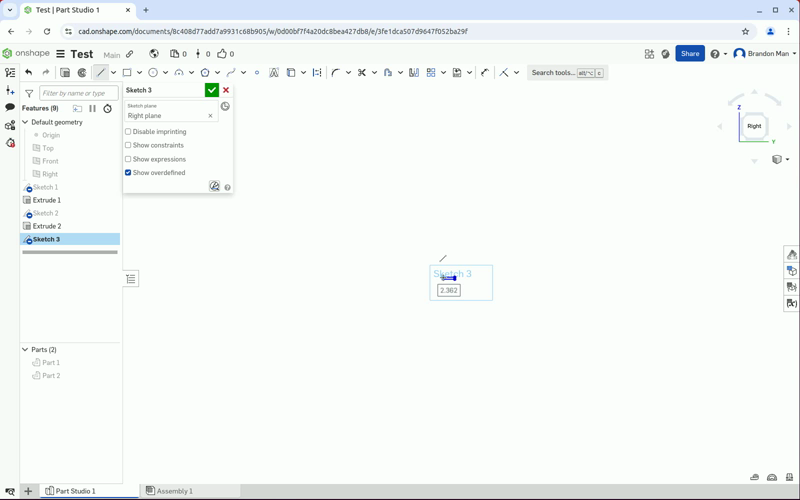
key_up(shift)
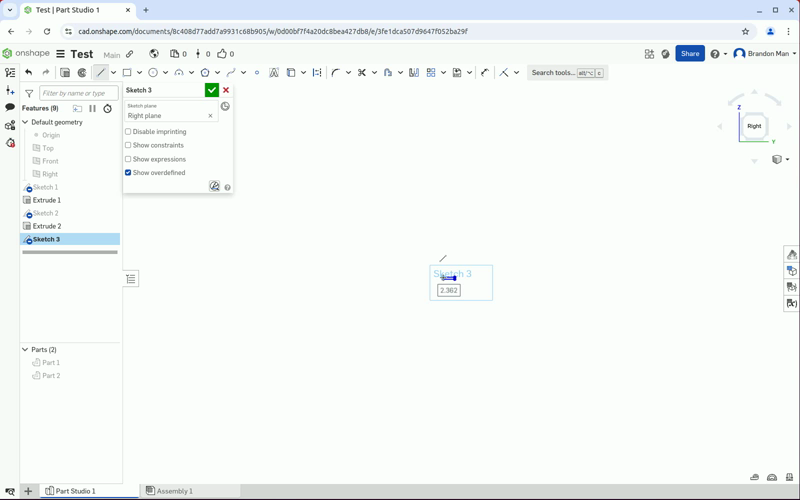
mouse_move(473, 277)
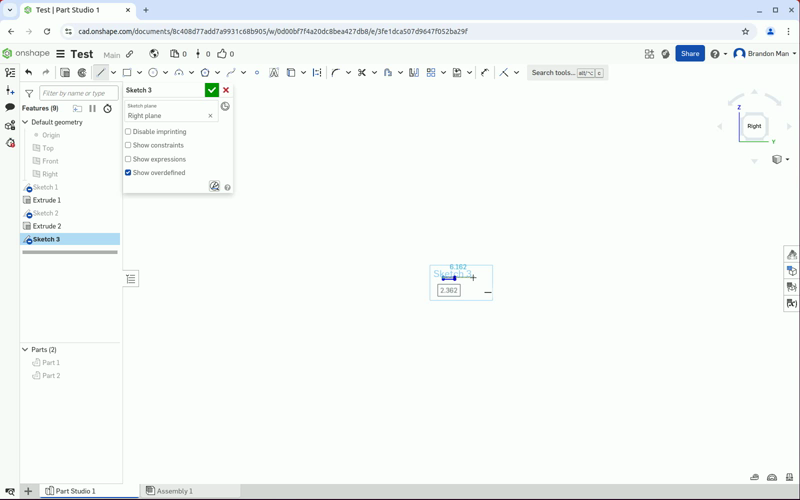
key_down(shift)
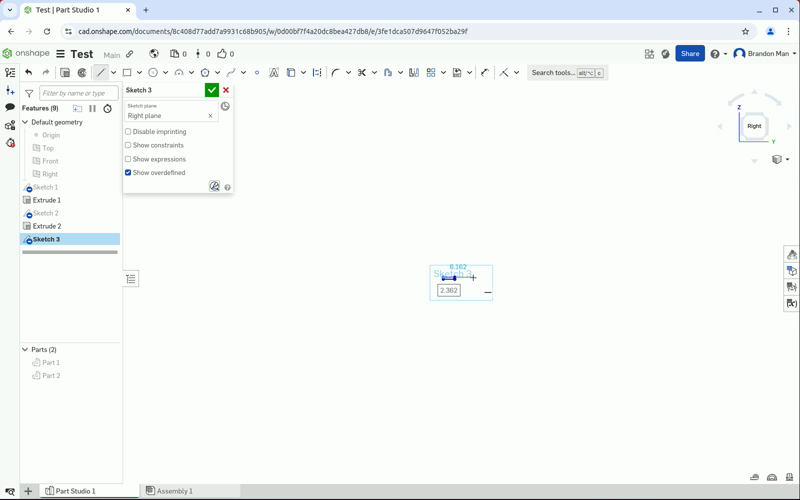
mouse_move(443, 279)
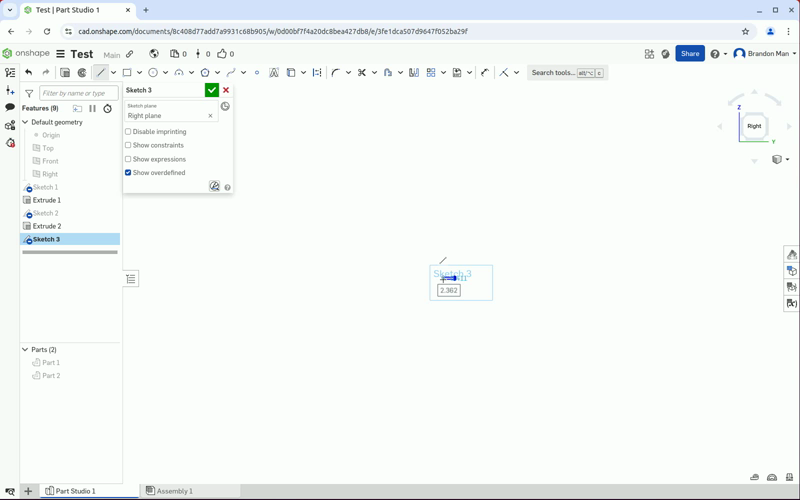
scroll(6)
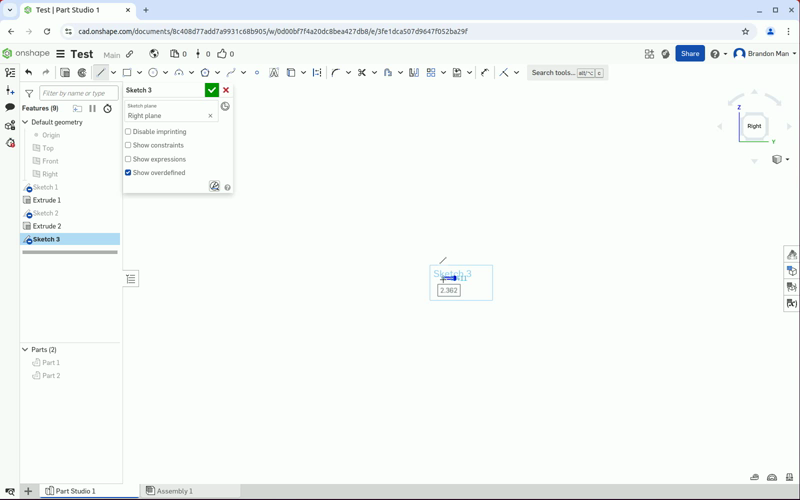
scroll(6)
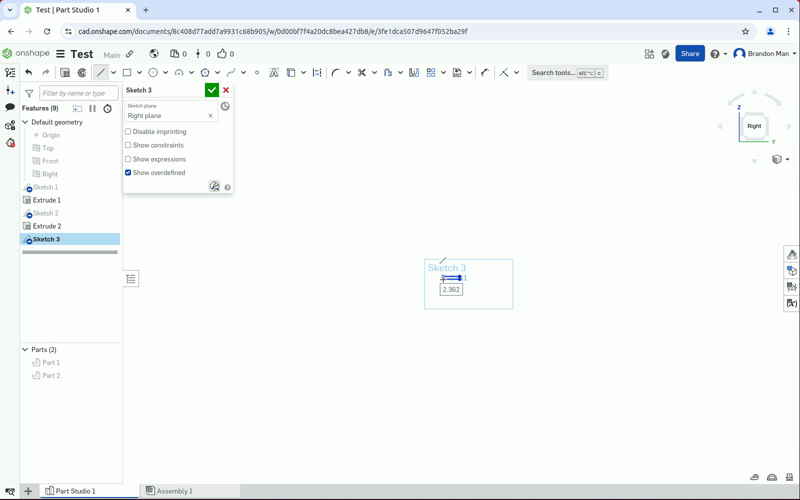
scroll(6)
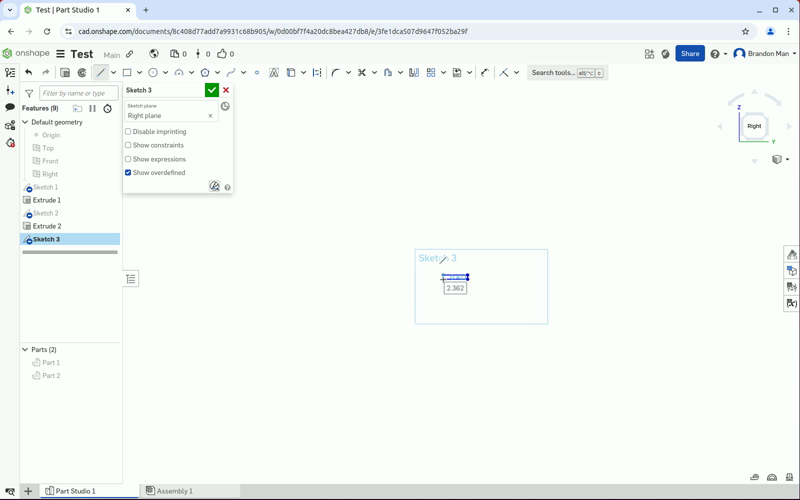
scroll(6)
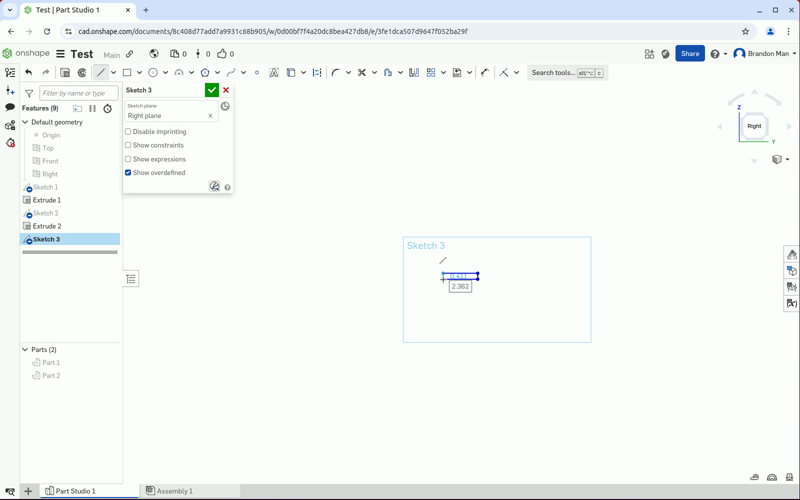
scroll(6)
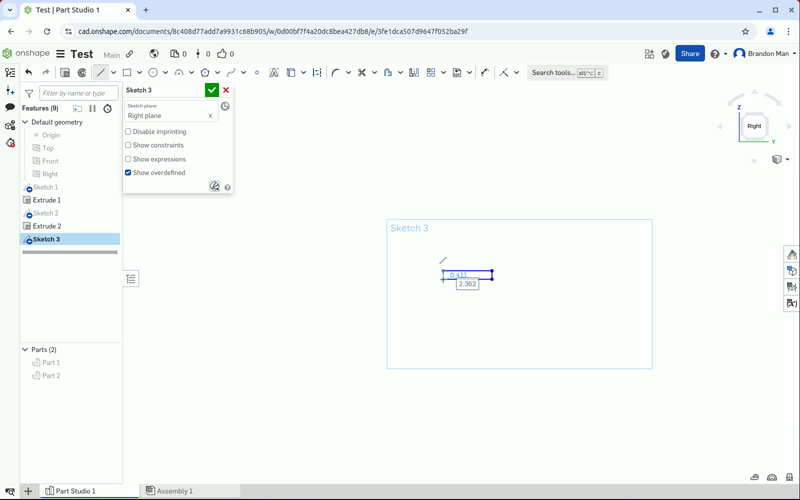
scroll(6)
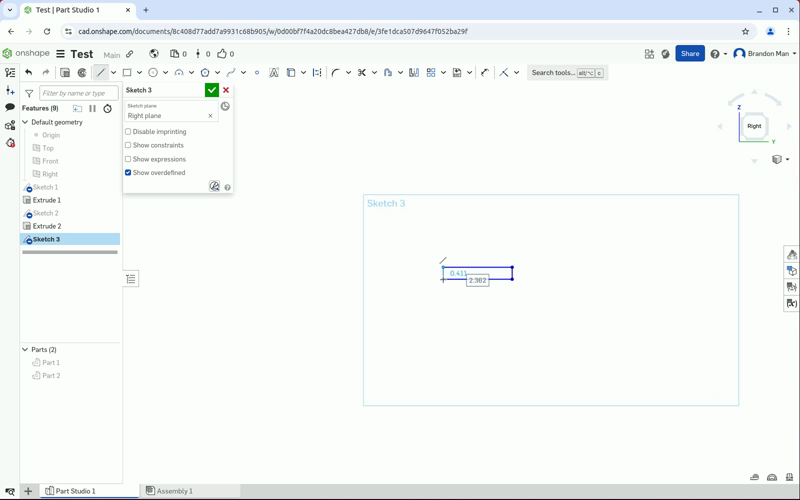
scroll(6)
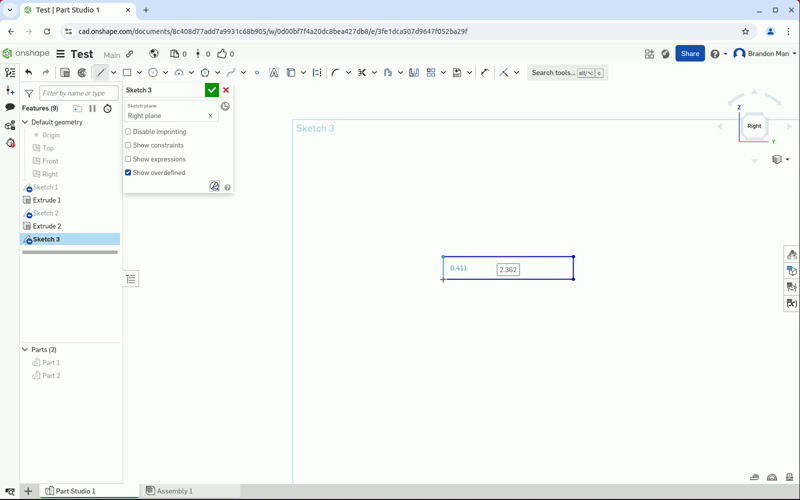
key_up(shift)
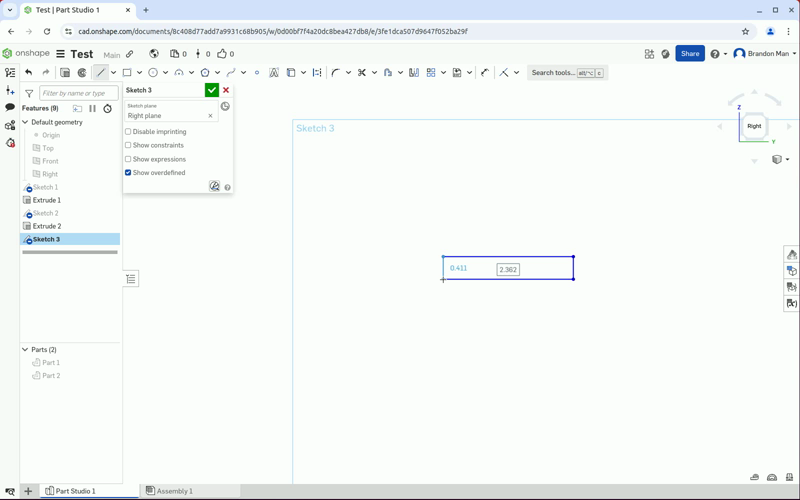
click(443, 279)
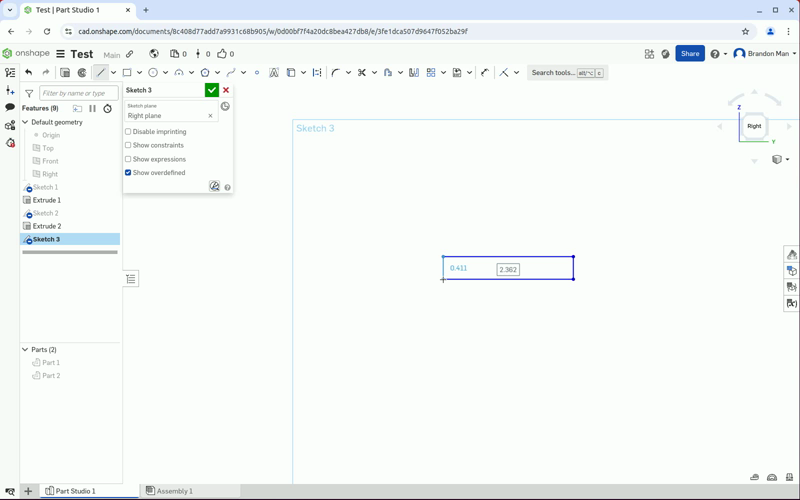
scroll(-6)
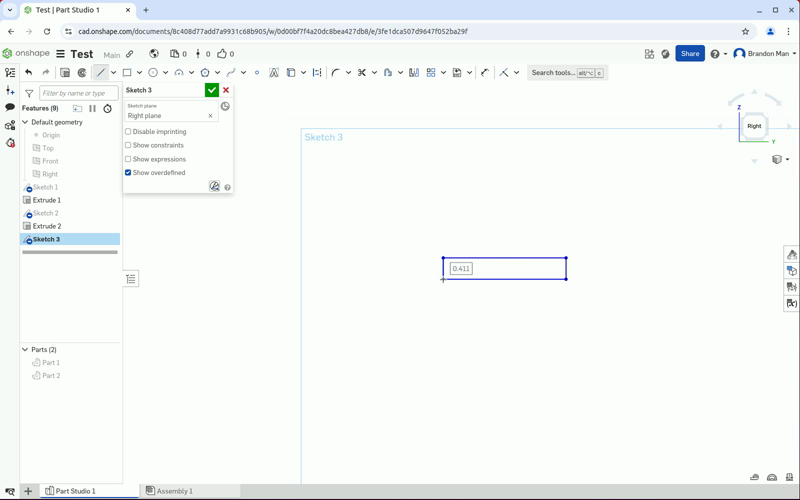
scroll(-6)
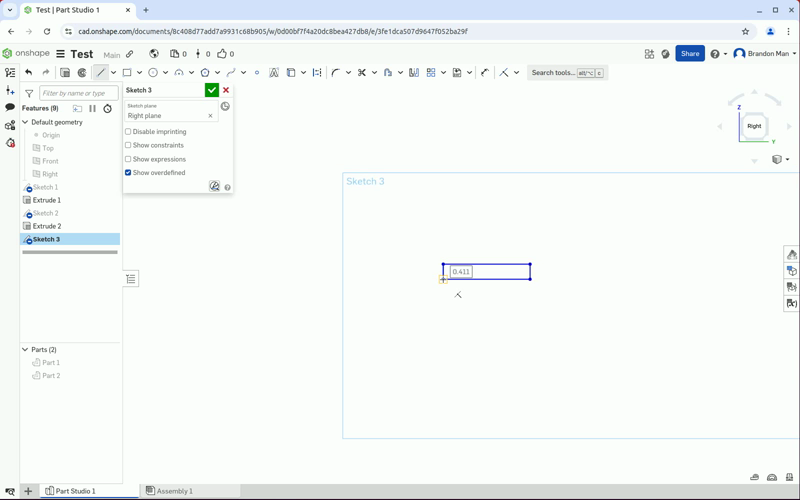
scroll(-6)
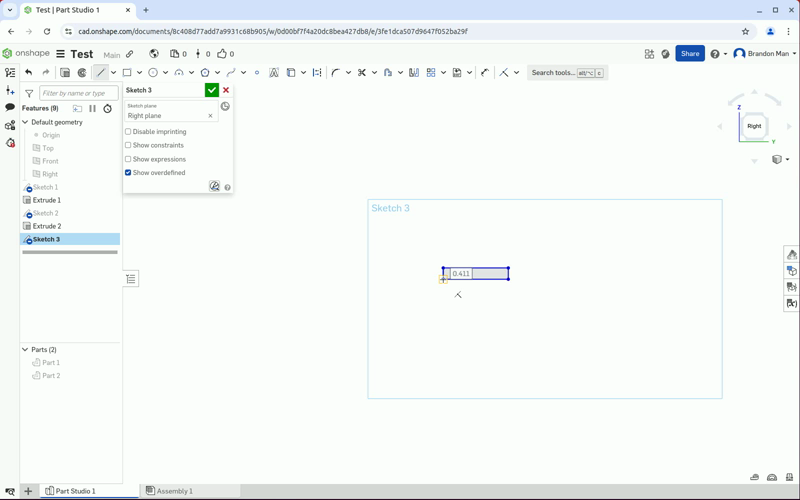
scroll(-6)
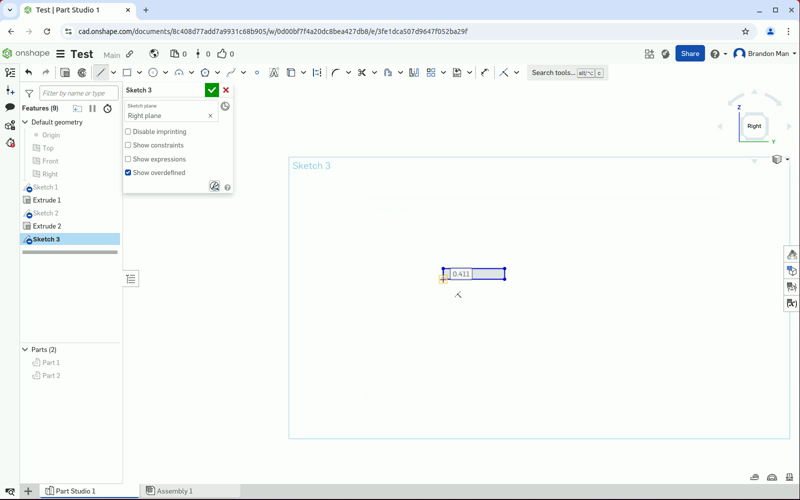
scroll(-6)
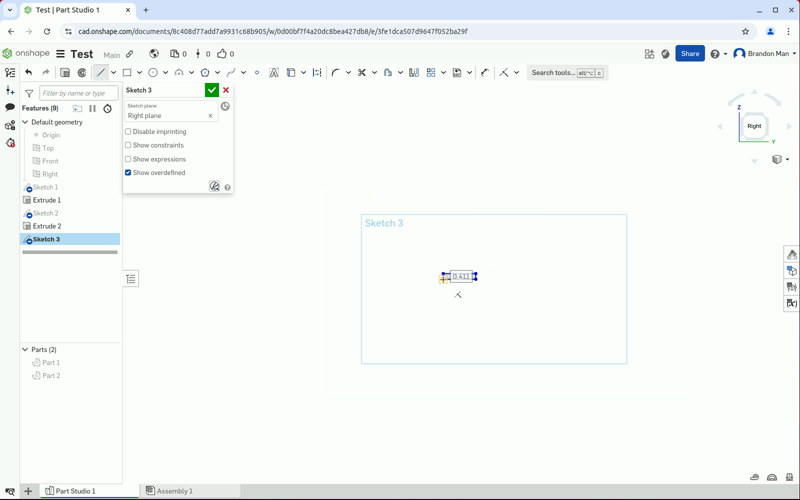
scroll(-6)
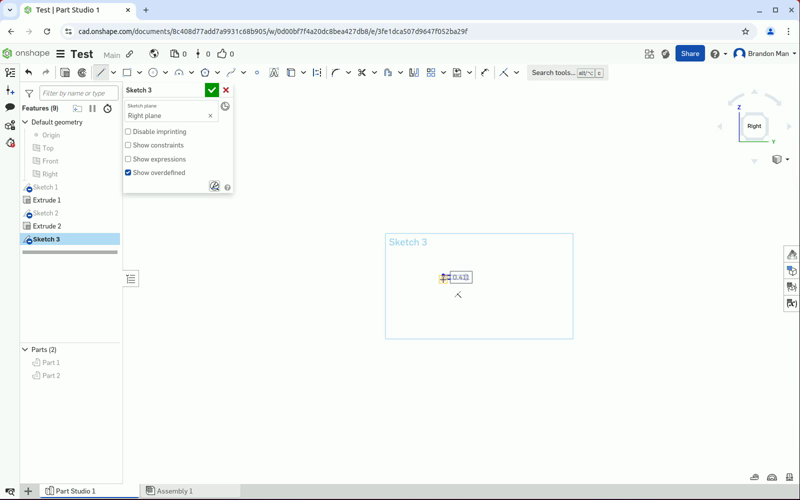
scroll(-6)
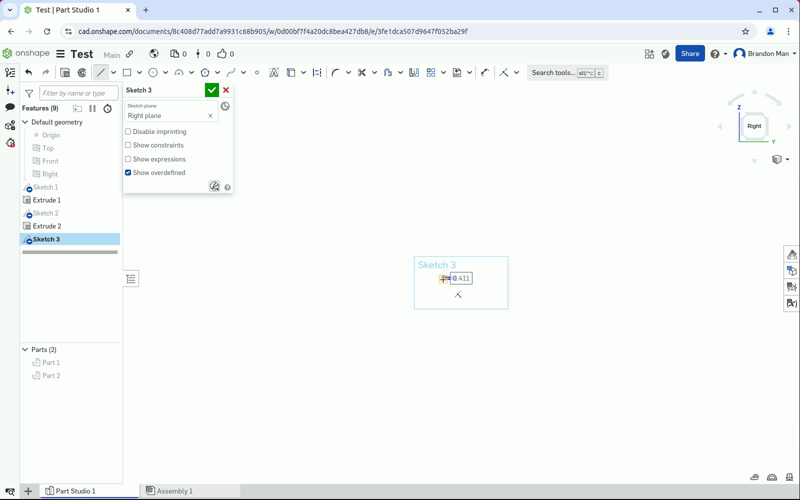
key(esc)
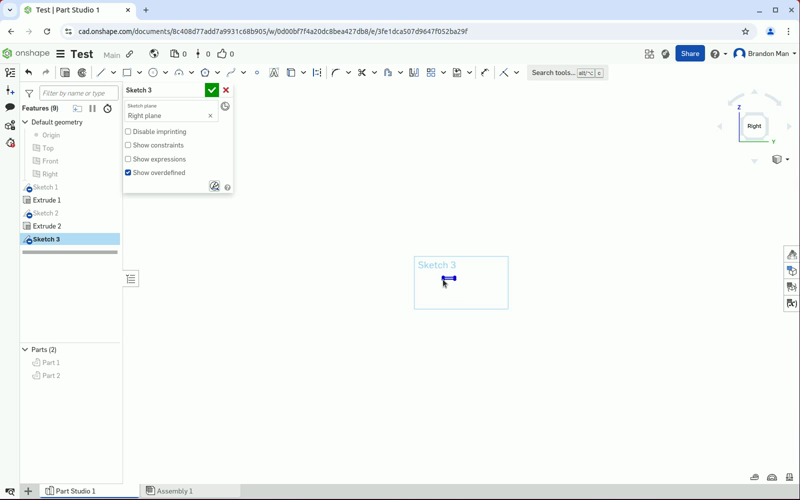
mouse_move(454, 278)
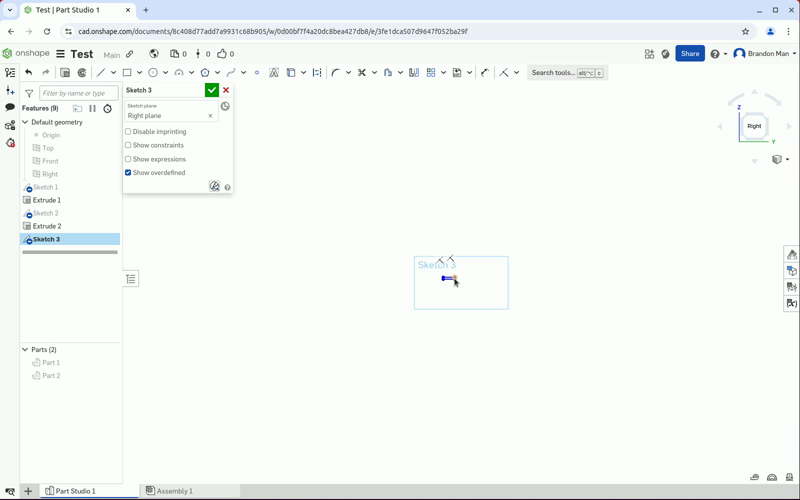
scroll(6)
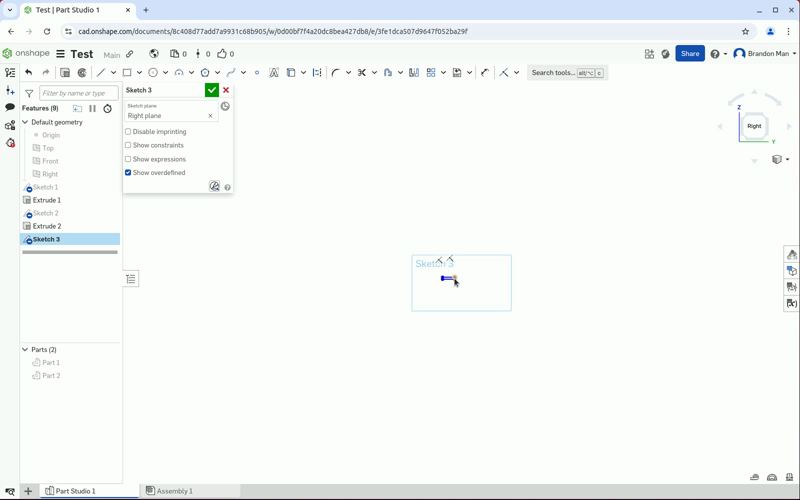
scroll(6)
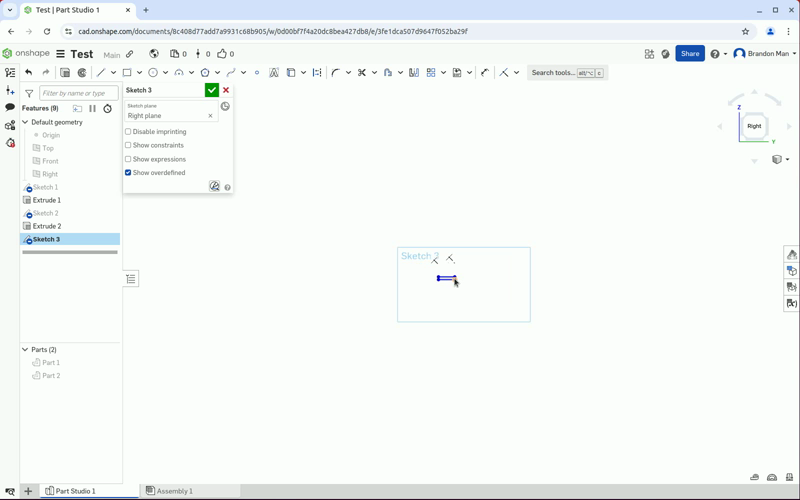
scroll(6)
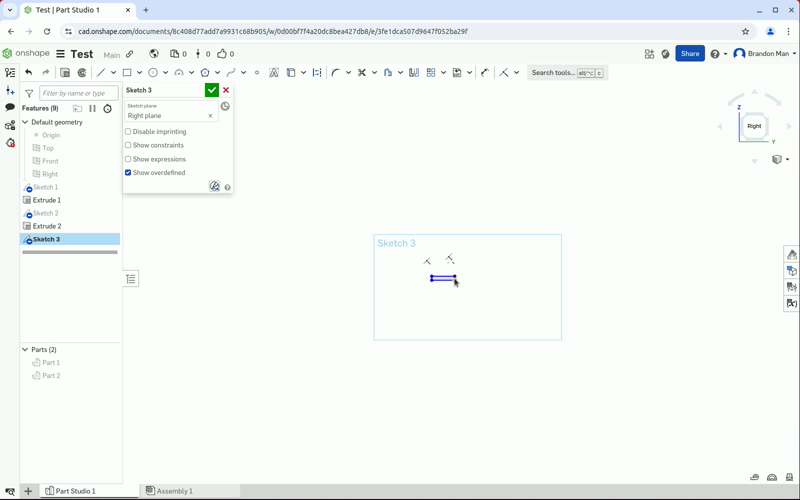
scroll(6)
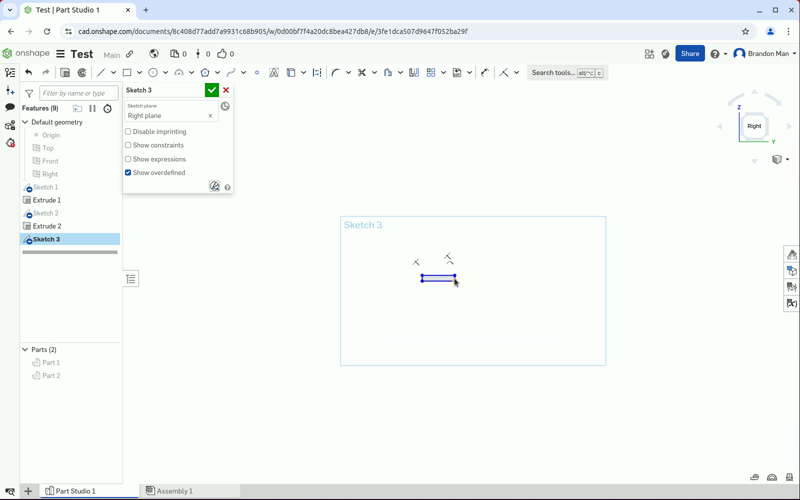
scroll(6)
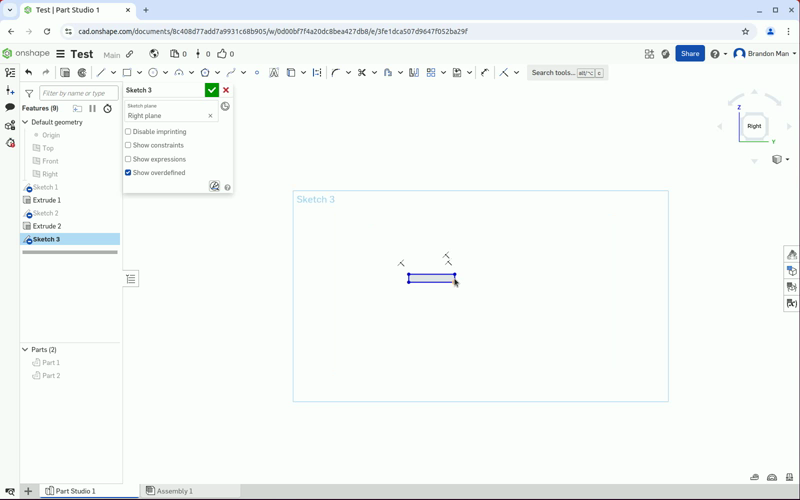
scroll(6)
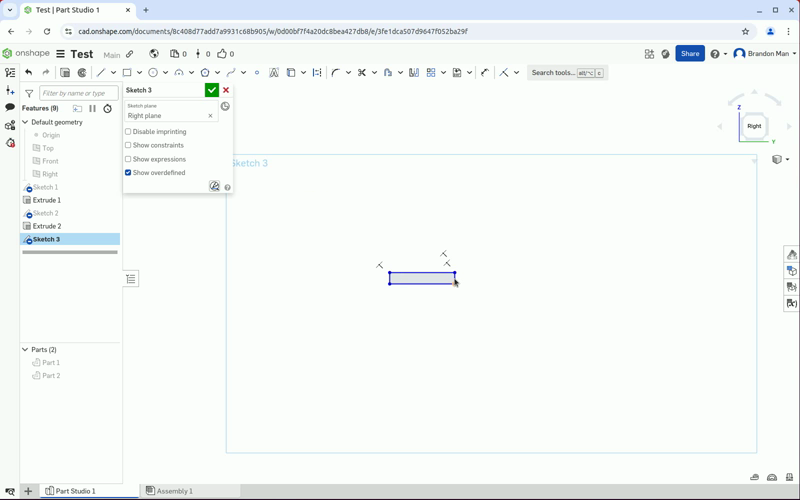
scroll(6)
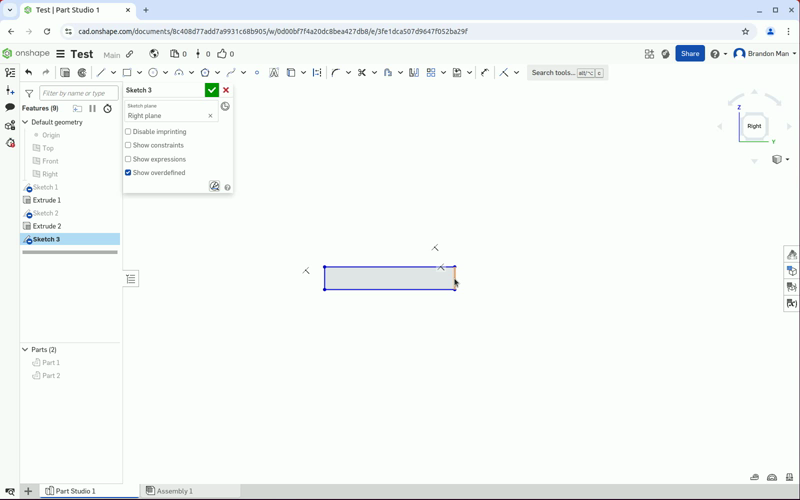
click(454, 278)
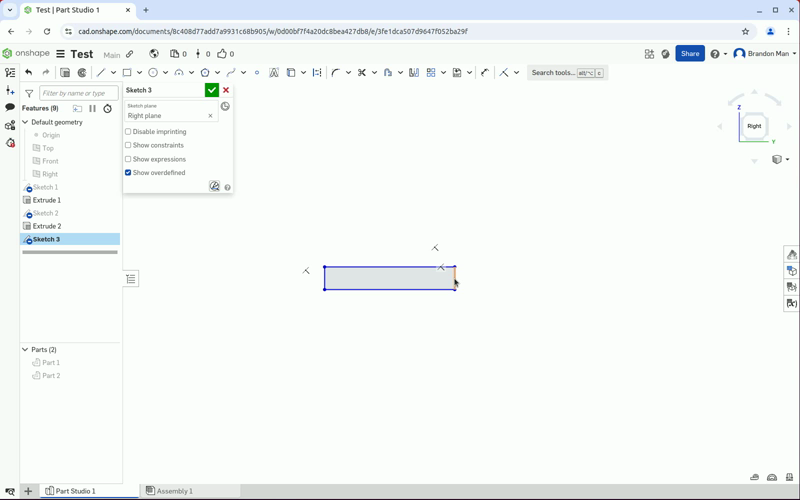
scroll(-6)
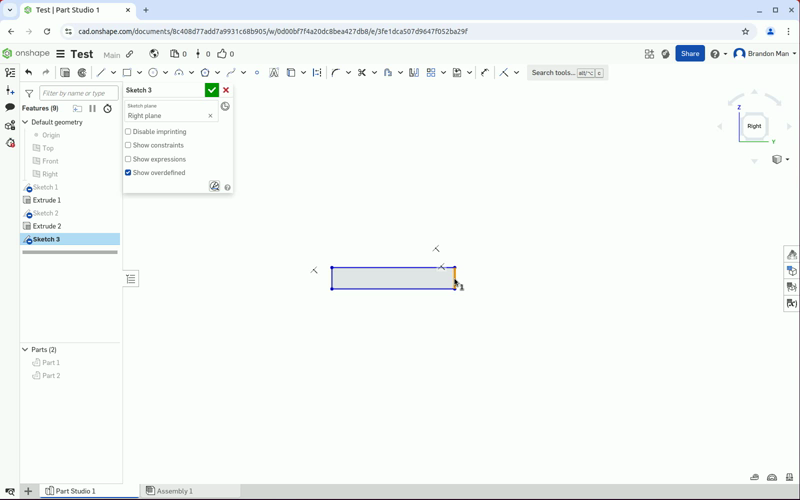
scroll(-6)
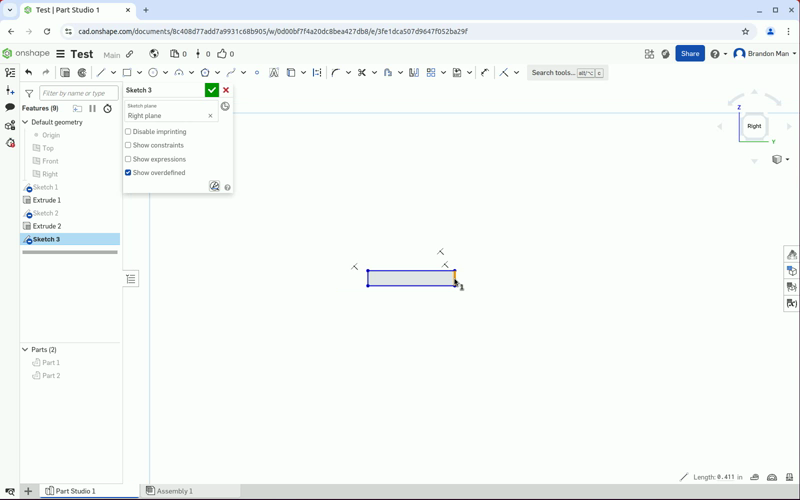
scroll(-6)
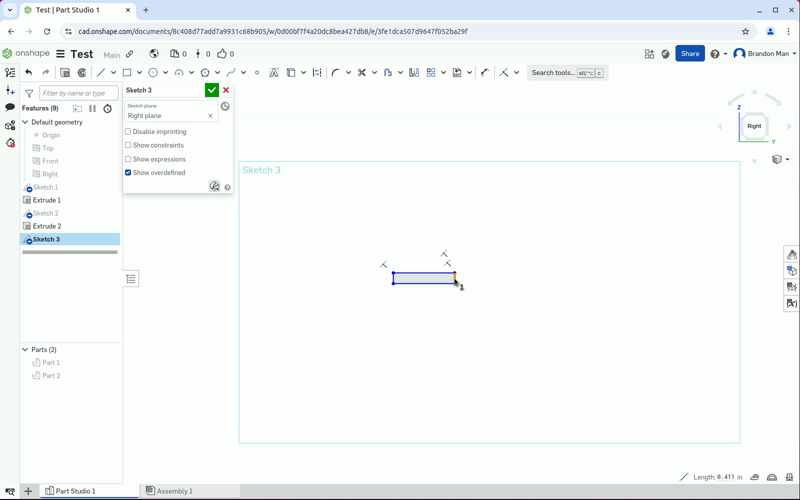
scroll(-6)
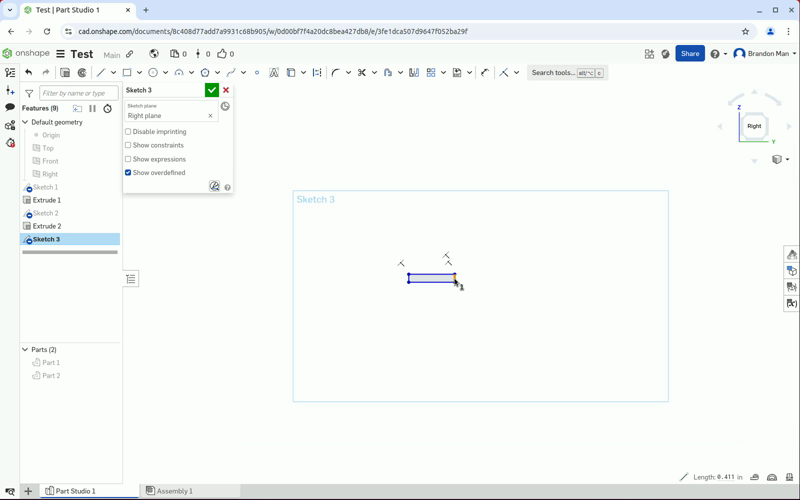
scroll(-6)
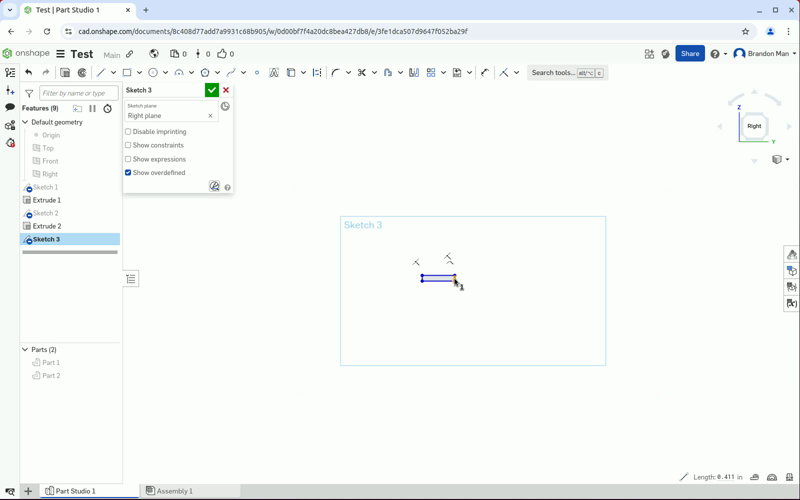
scroll(-6)
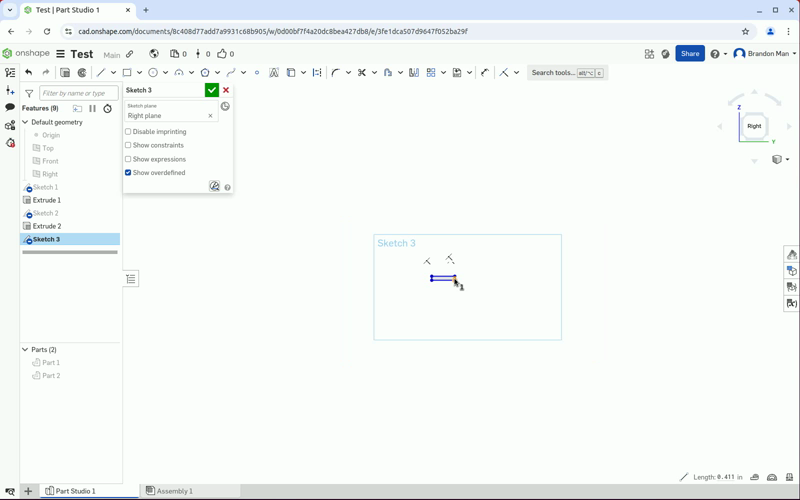
scroll(-6)
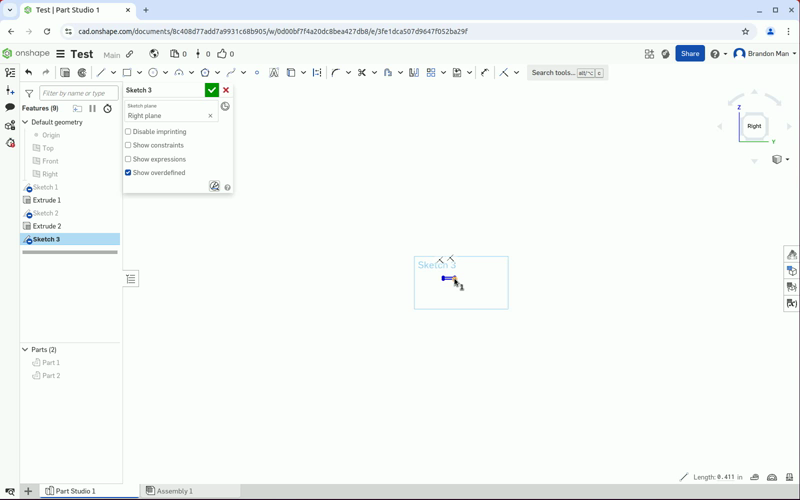
mouse_move(73, 352)
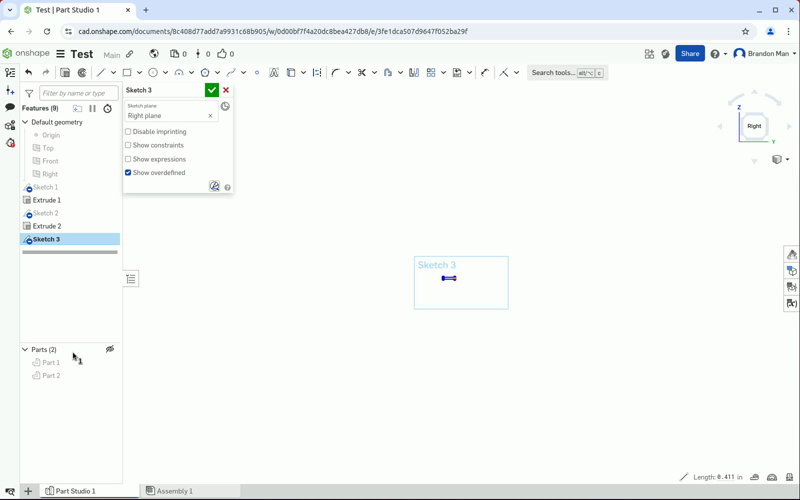
key(shift+y)
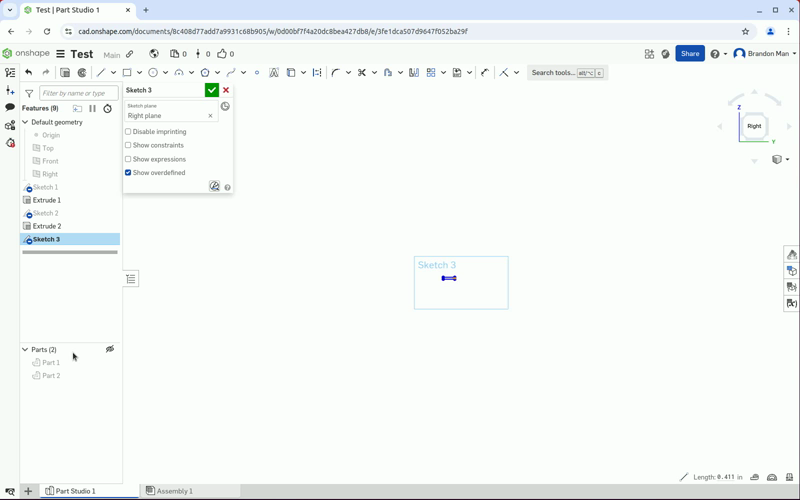
key(shift+e)
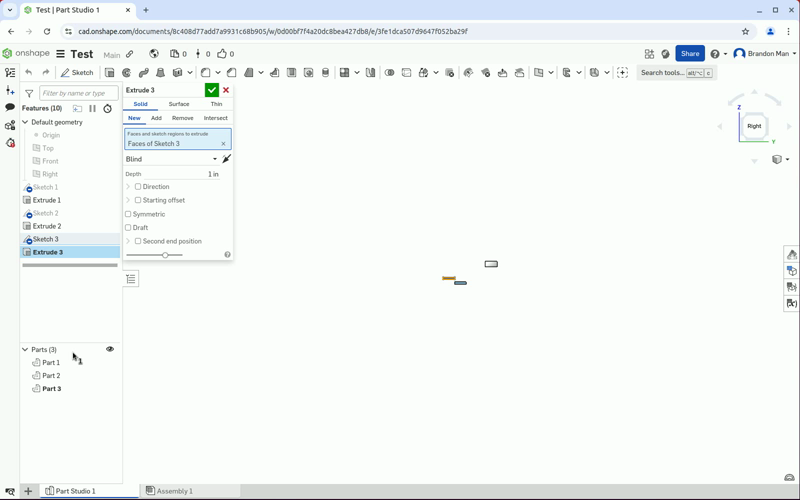
mouse_move(143, 106)
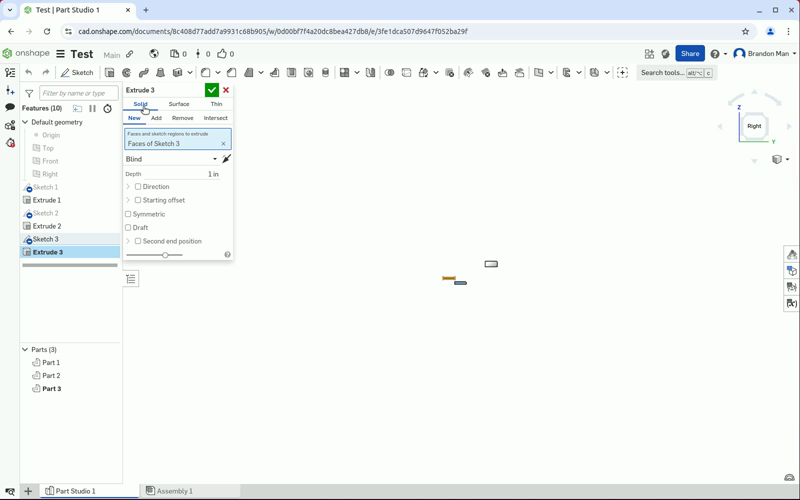
click(143, 106)
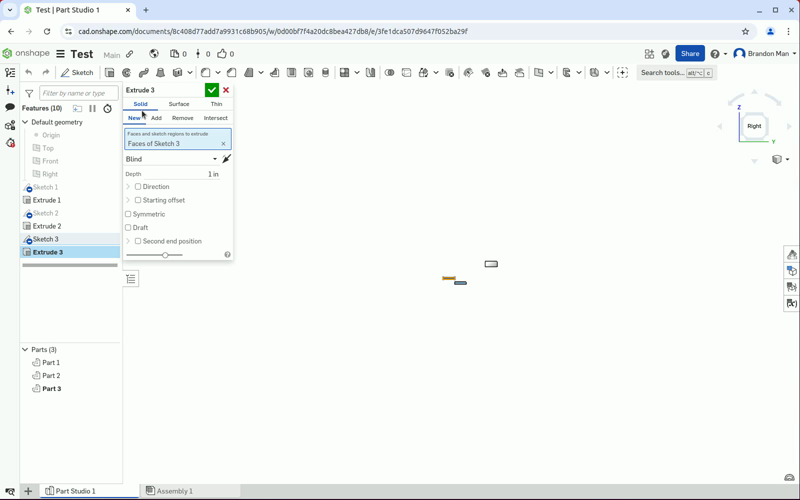
mouse_move(137, 120)
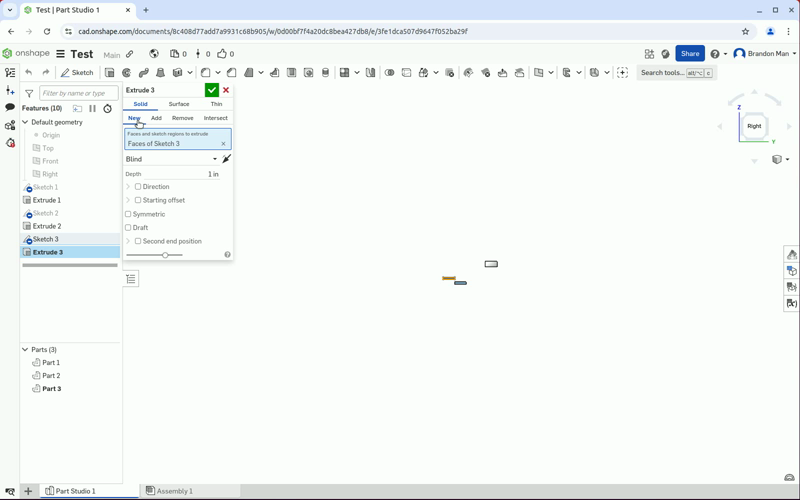
click(137, 120)
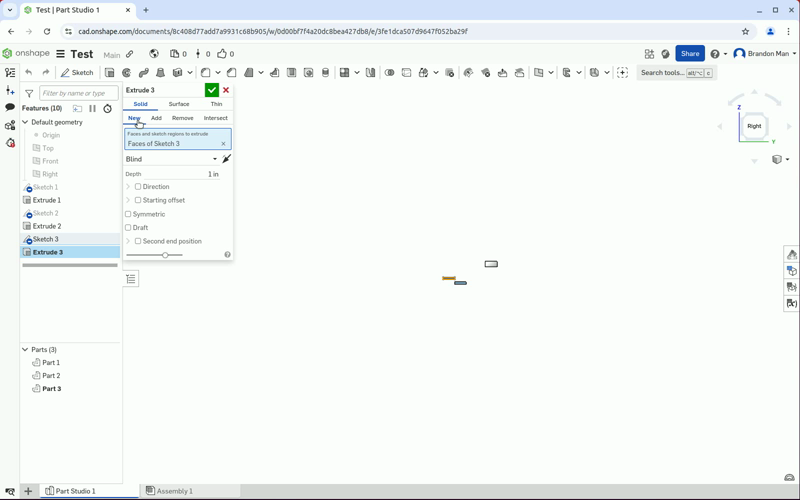
key(tab, 4)
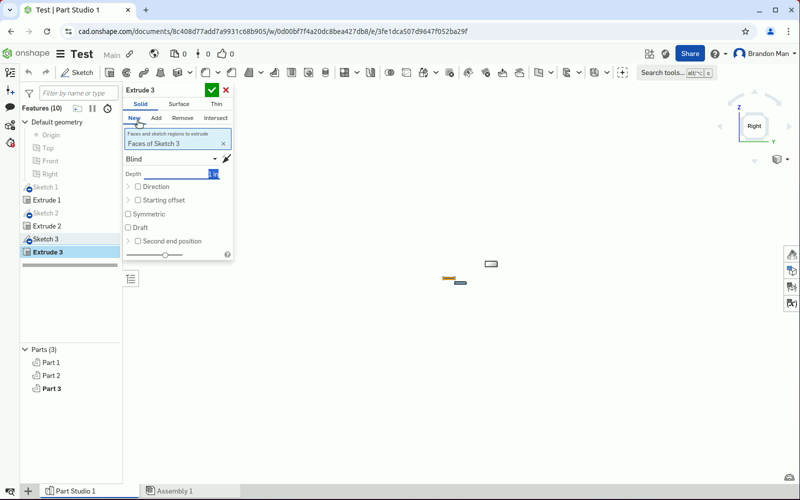
text(19.016)
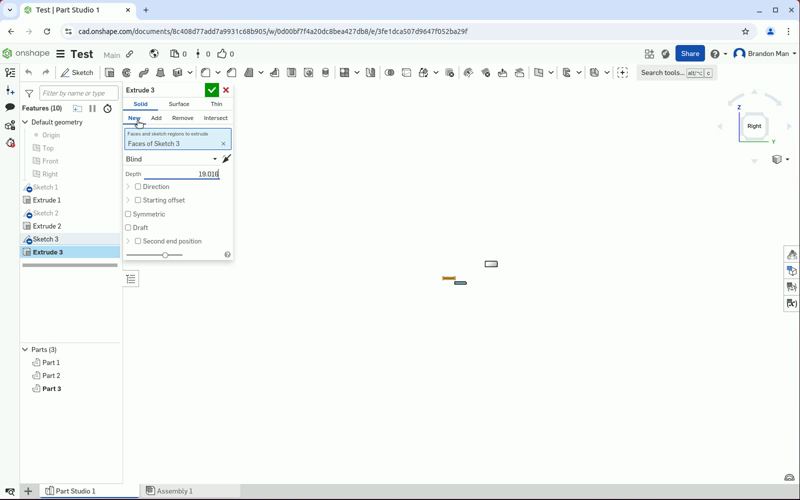
key(enter)
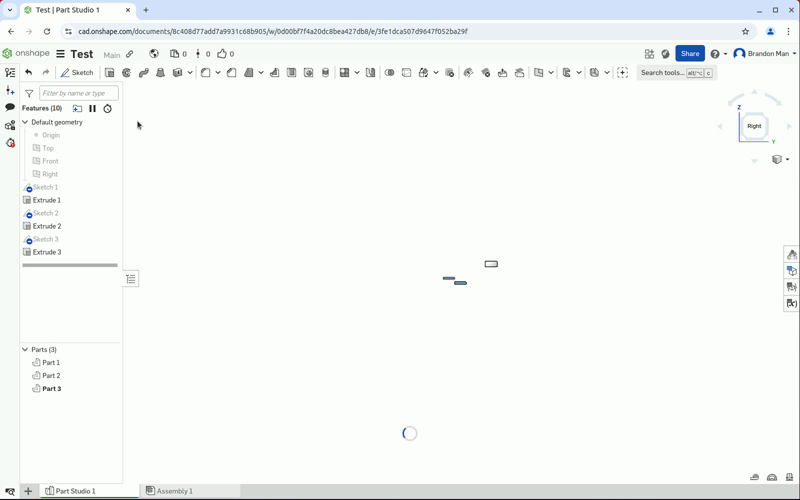
key(shift+h)
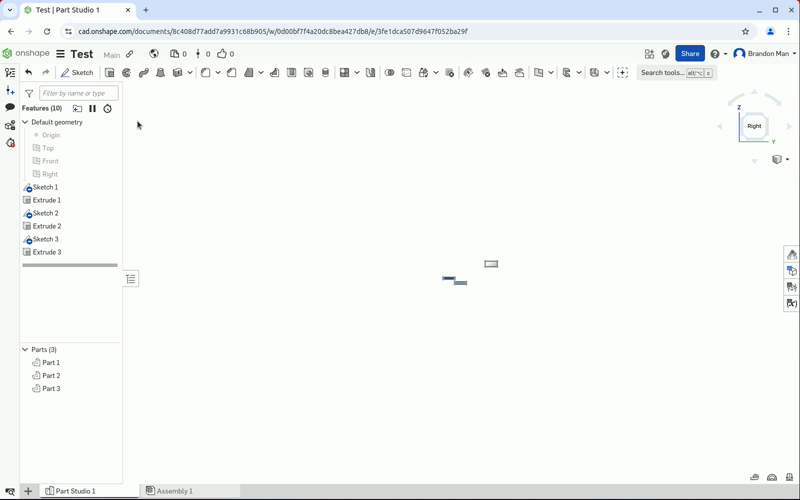
key(shift+h)
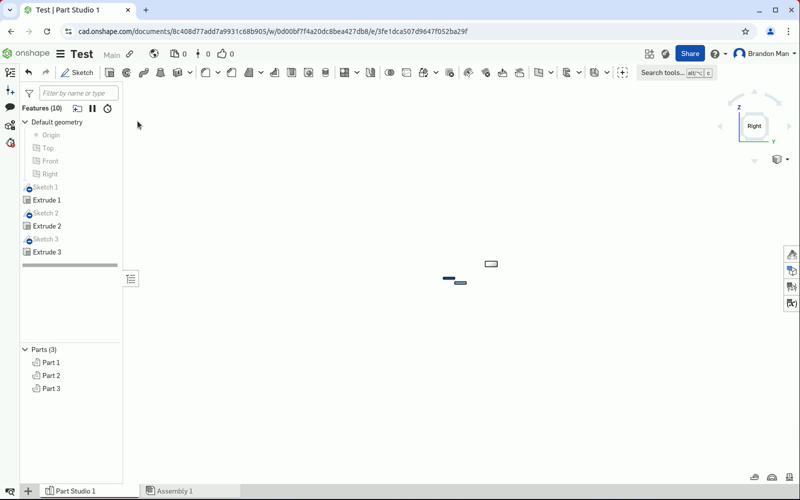
mouse_move(73, 189)
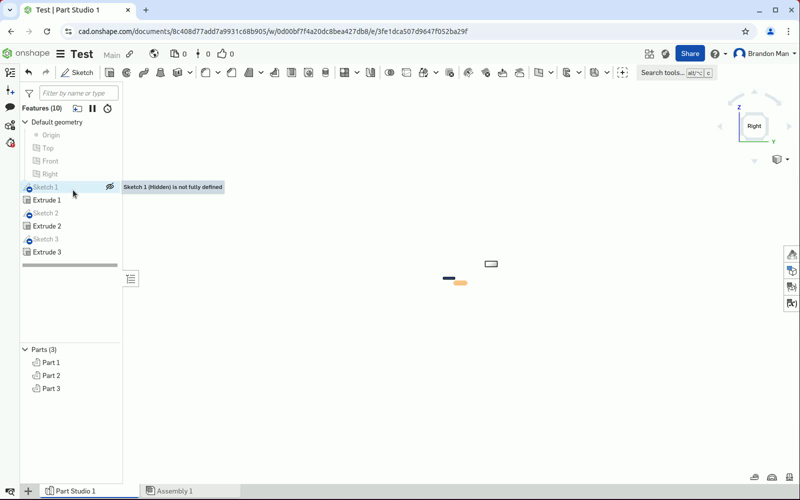
click(73, 189)
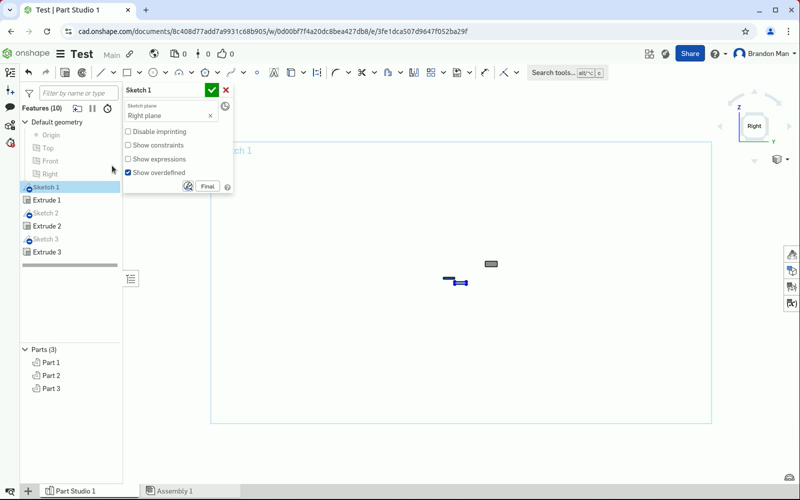
mouse_move(229, 92)
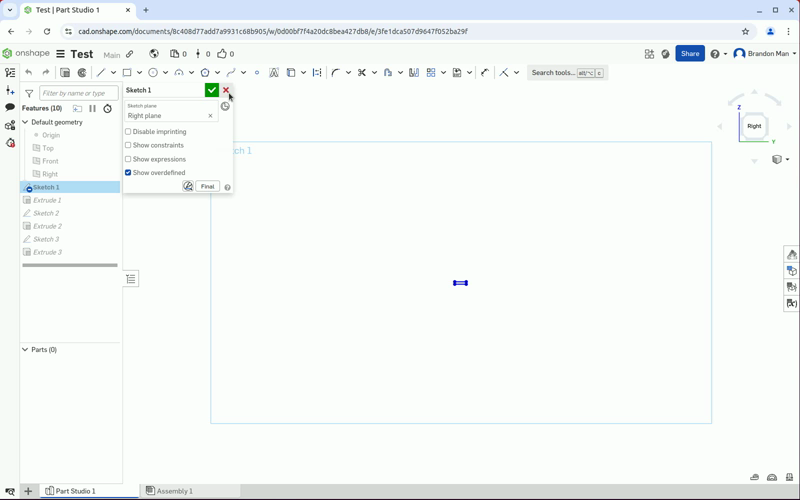
click(229, 92)
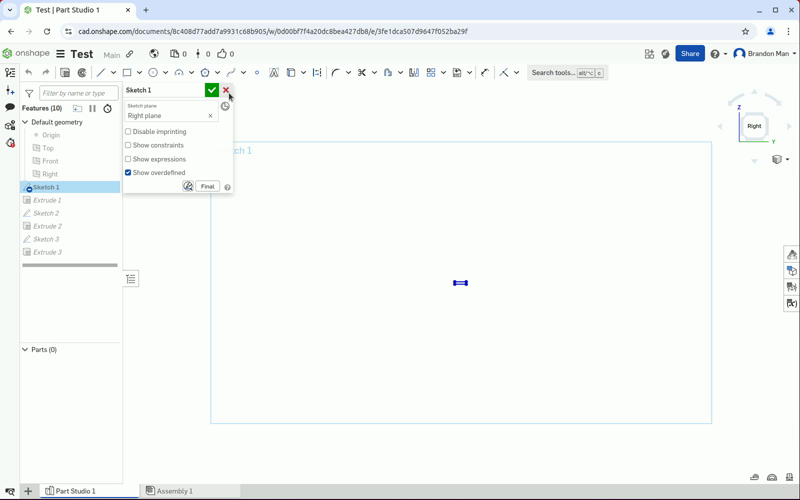
key(shift+s)
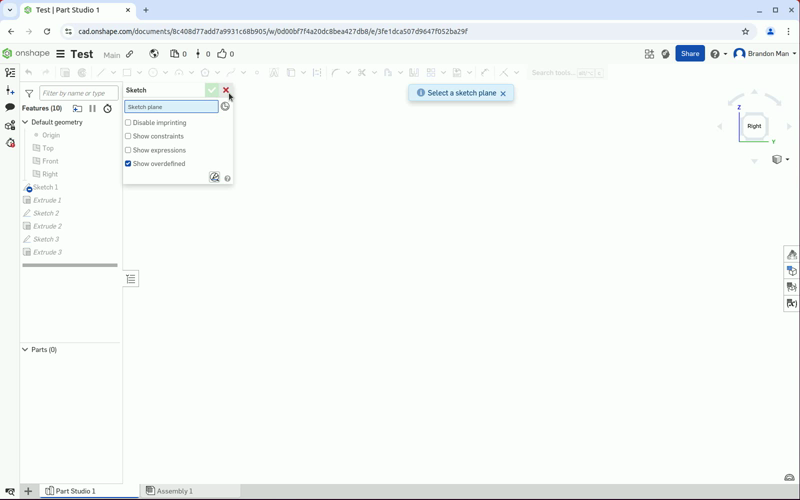
mouse_move(73, 176)
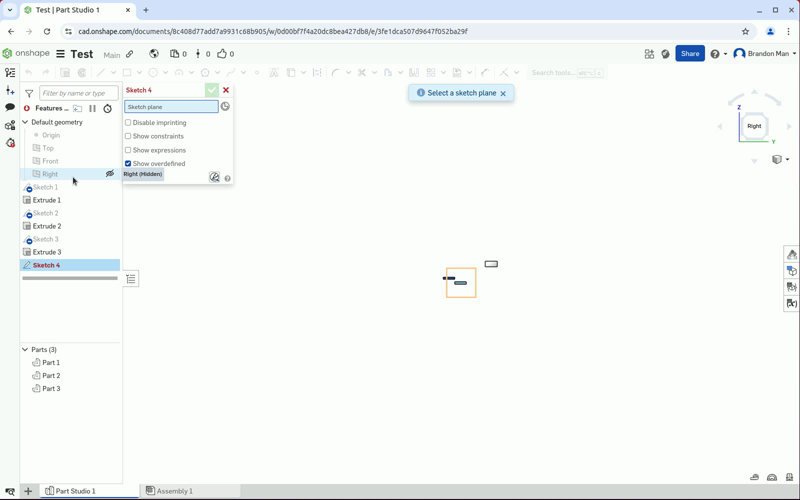
click(73, 176)
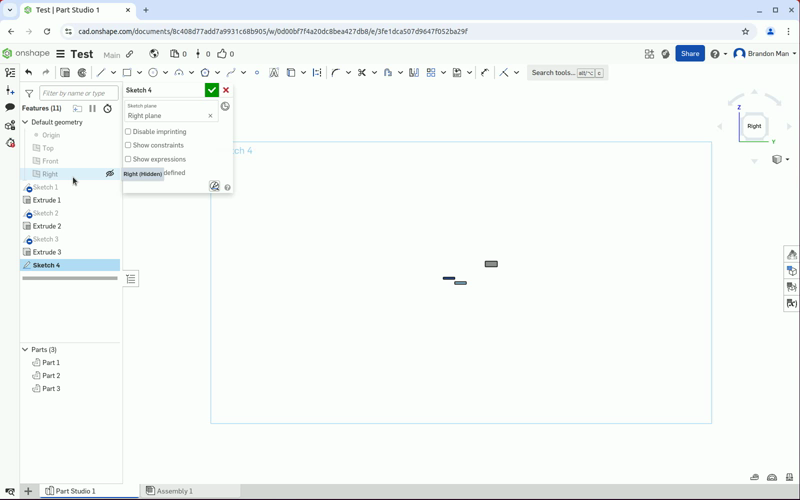
mouse_move(73, 352)
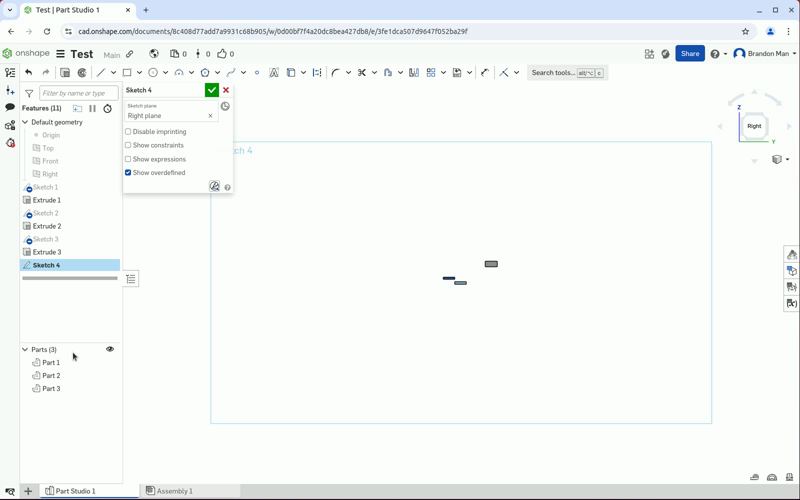
key(y)
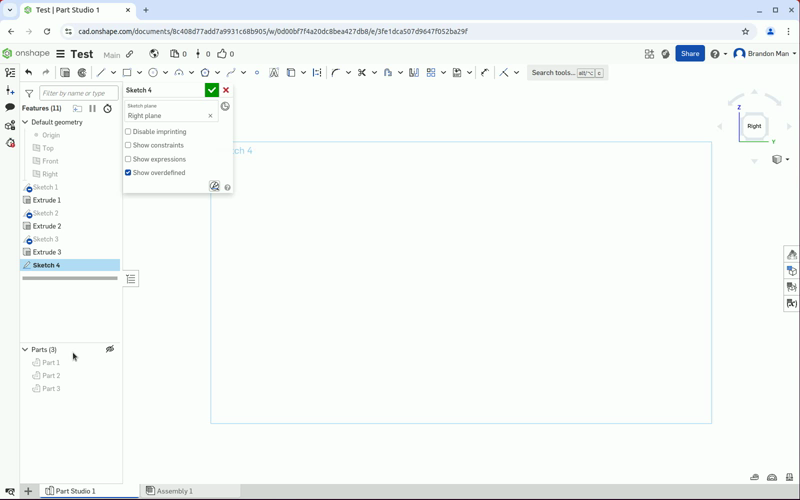
key(l)
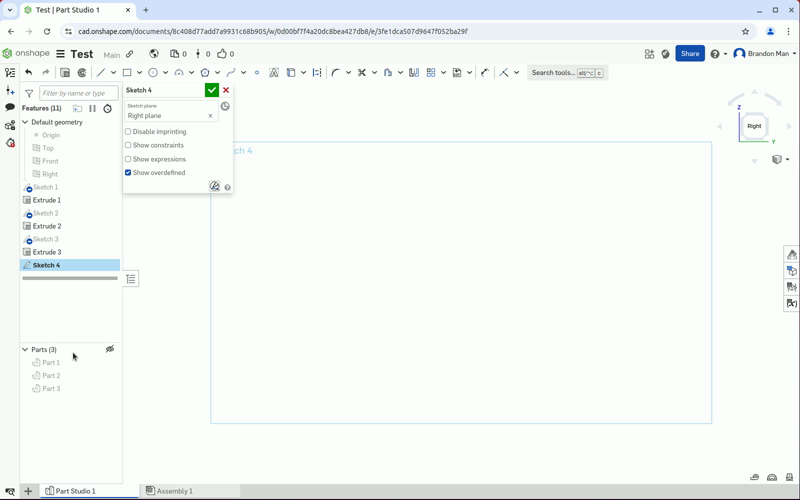
key_down(shift)
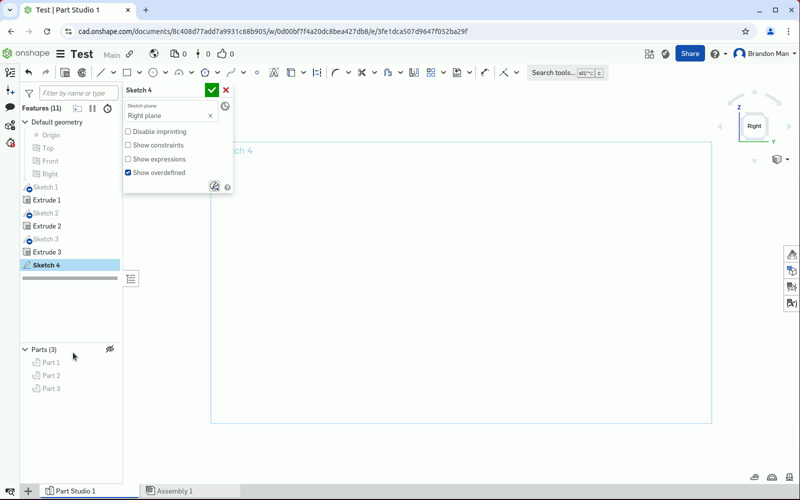
mouse_move(441, 288)
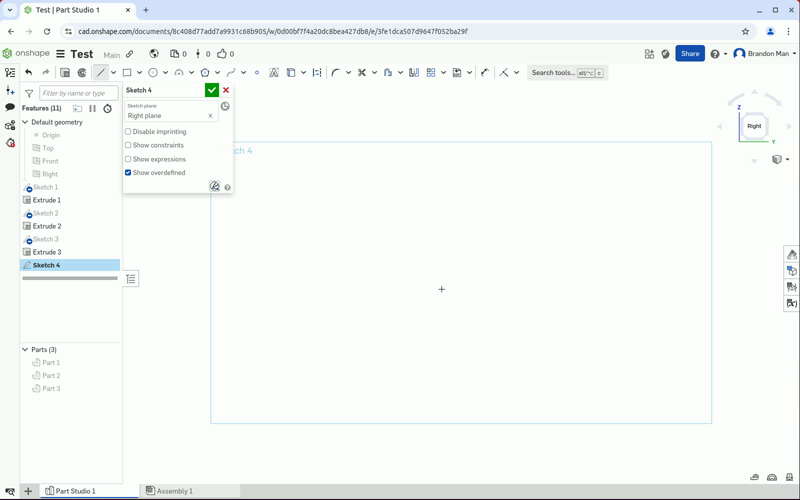
click(441, 288)
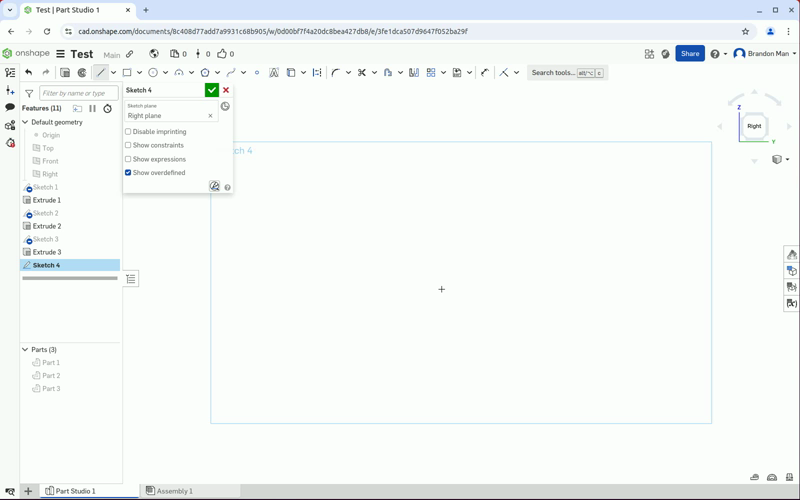
key_up(shift)
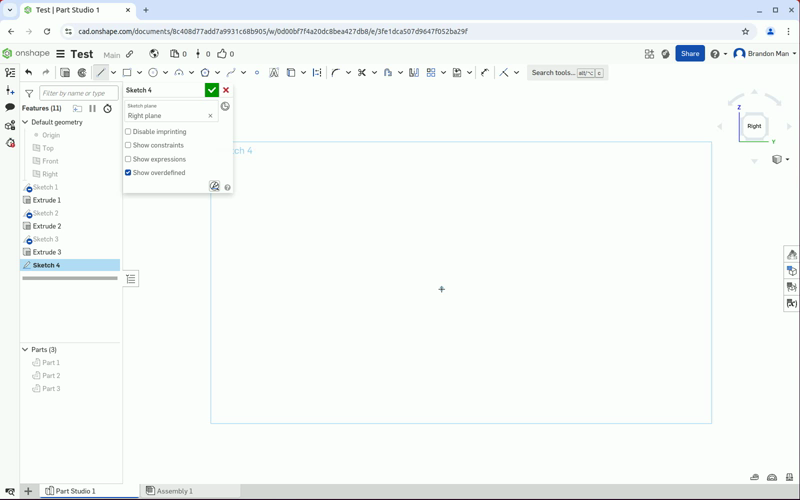
key_down(shift)
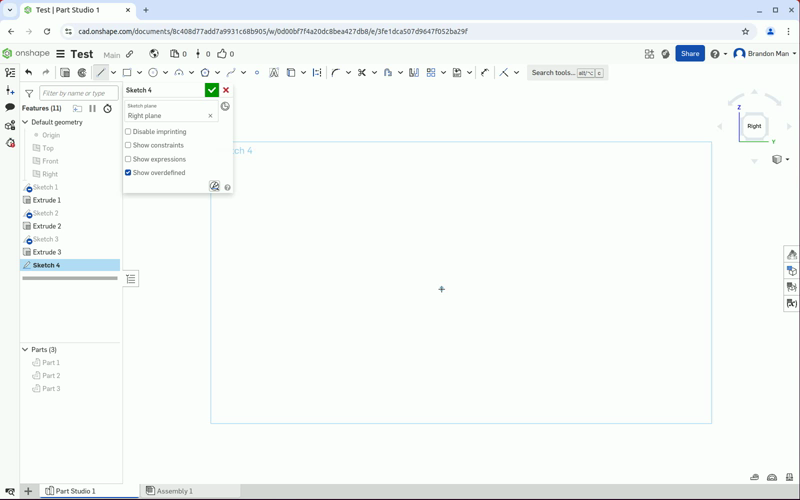
mouse_move(471, 288)
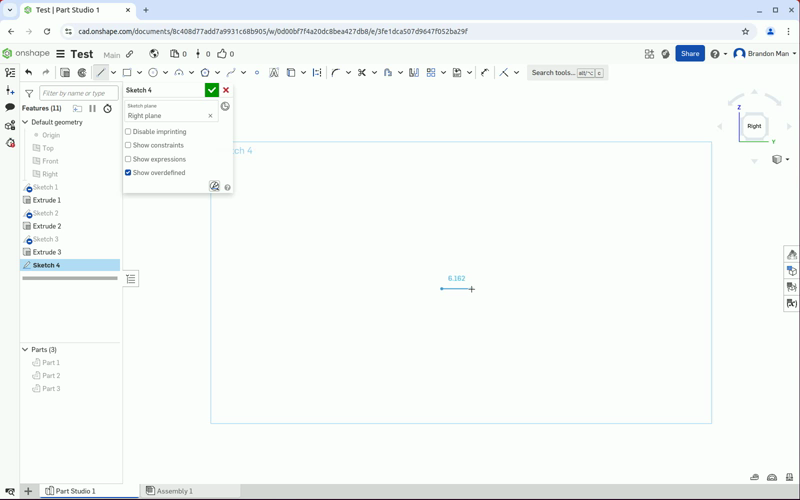
mouse_move(453, 288)
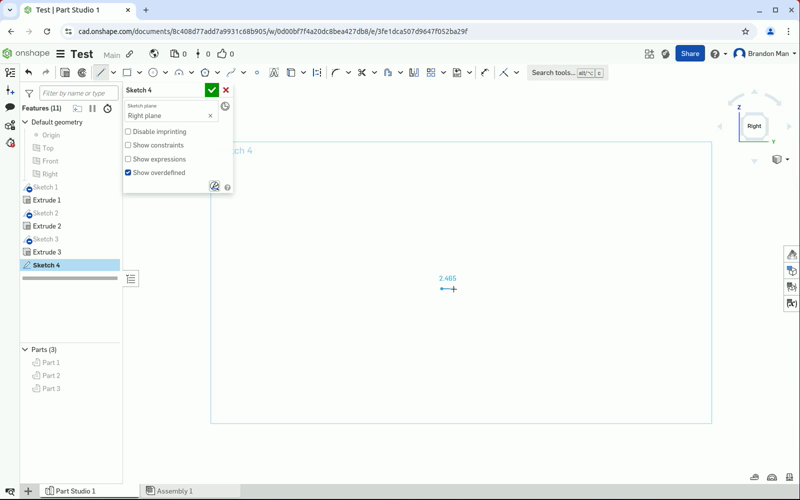
click(453, 288)
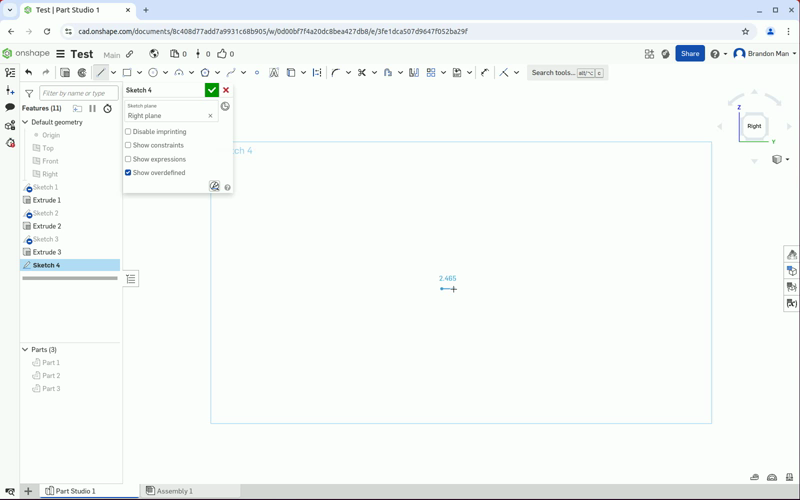
key_up(shift)
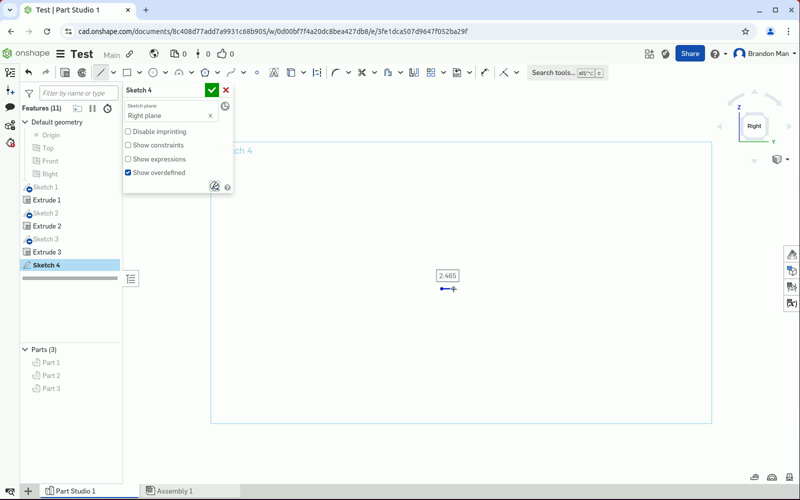
key_down(shift)
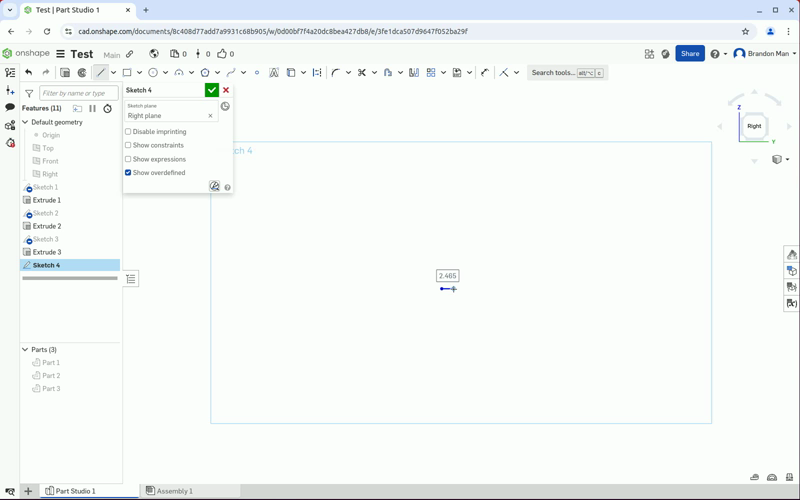
mouse_move(483, 288)
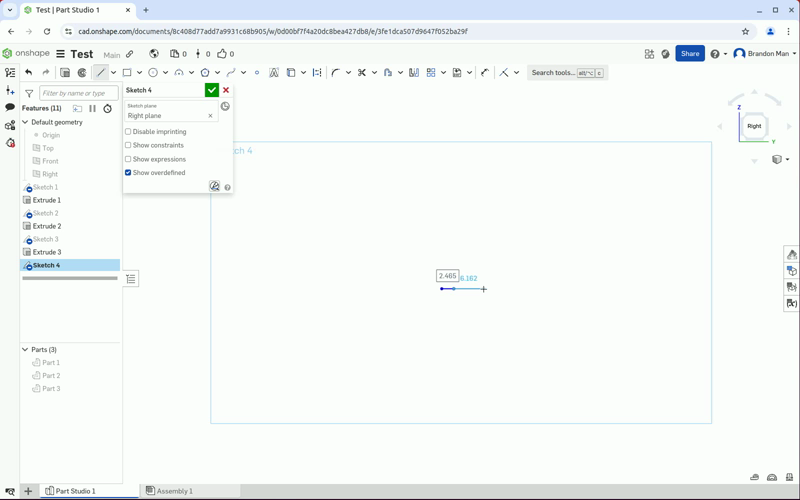
mouse_move(453, 286)
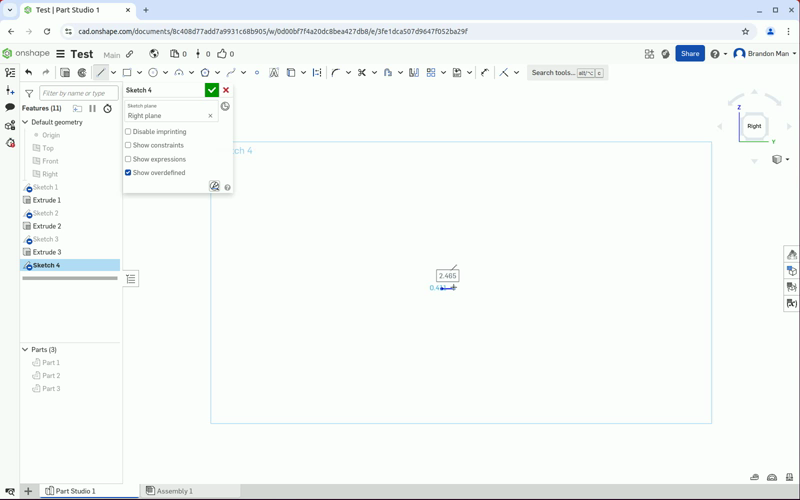
scroll(6)
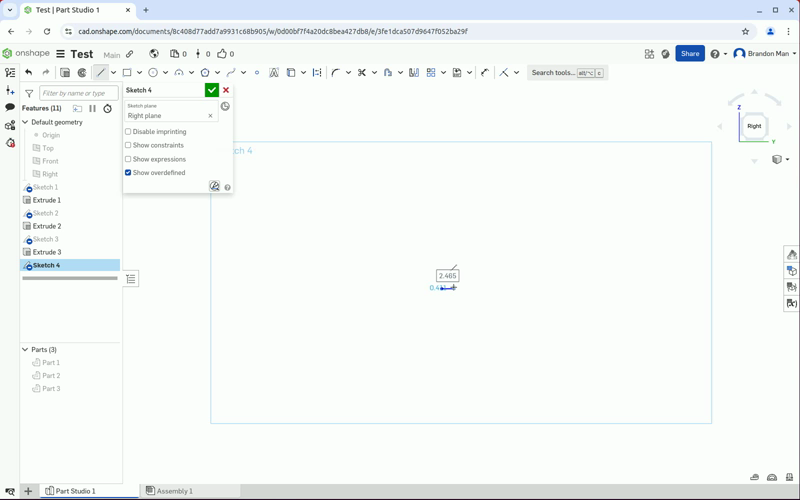
scroll(6)
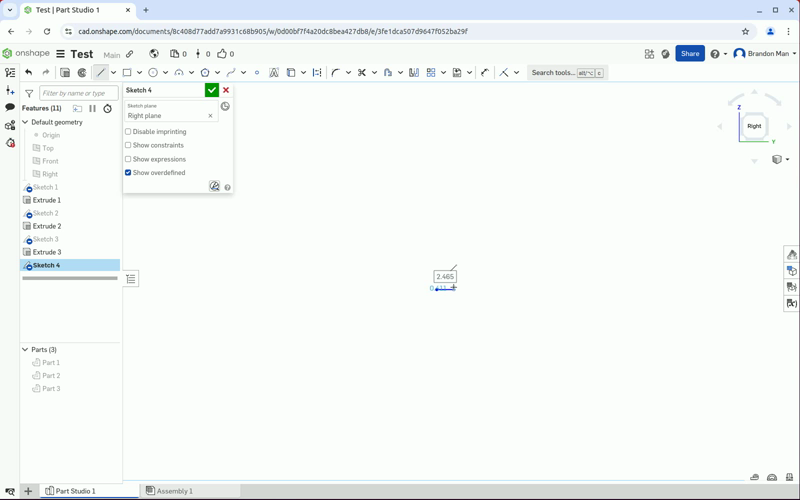
scroll(6)
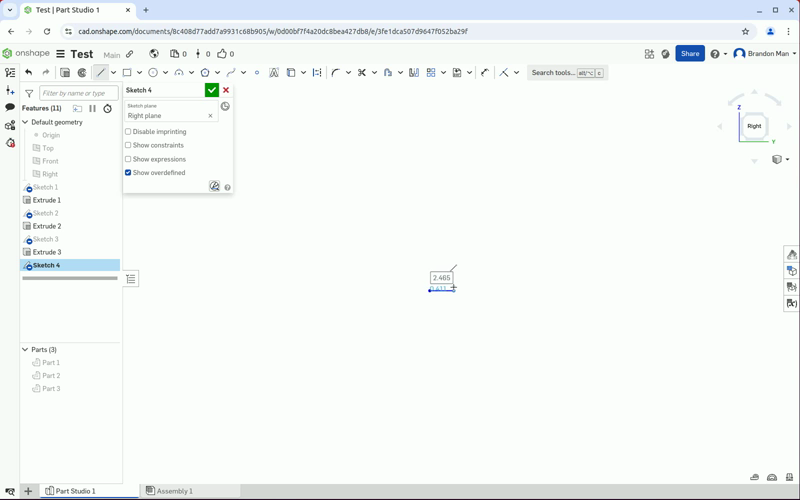
scroll(6)
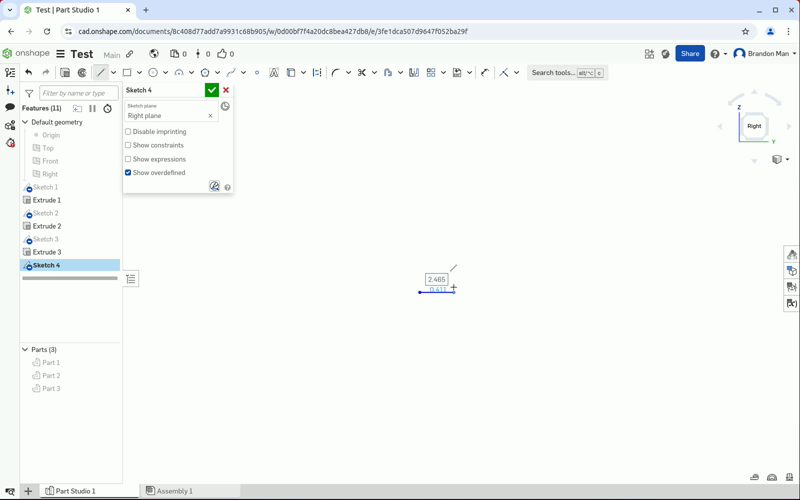
scroll(6)
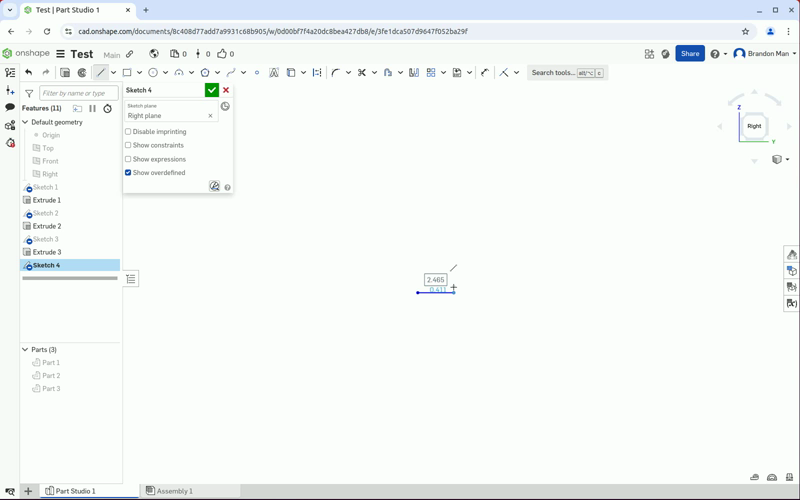
scroll(6)
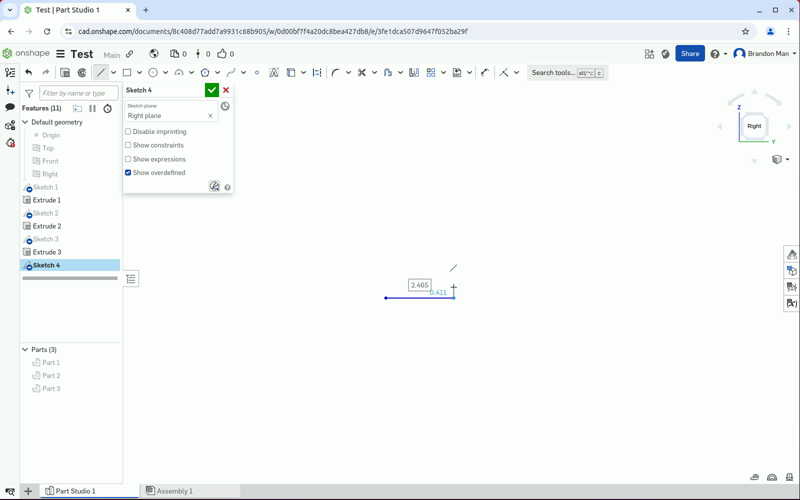
scroll(6)
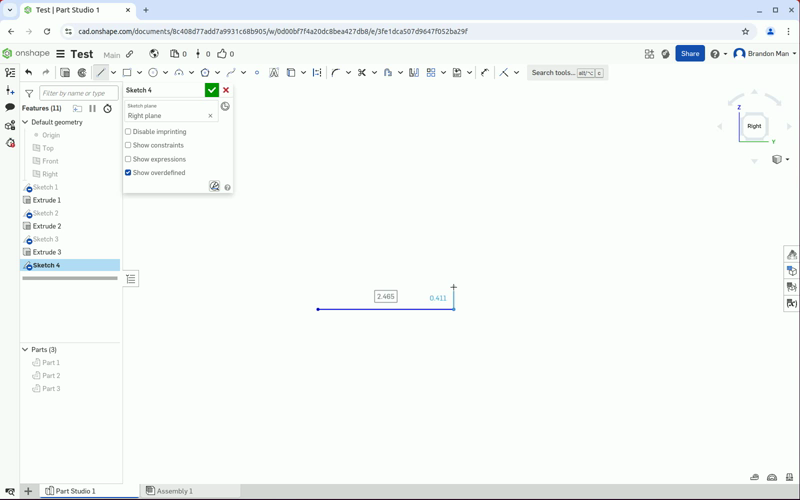
click(453, 286)
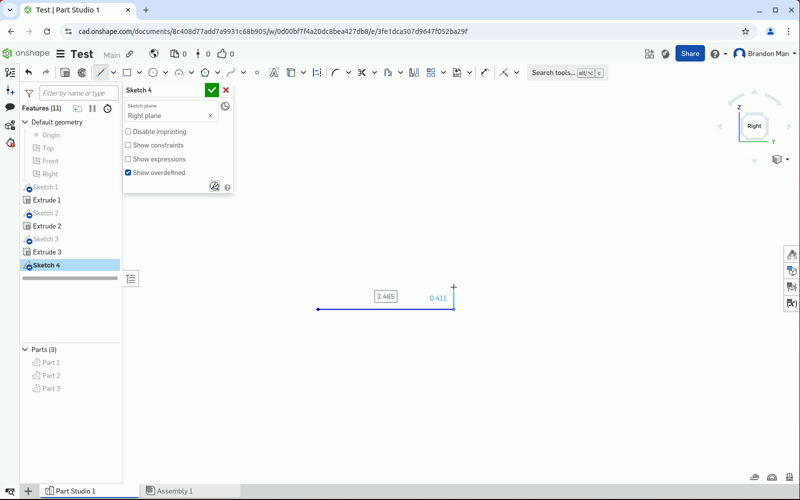
scroll(-6)
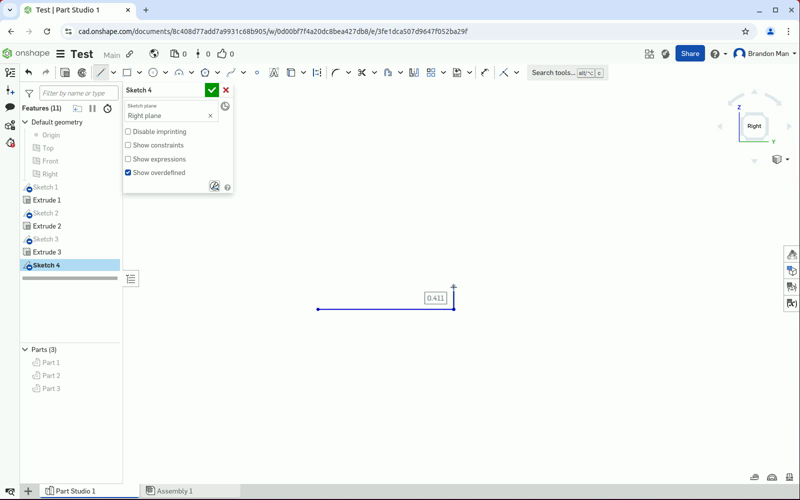
scroll(-6)
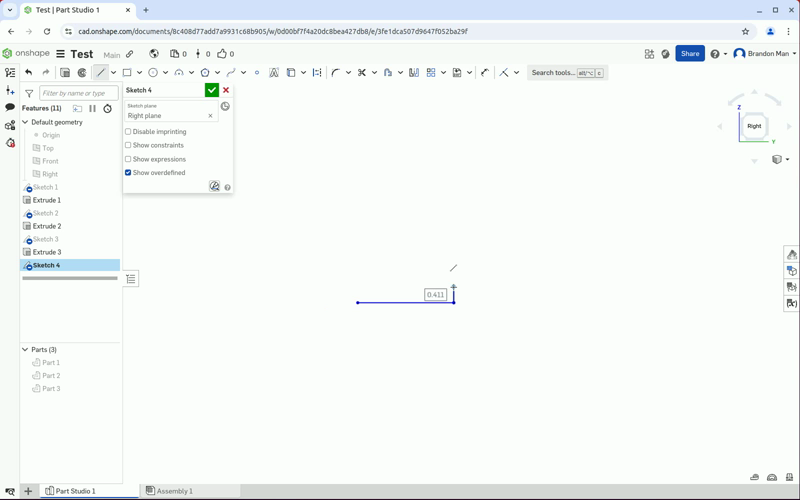
scroll(-6)
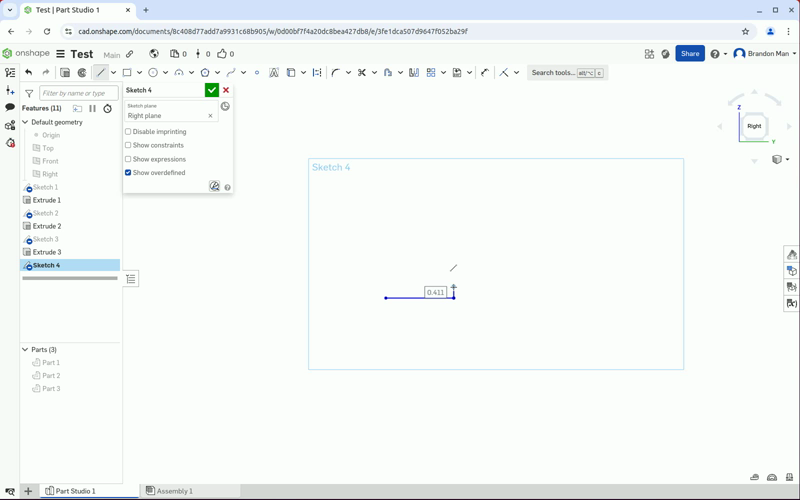
scroll(-6)
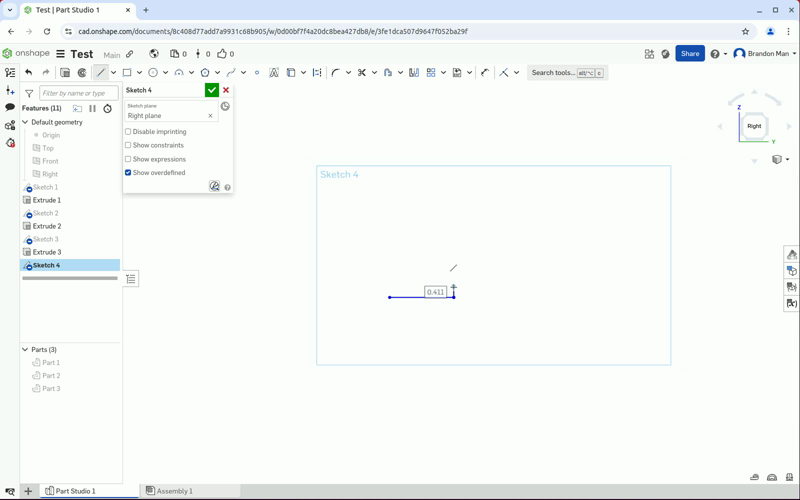
scroll(-6)
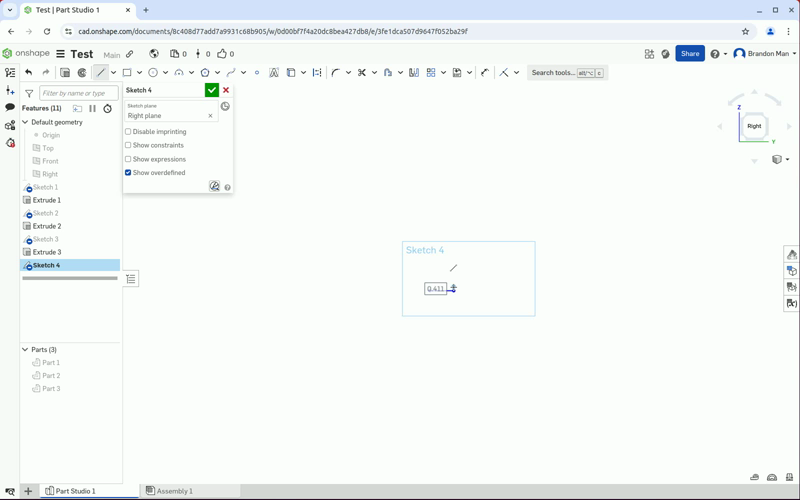
scroll(-6)
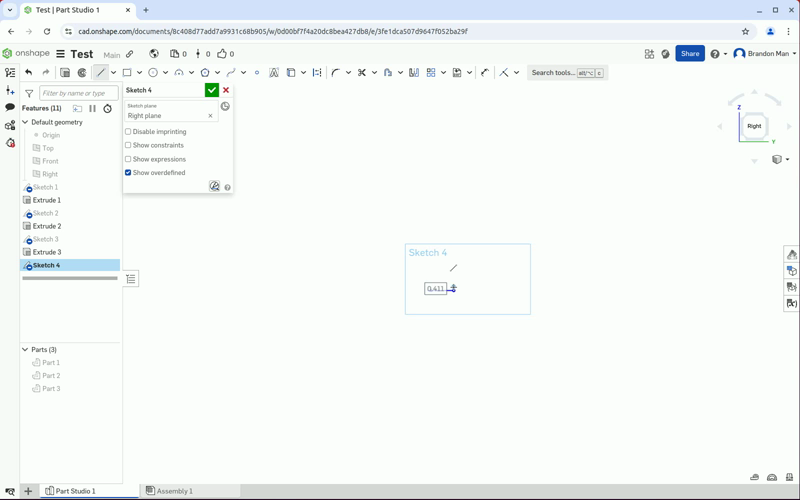
scroll(-6)
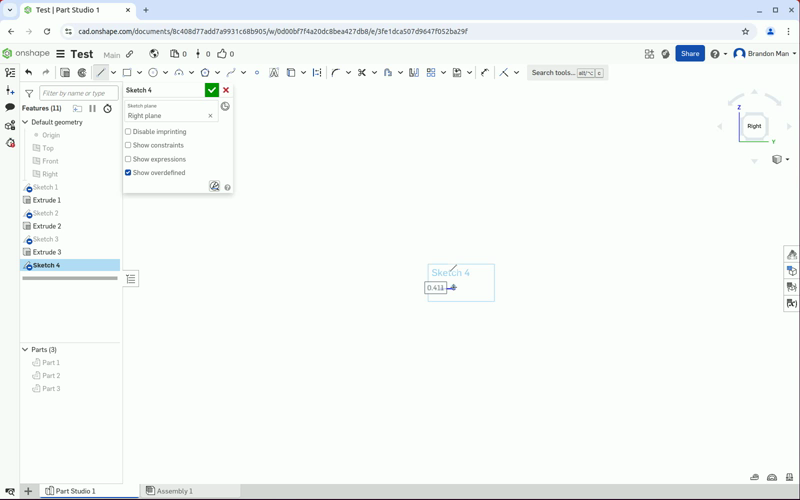
key_up(shift)
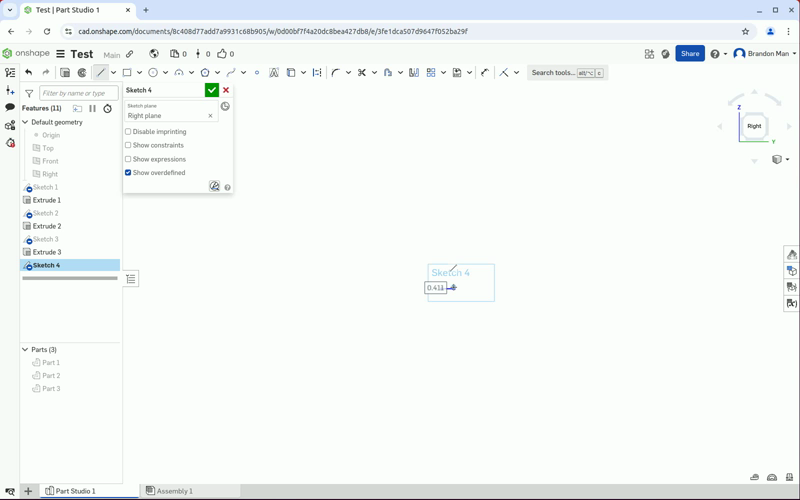
key_down(shift)
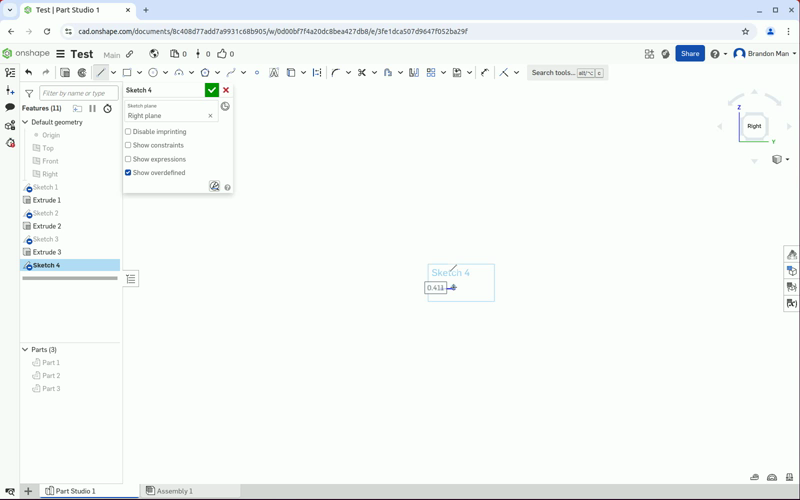
mouse_move(483, 286)
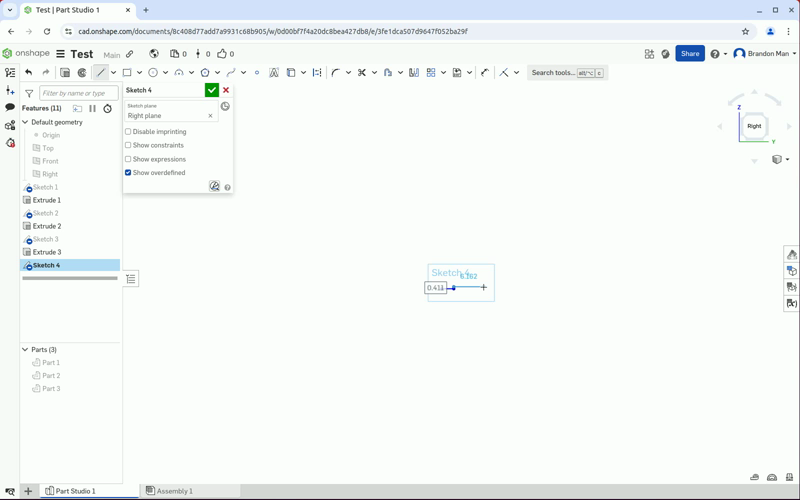
mouse_move(441, 286)
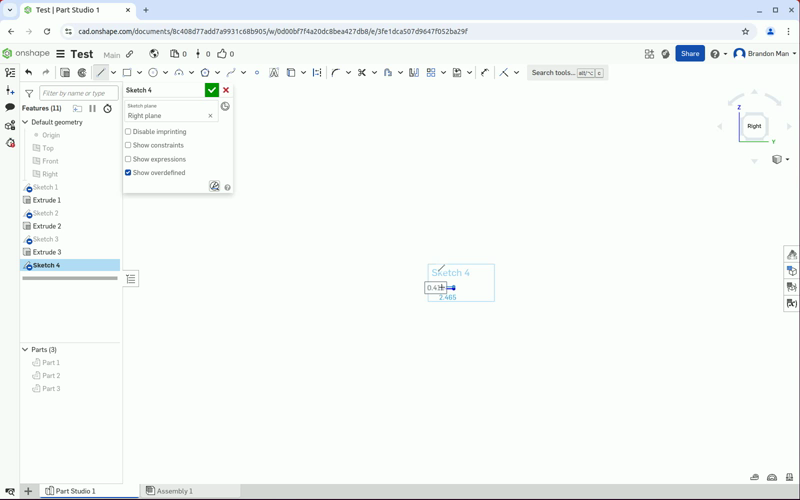
scroll(6)
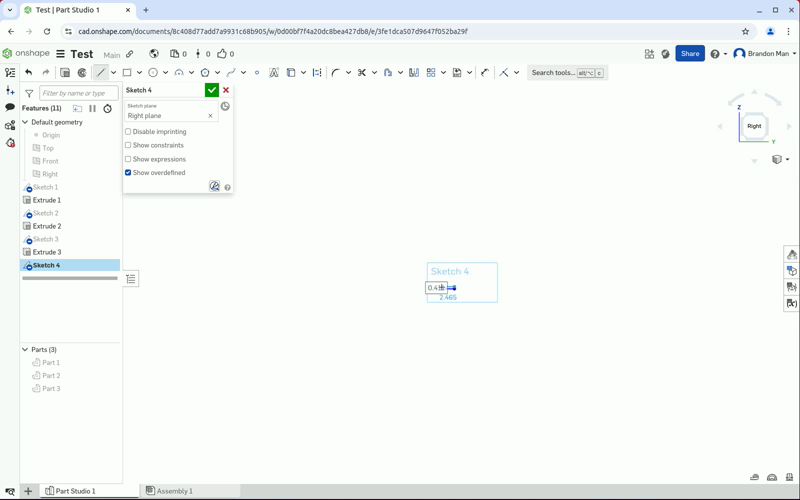
scroll(6)
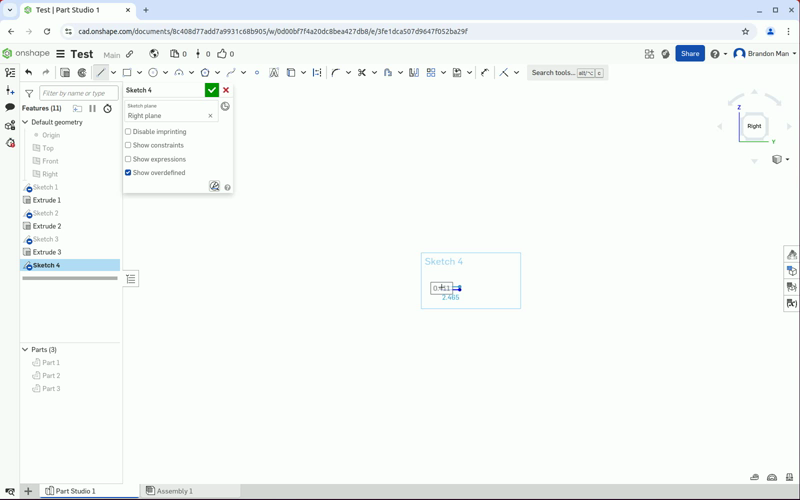
scroll(6)
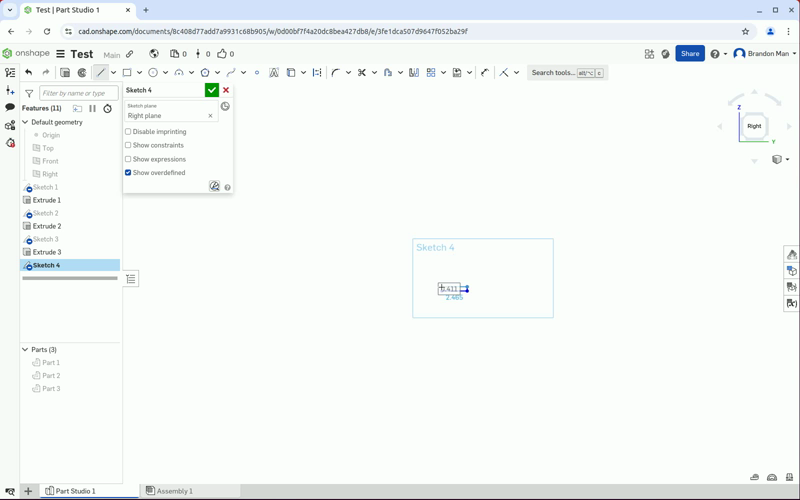
scroll(6)
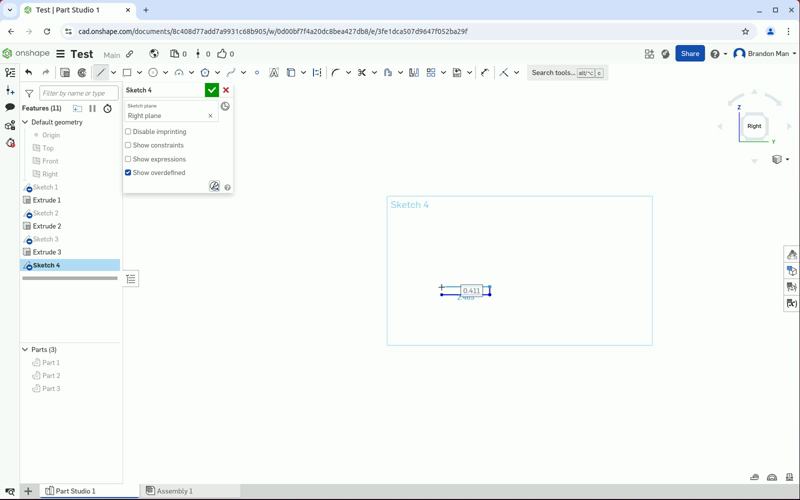
scroll(6)
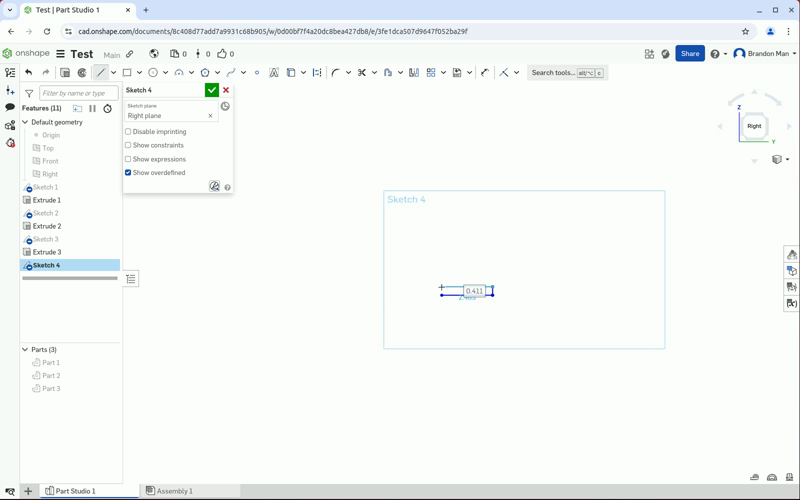
scroll(6)
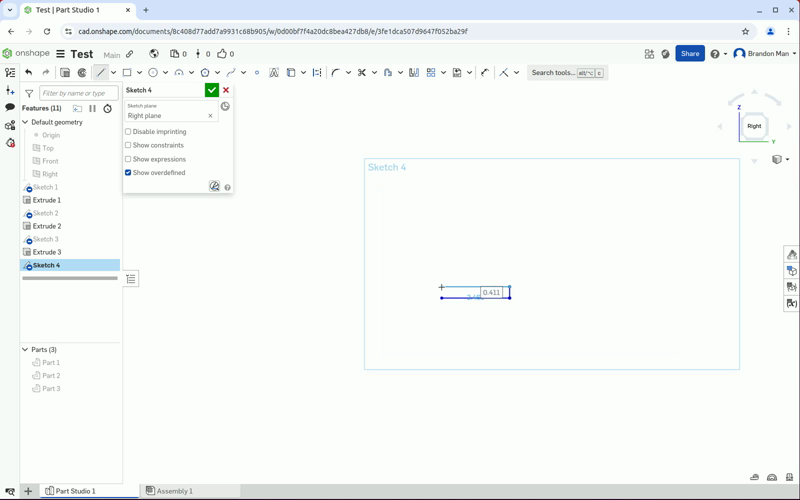
scroll(6)
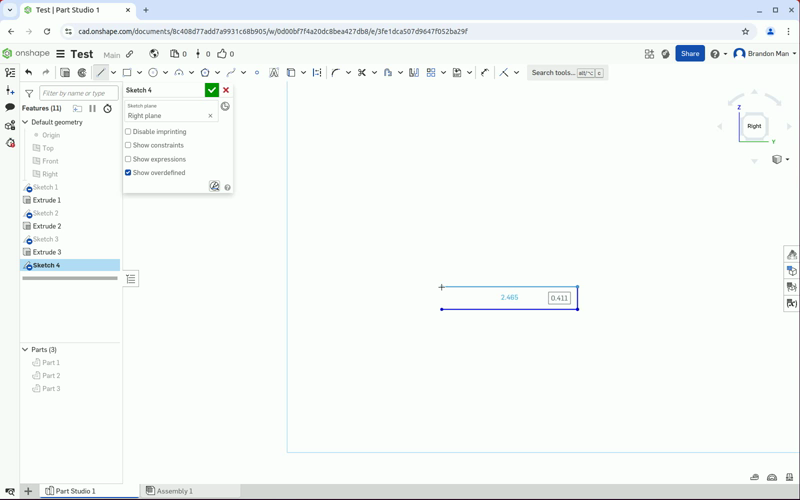
click(441, 286)
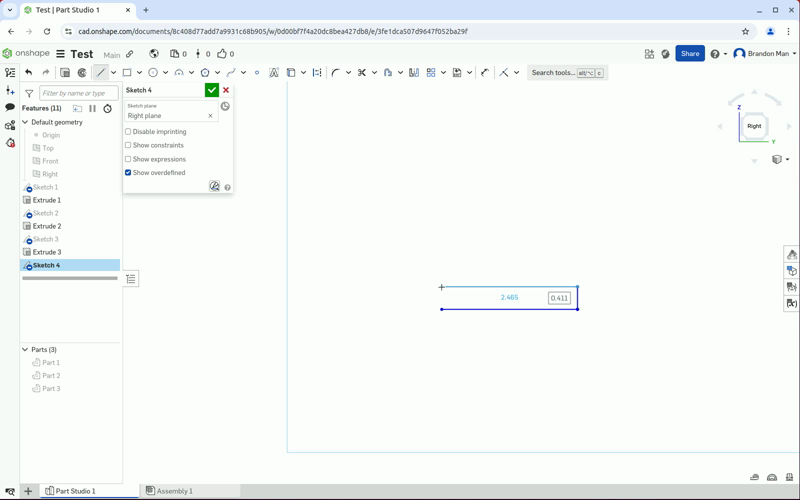
scroll(-6)
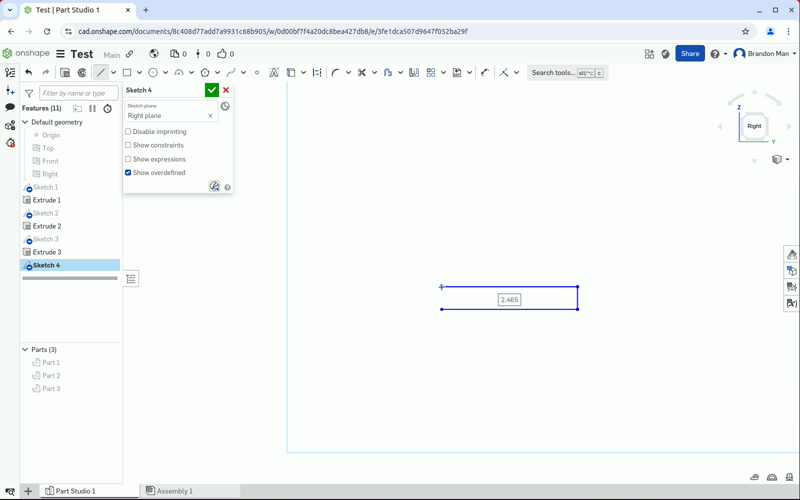
scroll(-6)
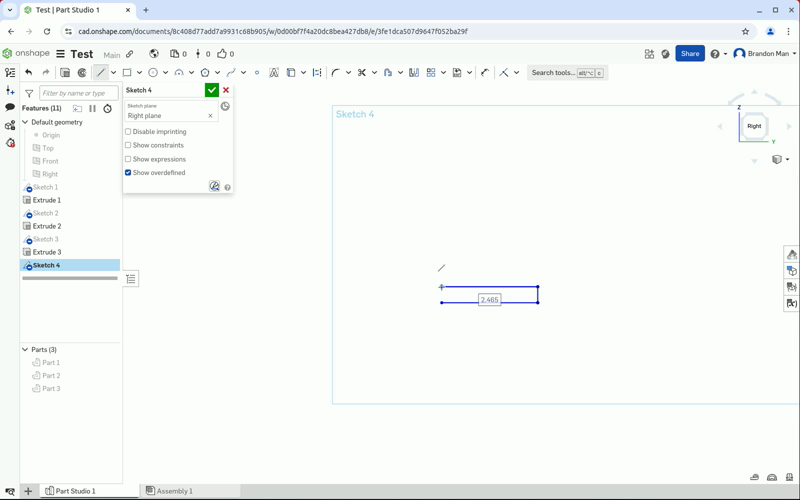
scroll(-6)
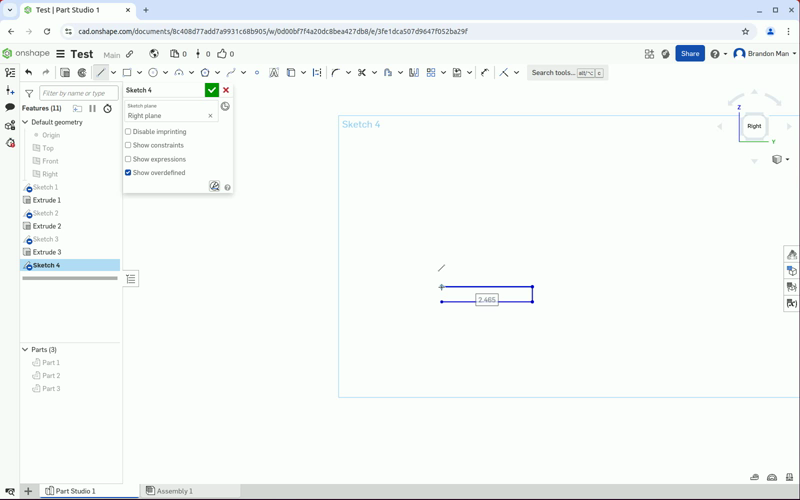
scroll(-6)
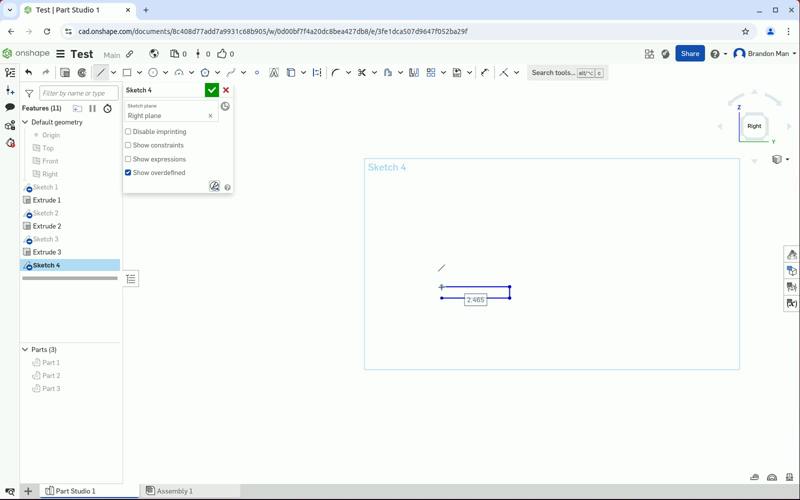
scroll(-6)
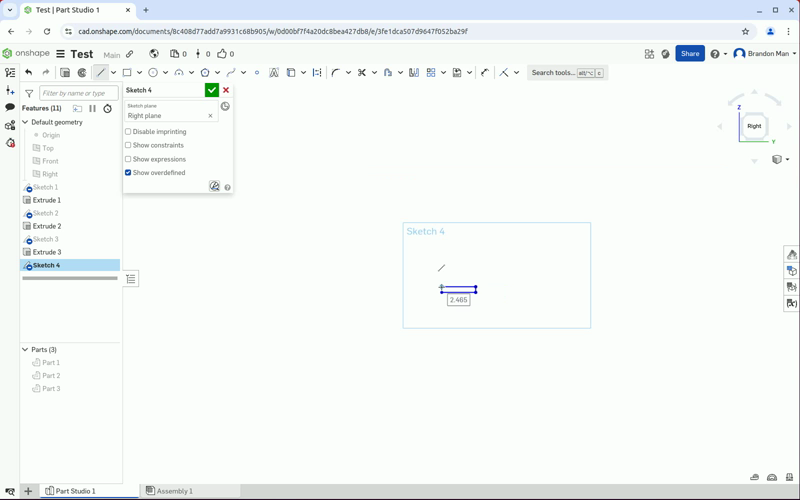
scroll(-6)
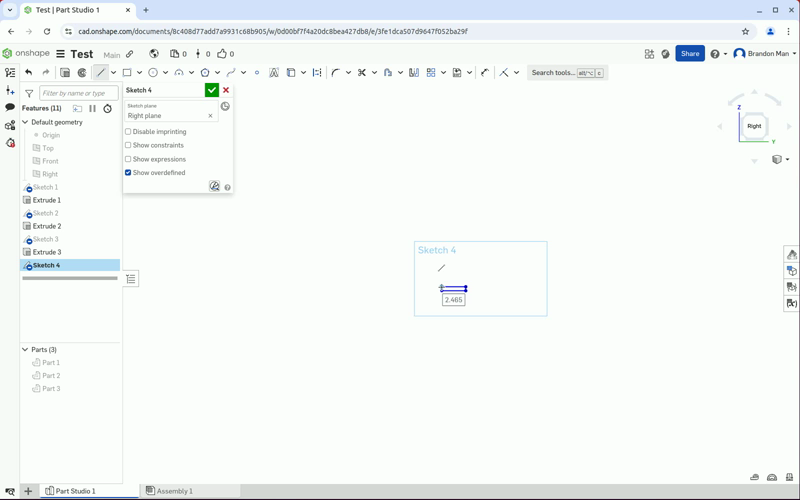
scroll(-6)
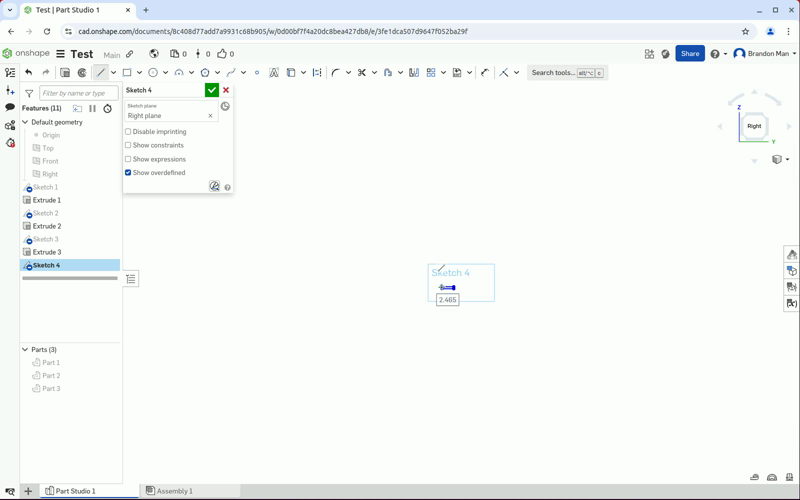
key_up(shift)
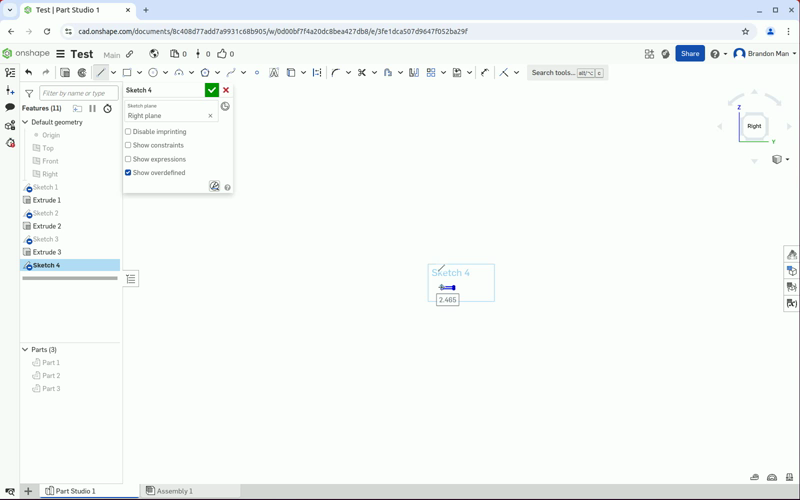
mouse_move(471, 286)
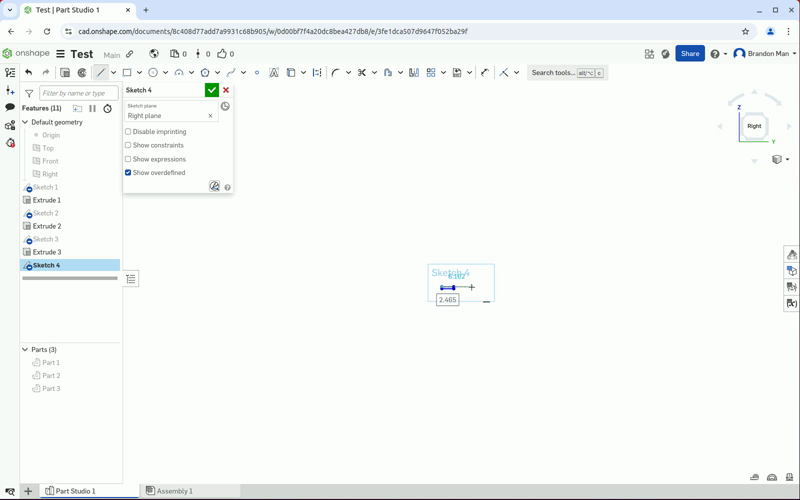
key_down(shift)
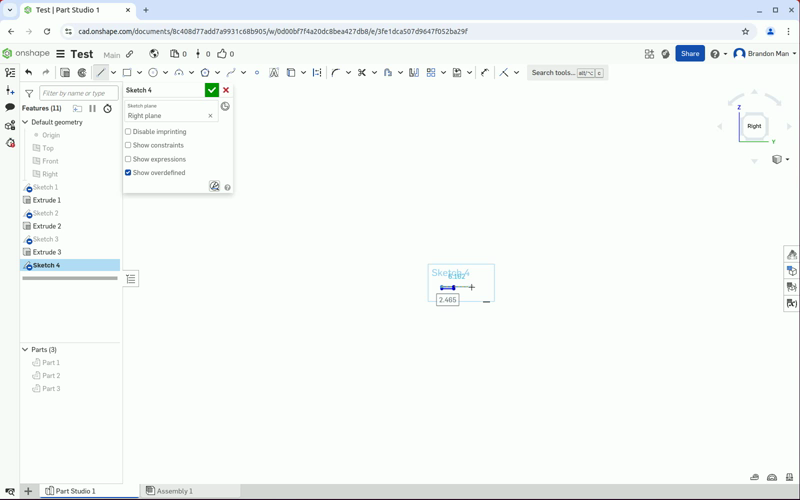
mouse_move(441, 288)
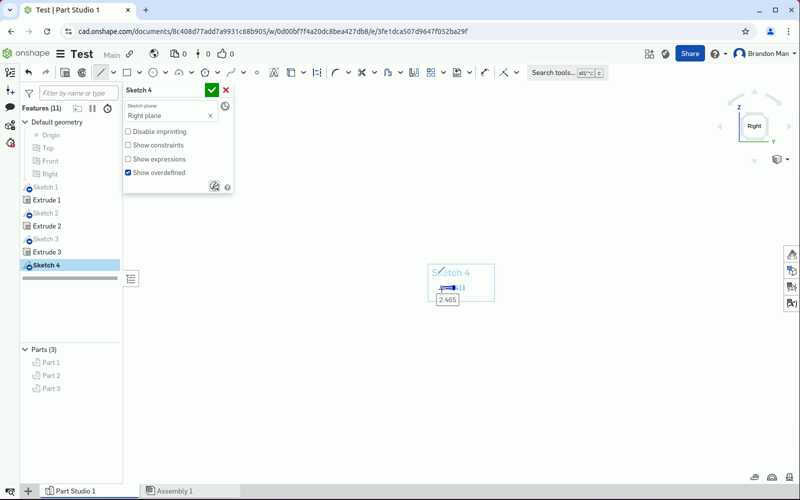
scroll(6)
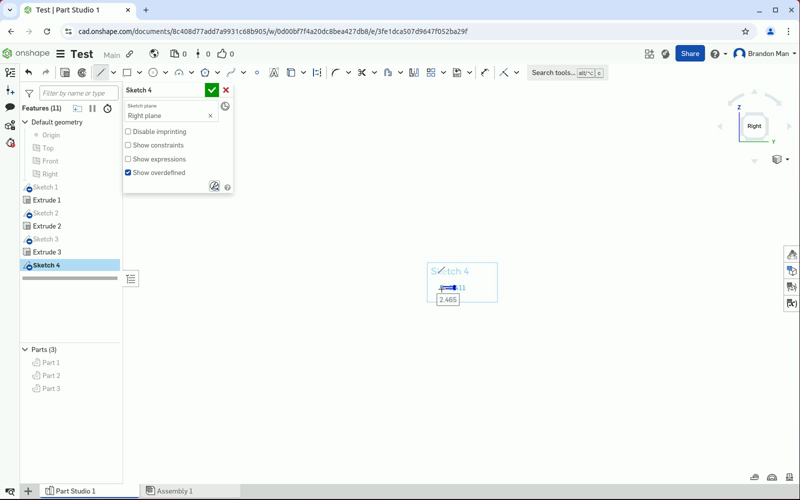
scroll(6)
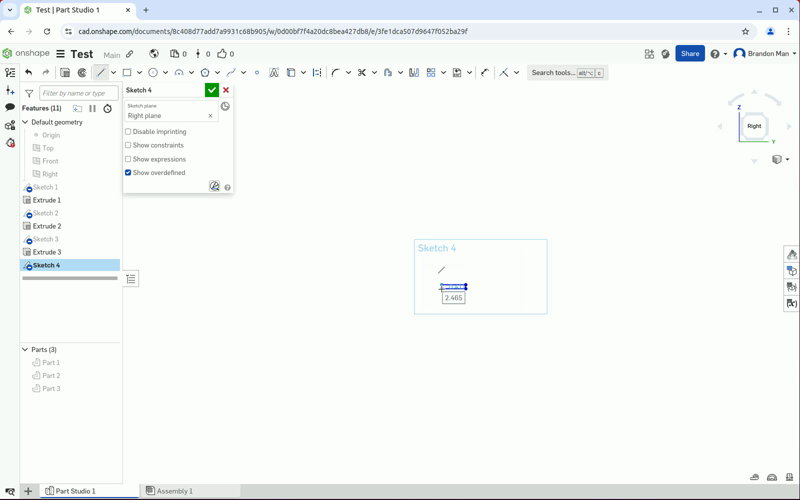
scroll(6)
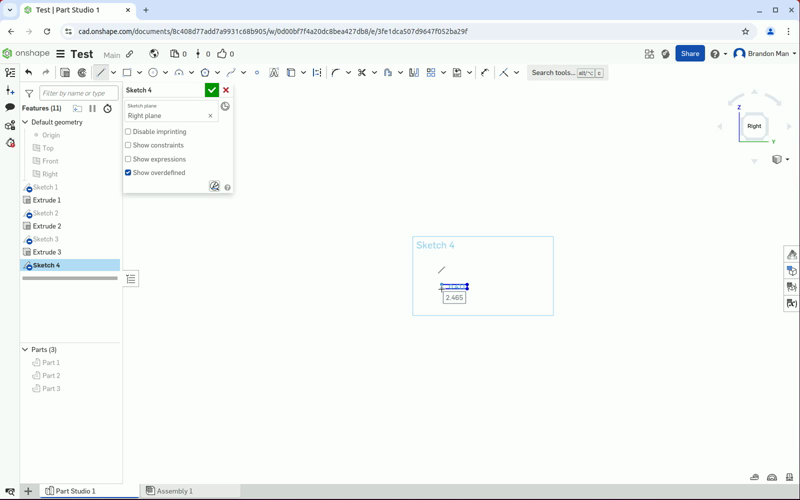
scroll(6)
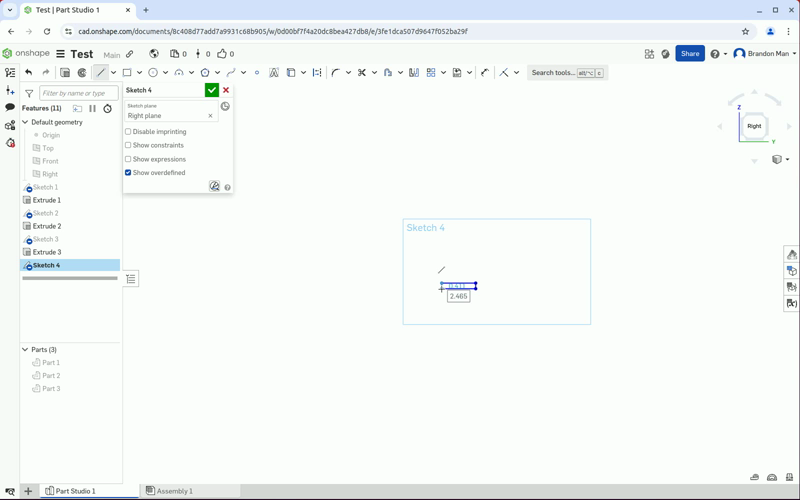
scroll(6)
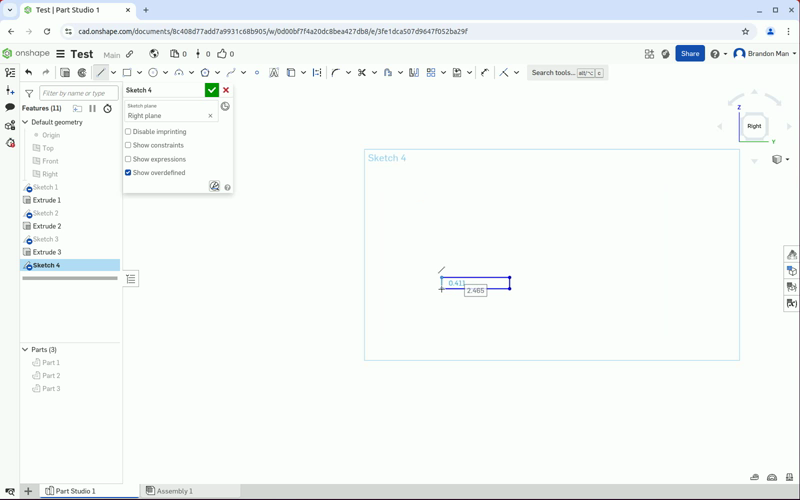
scroll(6)
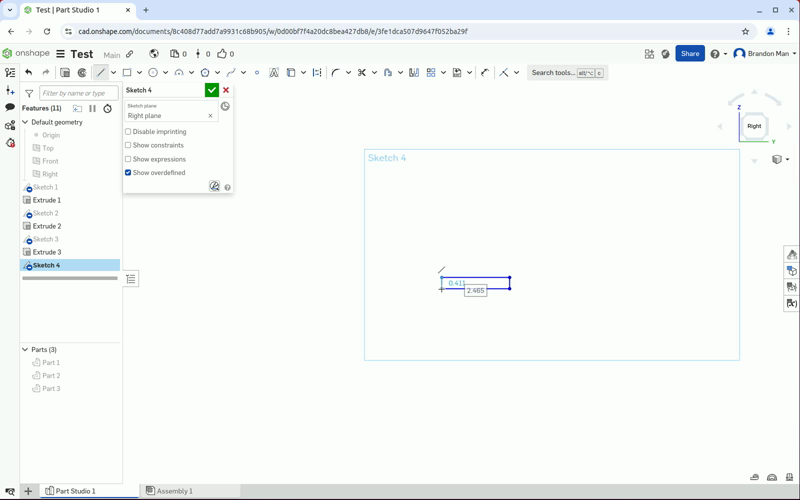
scroll(6)
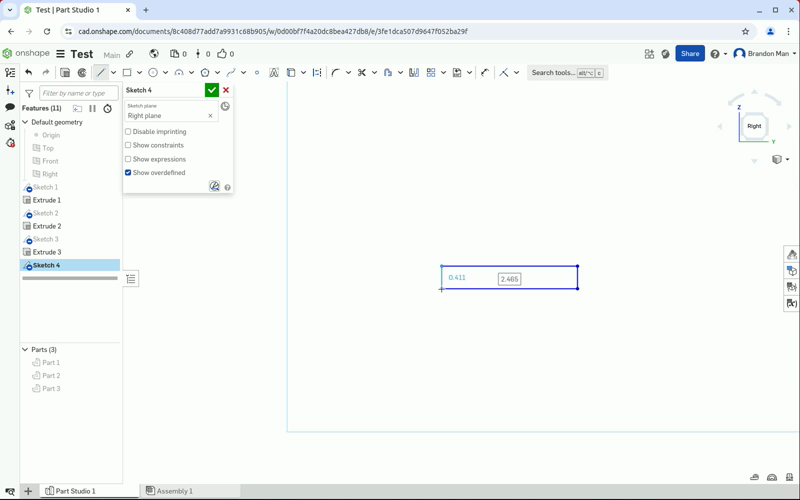
key_up(shift)
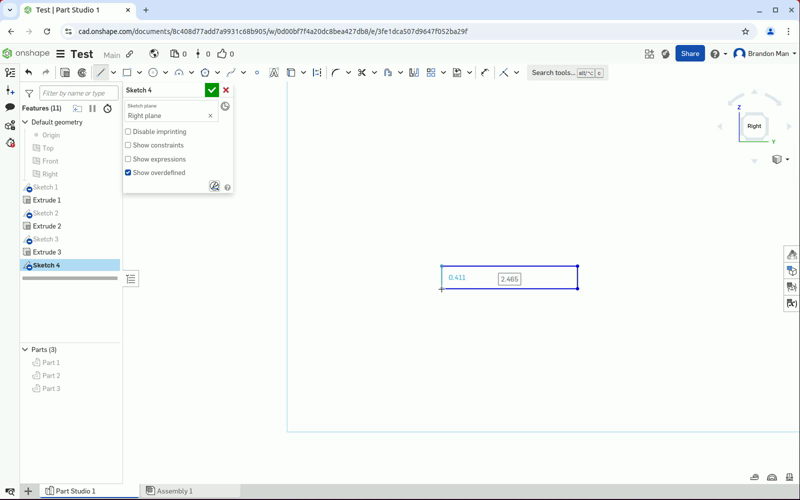
click(441, 288)
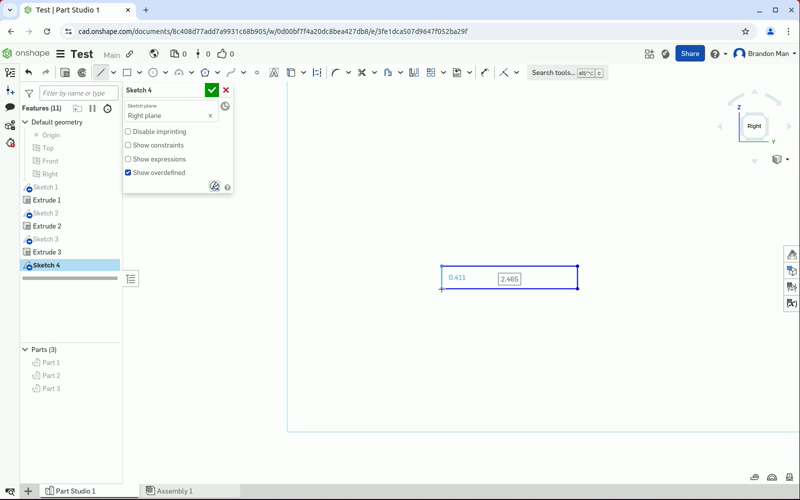
scroll(-6)
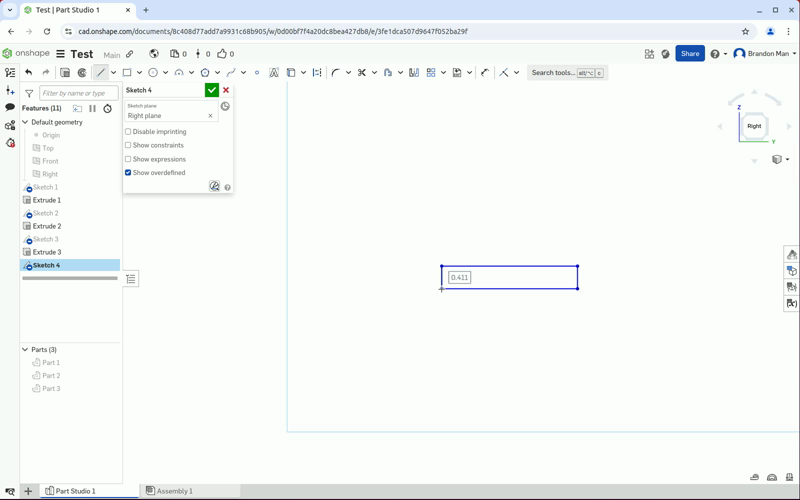
scroll(-6)
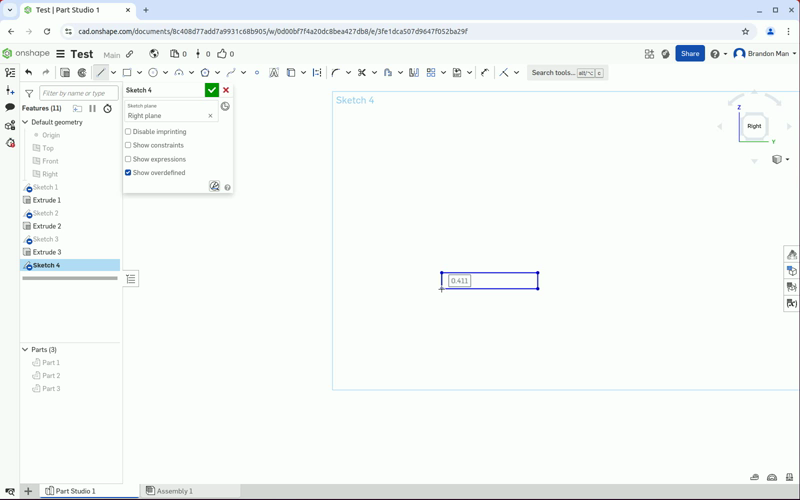
scroll(-6)
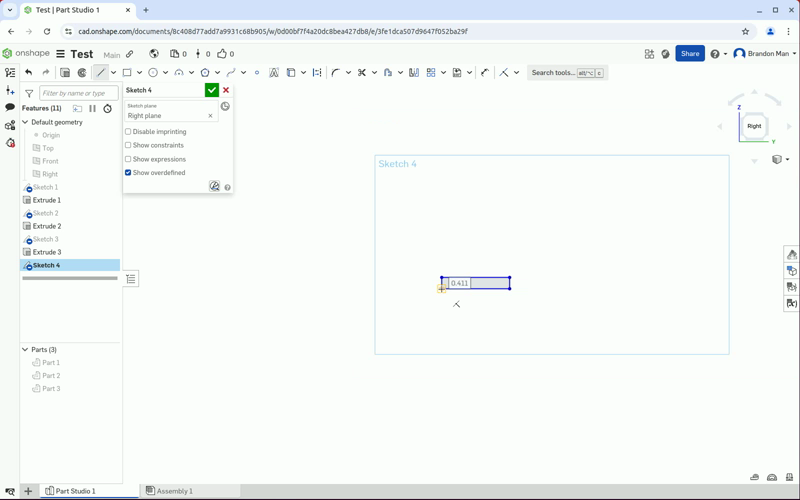
scroll(-6)
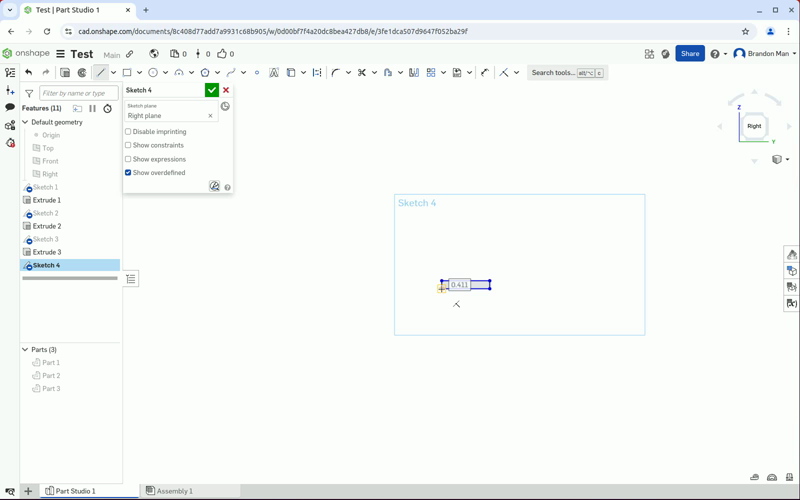
scroll(-6)
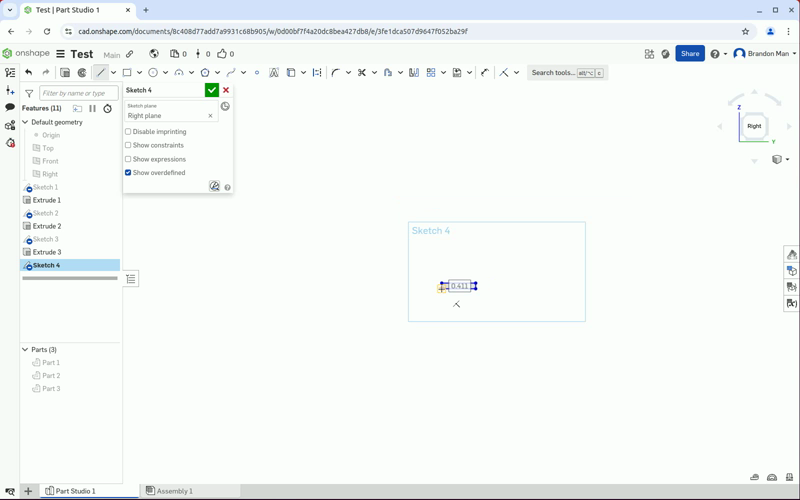
scroll(-6)
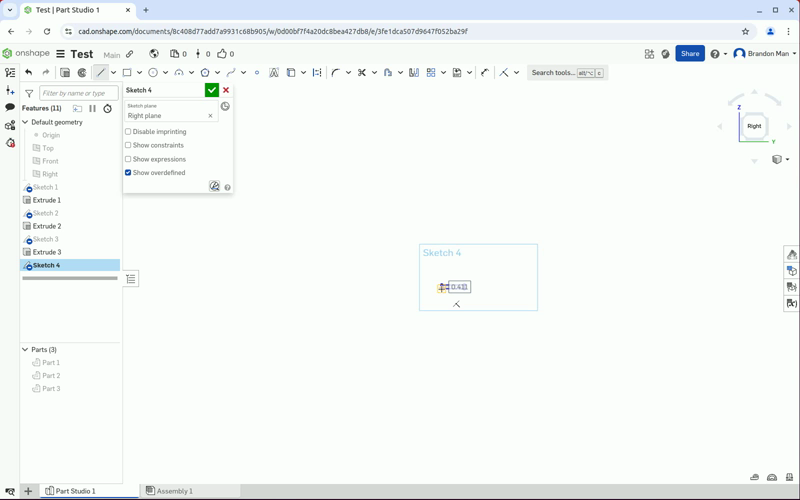
scroll(-6)
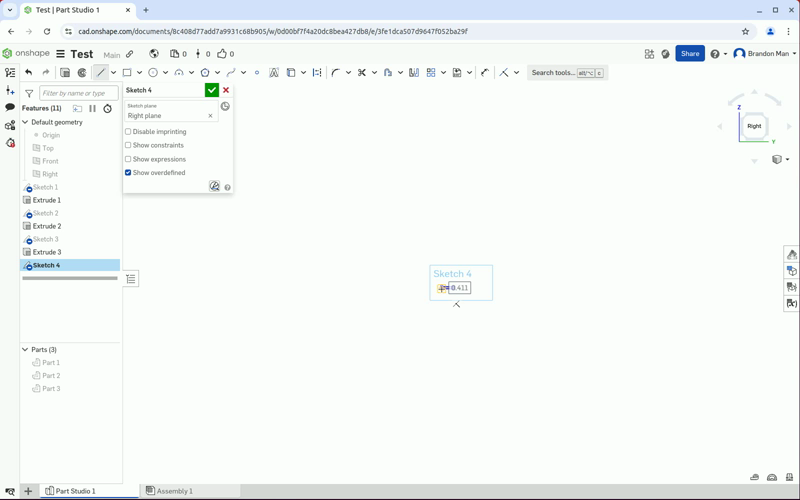
key(esc)
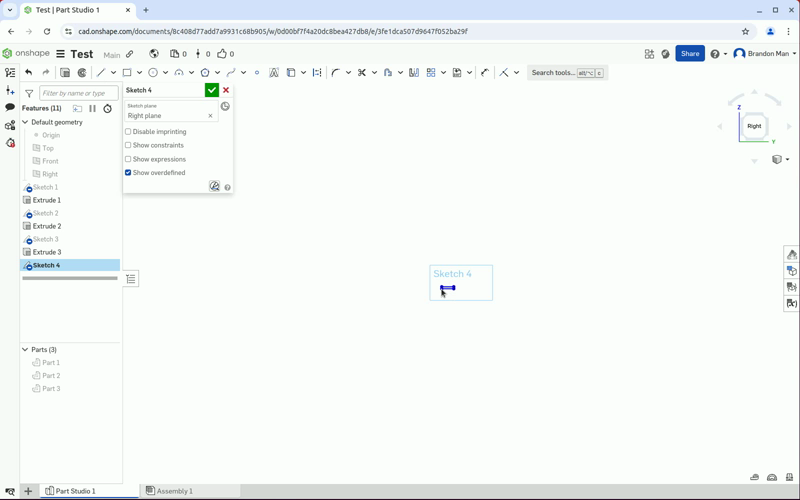
mouse_move(445, 286)
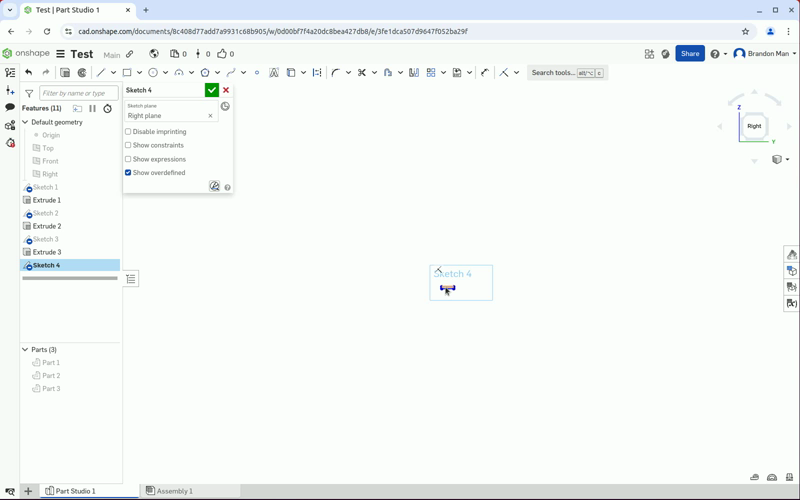
scroll(6)
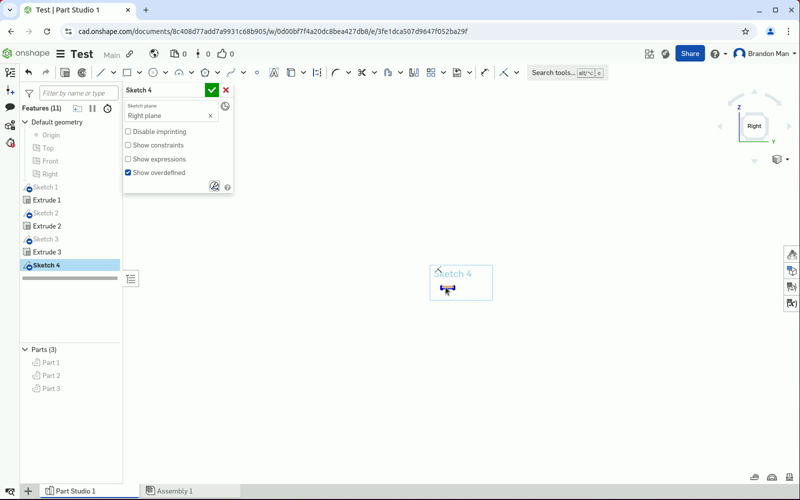
scroll(6)
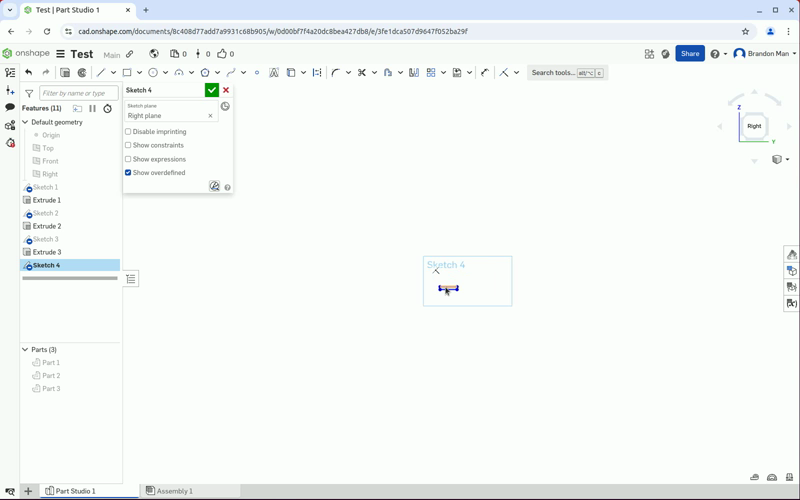
scroll(6)
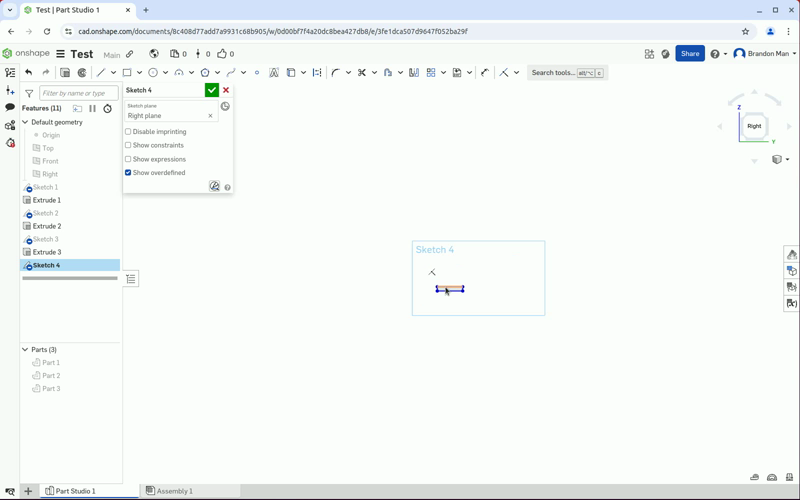
scroll(6)
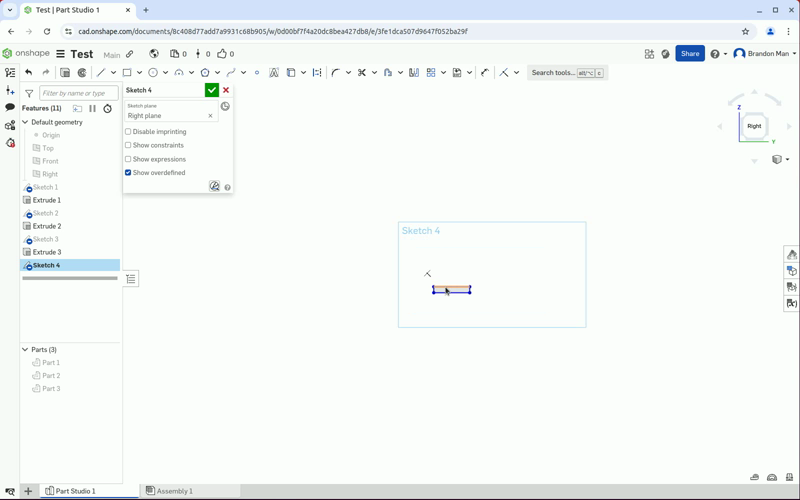
scroll(6)
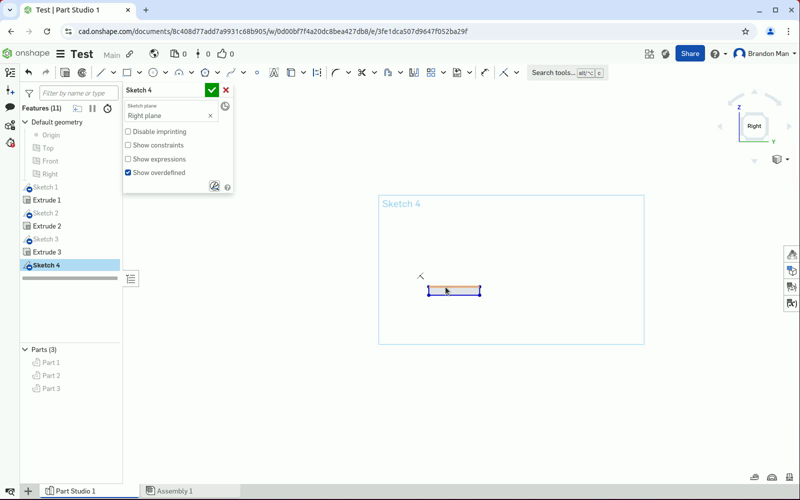
scroll(6)
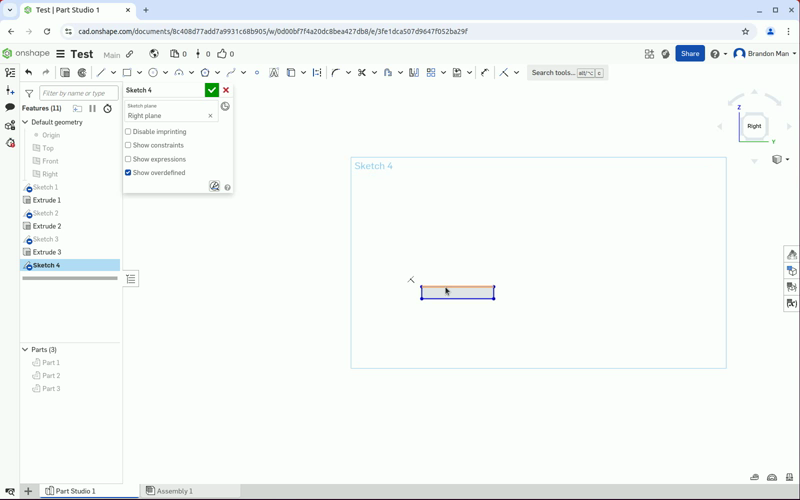
scroll(6)
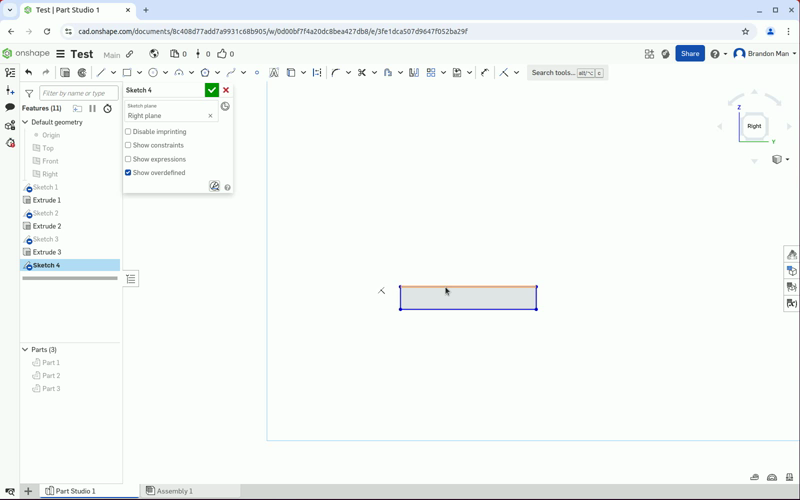
click(445, 286)
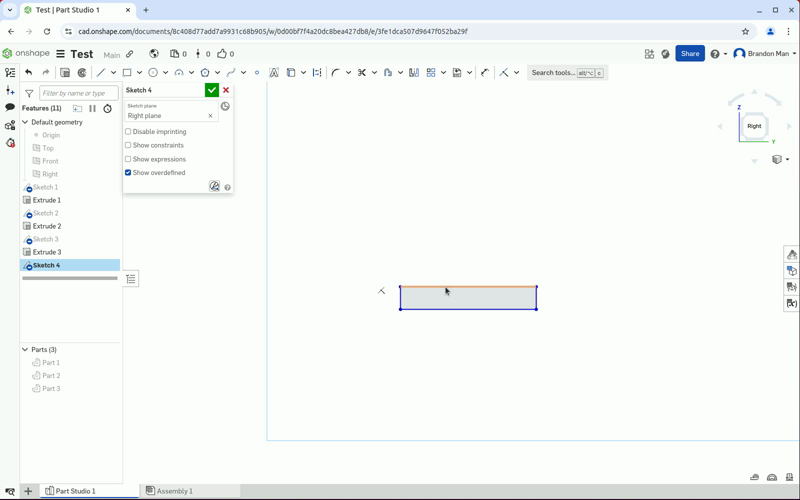
scroll(-6)
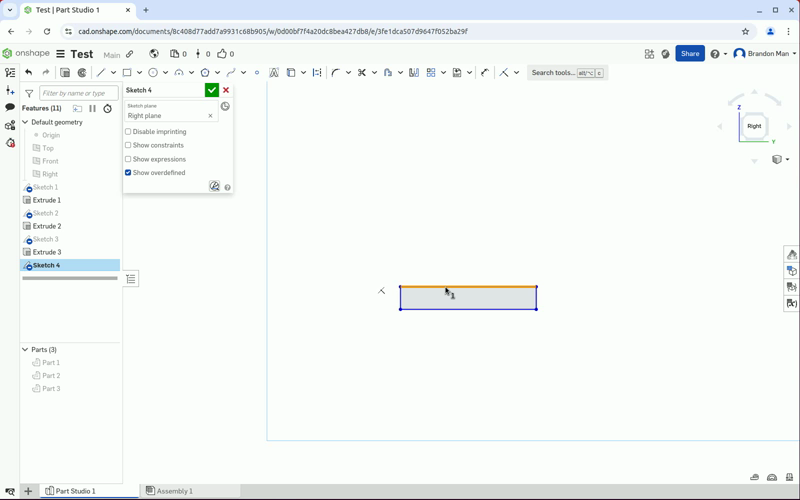
scroll(-6)
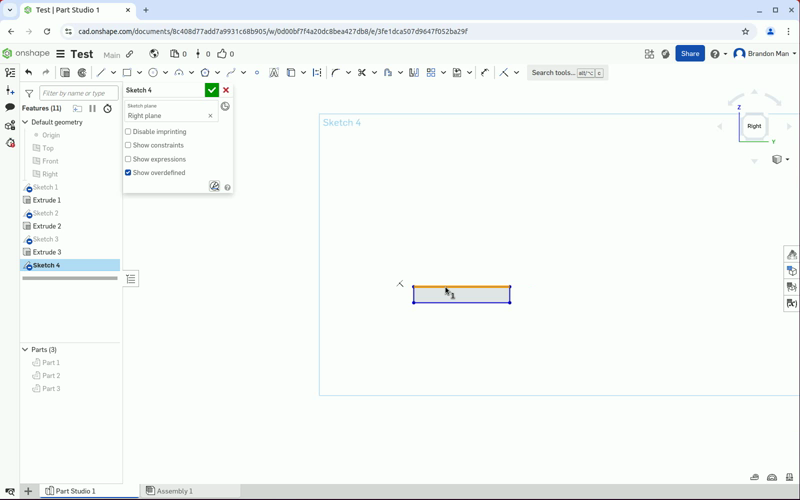
scroll(-6)
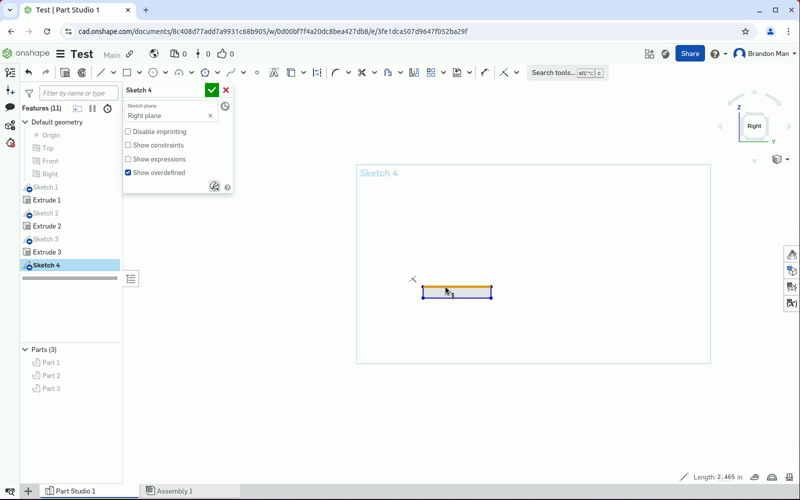
scroll(-6)
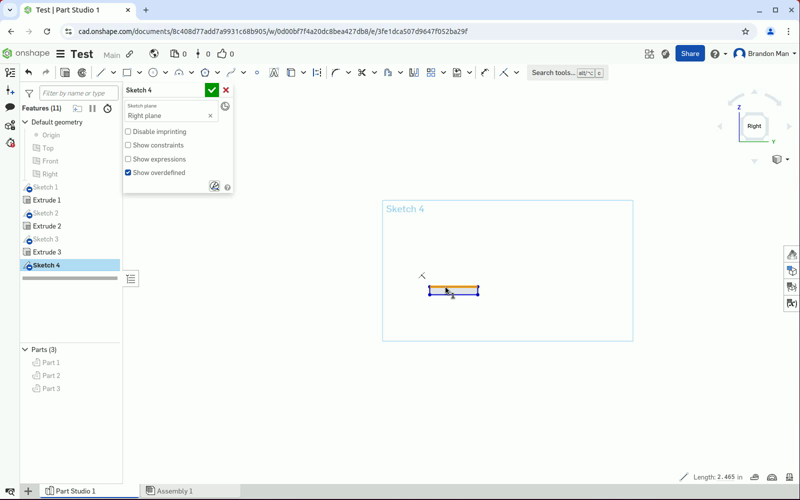
scroll(-6)
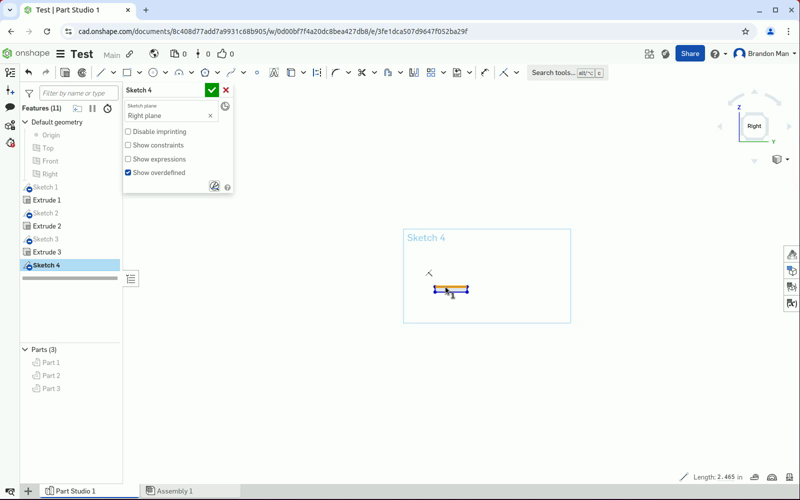
scroll(-6)
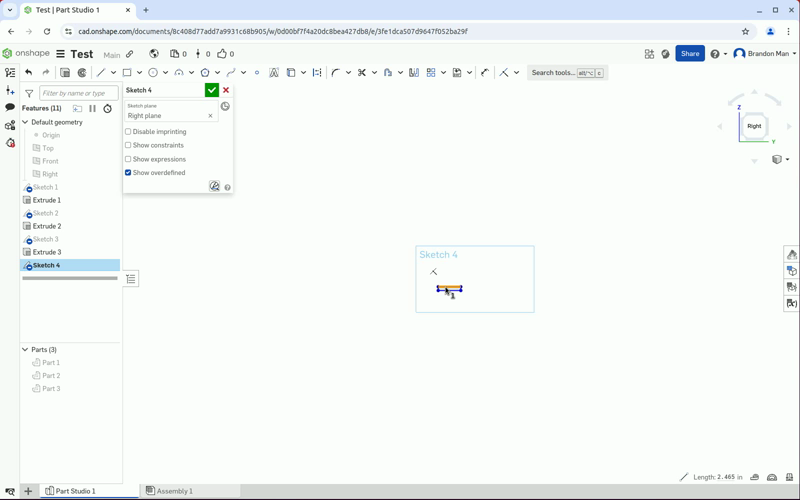
scroll(-6)
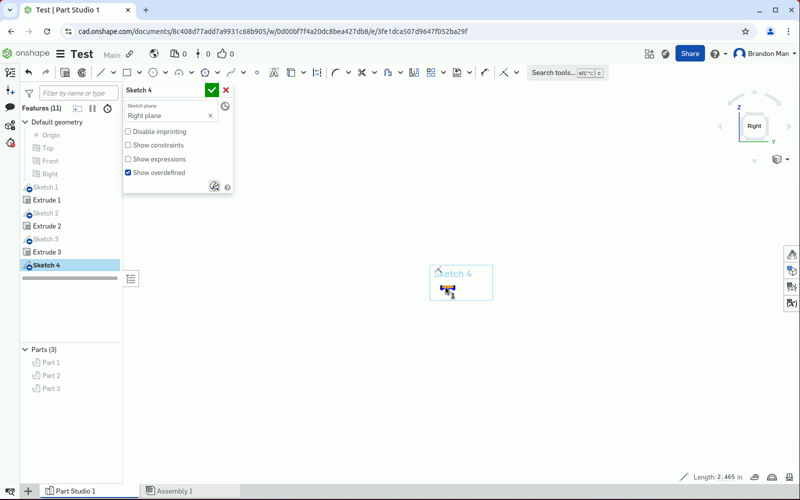
mouse_move(73, 352)
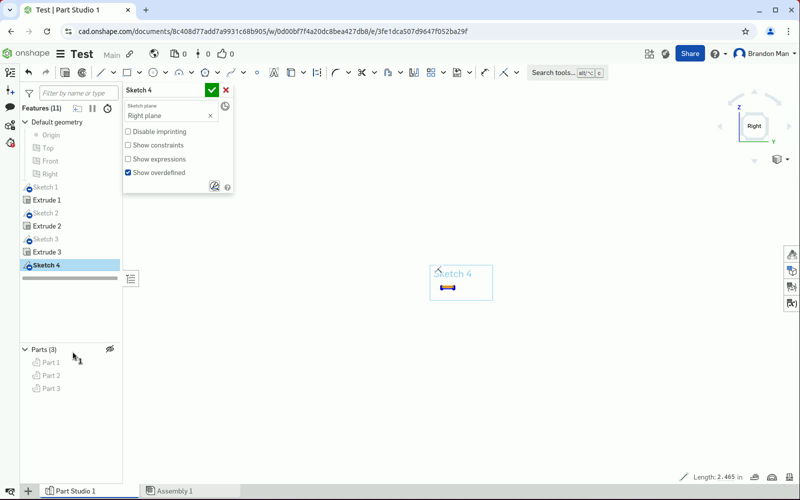
key(shift+y)
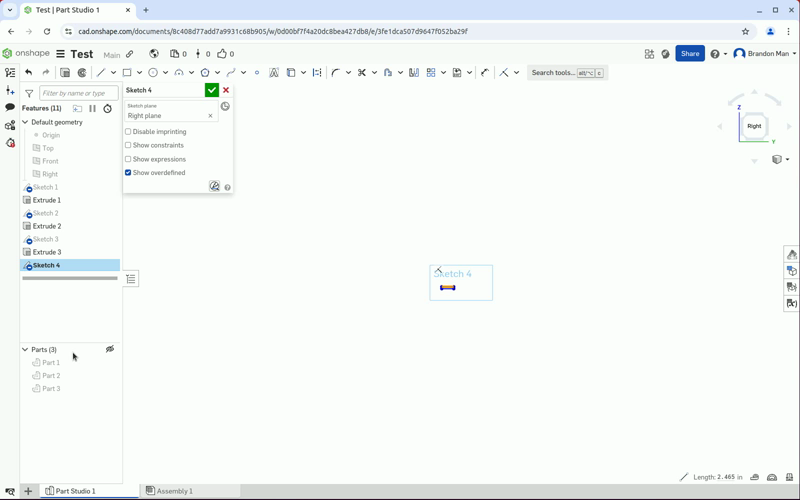
key(shift+e)
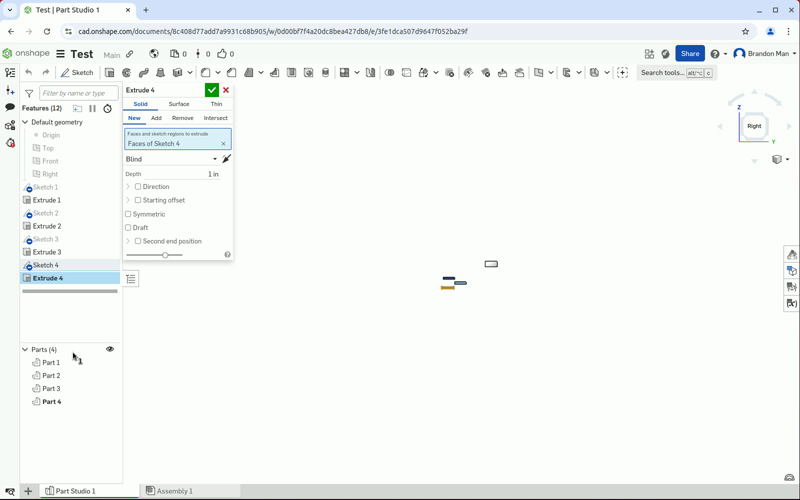
mouse_move(143, 106)
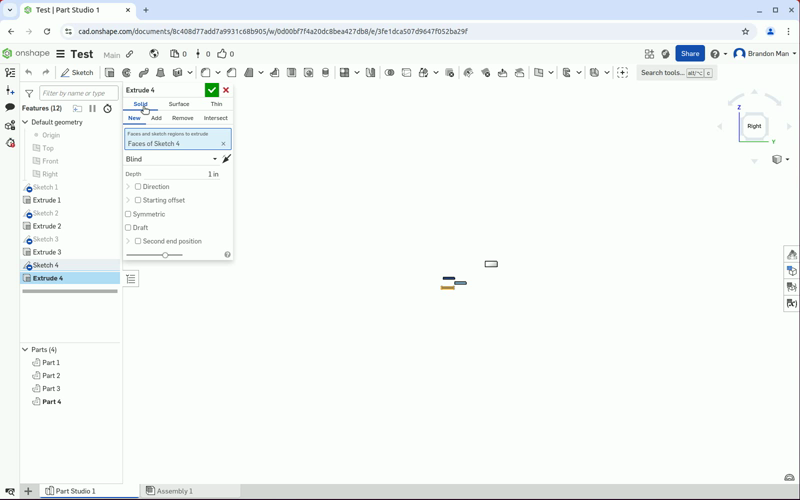
click(143, 106)
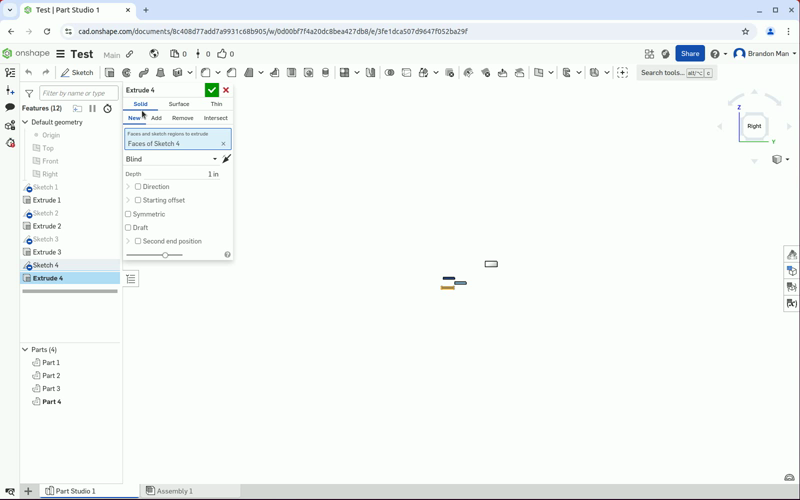
mouse_move(137, 120)
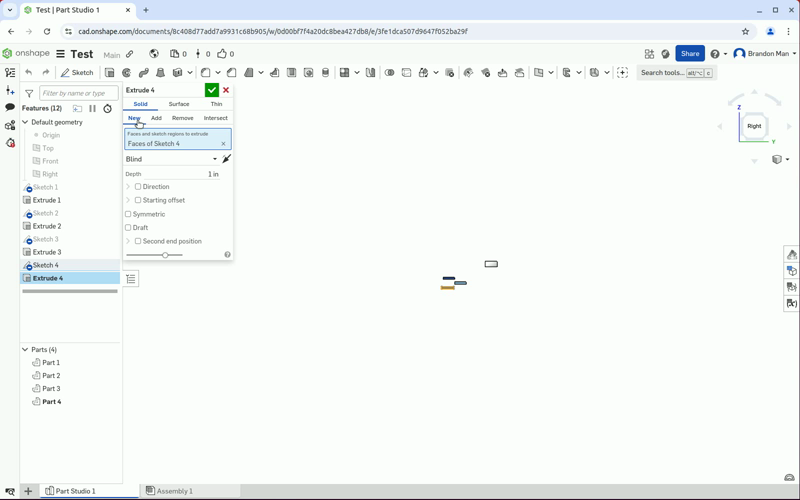
click(137, 120)
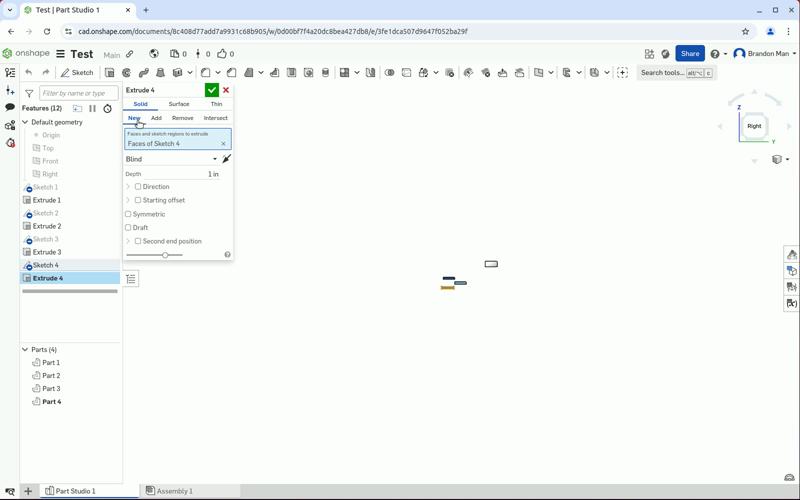
key(tab, 4)
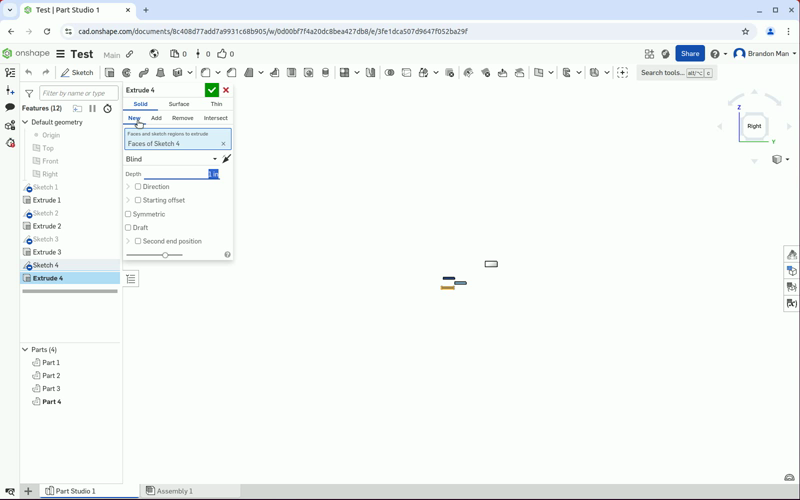
text(11.073)
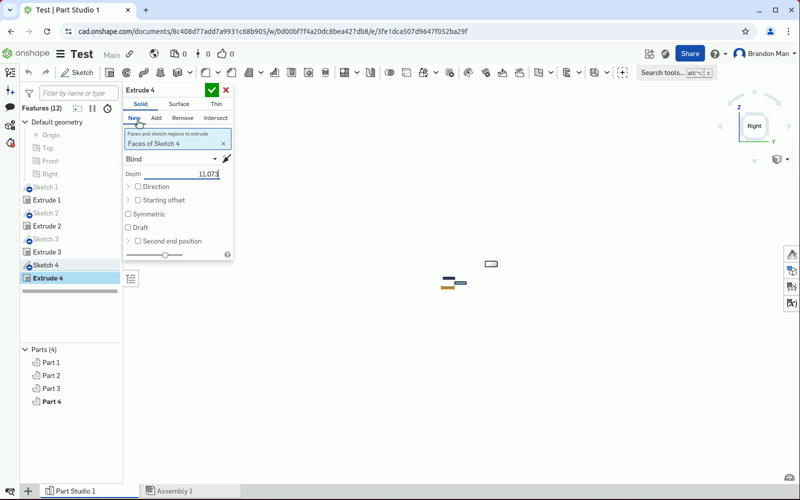
key(enter)
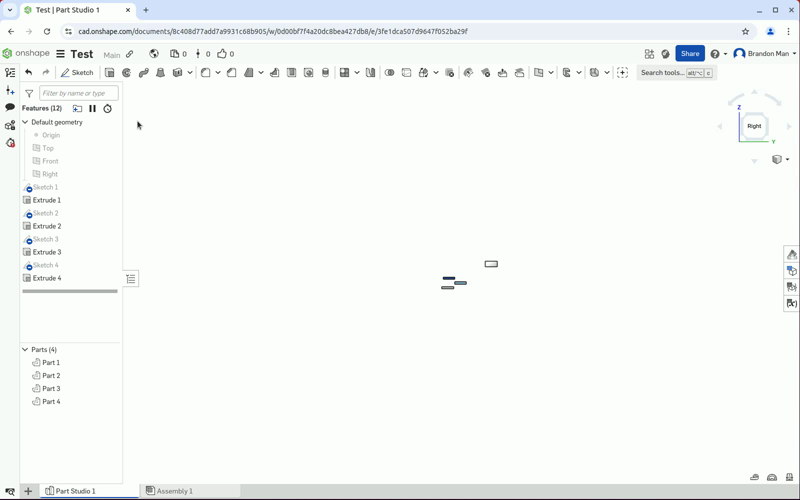
key(shift+h)
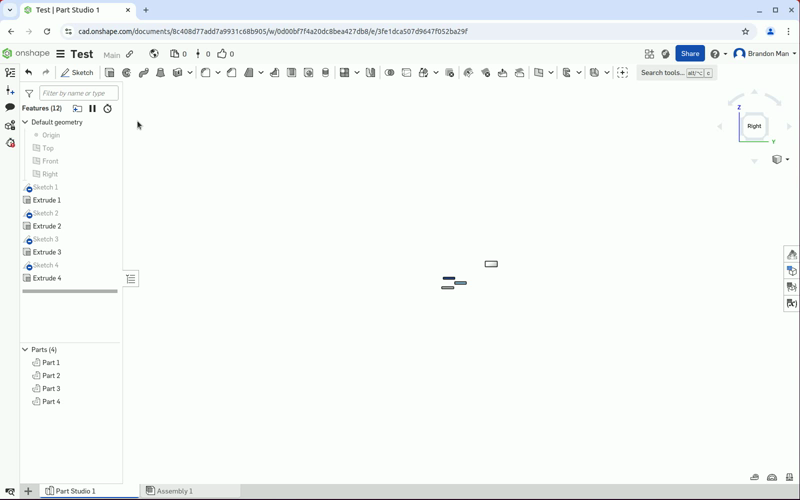
key(shift+h)
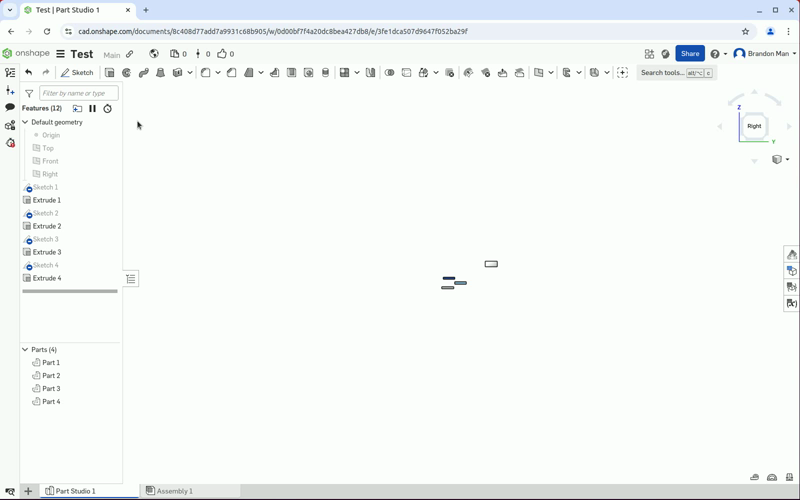
mouse_move(73, 189)
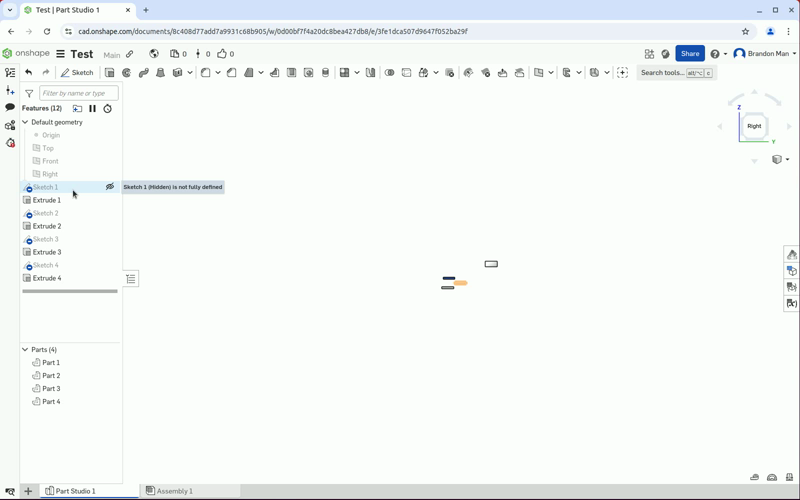
click(73, 189)
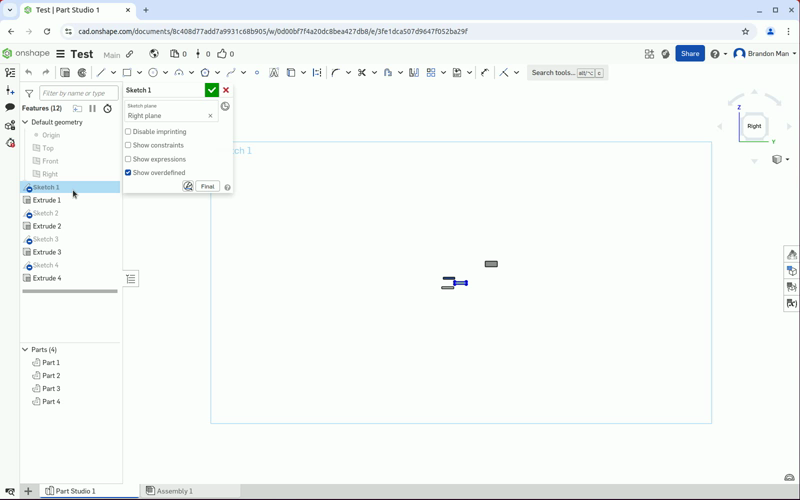
mouse_move(229, 92)
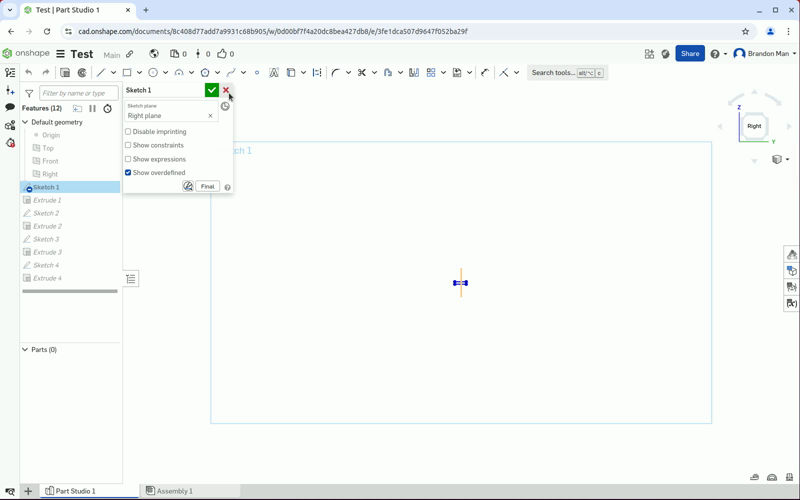
click(229, 92)
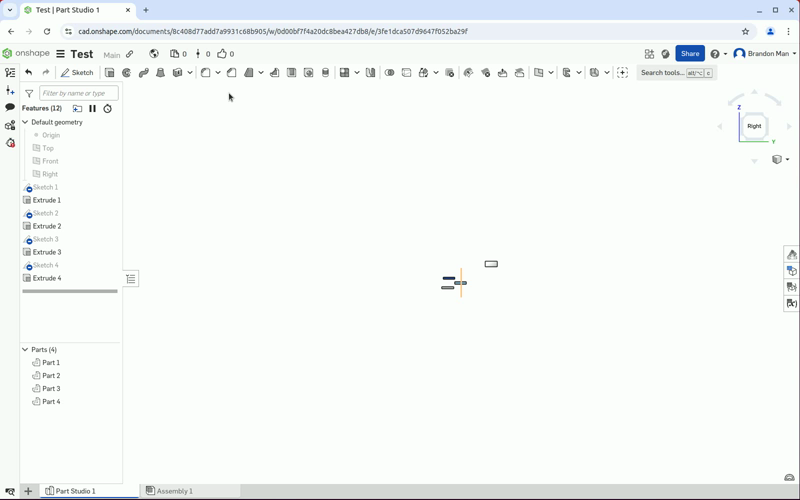
mouse_move(73, 352)
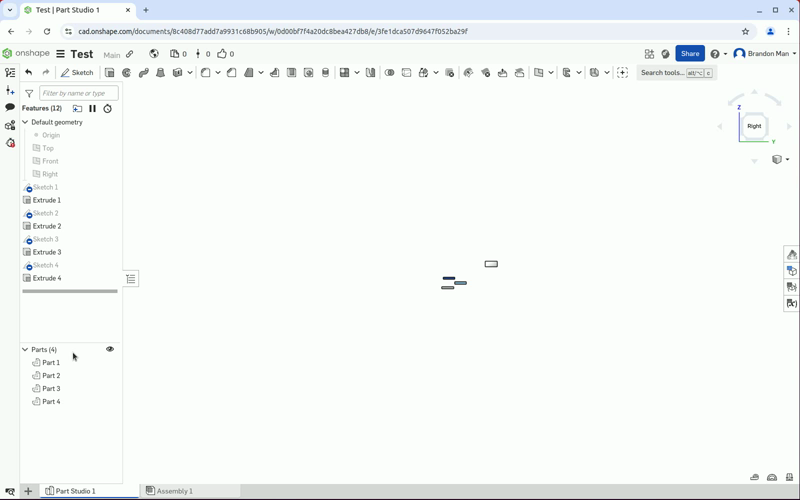
key(y)
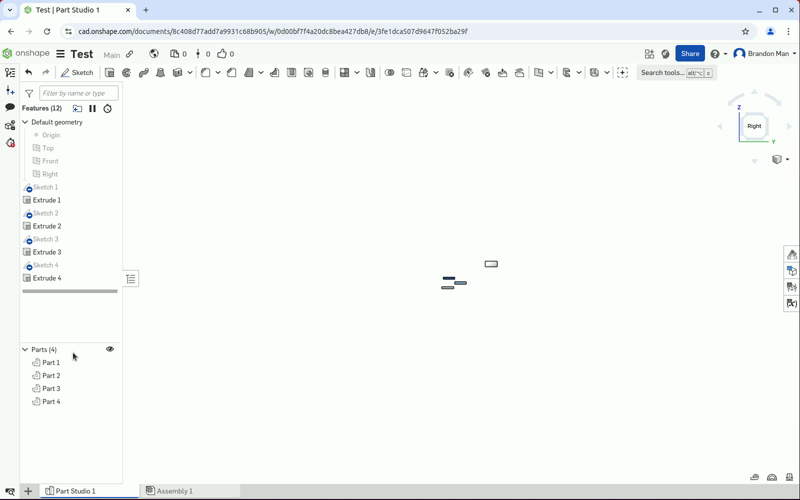
key(shift+p)
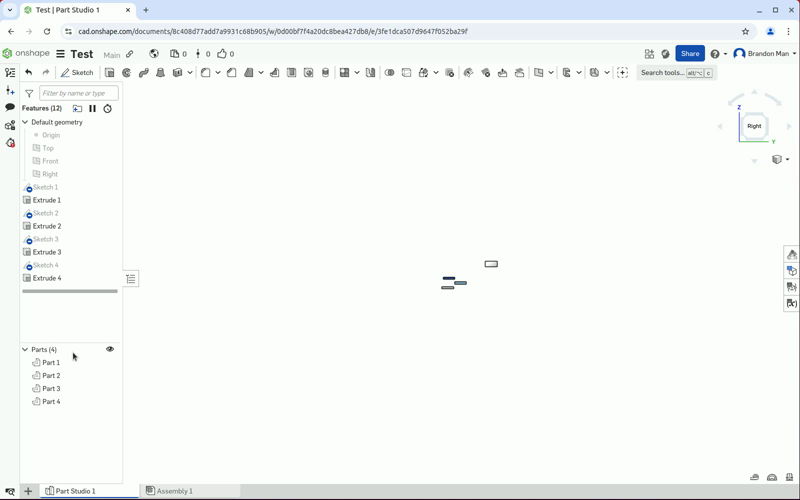
key(space)
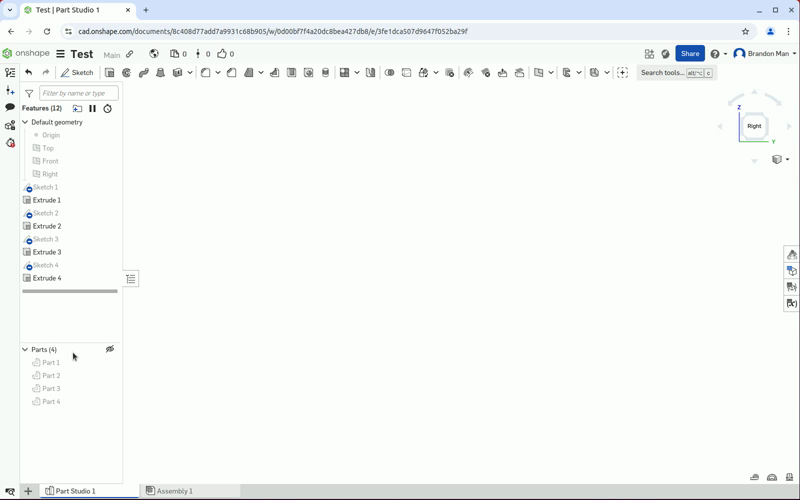
key_down(shift)
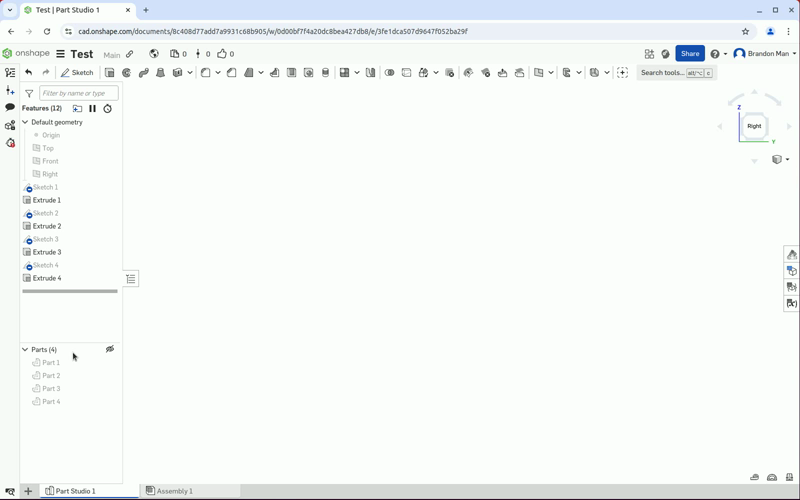
key(right)
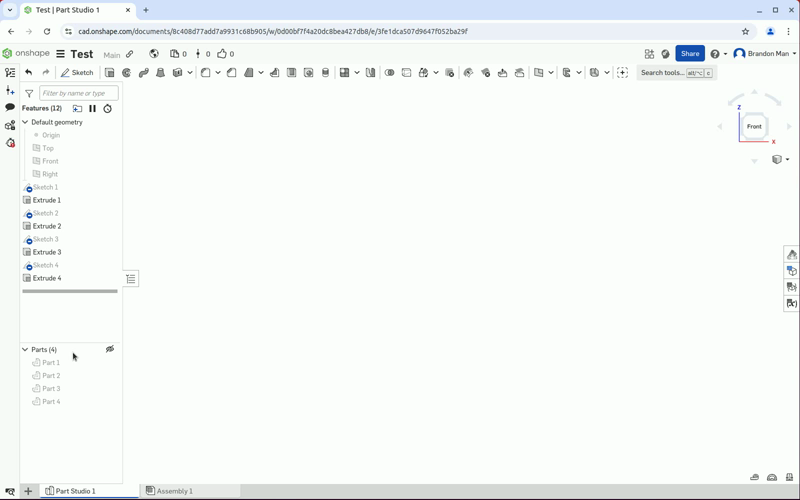
key_up(shift)
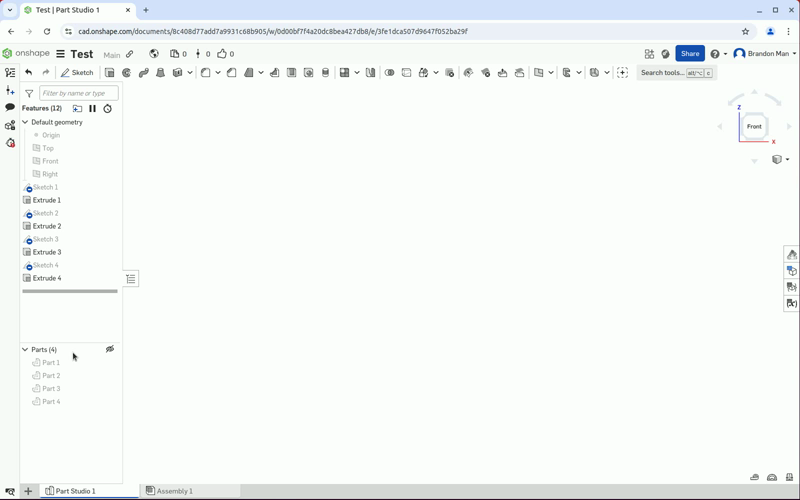
key(space)
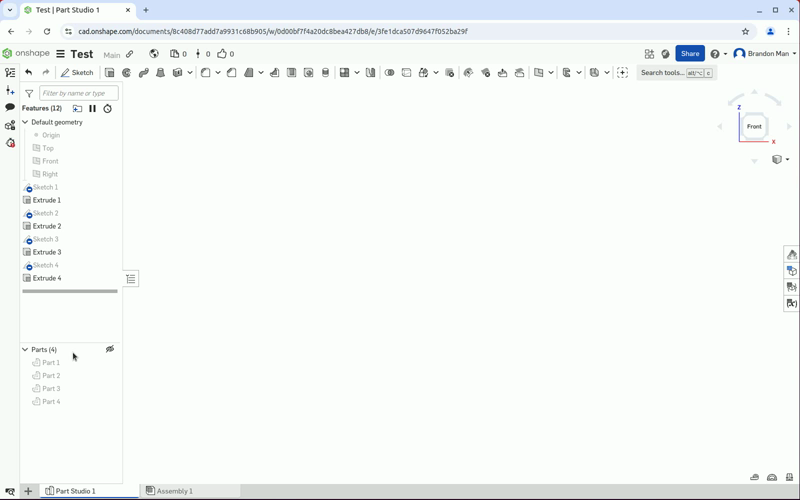
key_down(shift)
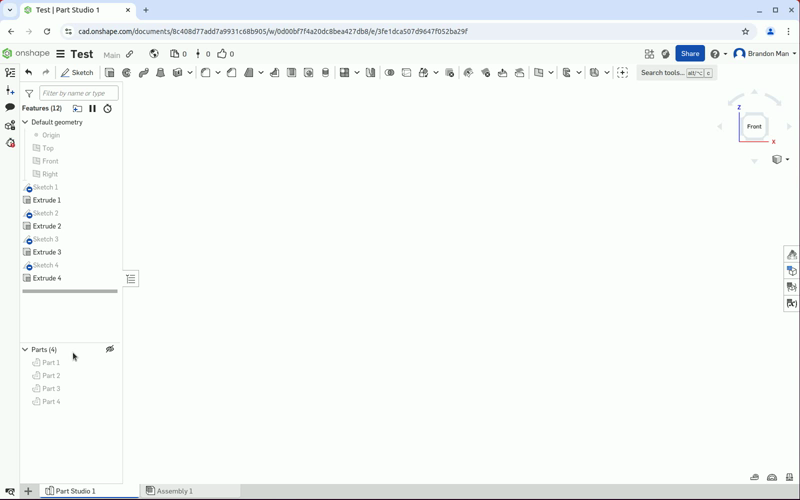
key(down)
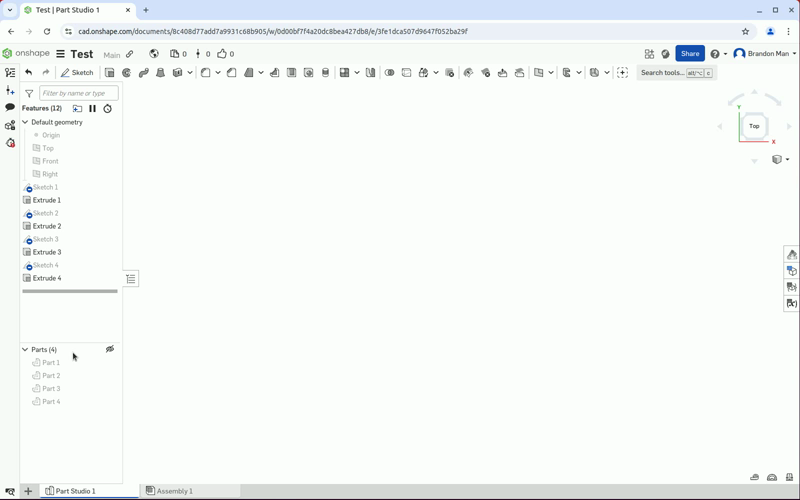
key_up(shift)
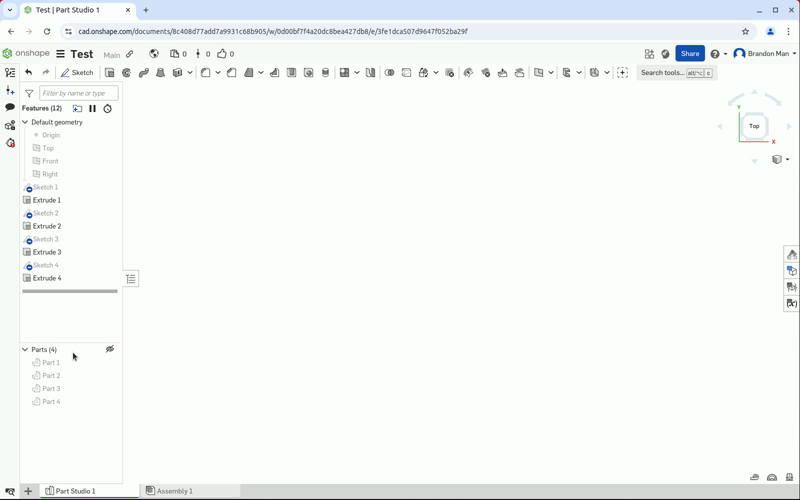
mouse_move(73, 352)
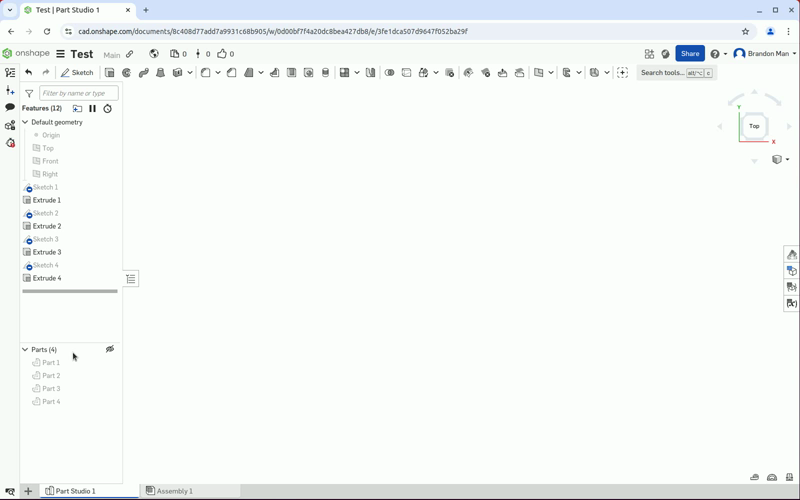
key(shift+y)
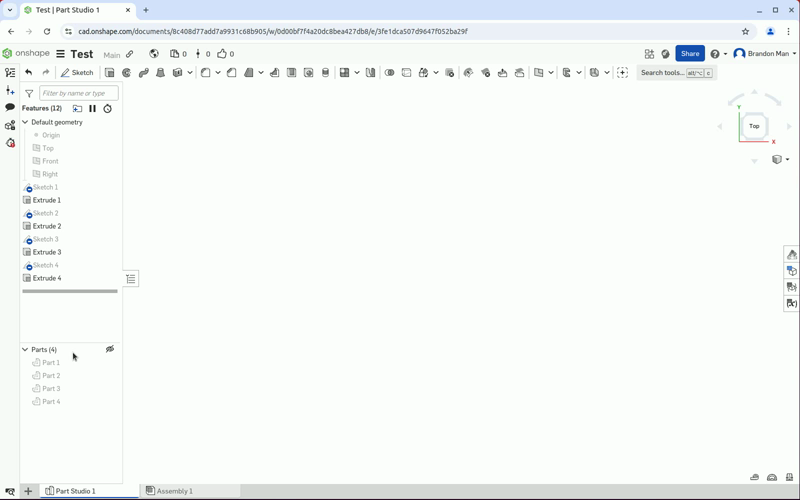
key(shift+s)
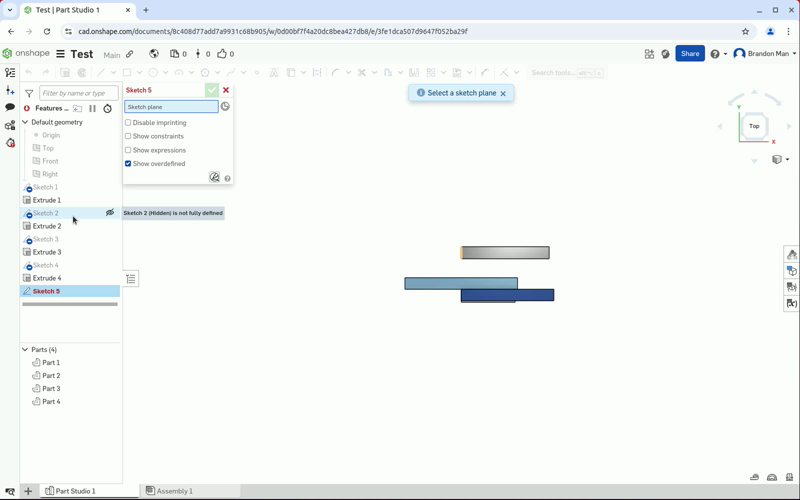
scroll(3)
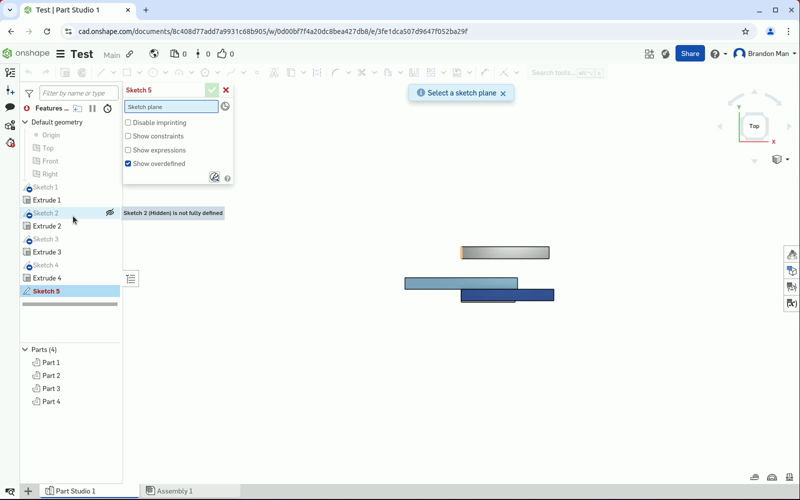
mouse_move(73, 150)
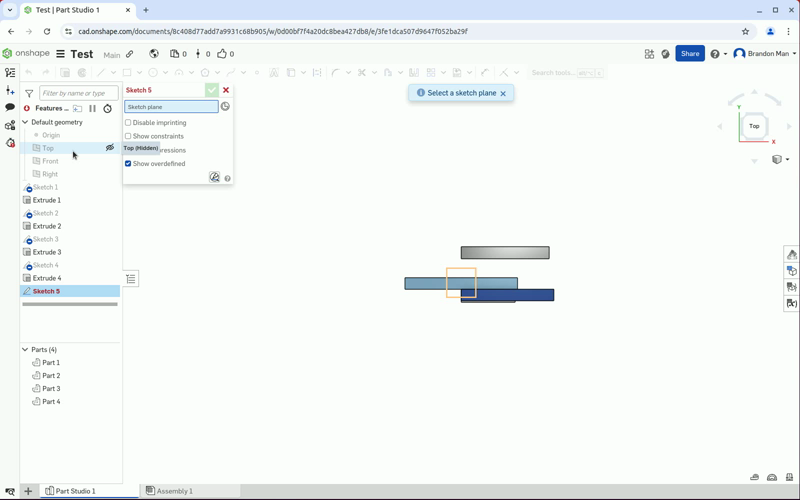
click(73, 150)
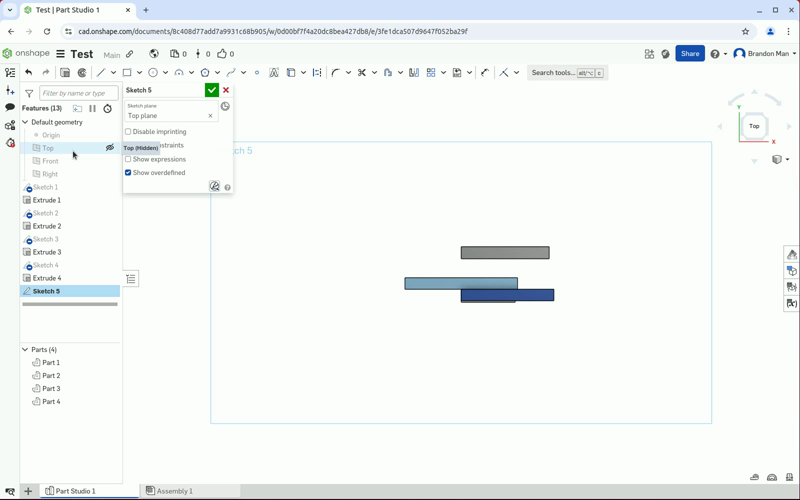
mouse_move(73, 352)
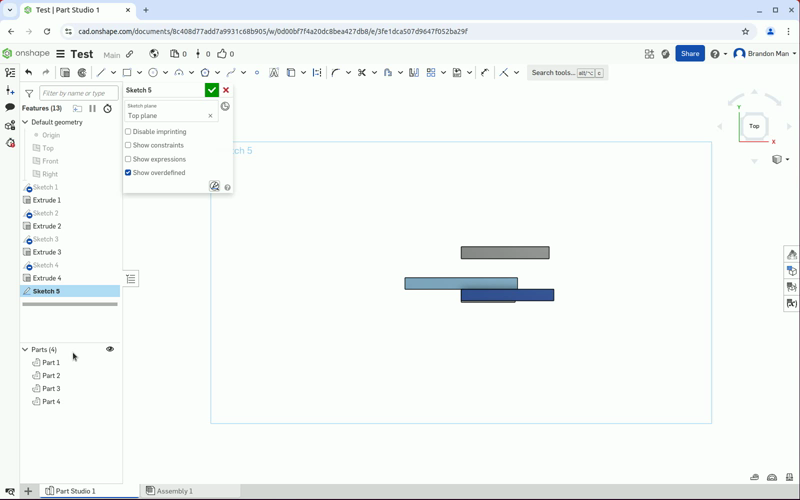
key(y)
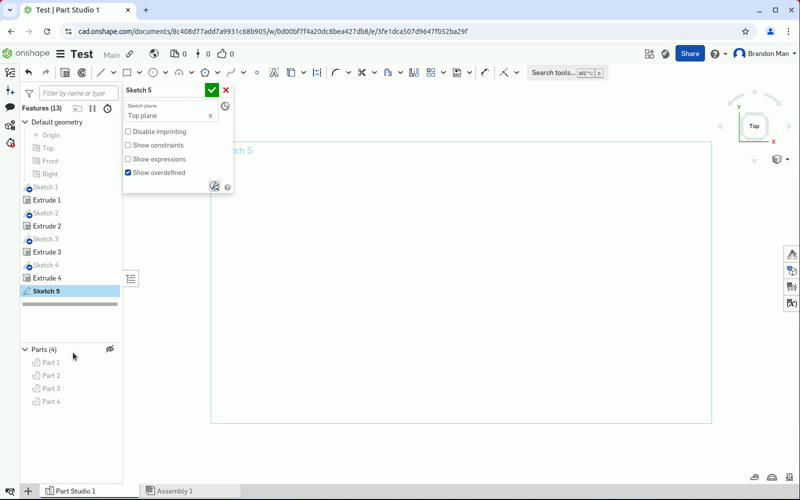
key(l)
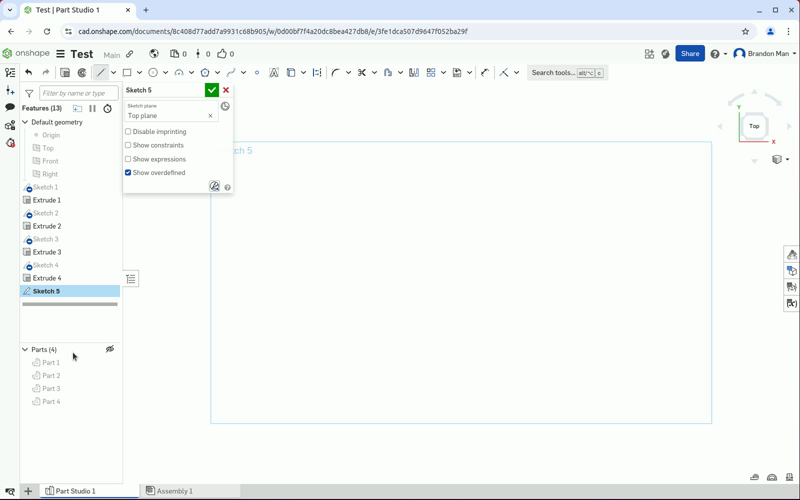
key_down(shift)
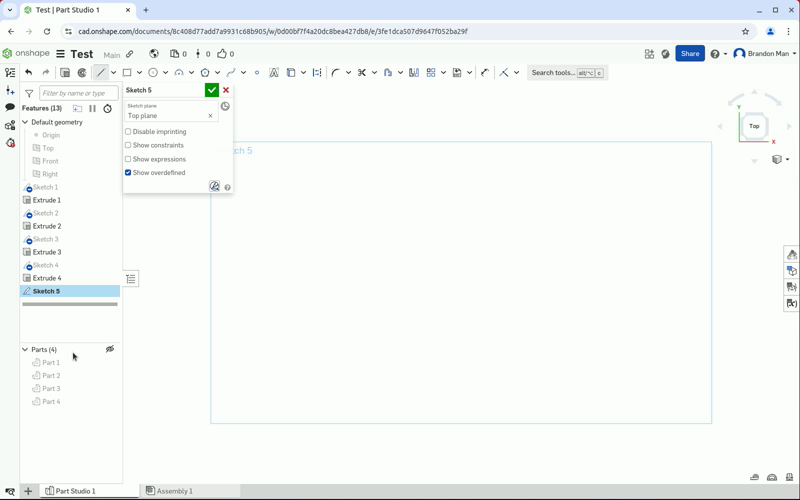
mouse_move(348, 258)
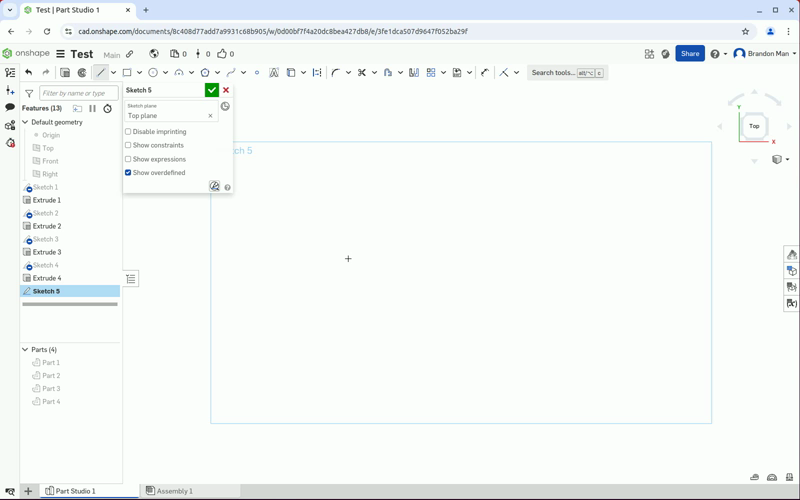
click(348, 258)
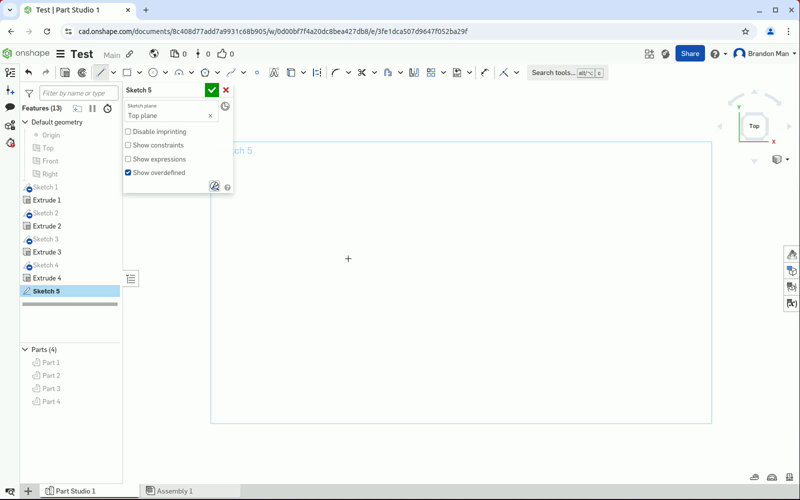
key_up(shift)
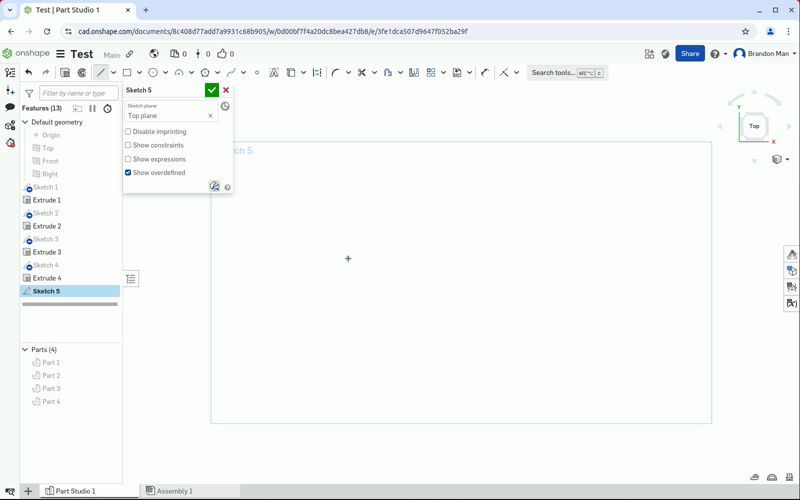
key_down(shift)
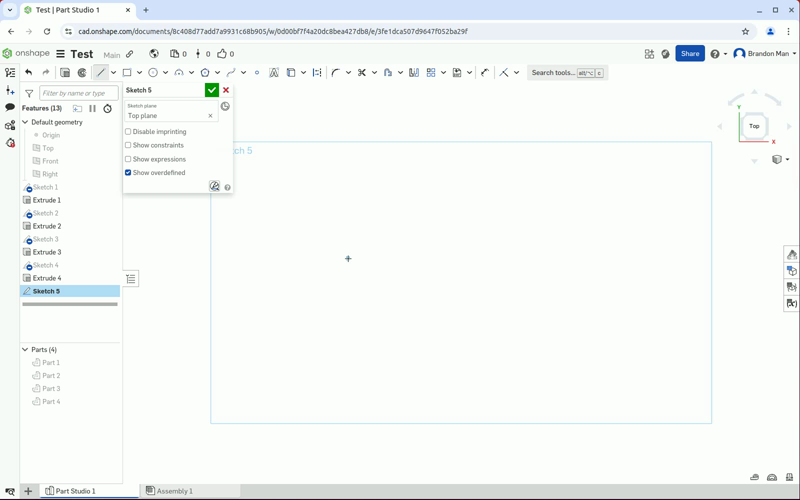
mouse_move(460, 258)
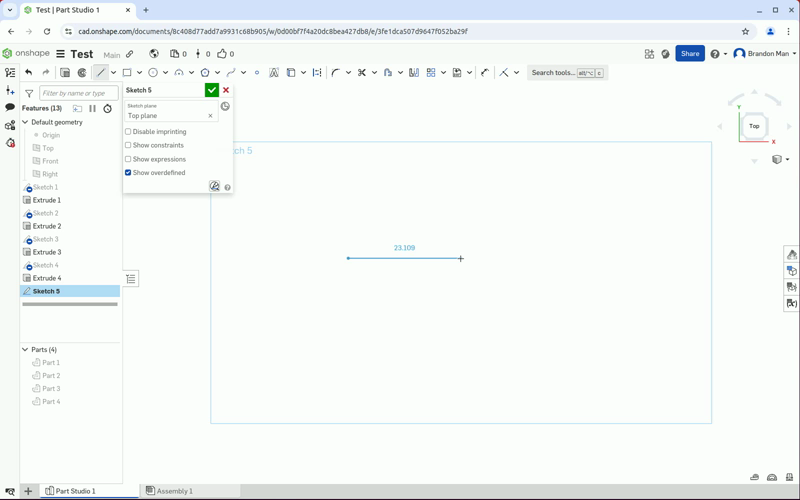
click(460, 258)
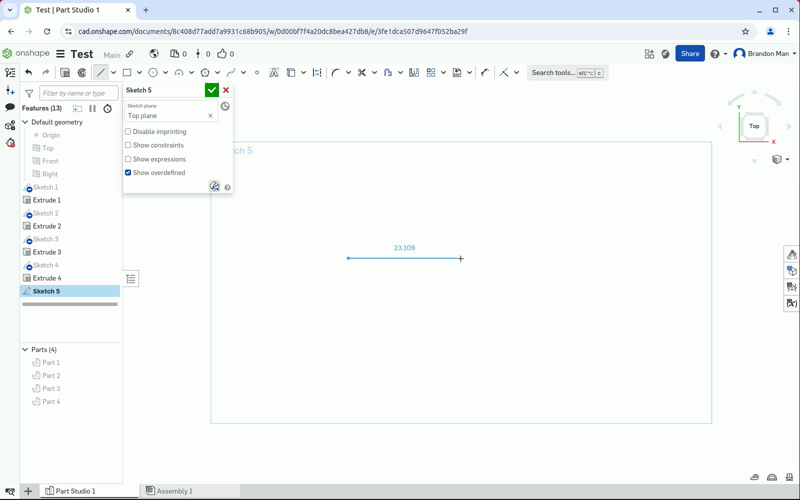
key_up(shift)
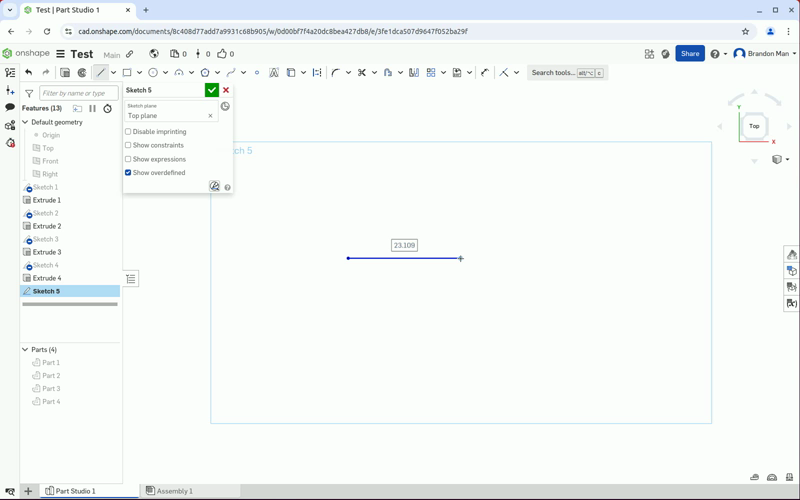
key_down(shift)
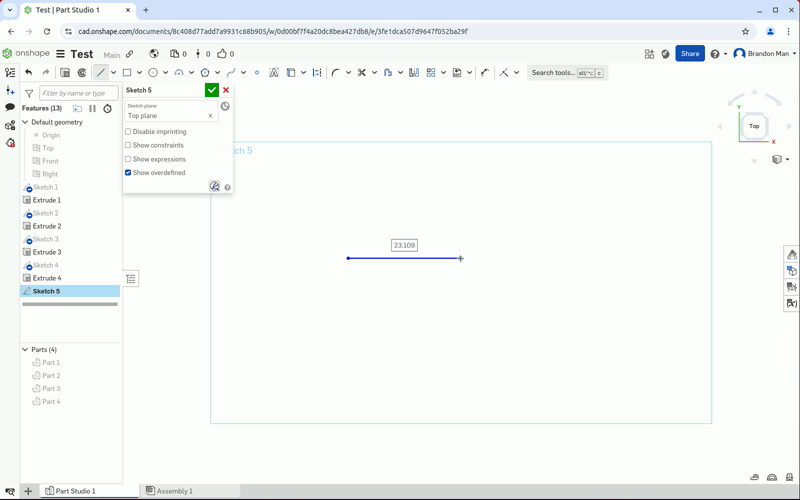
mouse_move(460, 198)
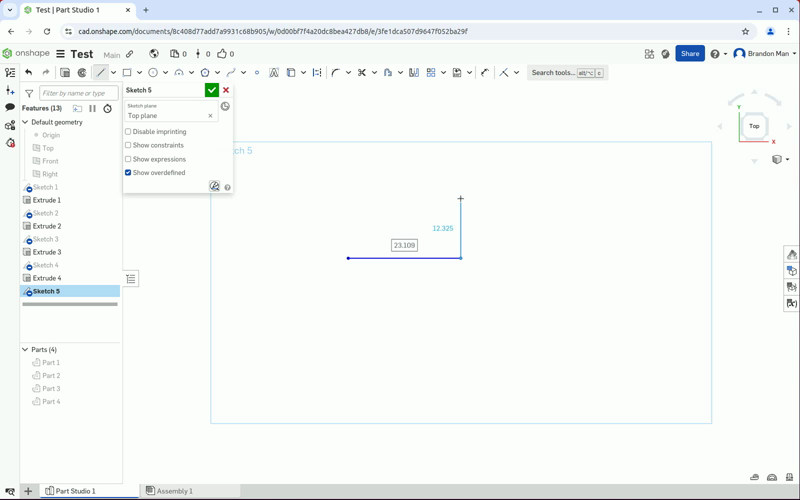
click(460, 198)
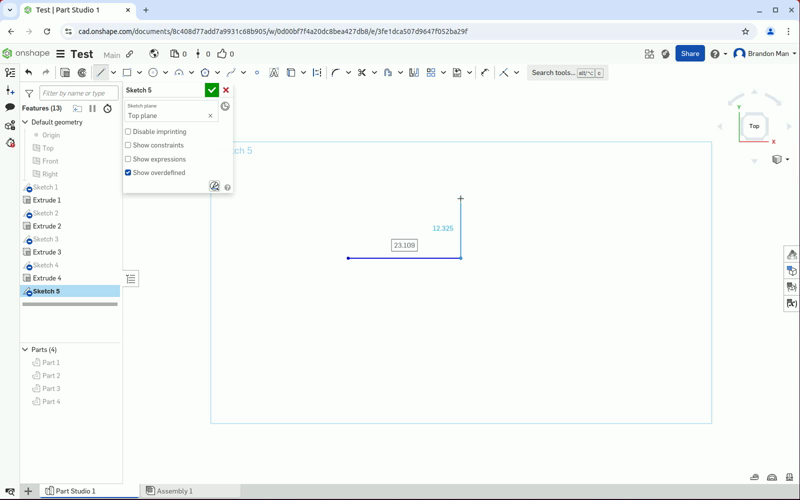
key_up(shift)
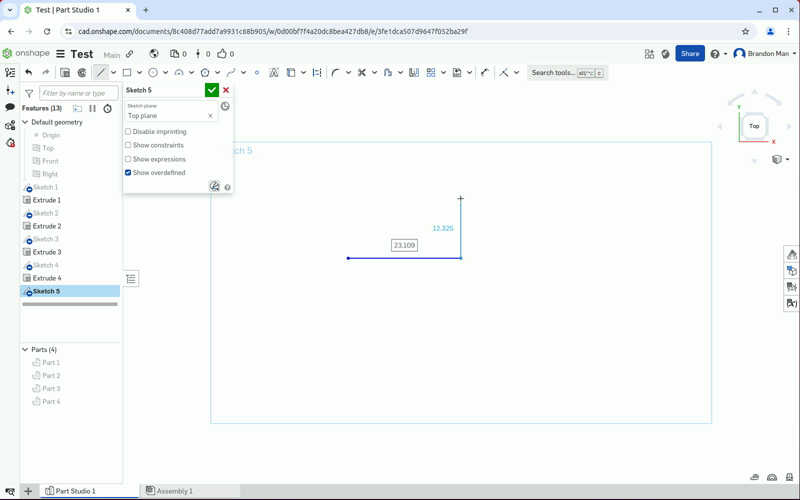
key_down(shift)
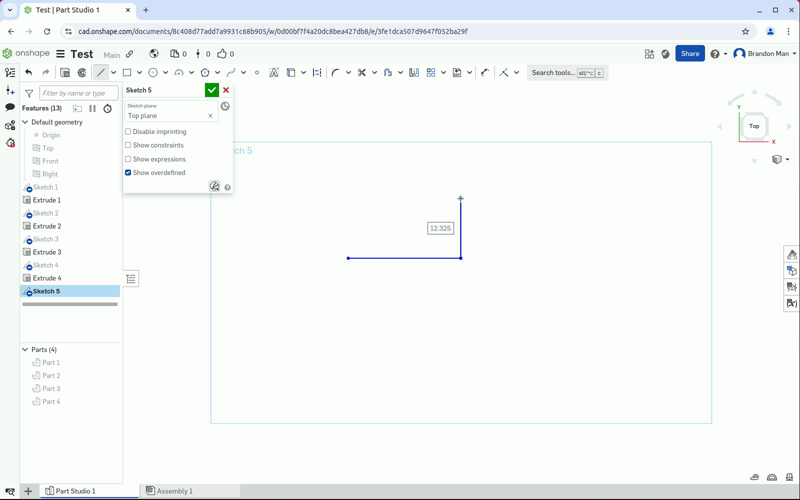
mouse_move(348, 198)
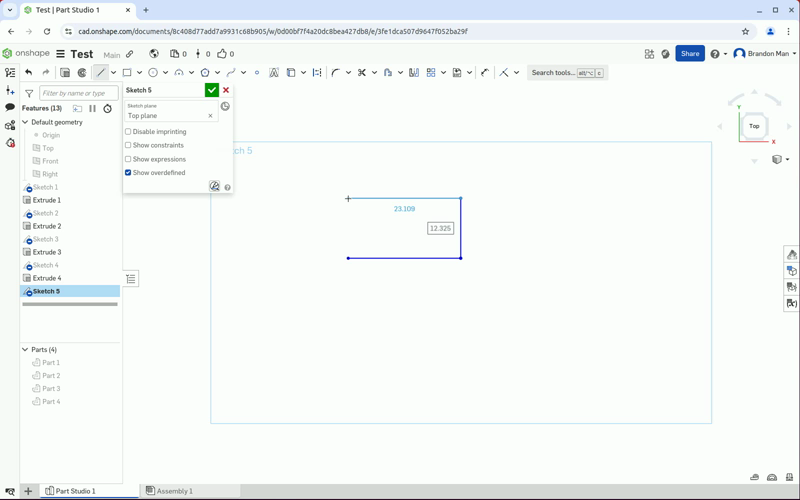
click(348, 198)
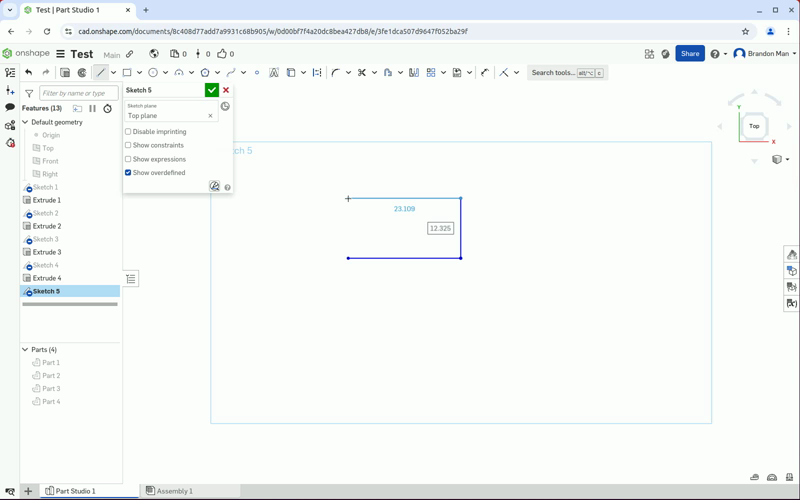
key_up(shift)
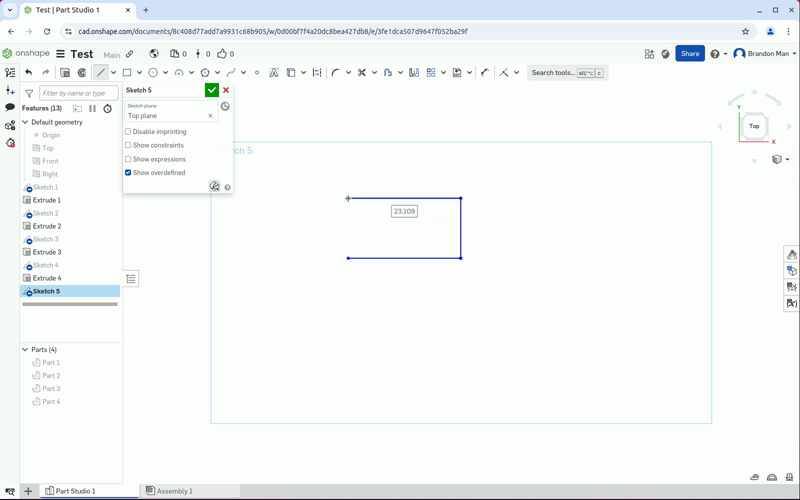
key_down(shift)
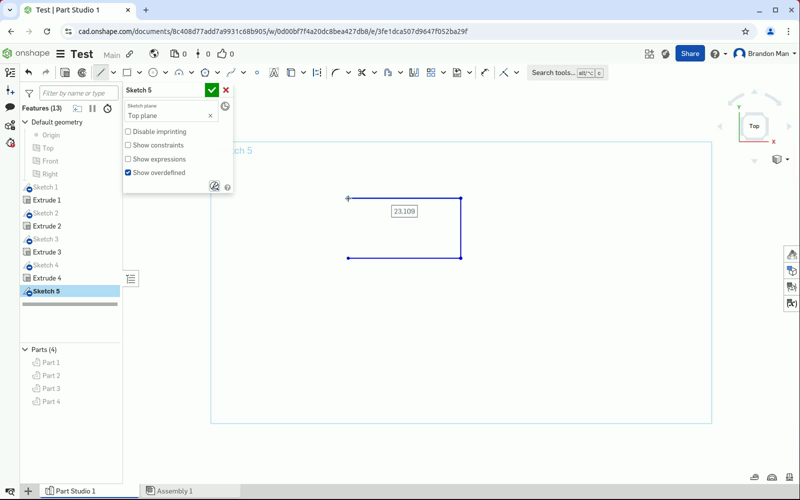
mouse_move(348, 258)
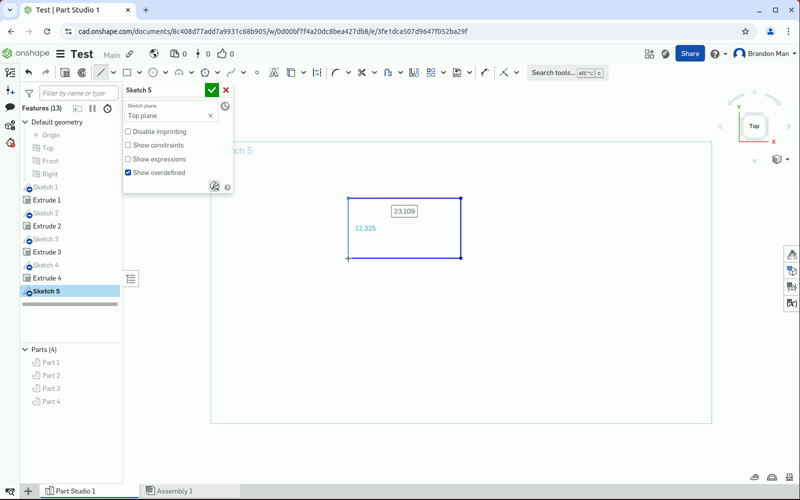
key_up(shift)
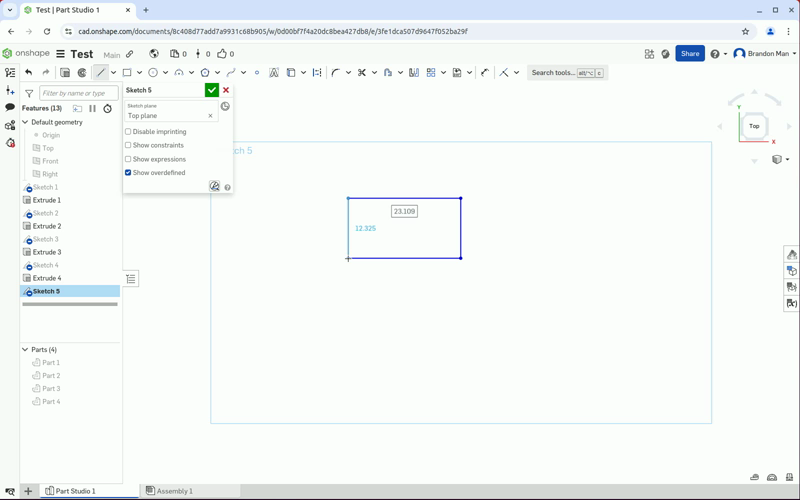
click(348, 258)
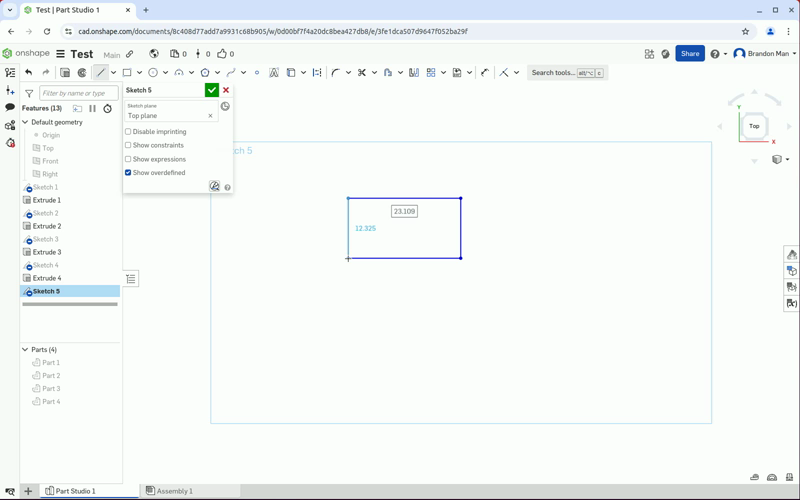
key(esc)
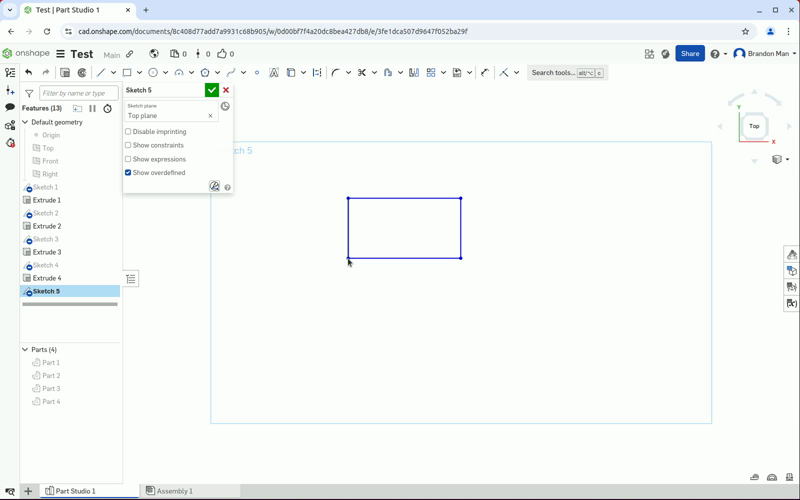
mouse_move(373, 225)
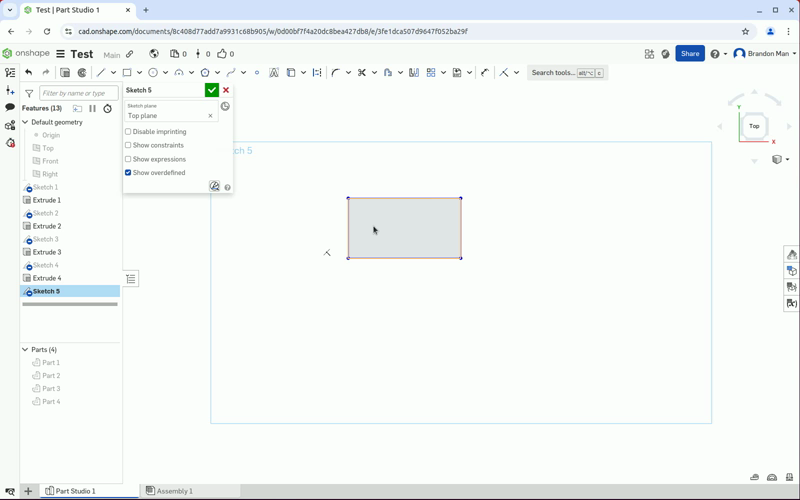
click(373, 225)
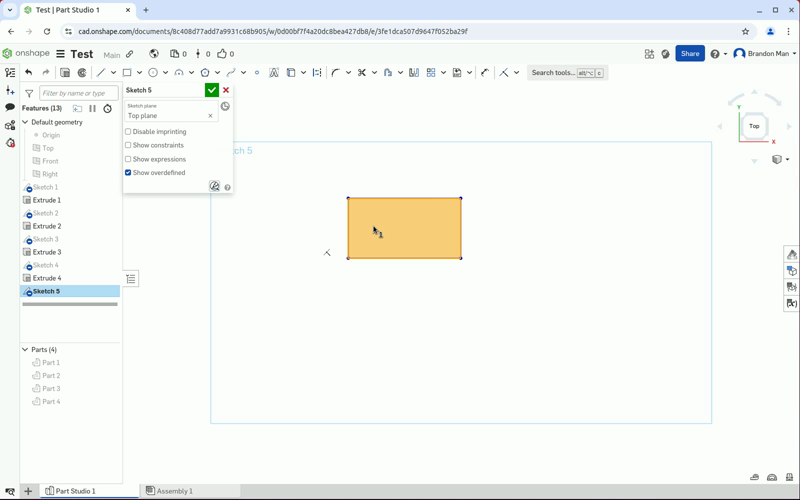
mouse_move(73, 352)
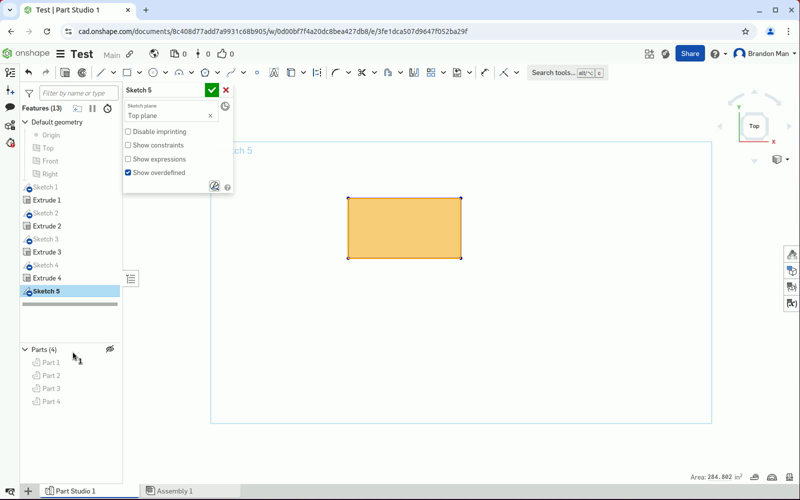
key(shift+y)
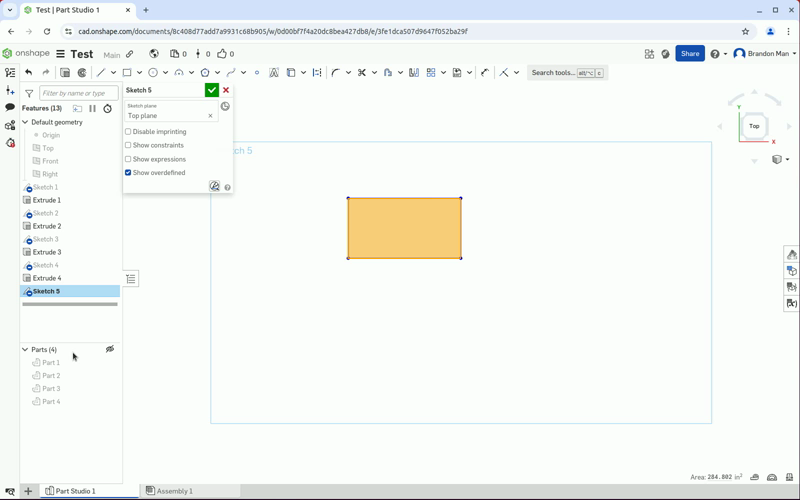
key(shift+e)
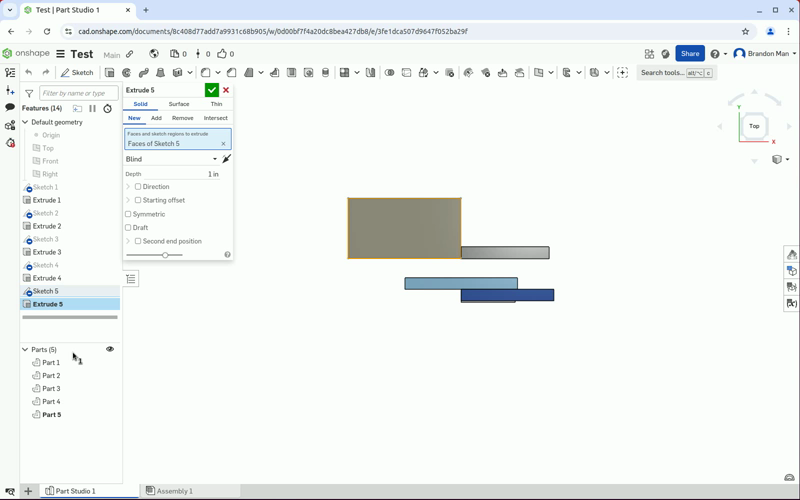
mouse_move(143, 106)
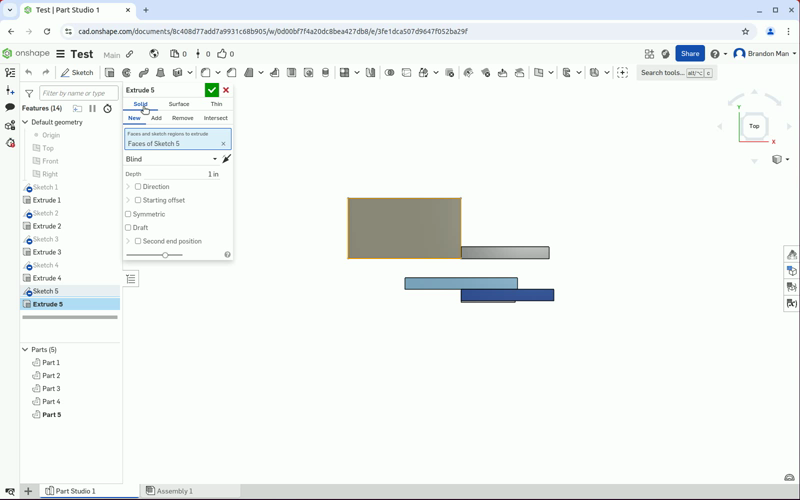
click(143, 106)
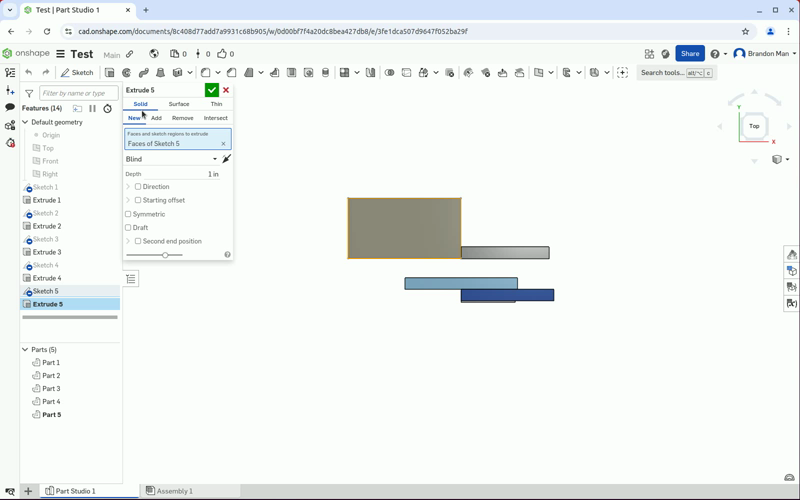
mouse_move(137, 120)
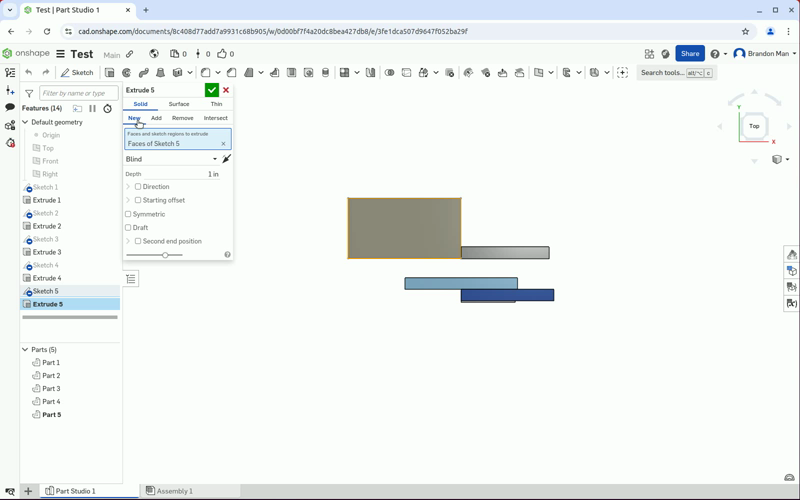
click(137, 120)
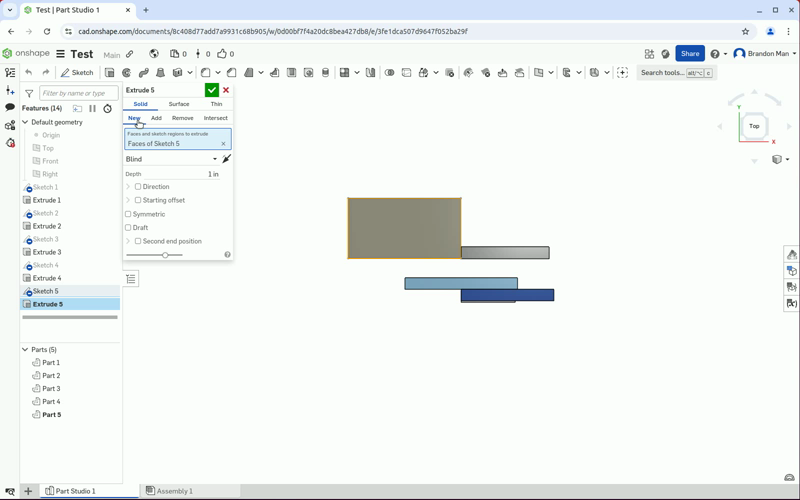
key(tab, 4)
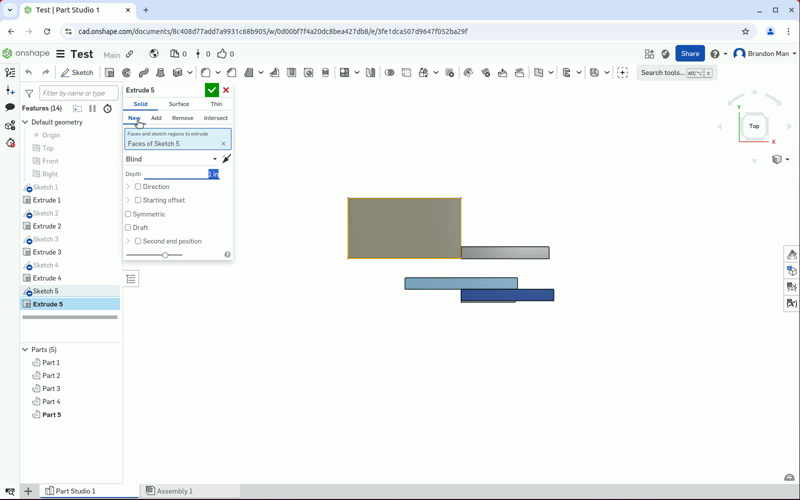
text(0.241)
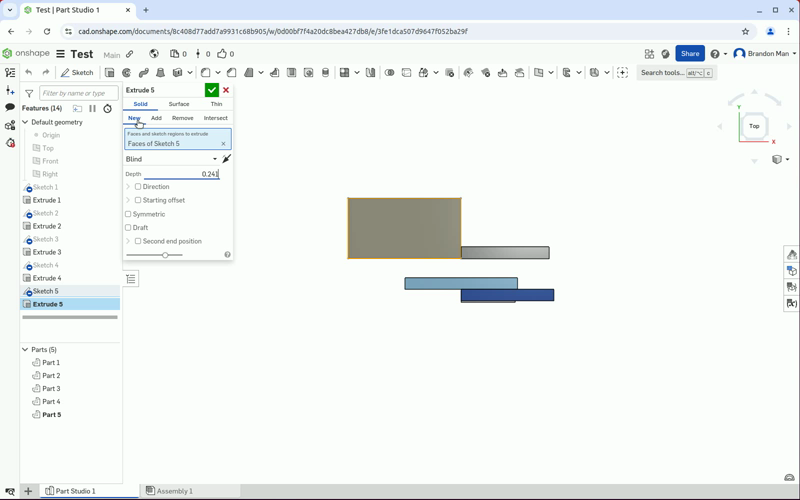
key(enter)
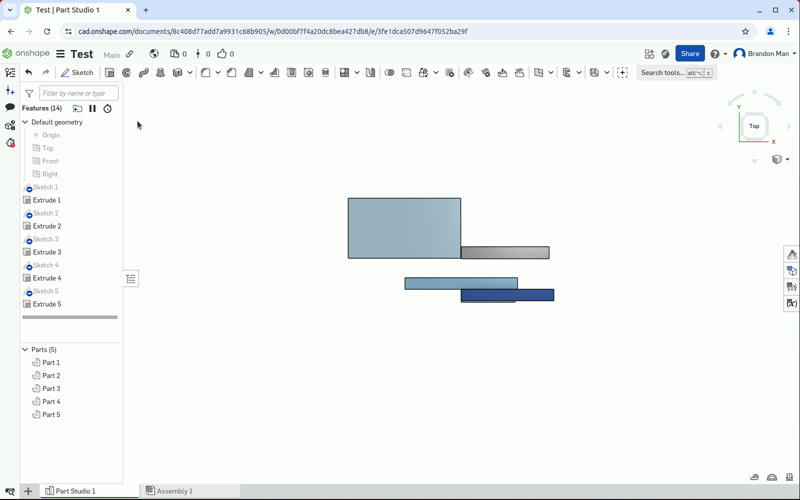
key(shift+h)
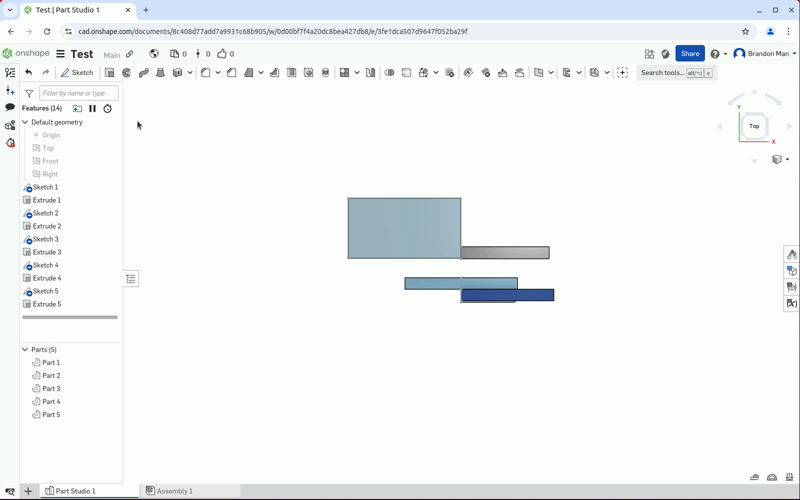
key(shift+h)
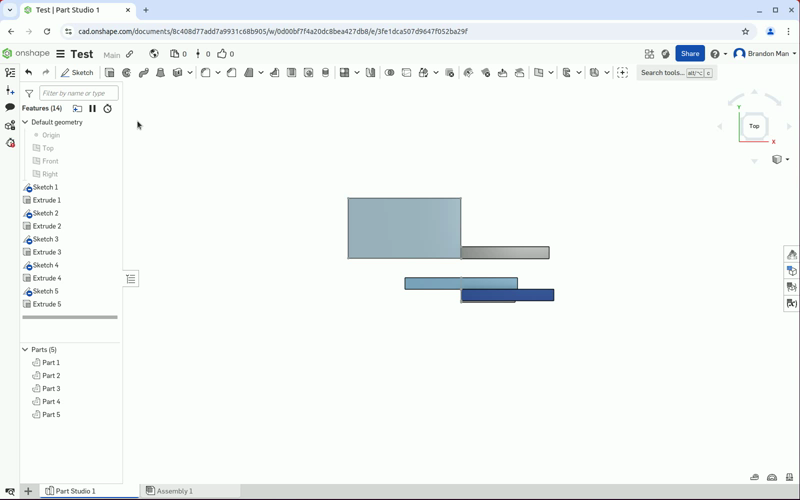
key(shift+7)
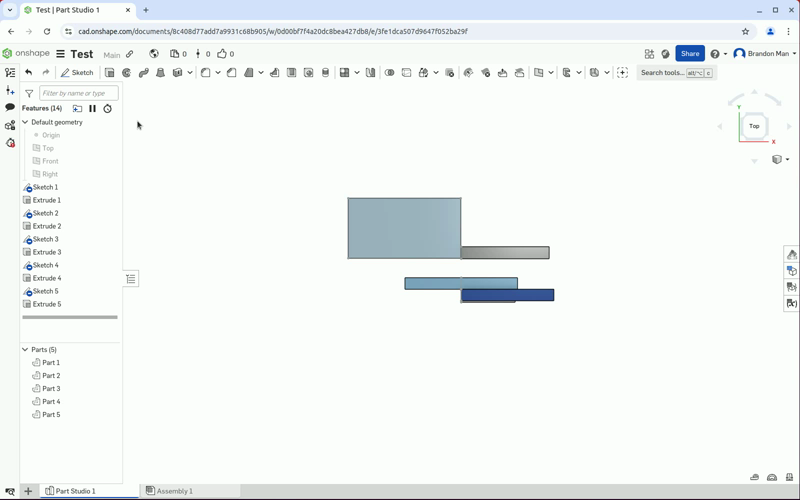
key(up, 3)
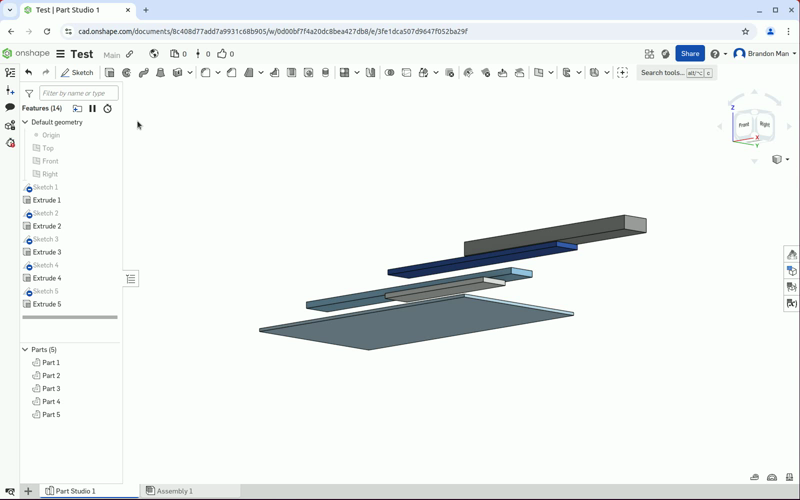
key(left, 3)
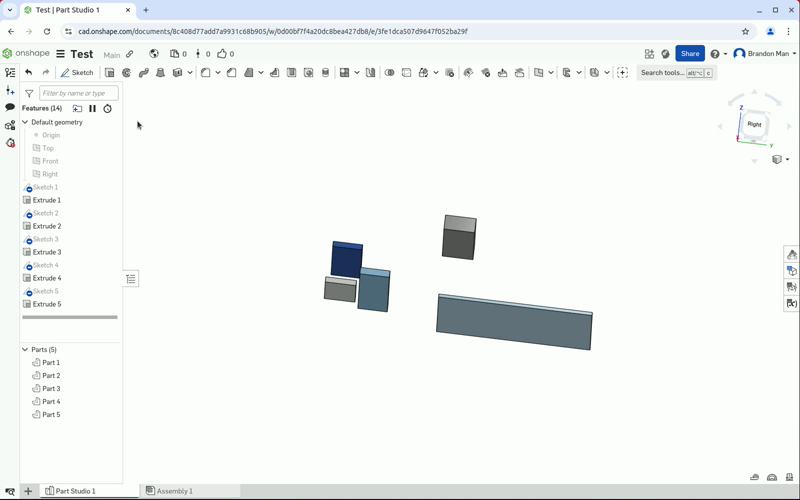
key(right, 3)
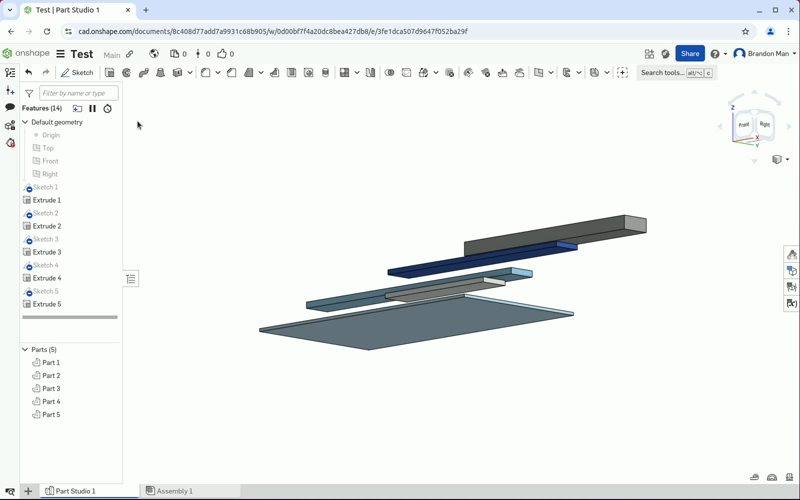
key(down, 3)
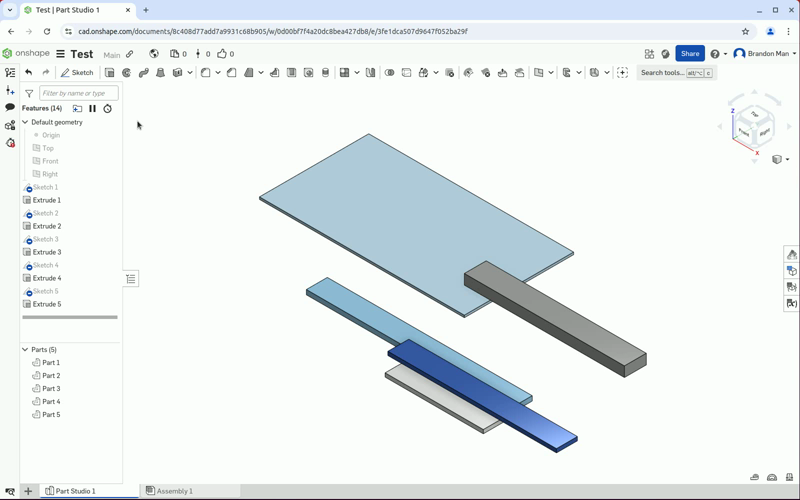
mouse_move(73, 189)
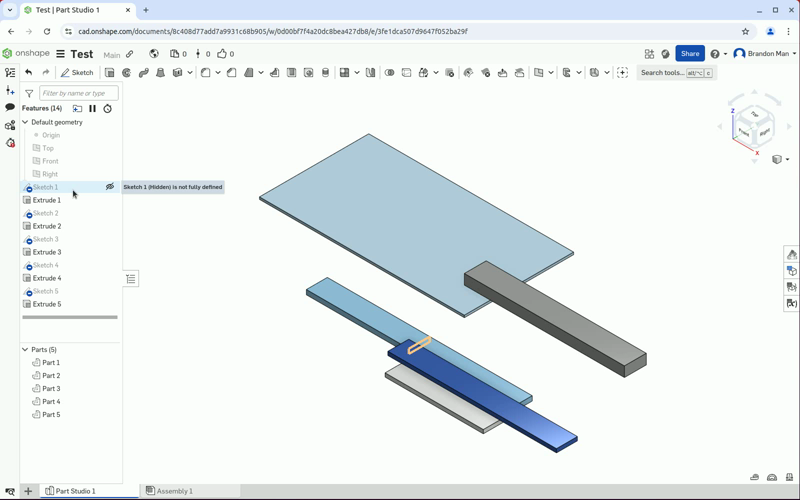
click(73, 189)